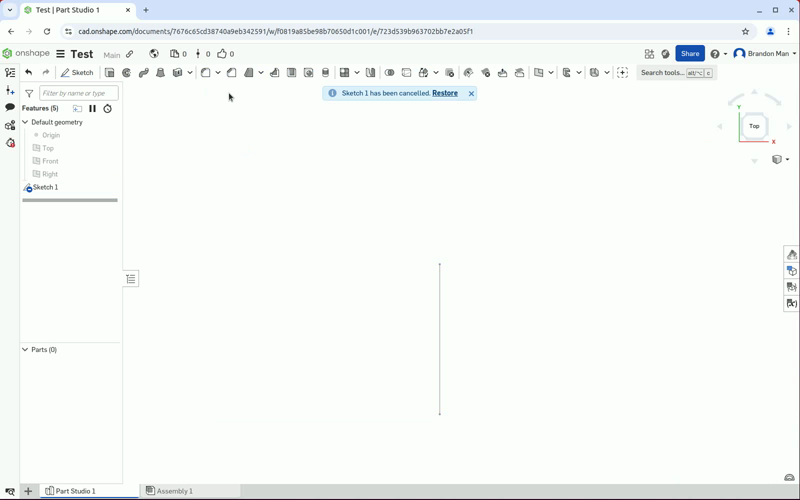
key(shift+h)
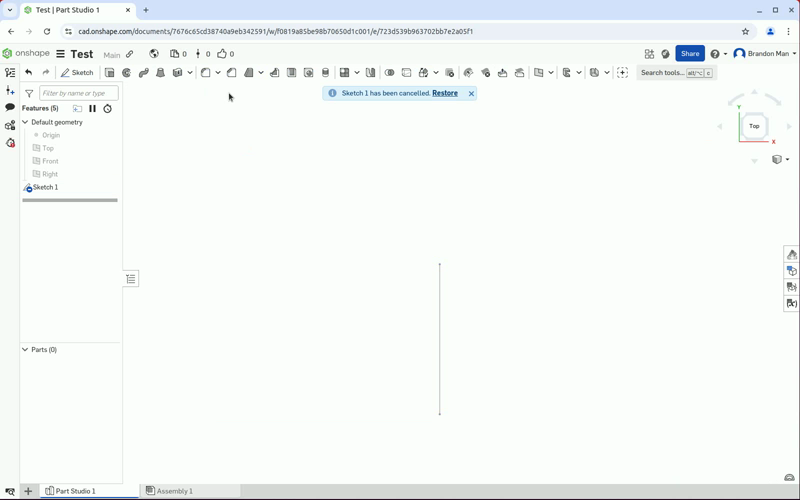
key(shift+s)
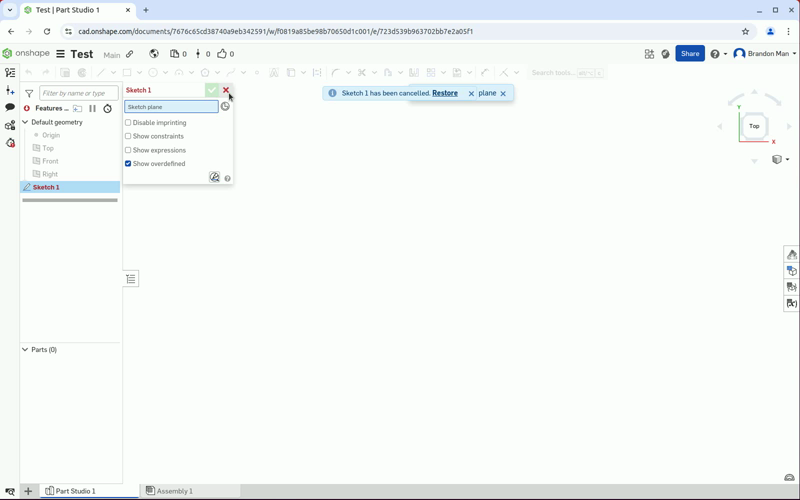
mouse_move(73, 150)
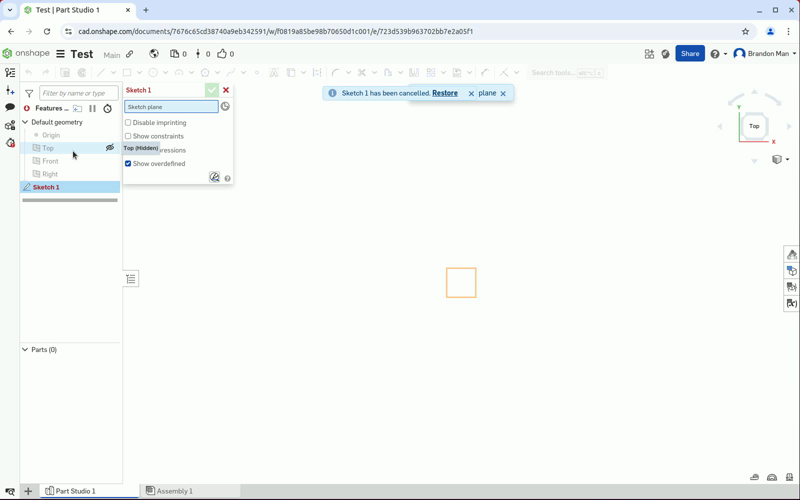
click(73, 150)
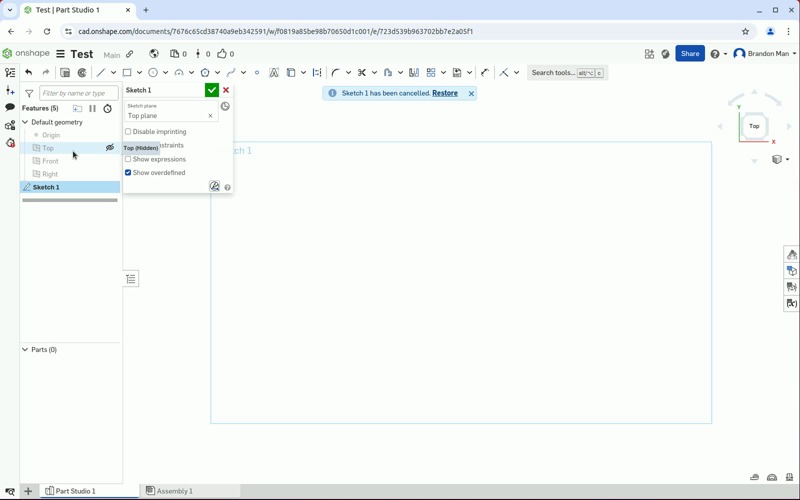
mouse_move(73, 352)
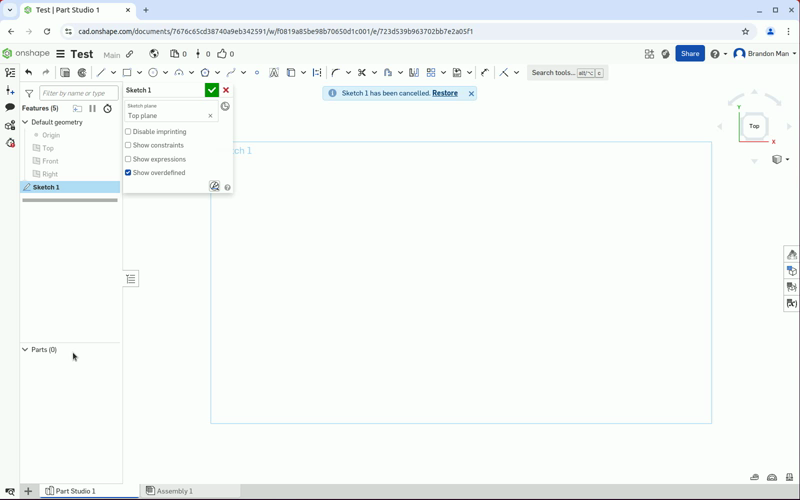
key(y)
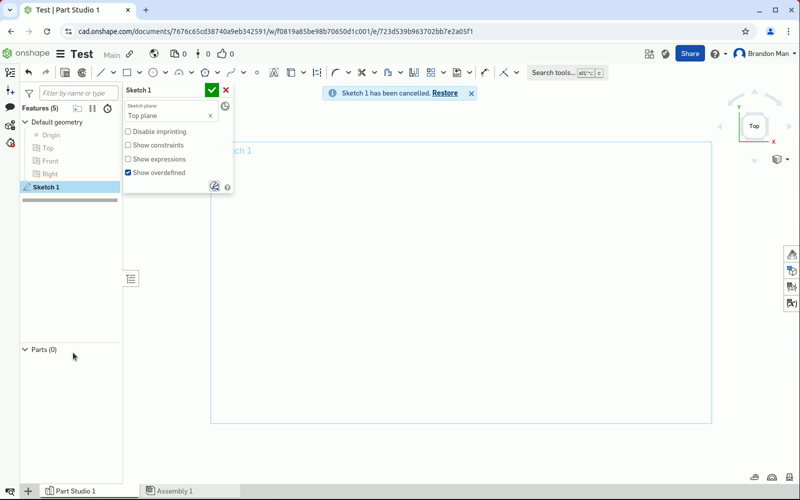
key(l)
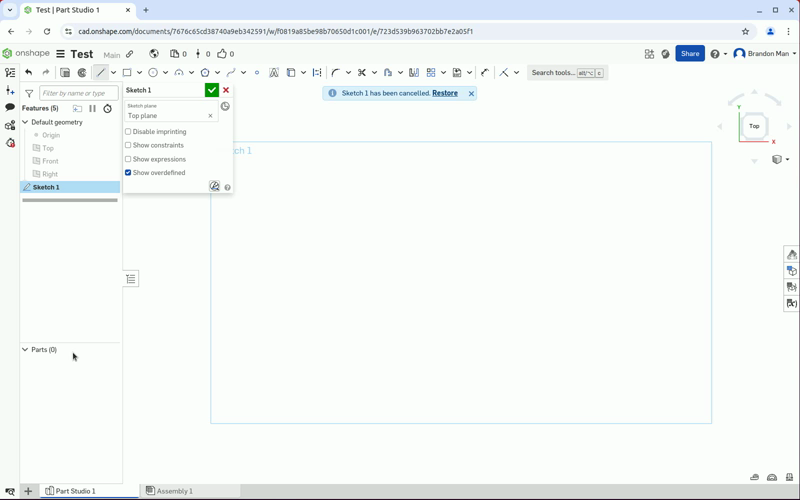
key_down(shift)
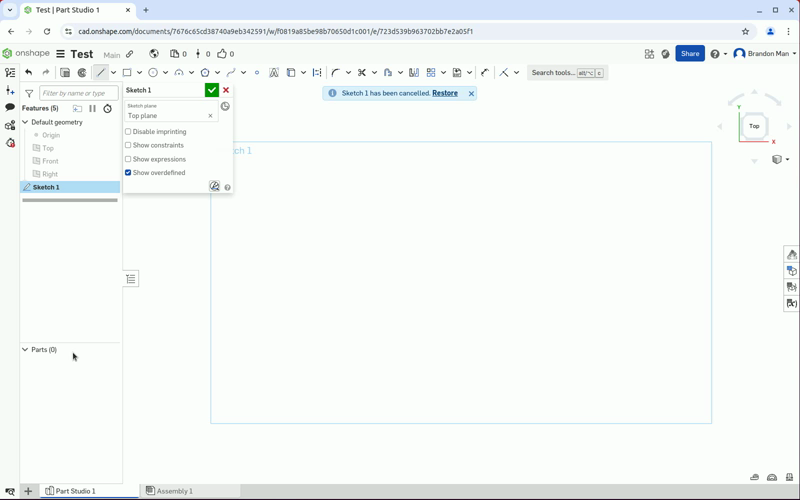
mouse_move(390, 267)
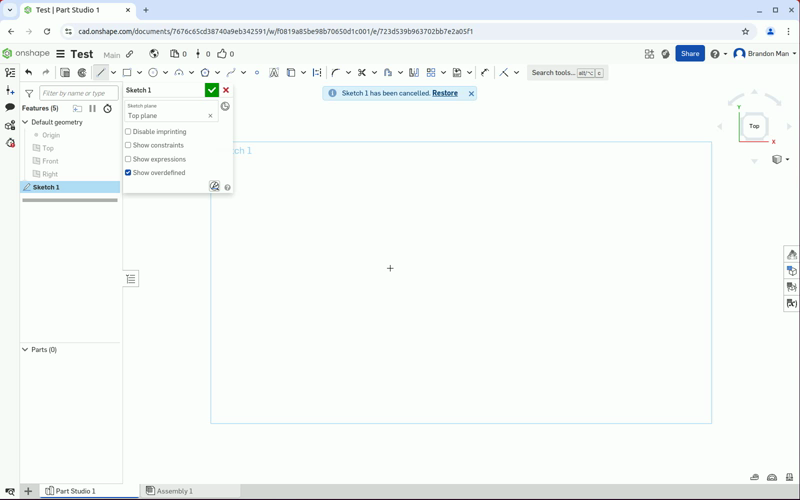
click(390, 267)
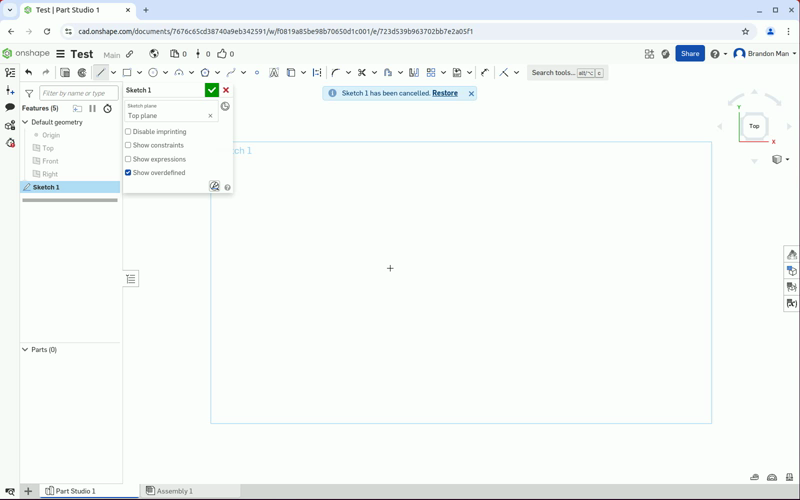
key_up(shift)
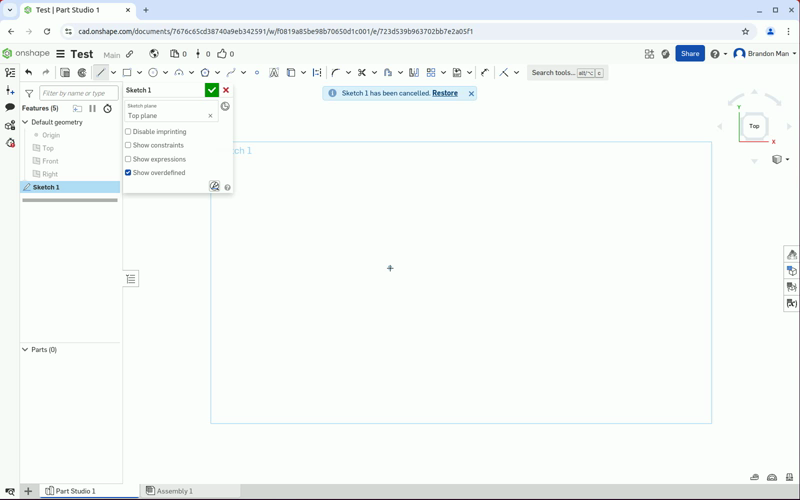
key_down(shift)
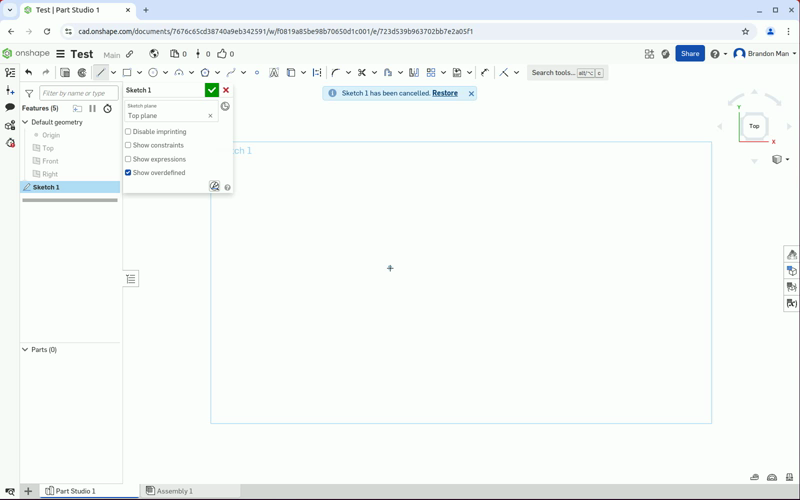
mouse_move(420, 267)
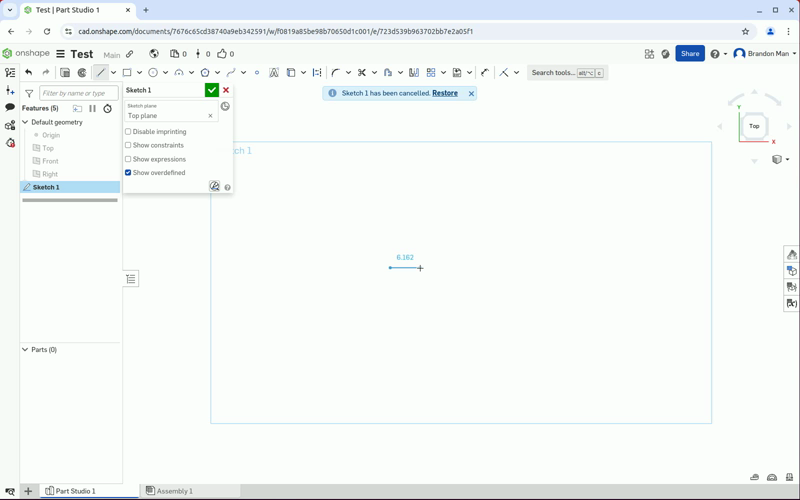
mouse_move(442, 267)
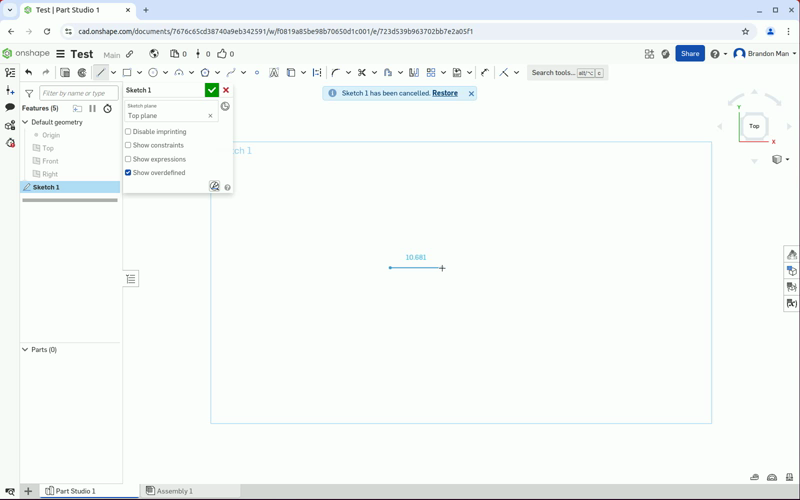
click(442, 267)
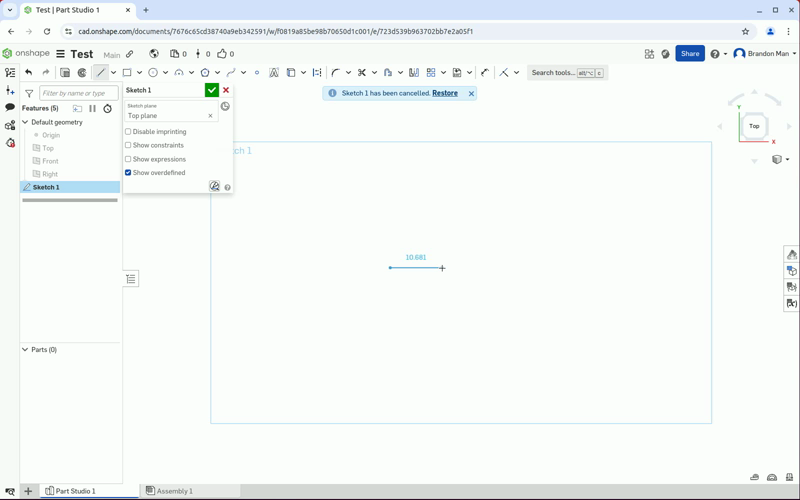
key_up(shift)
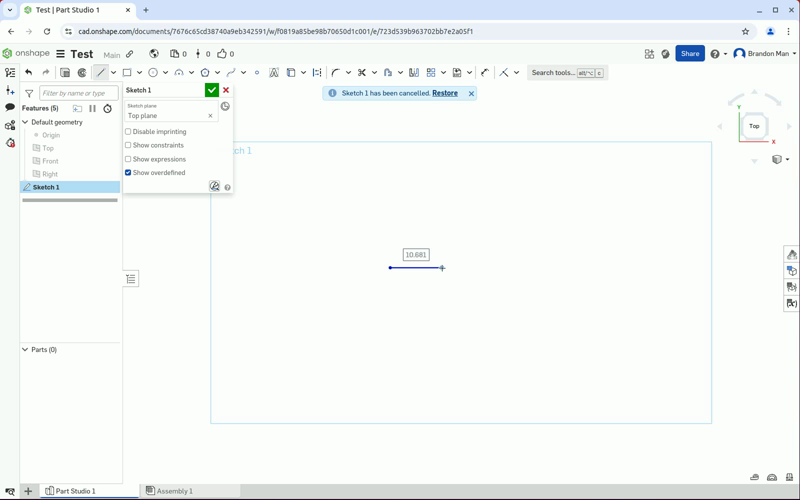
key_down(shift)
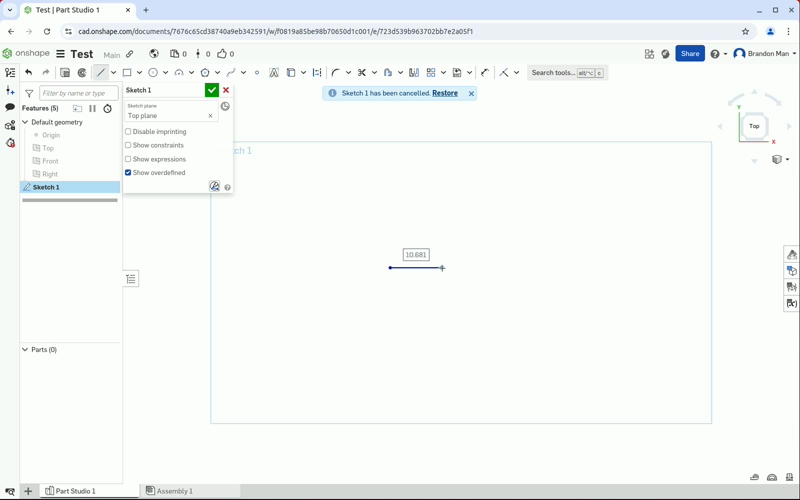
mouse_move(442, 376)
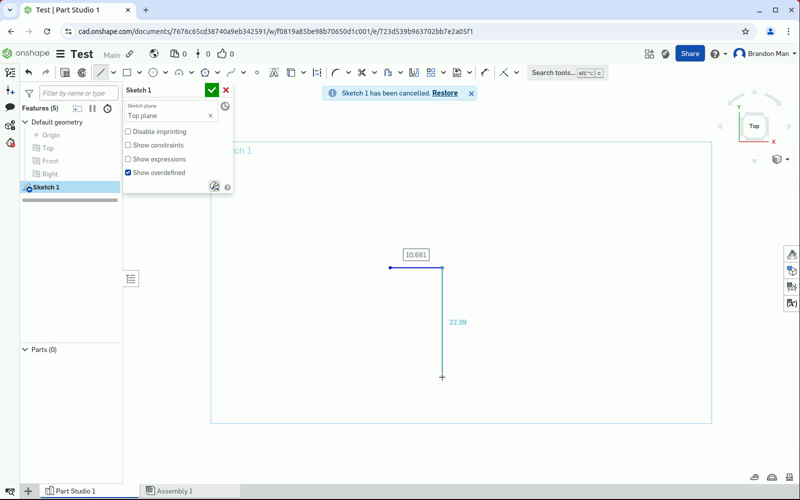
click(442, 376)
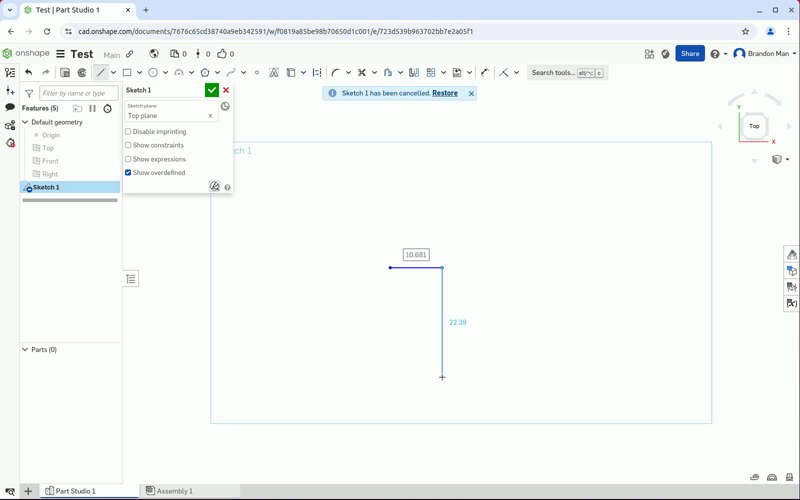
key_up(shift)
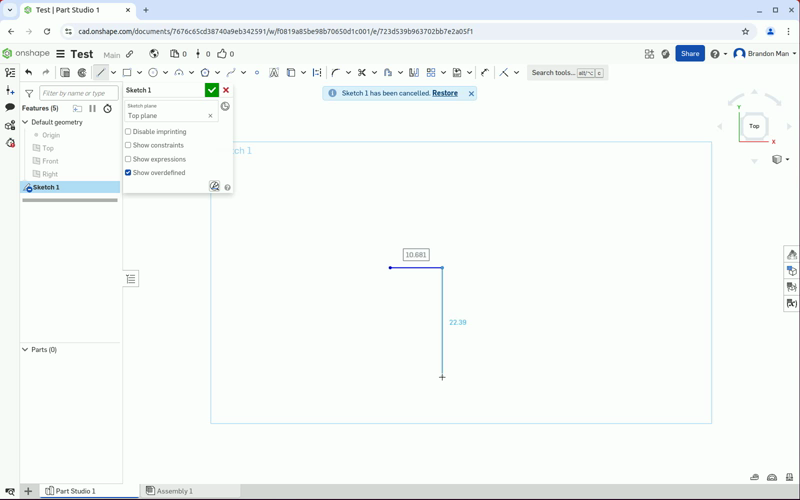
key_down(shift)
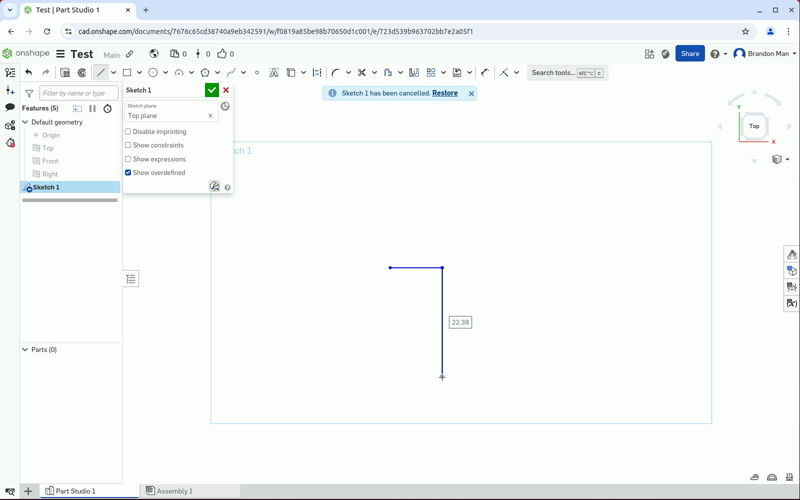
mouse_move(472, 376)
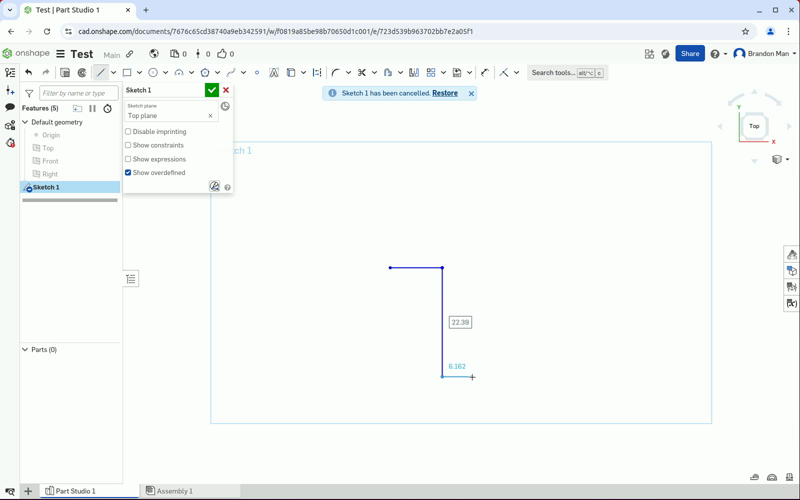
mouse_move(479, 376)
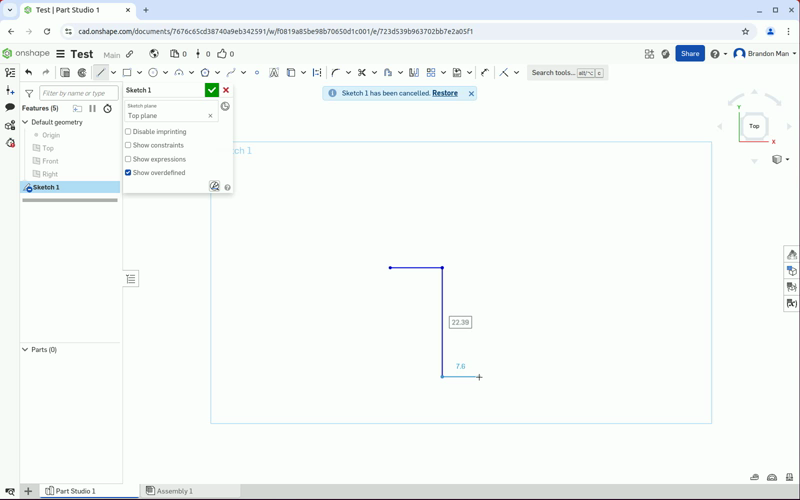
click(479, 376)
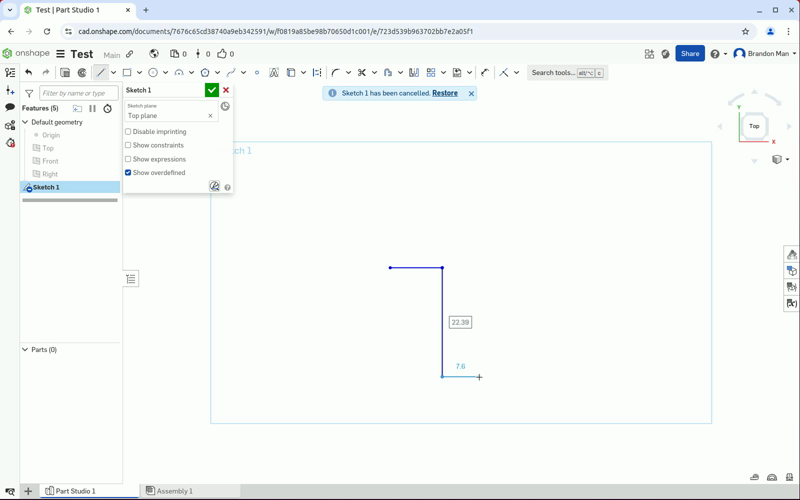
key_up(shift)
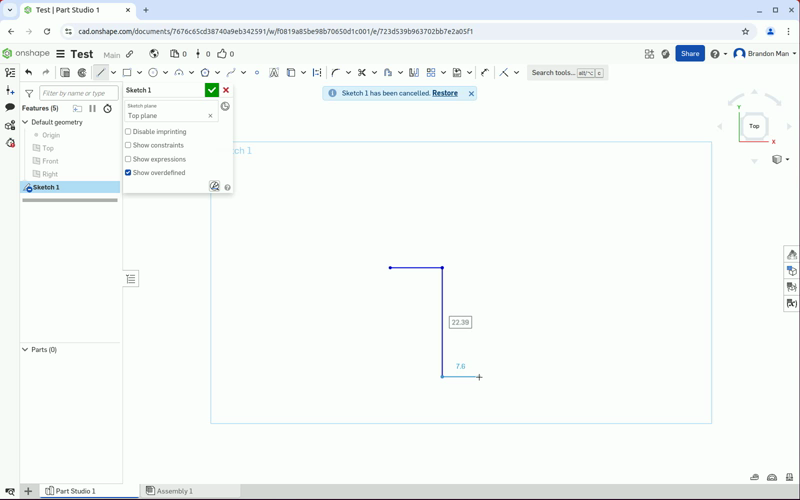
key_down(shift)
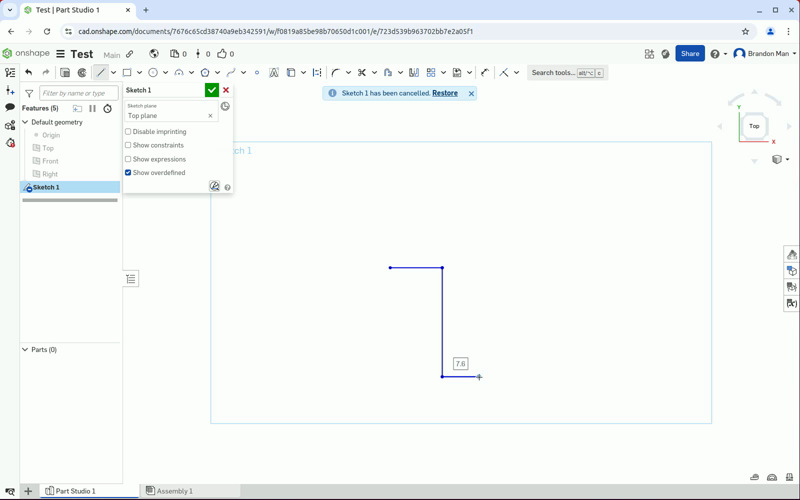
mouse_move(479, 267)
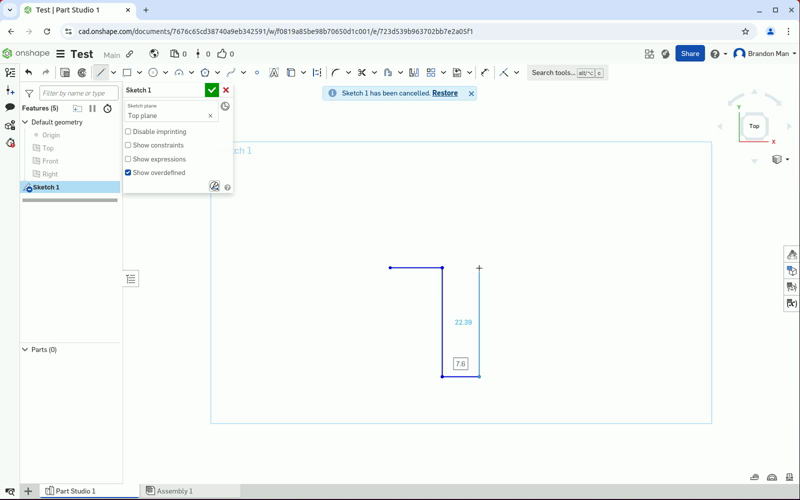
click(479, 267)
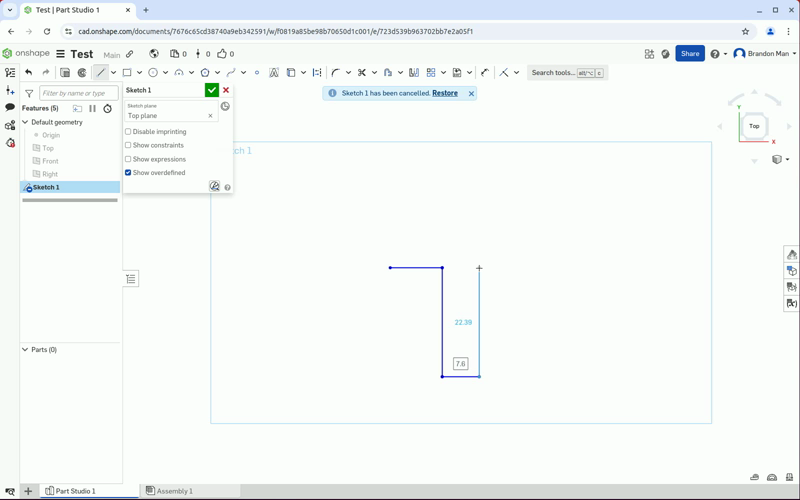
key_up(shift)
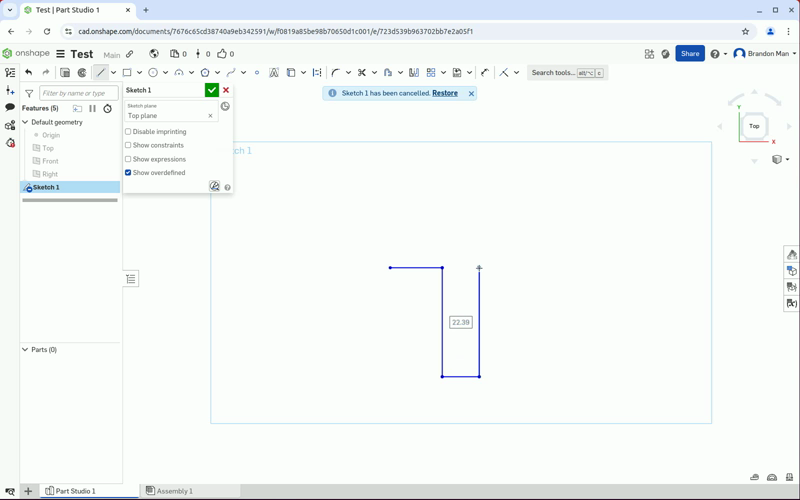
key_down(shift)
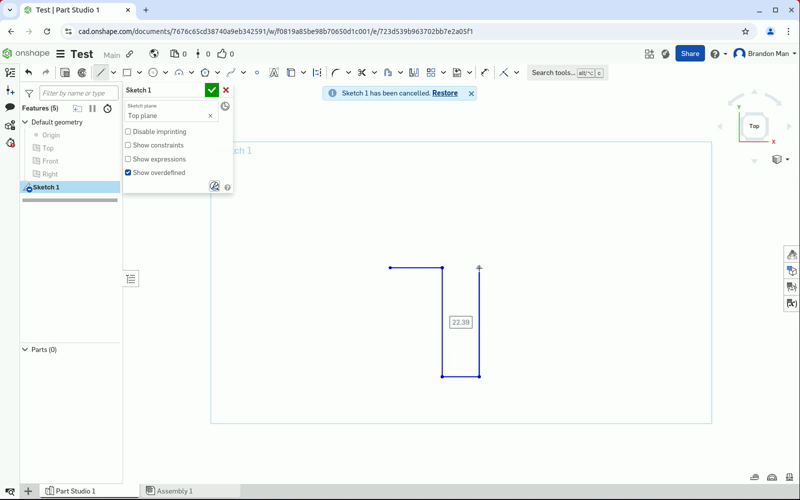
mouse_move(509, 267)
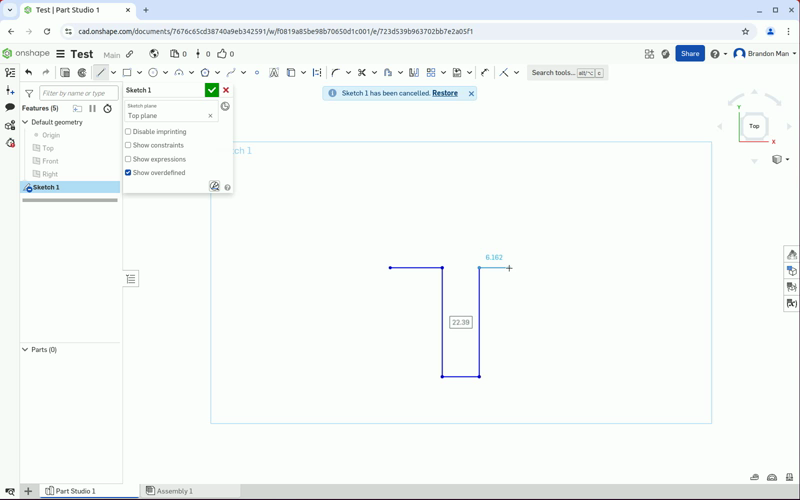
mouse_move(530, 267)
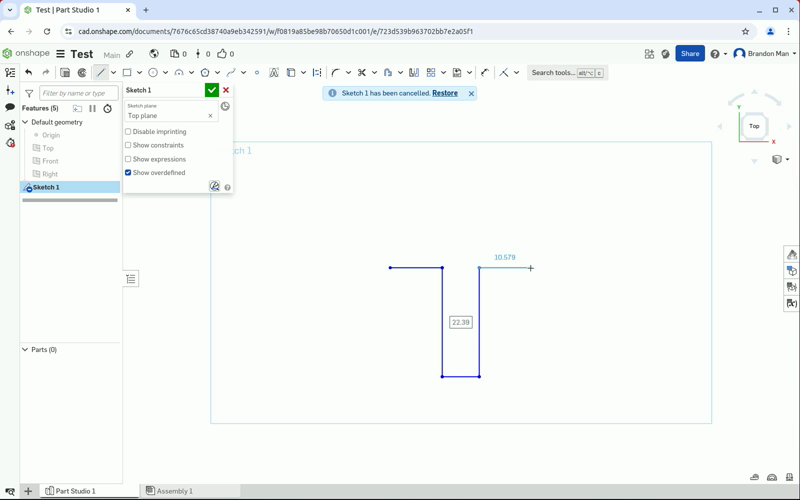
click(530, 267)
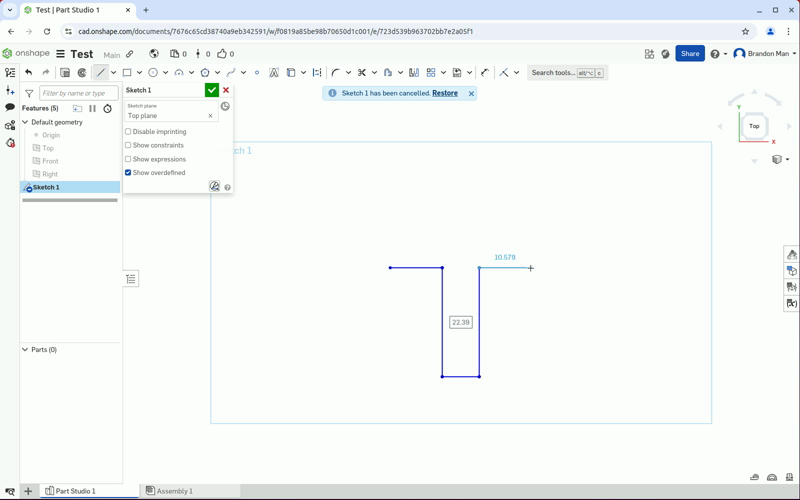
key_up(shift)
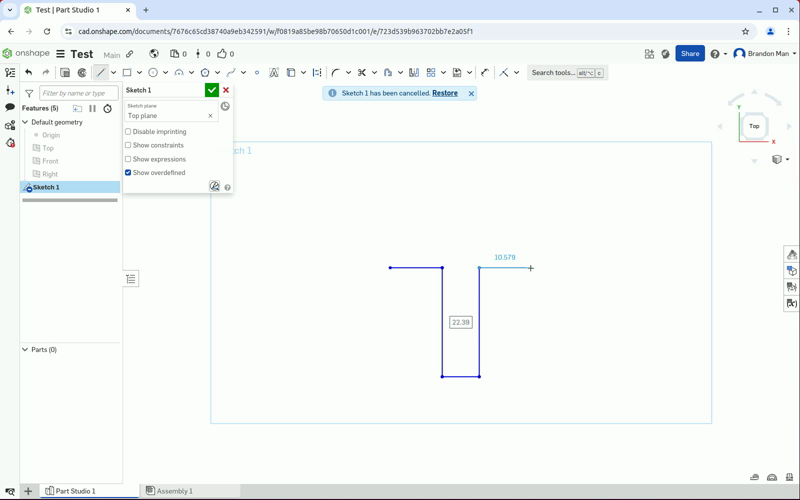
key_down(shift)
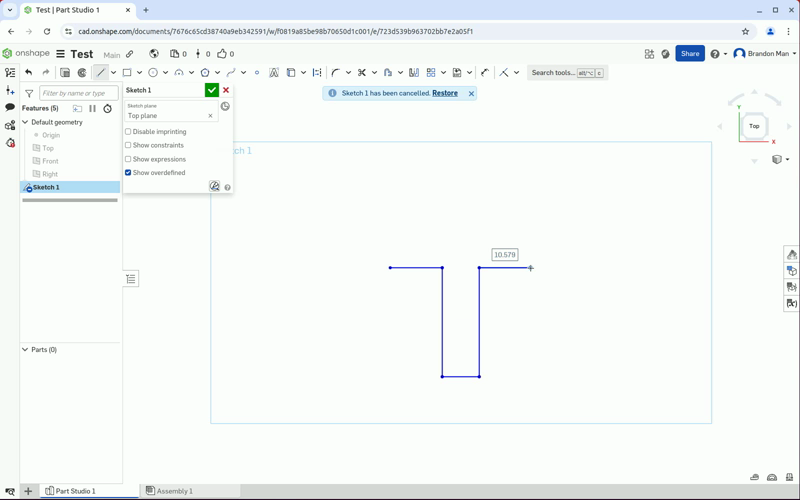
mouse_move(560, 267)
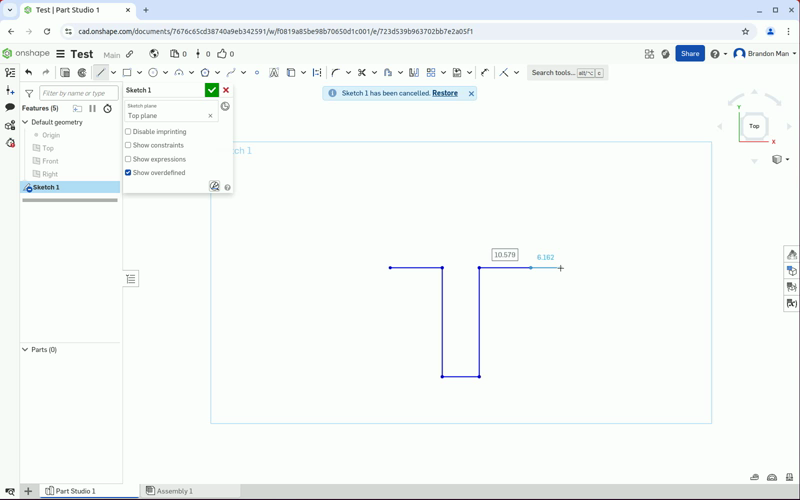
mouse_move(530, 230)
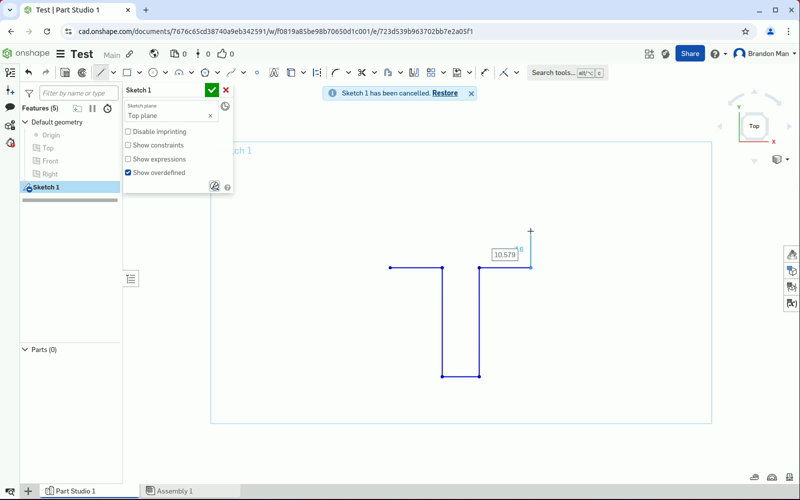
click(530, 230)
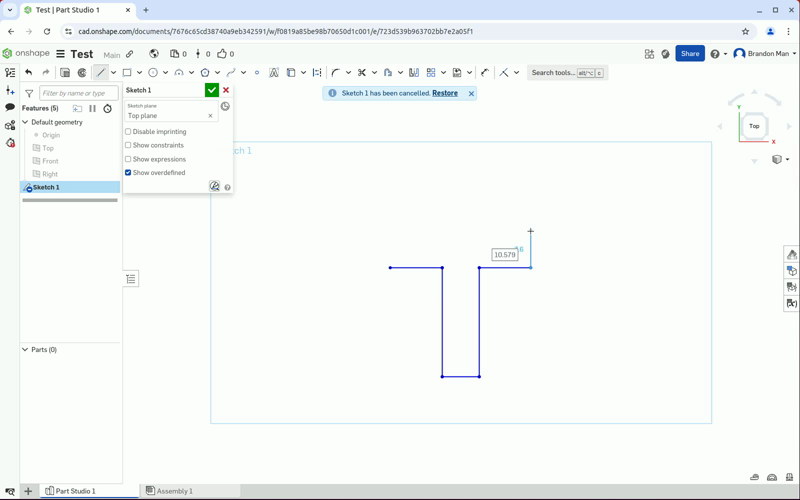
key_up(shift)
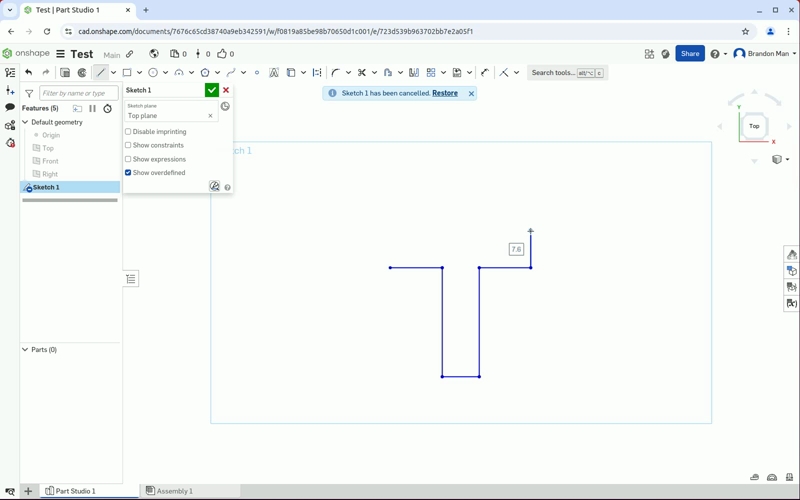
key_down(shift)
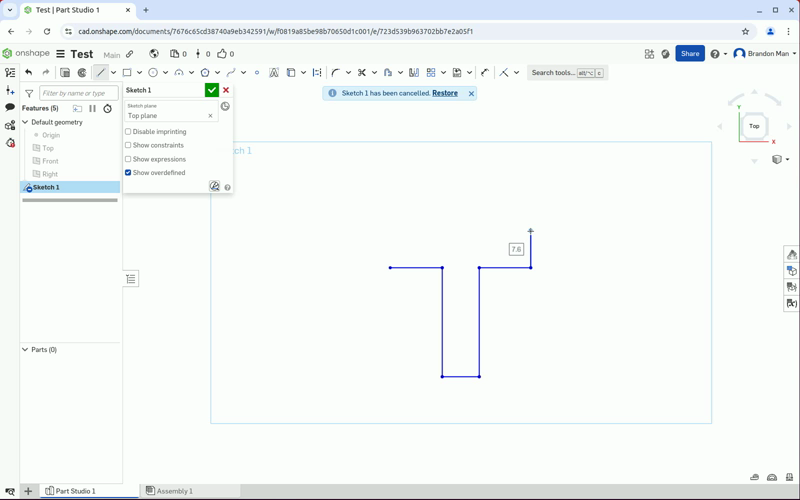
mouse_move(560, 230)
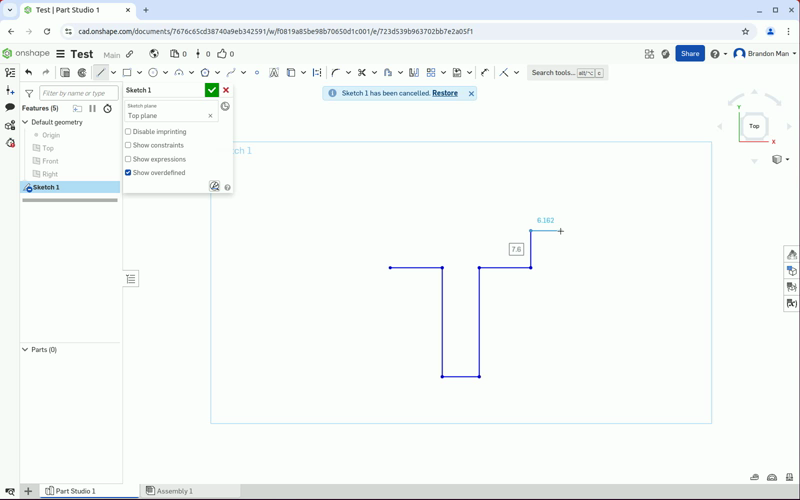
mouse_move(479, 230)
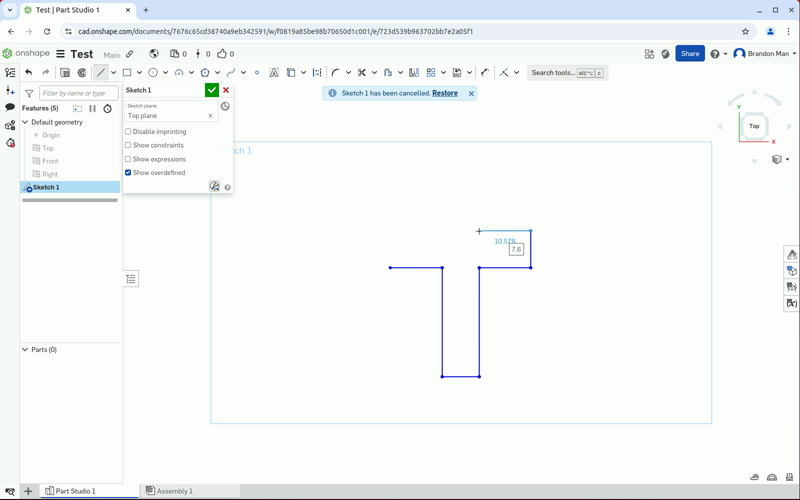
click(479, 230)
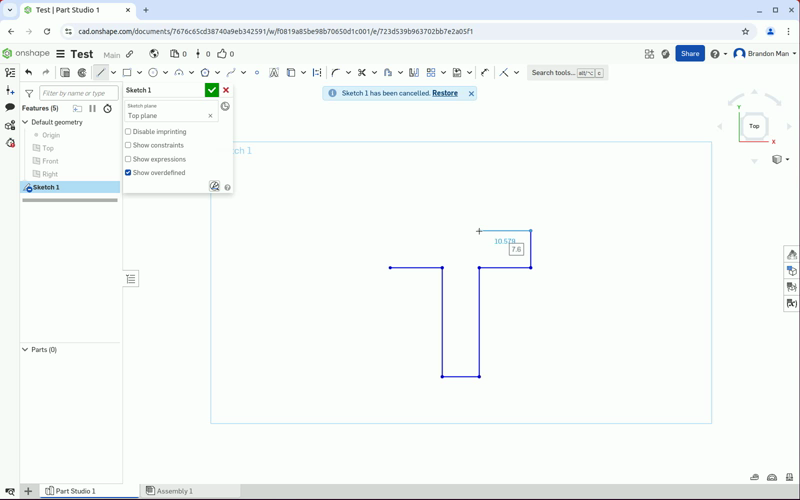
key_up(shift)
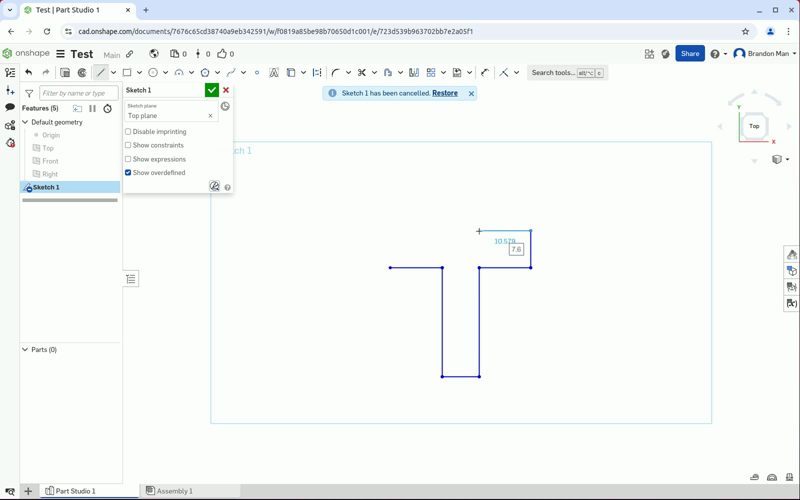
key_down(shift)
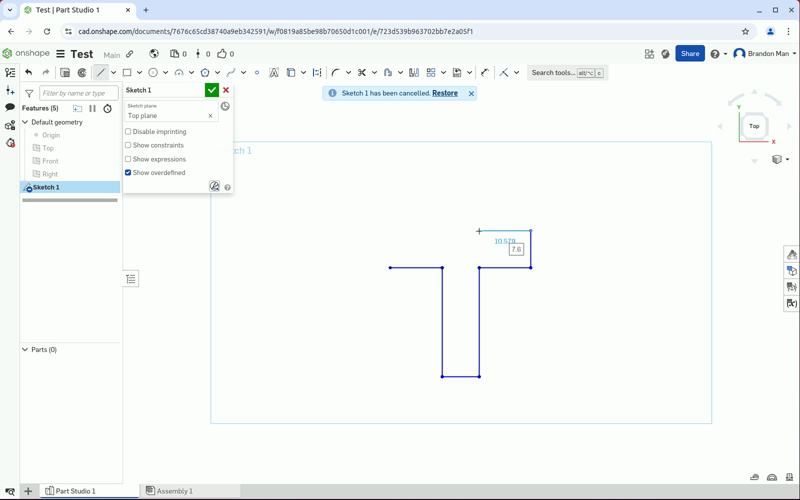
mouse_move(509, 230)
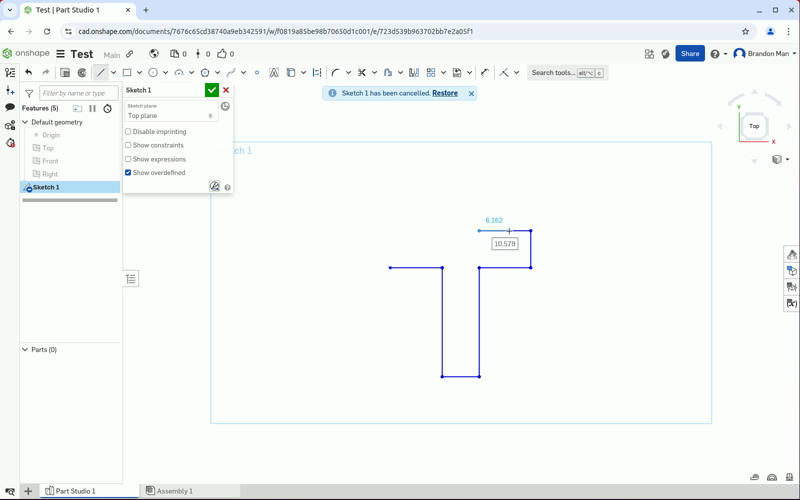
mouse_move(479, 189)
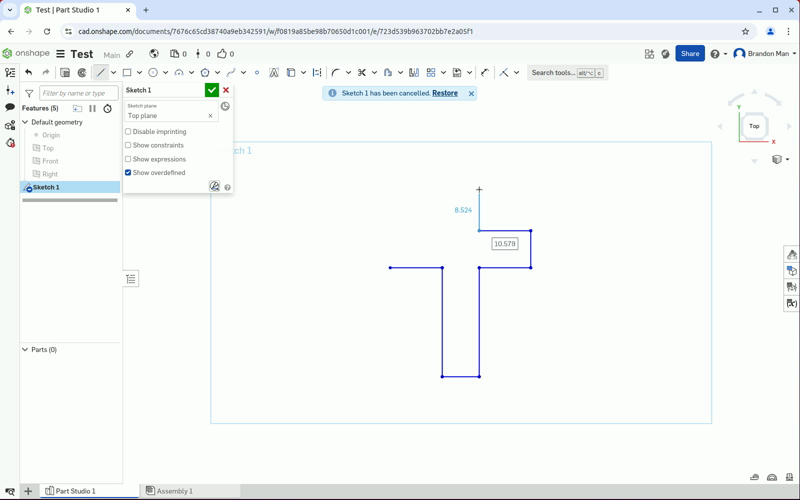
click(479, 189)
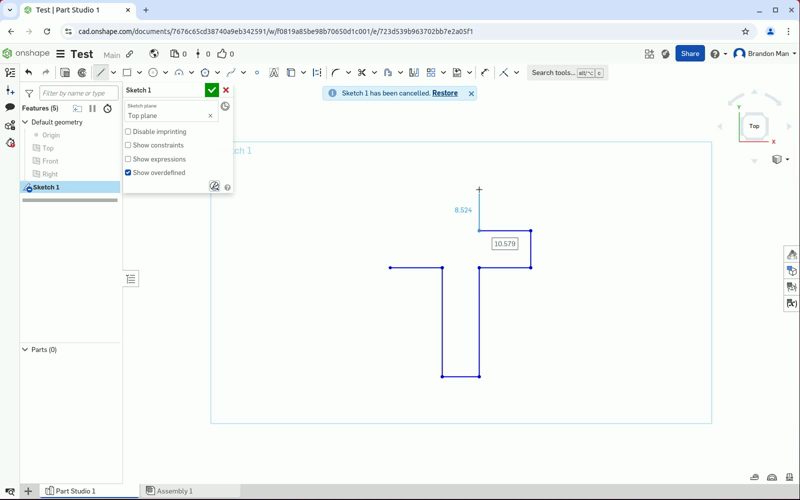
key_up(shift)
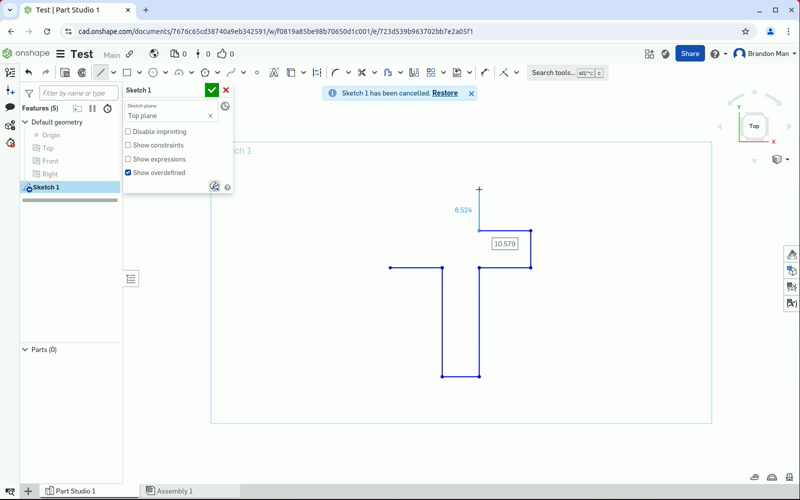
key(esc)
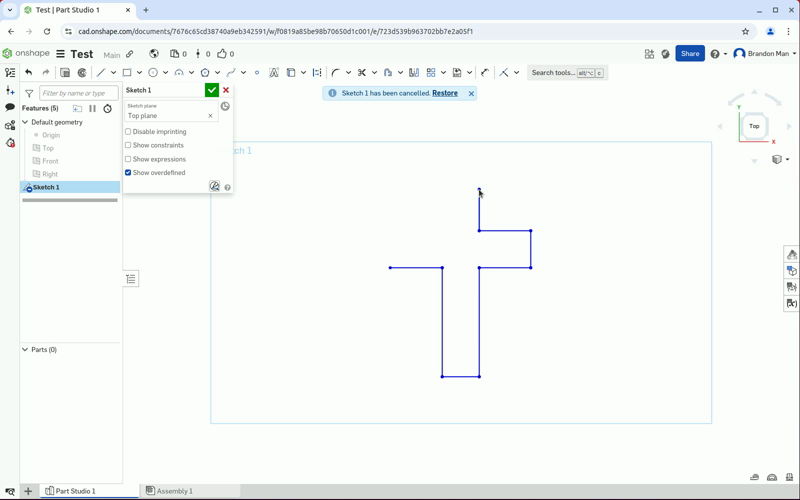
key(a)
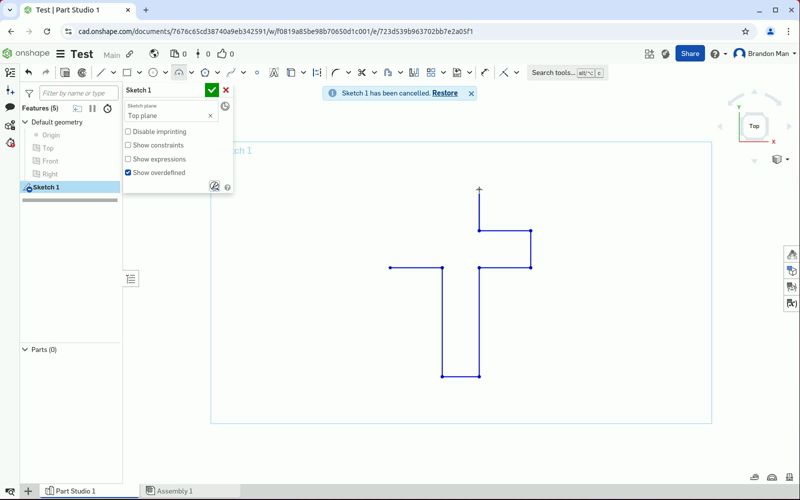
mouse_move(479, 189)
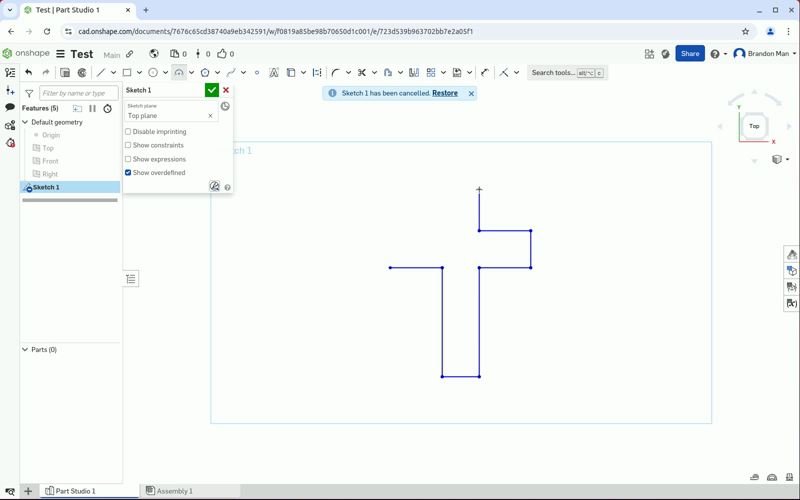
click(479, 189)
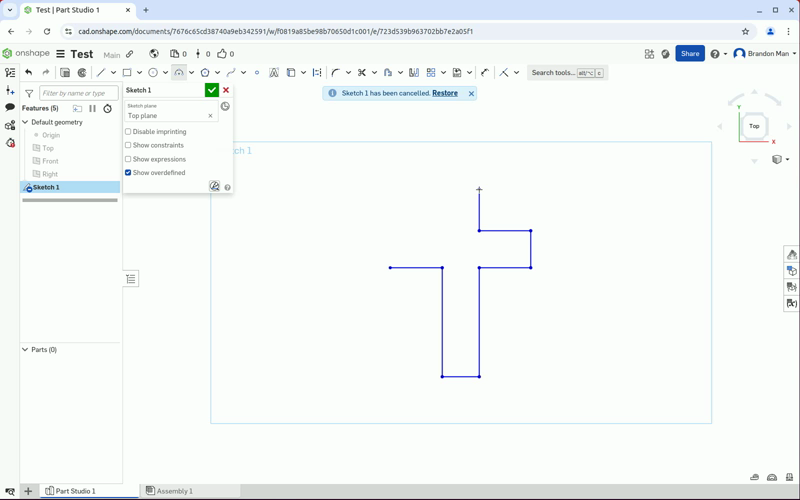
key_down(shift)
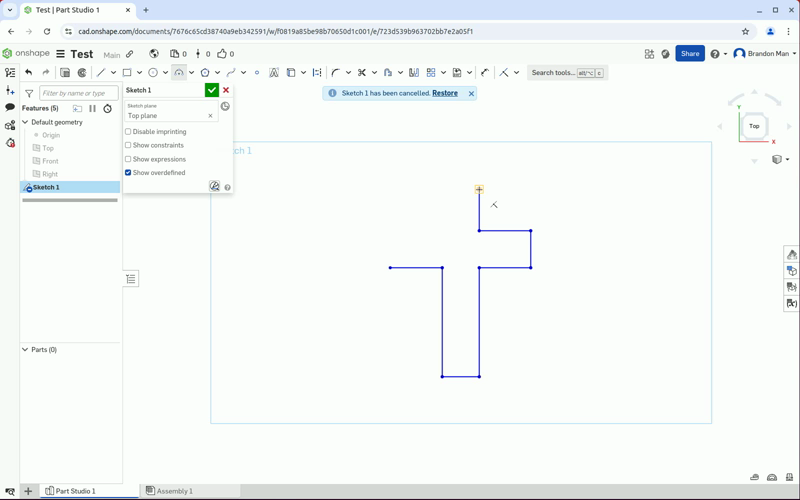
mouse_move(442, 189)
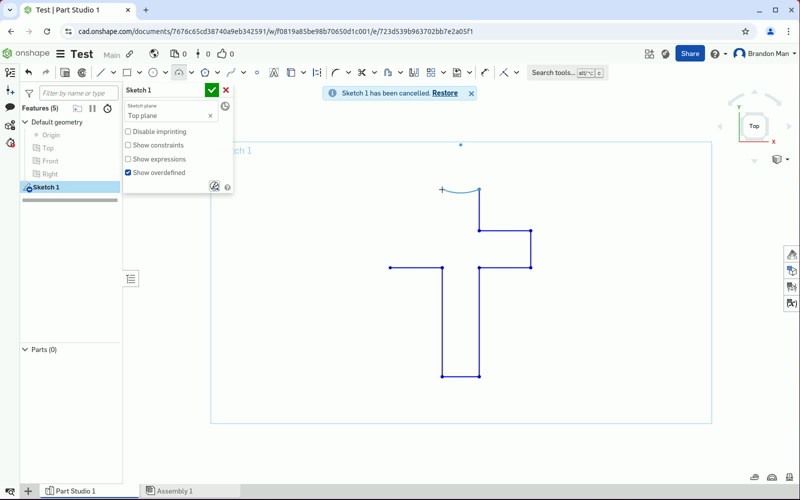
click(442, 189)
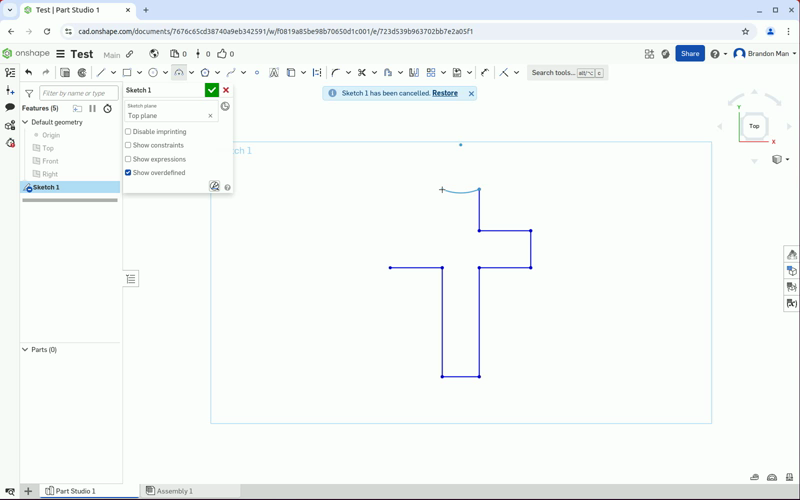
mouse_move(460, 170)
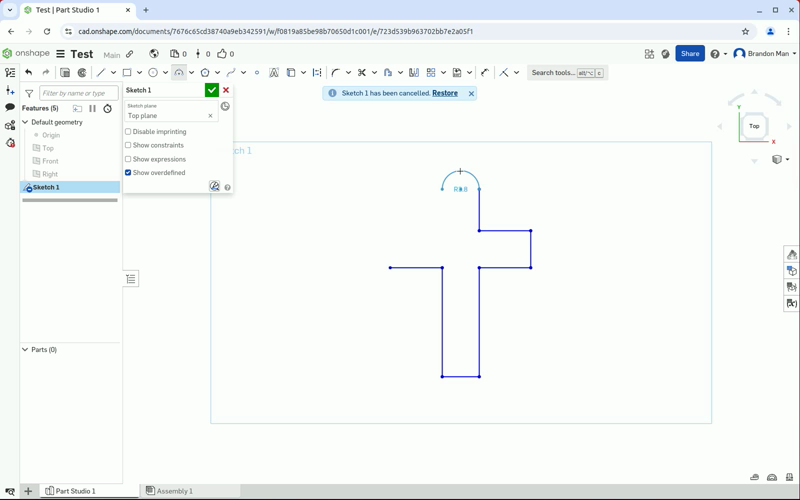
click(460, 170)
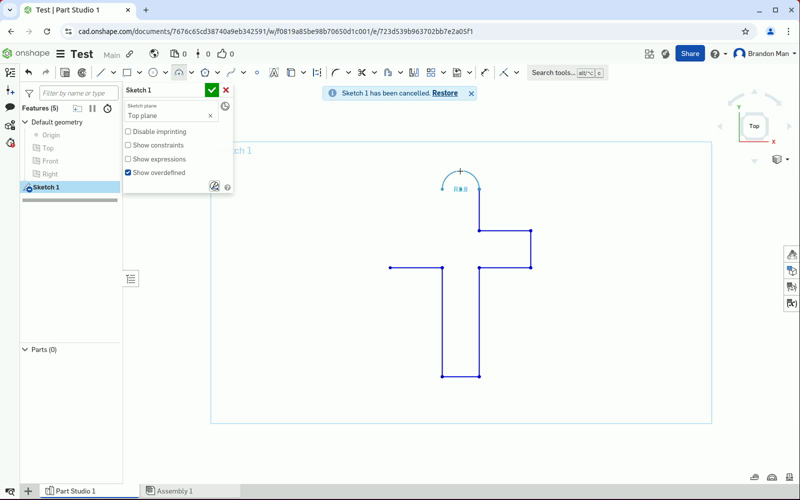
key_up(shift)
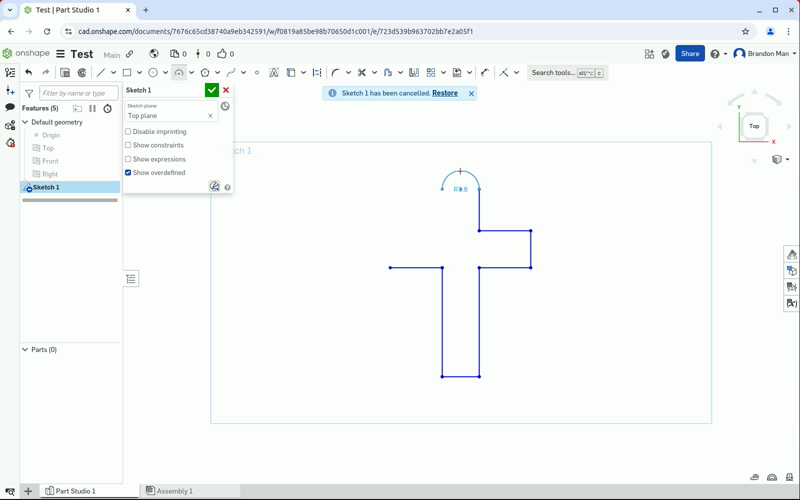
key(esc)
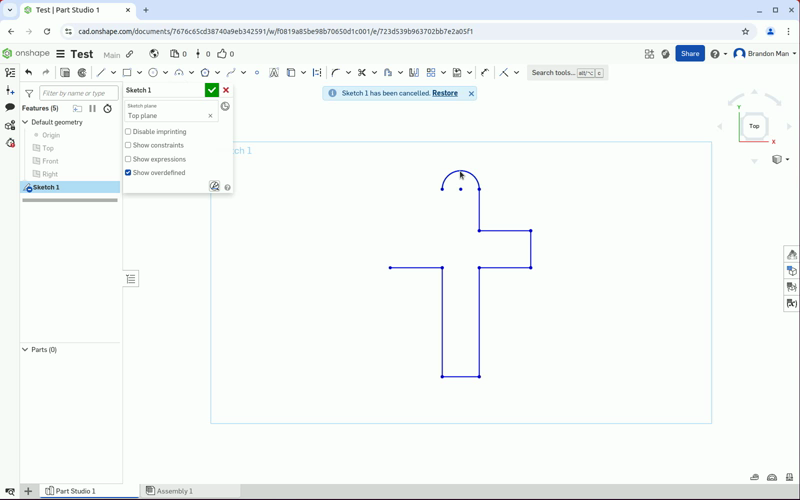
key(l)
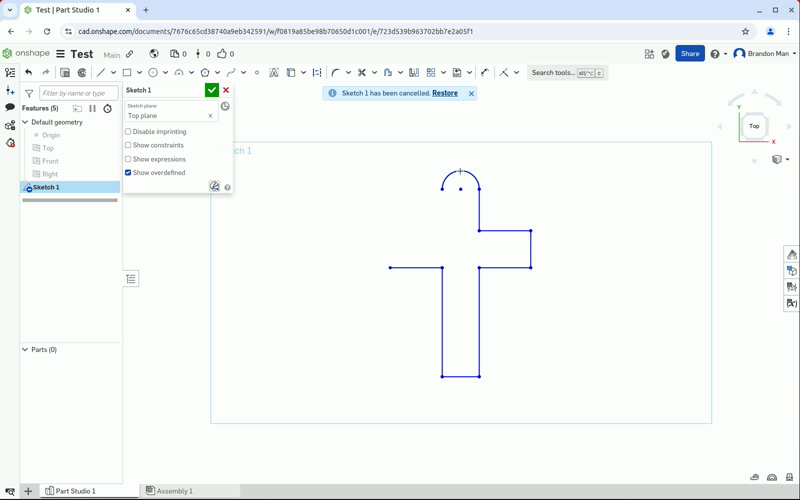
mouse_move(442, 189)
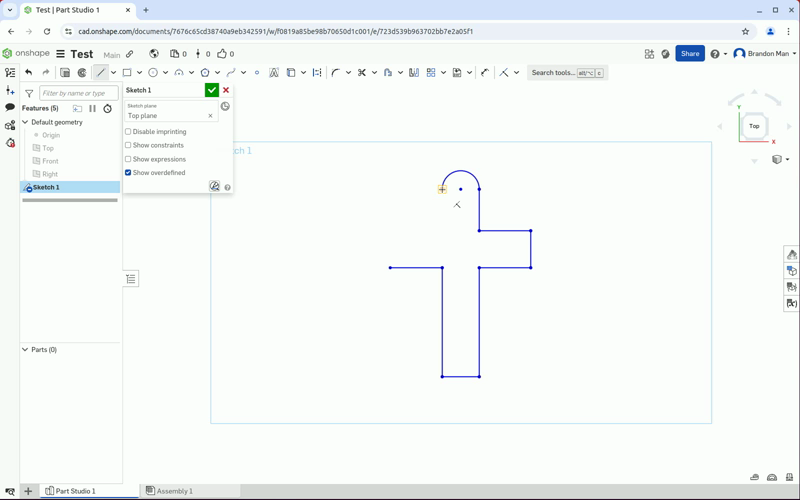
click(442, 189)
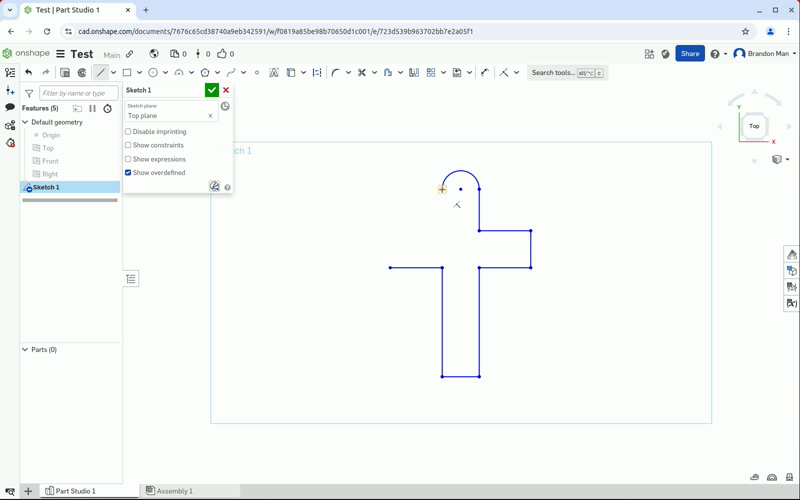
key_down(shift)
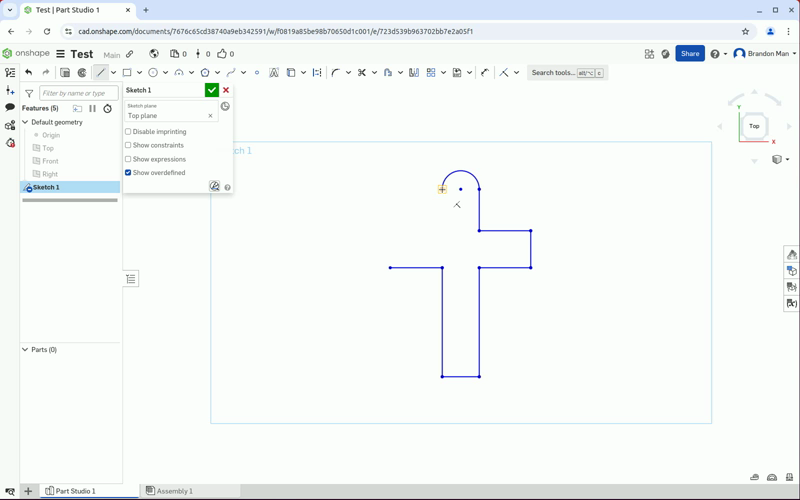
mouse_move(472, 189)
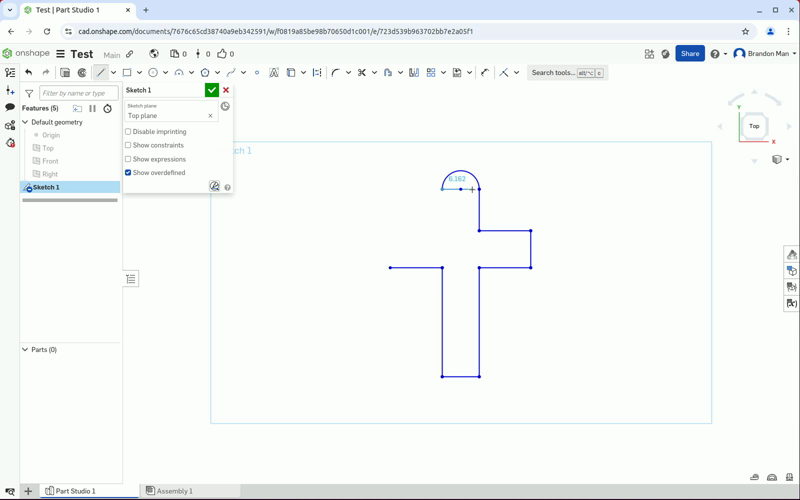
mouse_move(442, 230)
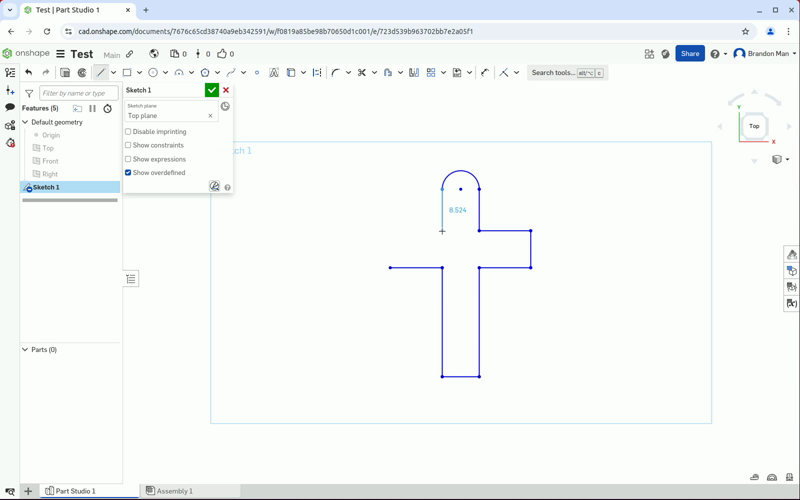
click(442, 230)
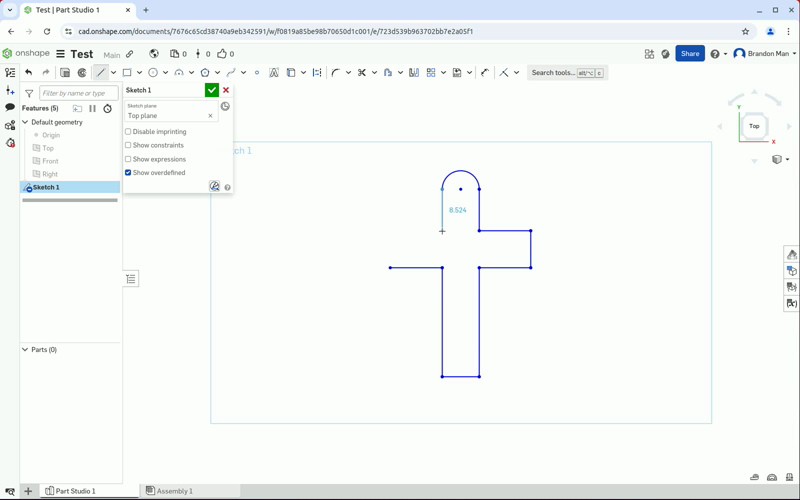
key_up(shift)
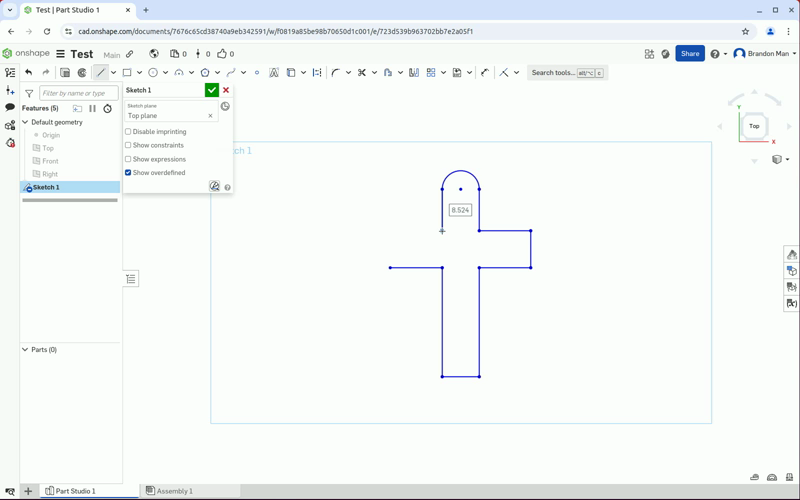
key_down(shift)
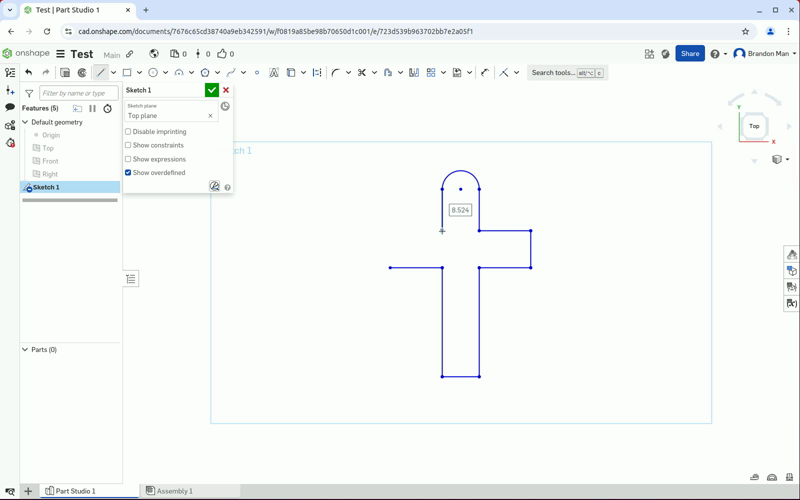
mouse_move(472, 230)
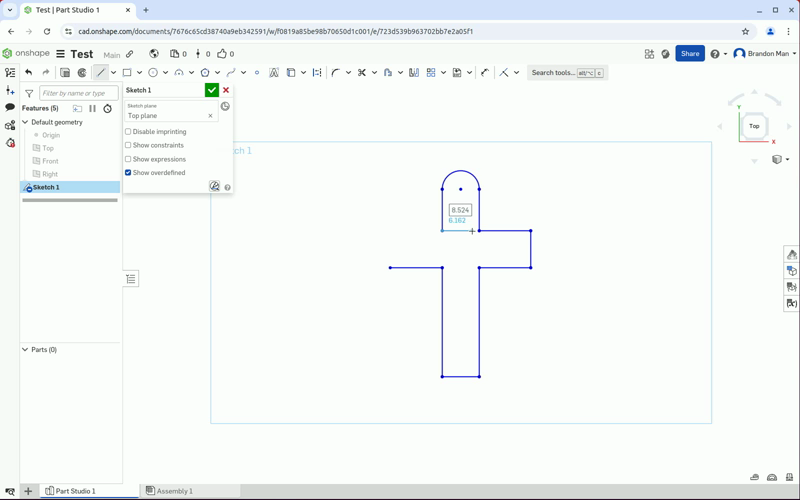
mouse_move(390, 230)
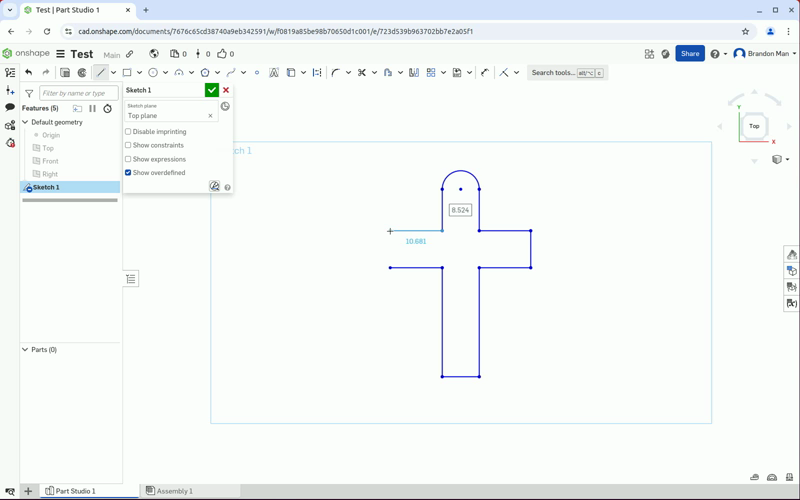
click(390, 230)
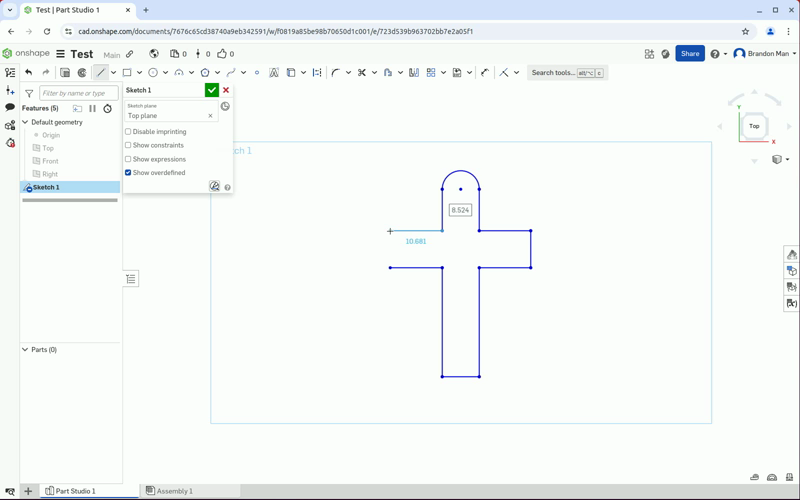
key_up(shift)
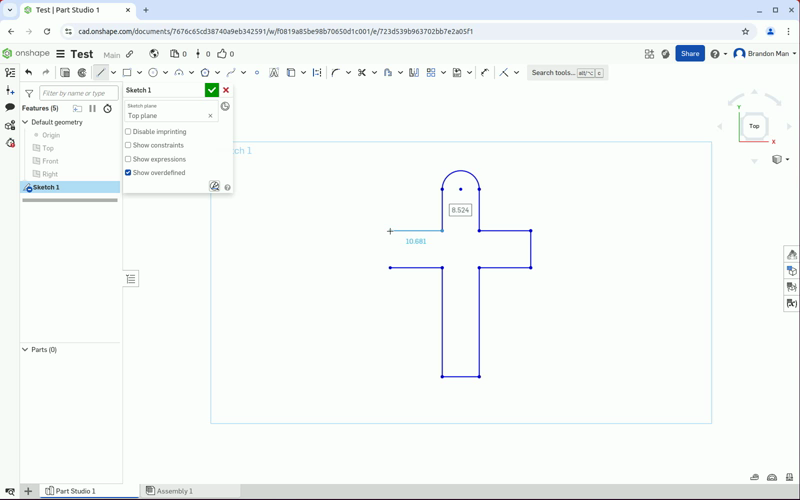
mouse_move(420, 230)
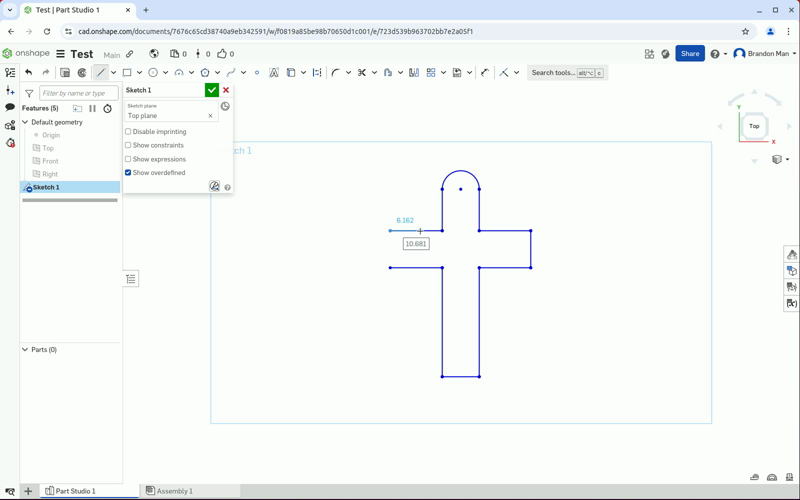
key_down(shift)
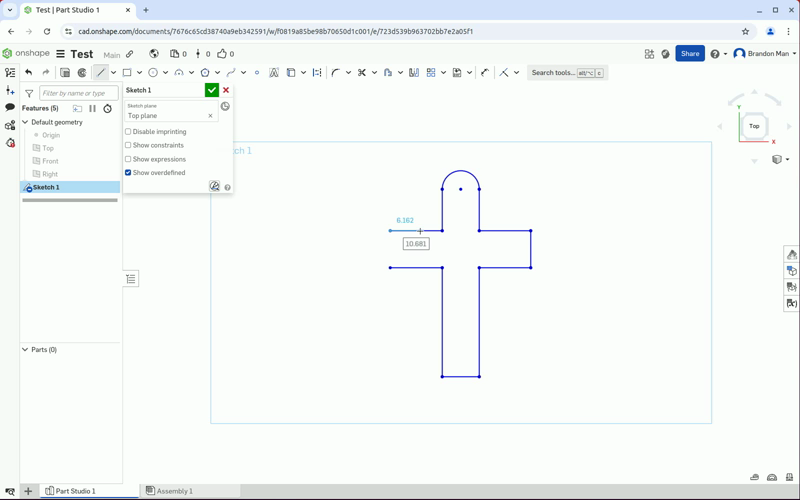
mouse_move(390, 267)
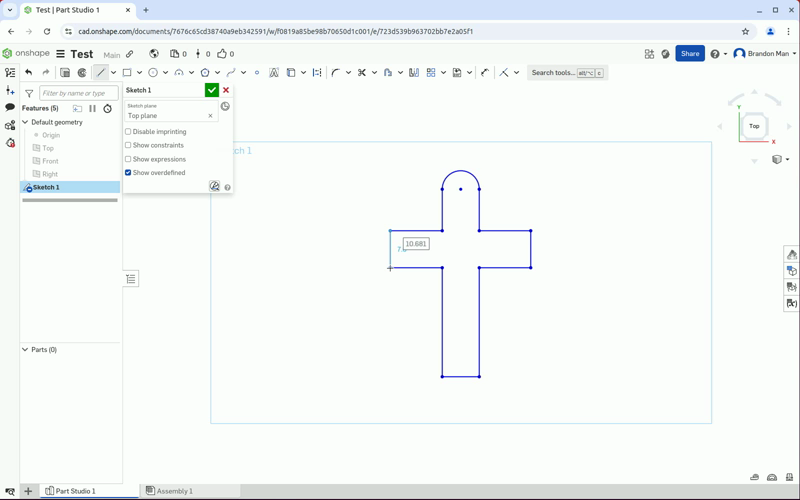
key_up(shift)
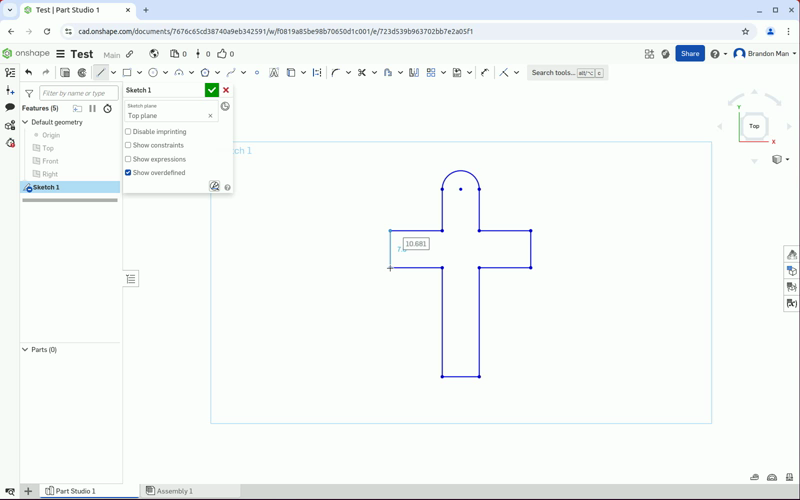
click(390, 267)
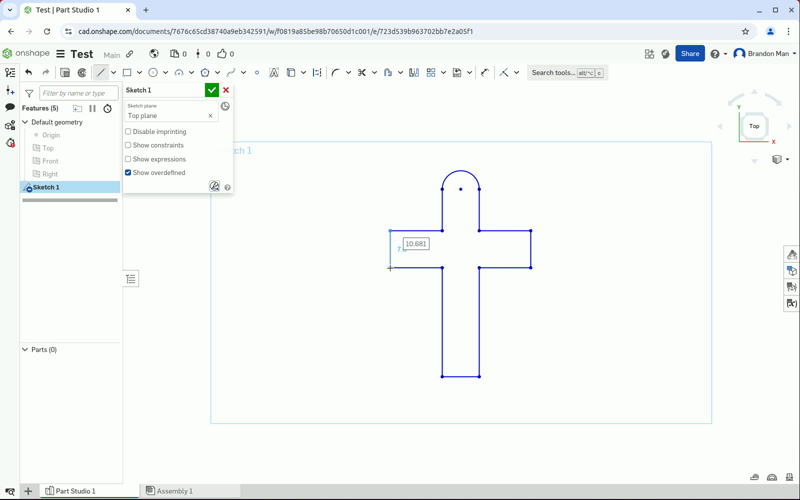
key(esc)
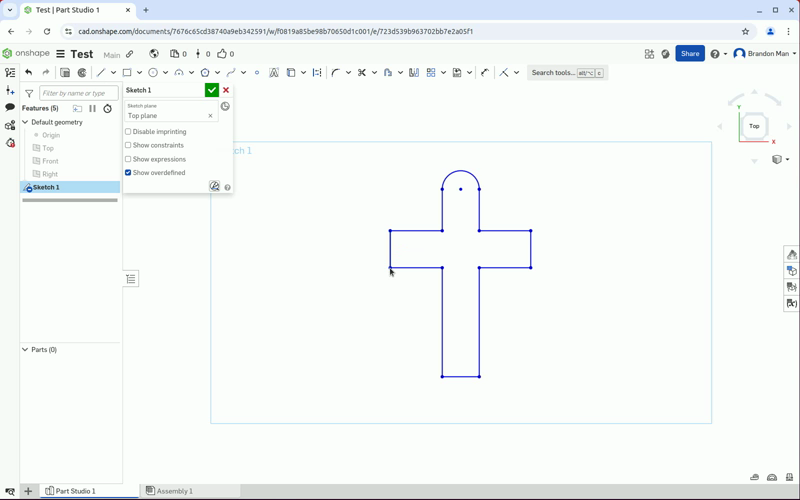
key(l)
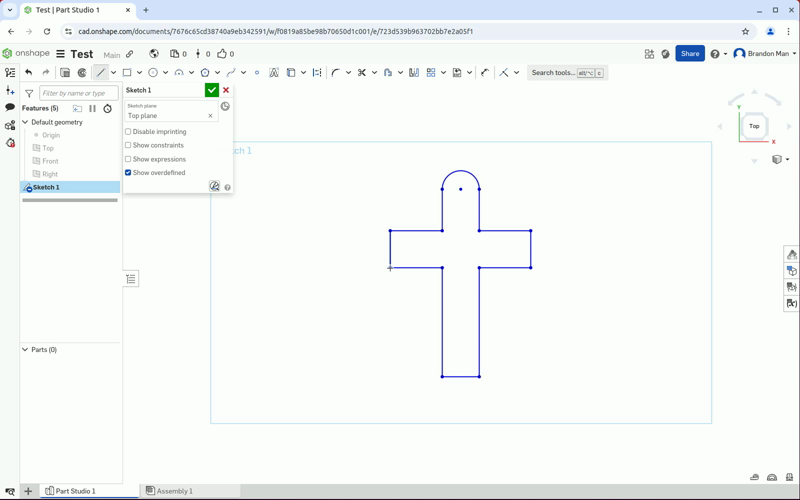
key_down(shift)
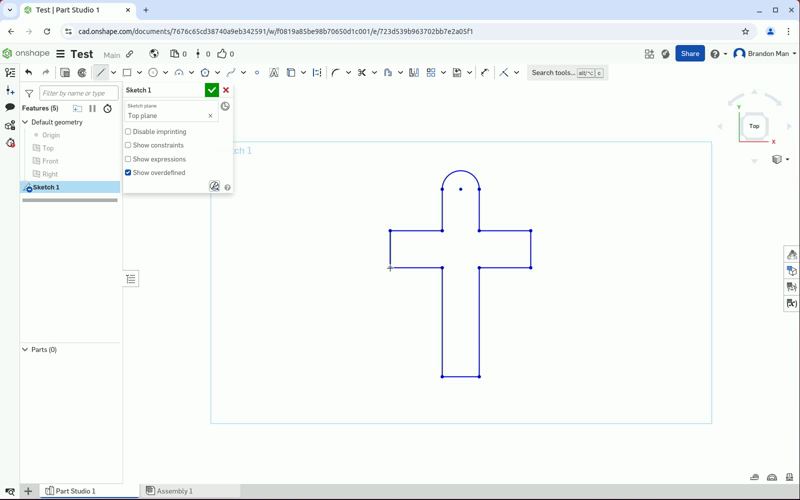
mouse_move(396, 261)
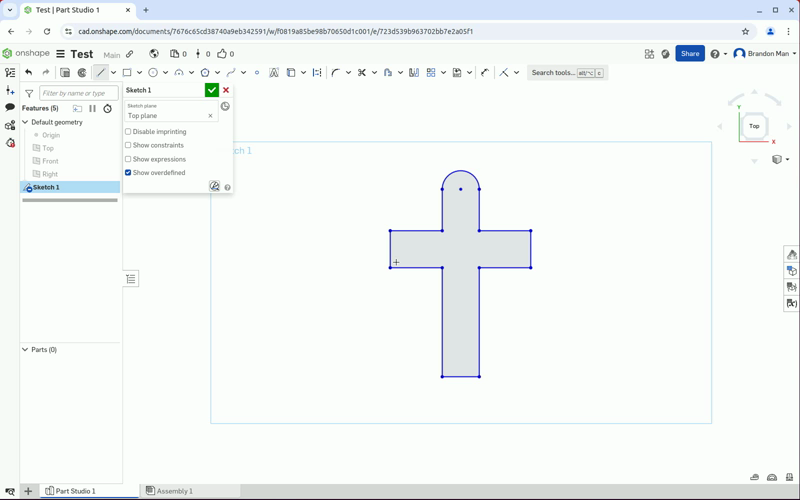
click(396, 261)
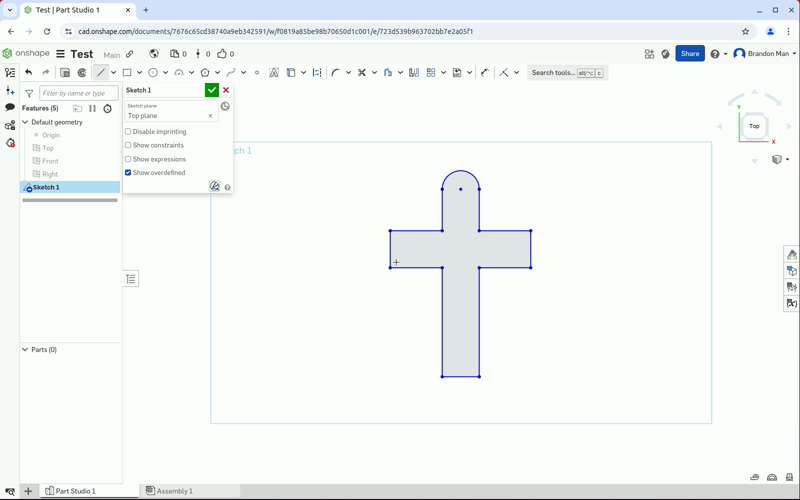
key_up(shift)
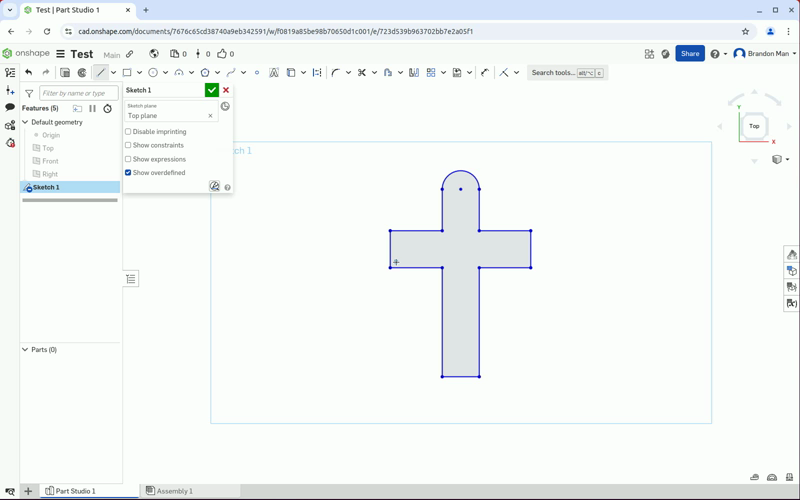
key_down(shift)
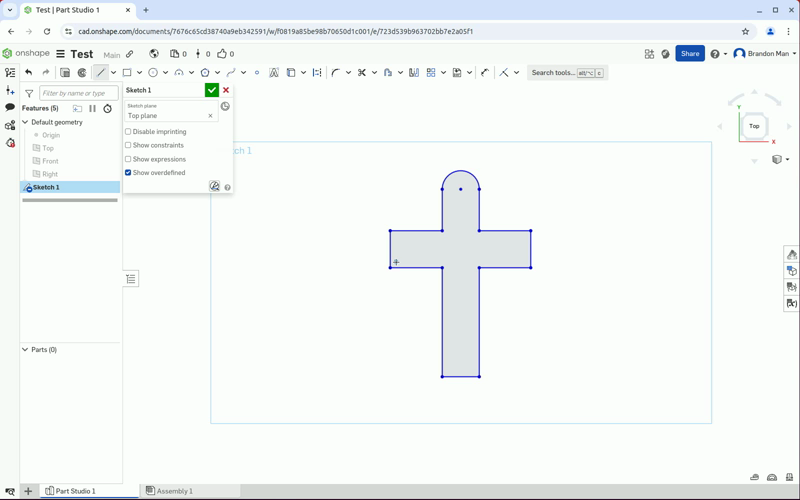
mouse_move(426, 261)
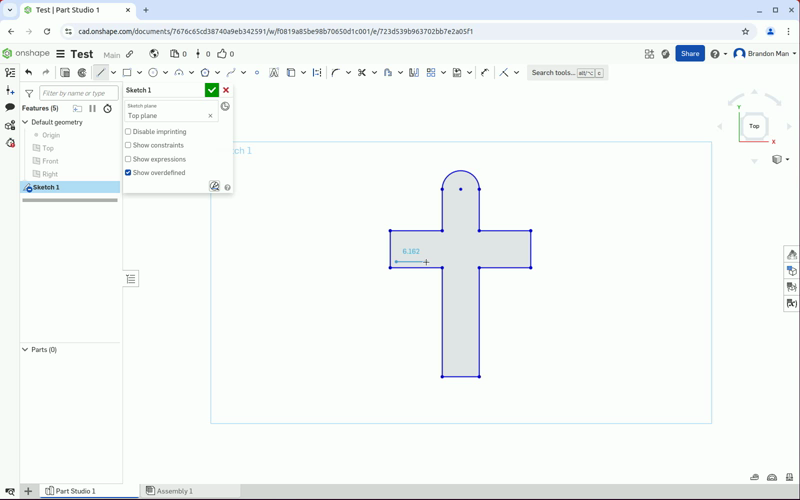
mouse_move(448, 261)
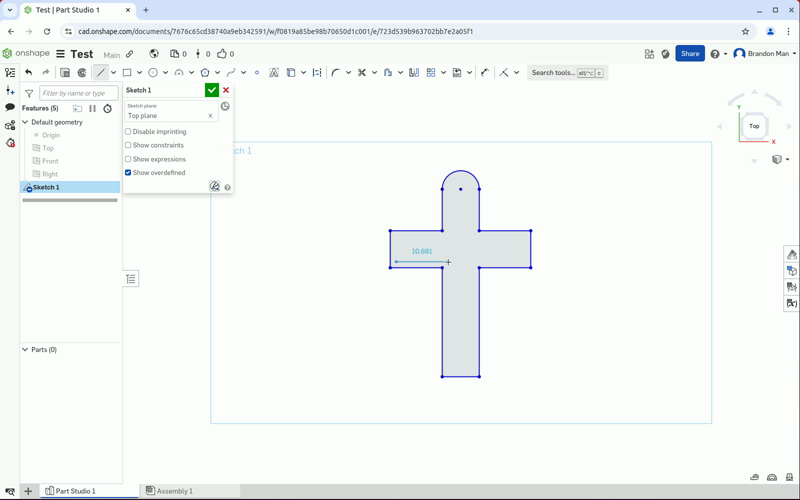
click(448, 261)
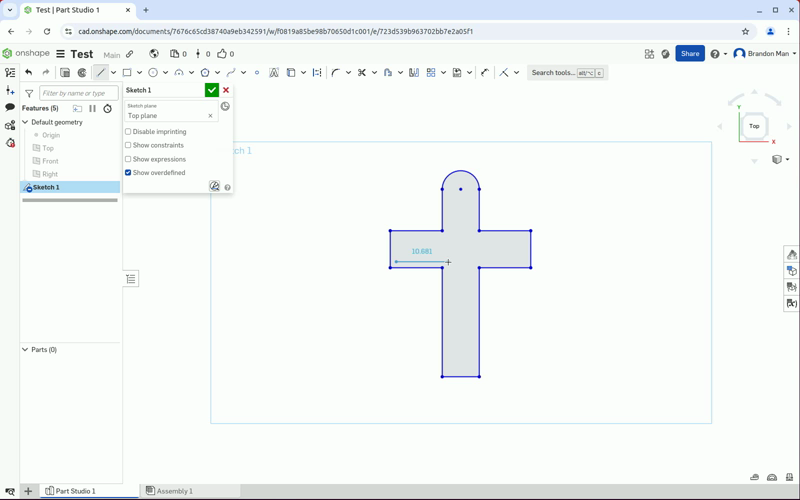
key_up(shift)
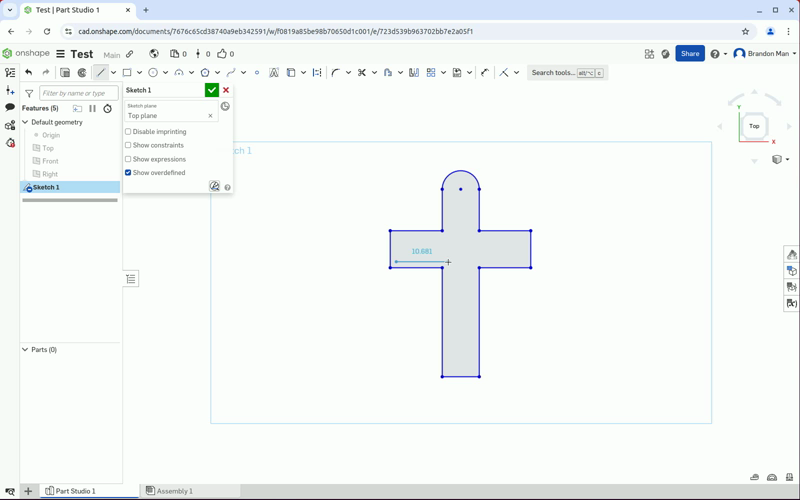
key_down(shift)
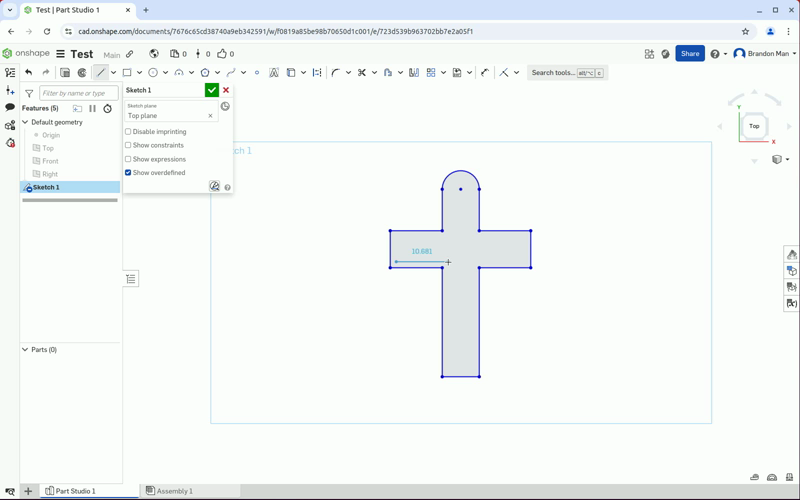
mouse_move(448, 371)
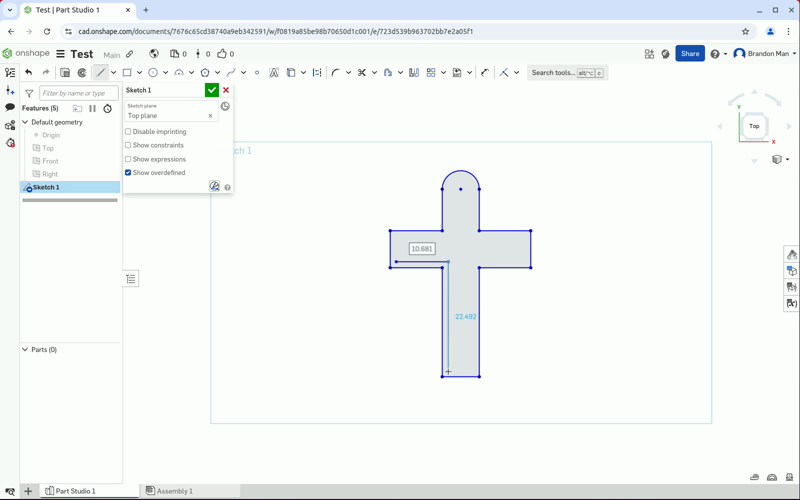
click(448, 371)
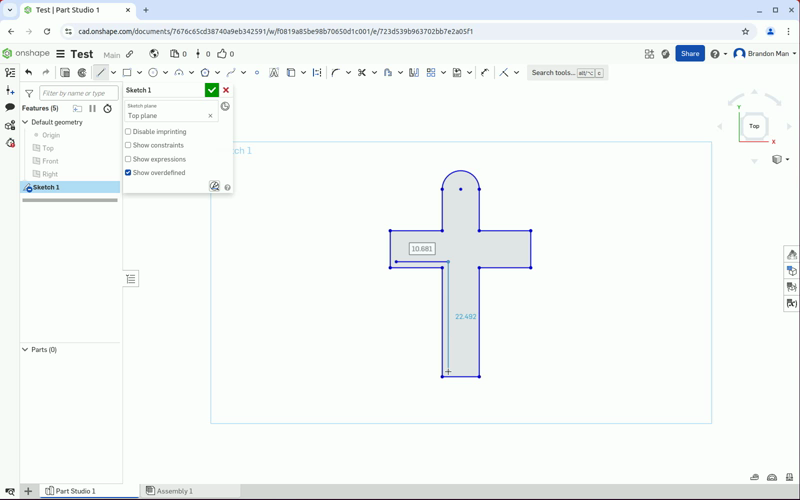
key_up(shift)
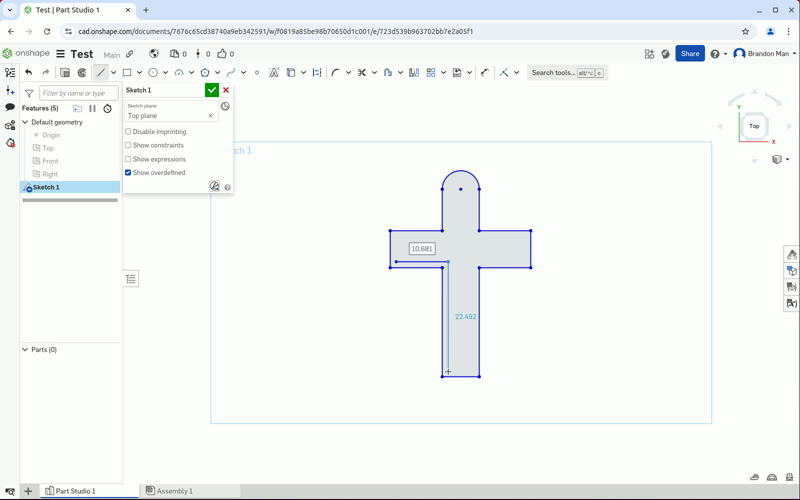
key_down(shift)
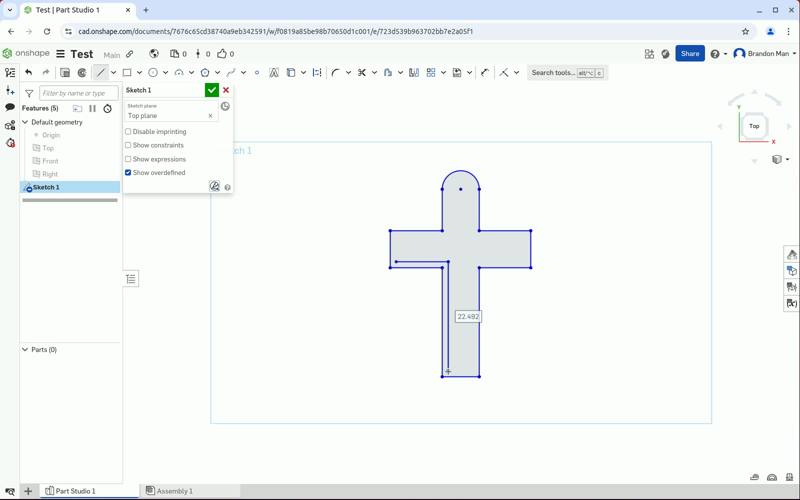
mouse_move(478, 371)
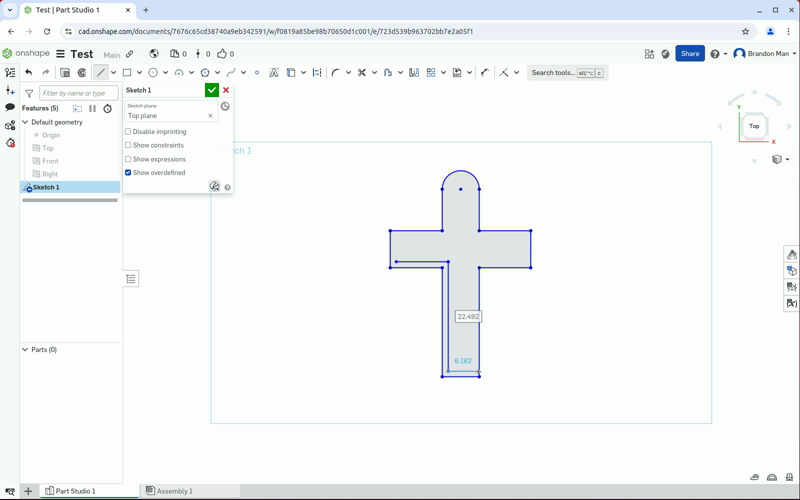
mouse_move(473, 371)
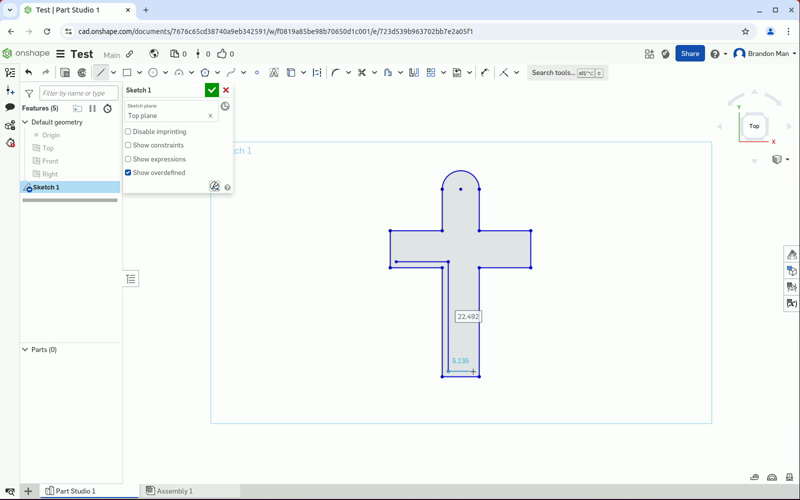
click(473, 371)
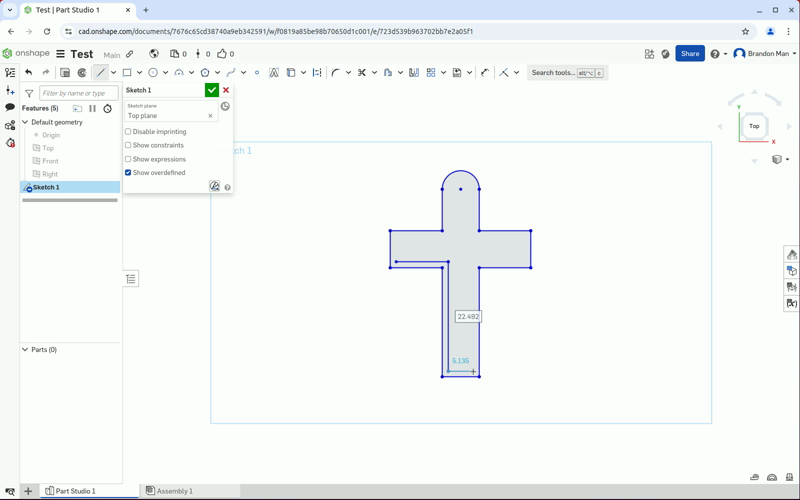
key_up(shift)
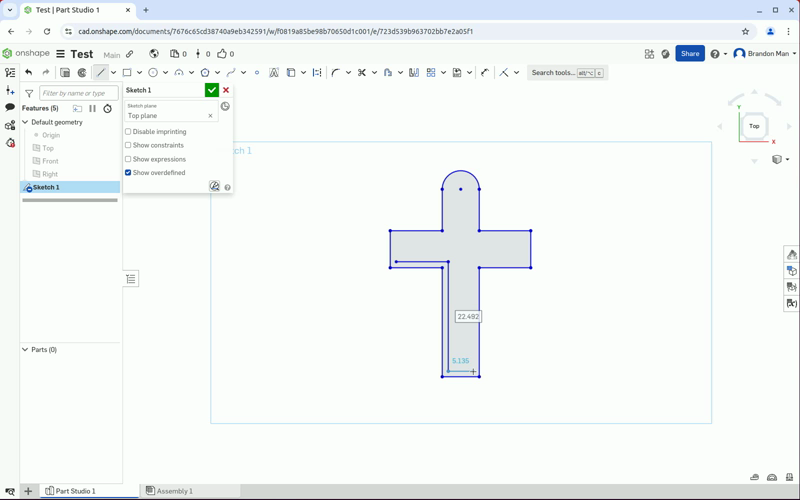
key_down(shift)
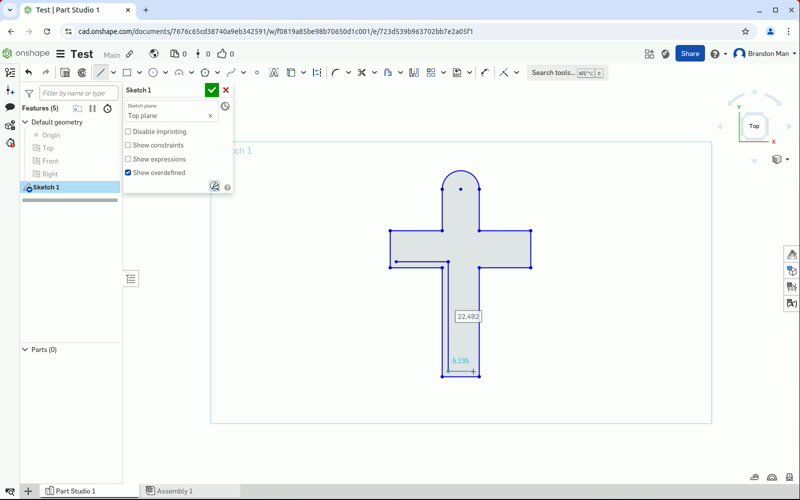
mouse_move(473, 261)
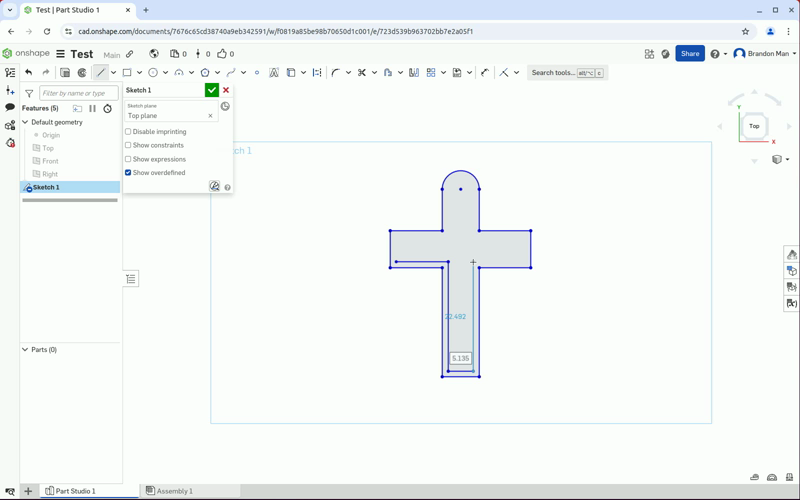
click(473, 261)
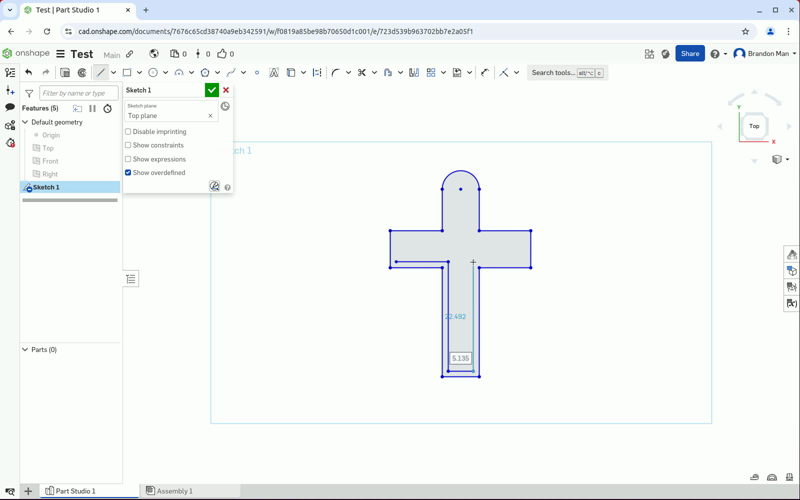
key_up(shift)
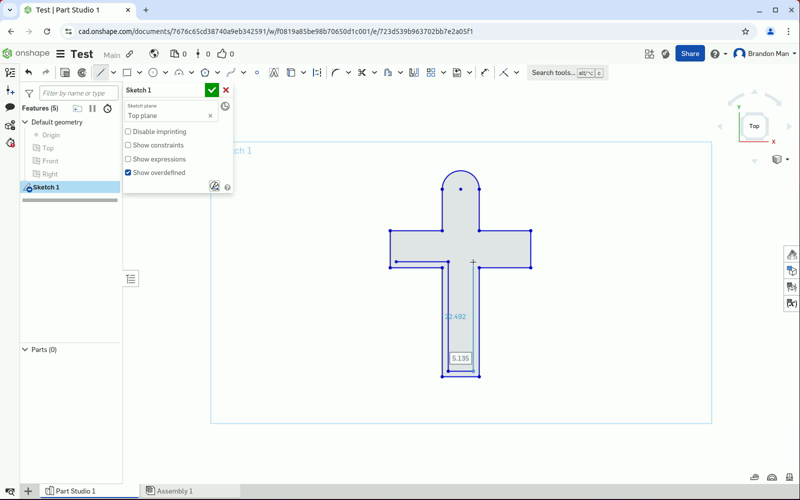
key_down(shift)
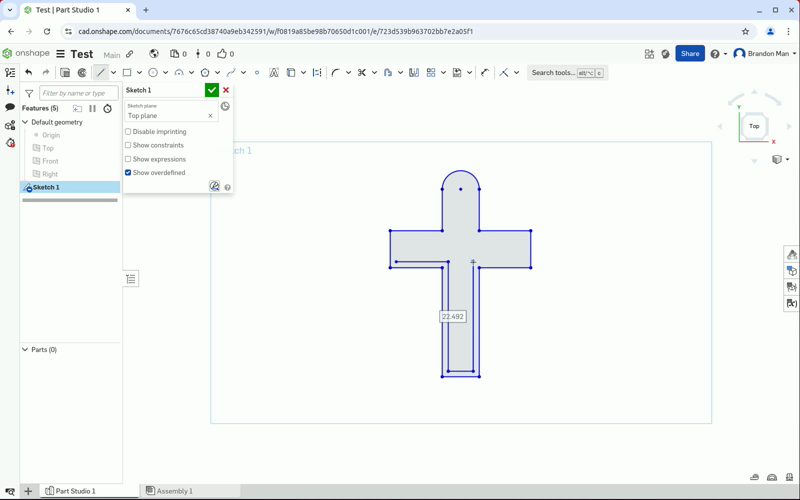
mouse_move(503, 261)
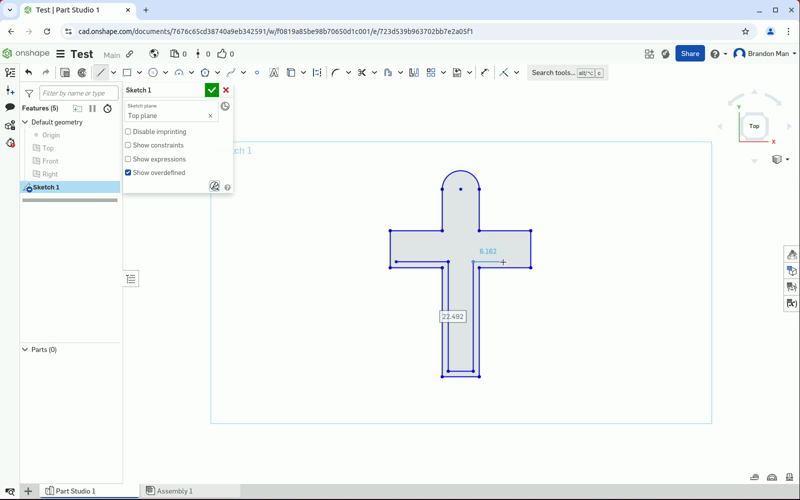
mouse_move(525, 261)
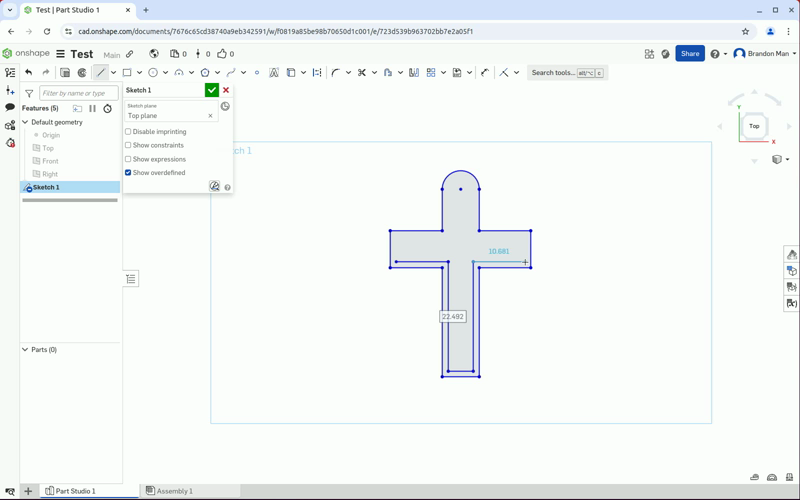
click(525, 261)
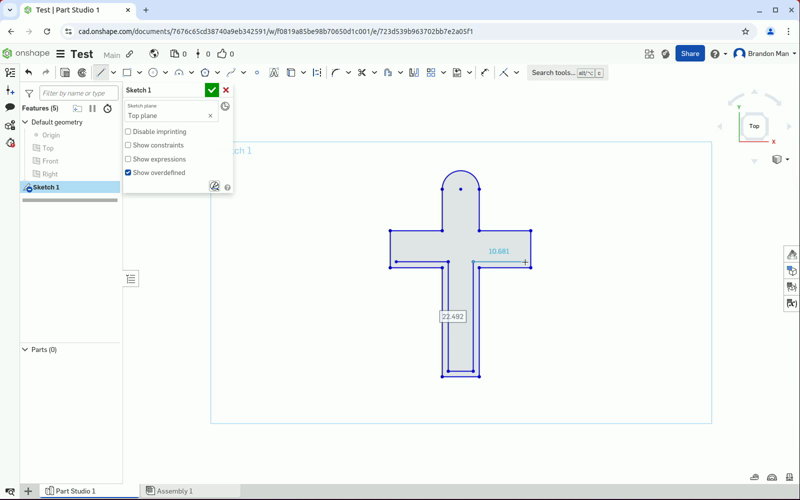
key_up(shift)
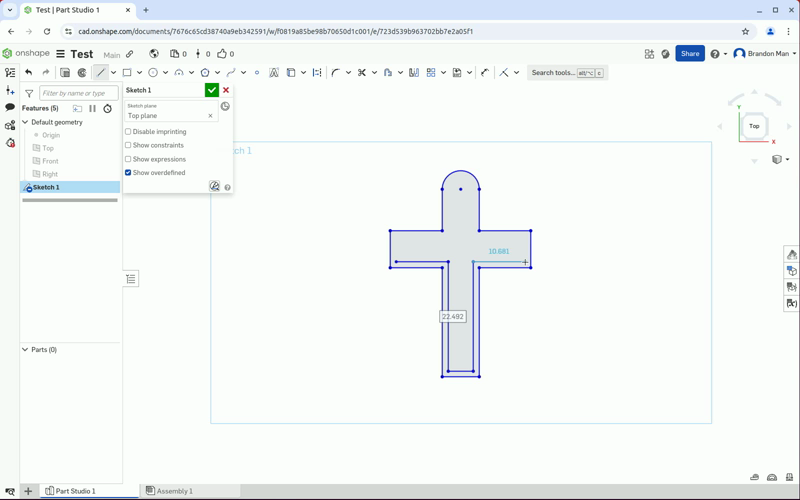
key_down(shift)
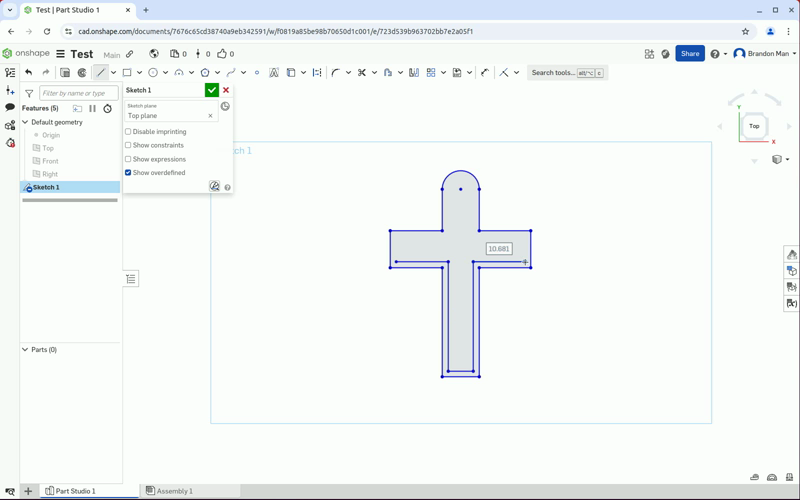
mouse_move(555, 261)
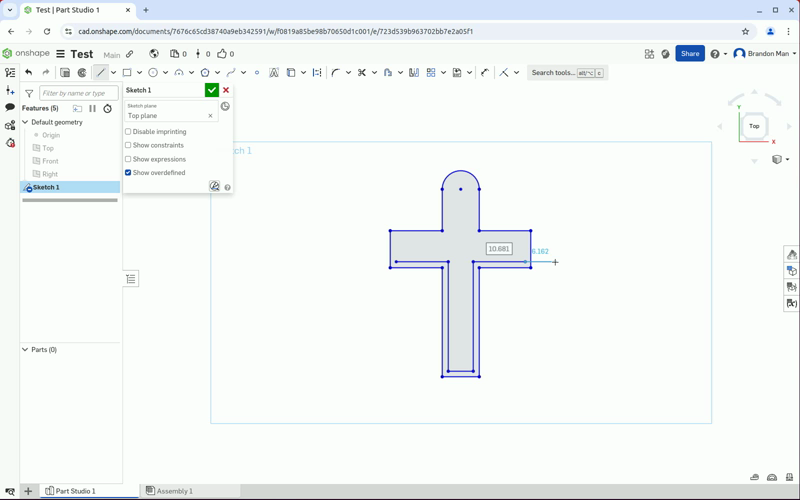
mouse_move(525, 236)
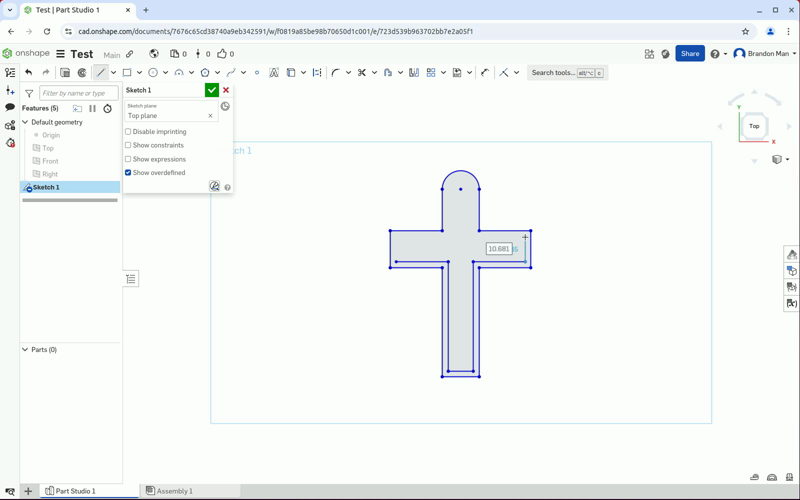
click(525, 236)
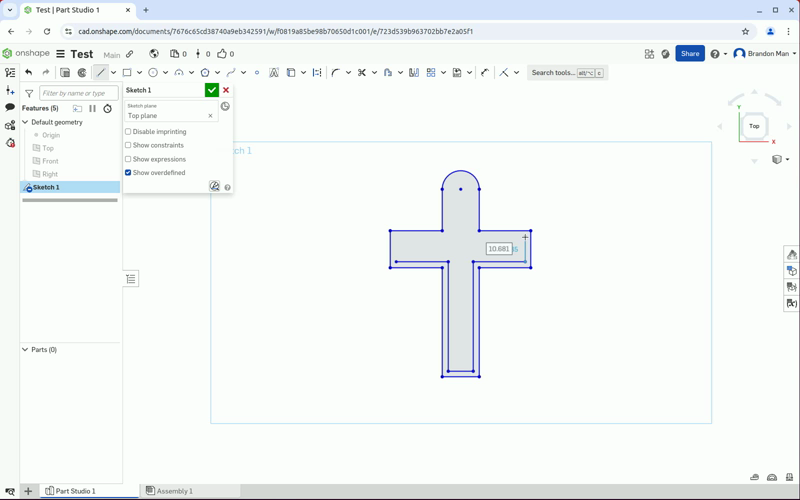
key_up(shift)
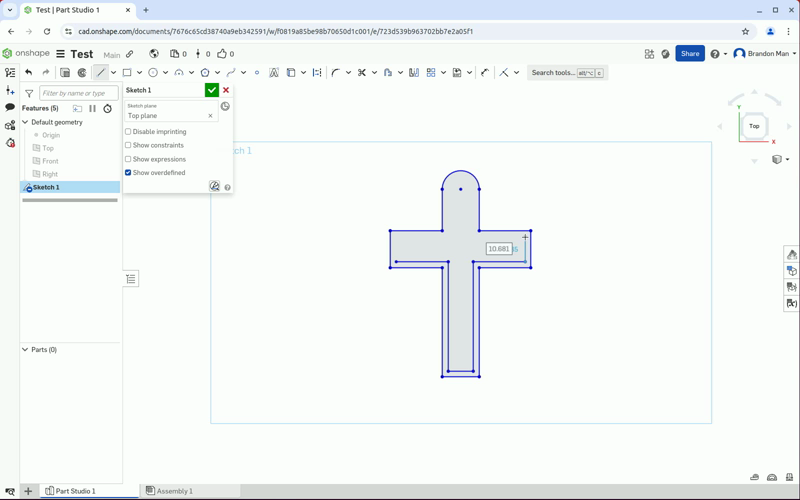
key_down(shift)
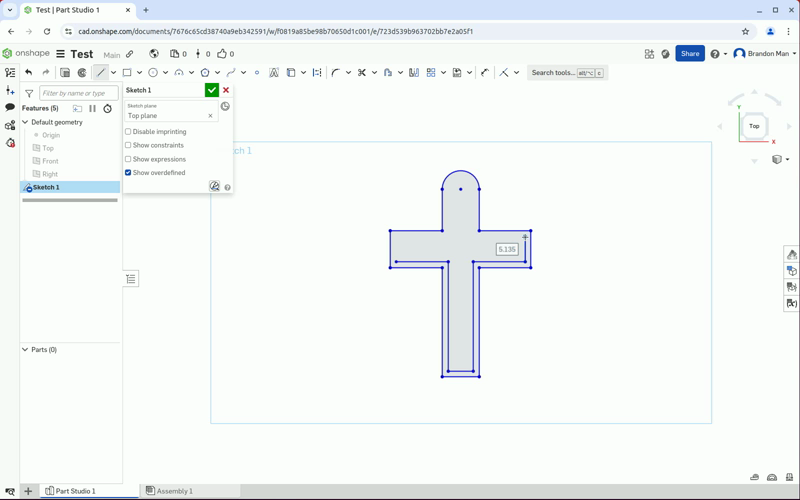
mouse_move(555, 236)
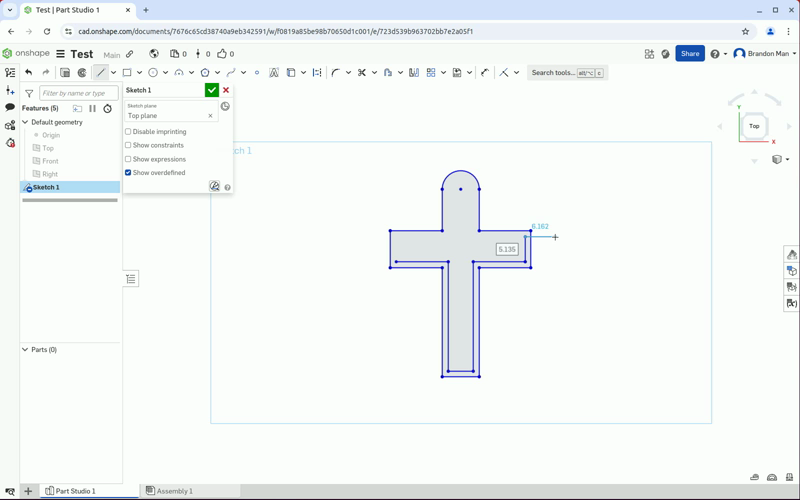
mouse_move(473, 236)
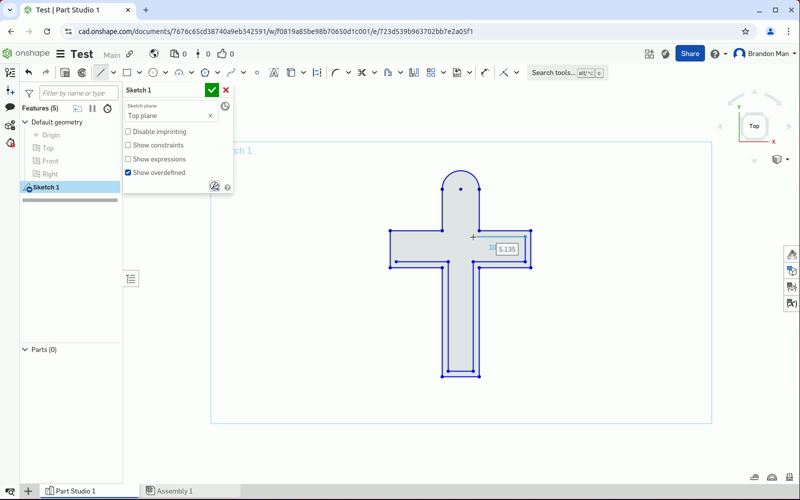
click(473, 236)
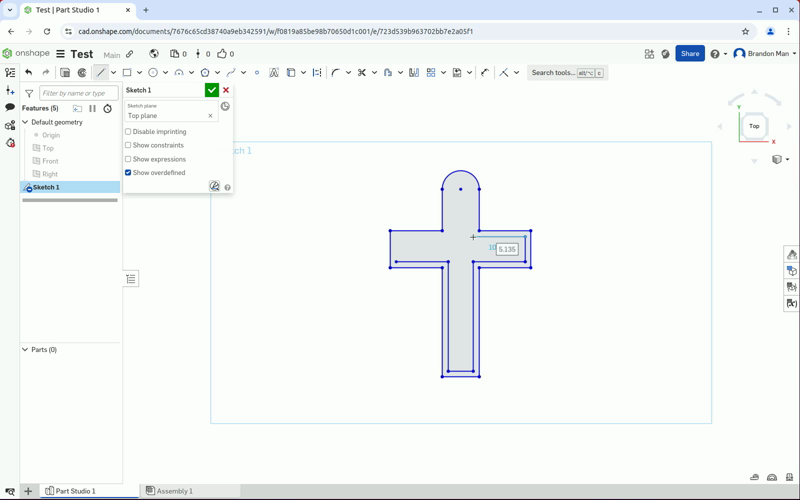
key_up(shift)
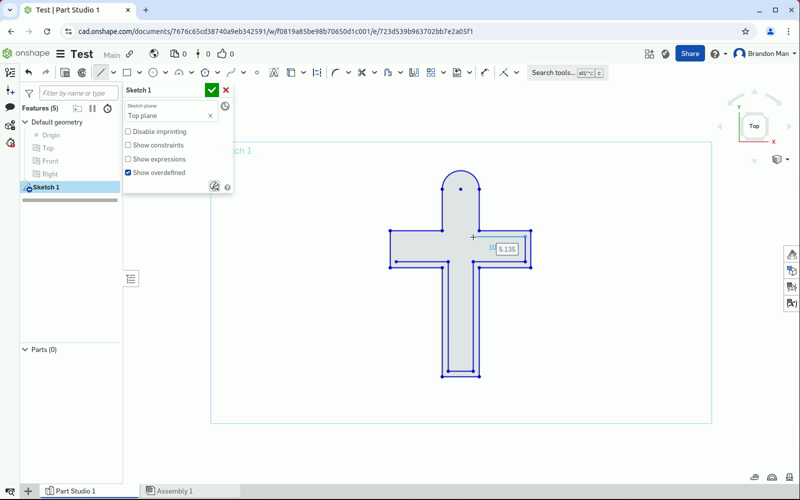
key_down(shift)
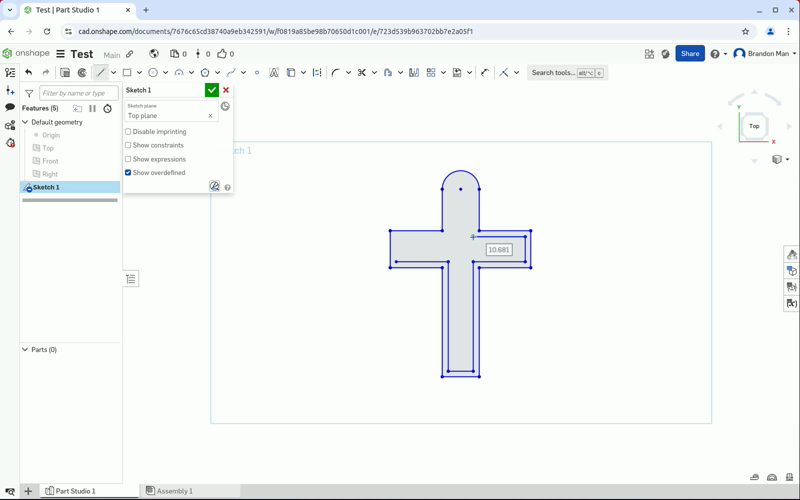
mouse_move(503, 236)
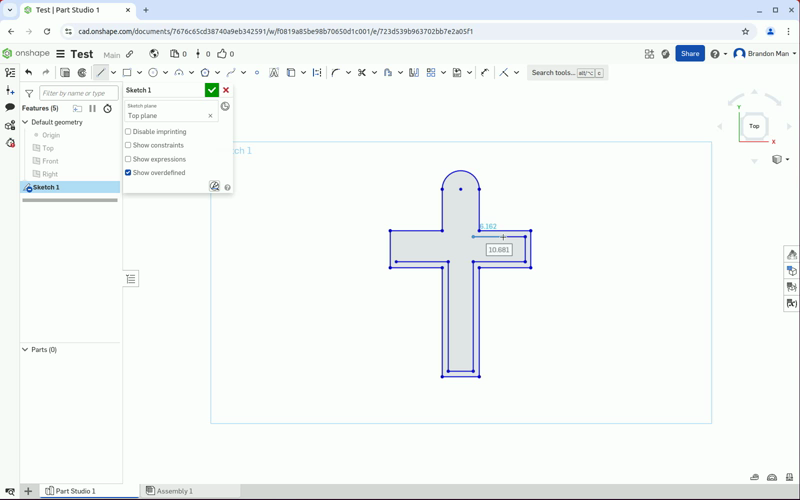
mouse_move(473, 189)
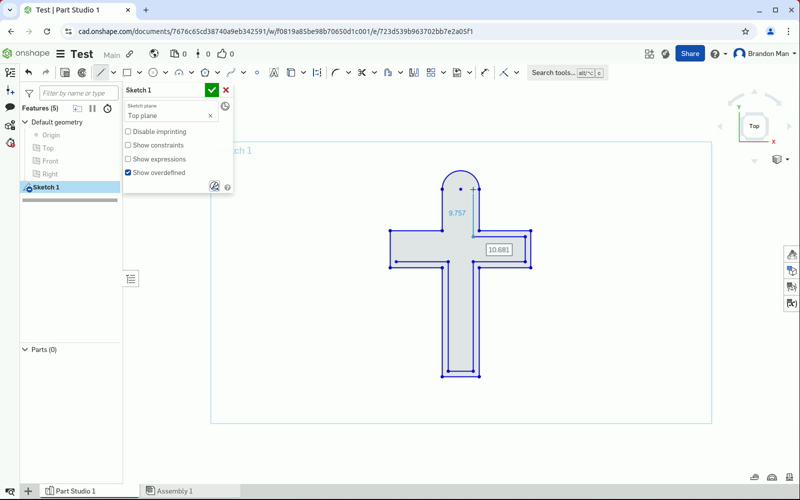
click(473, 189)
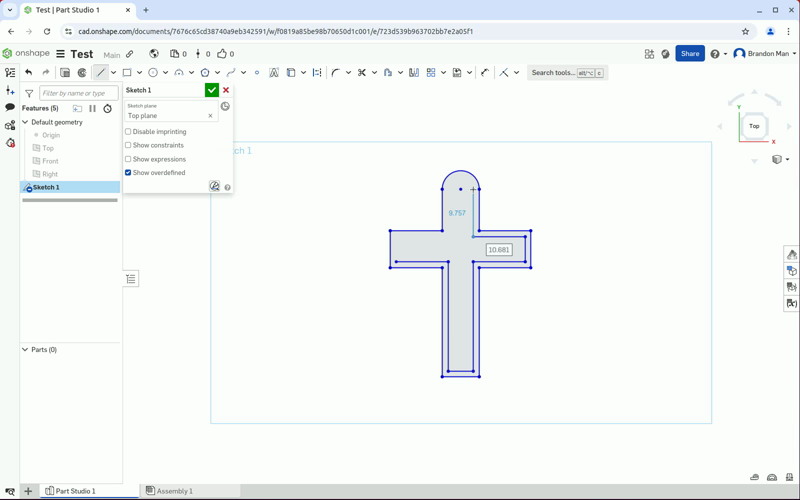
key_up(shift)
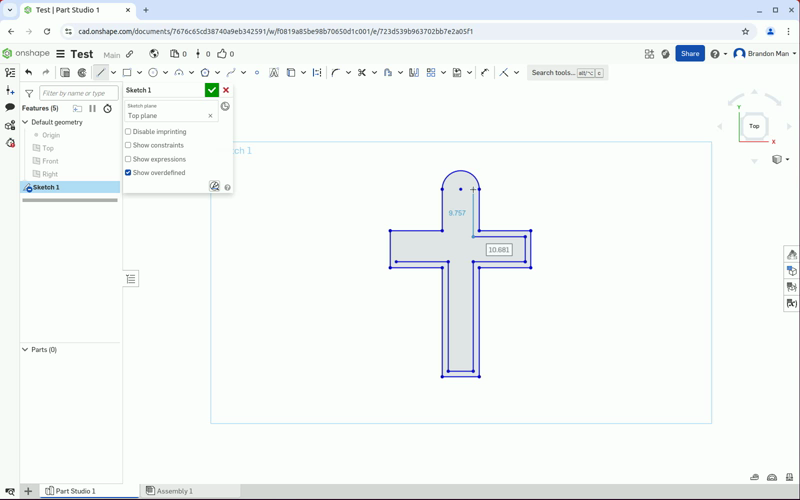
key(esc)
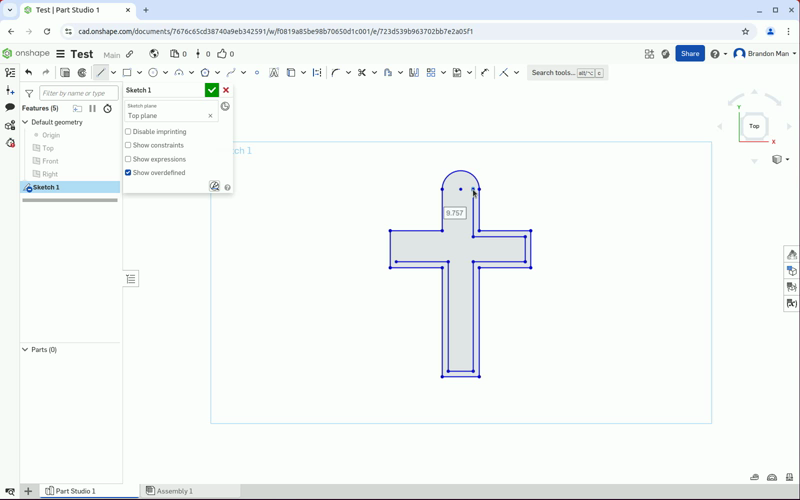
key(a)
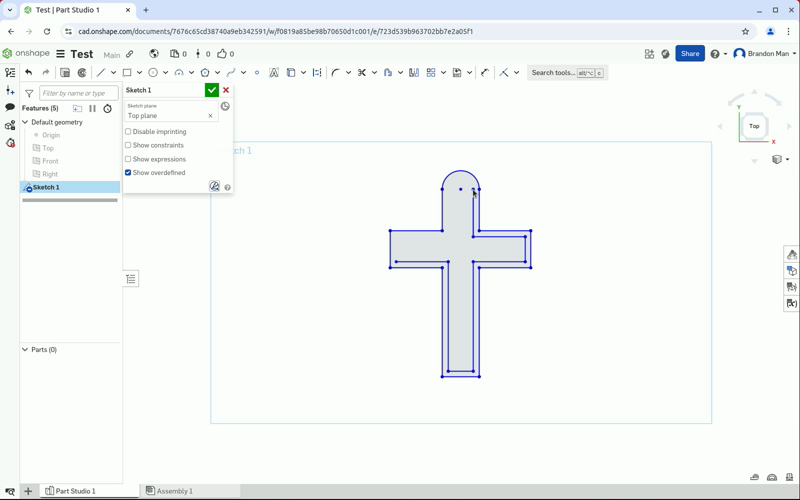
mouse_move(473, 189)
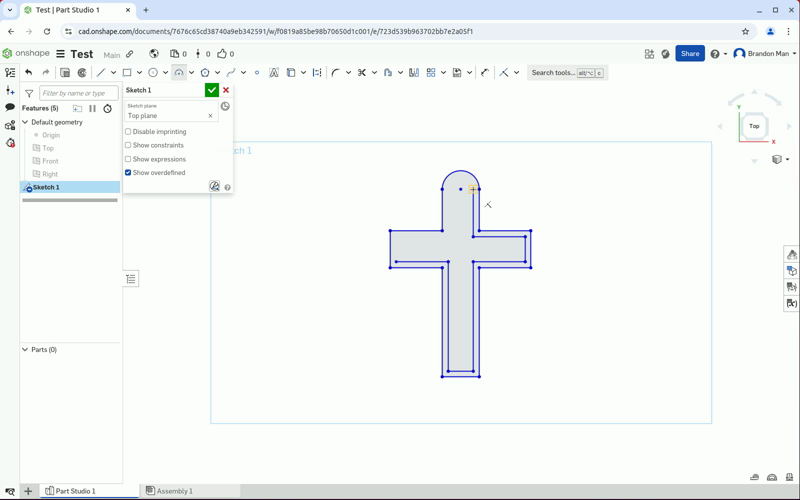
click(473, 189)
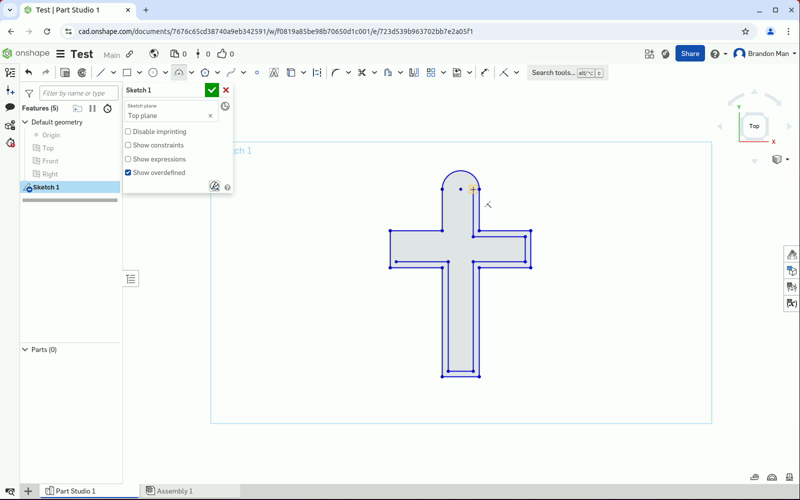
key_down(shift)
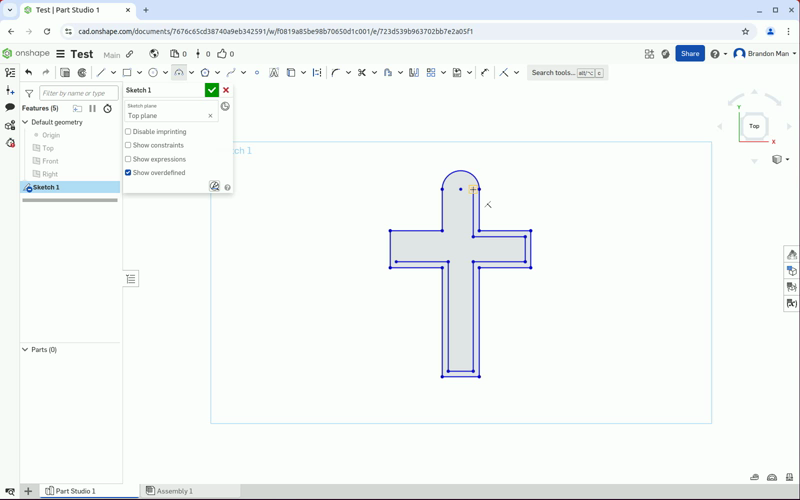
mouse_move(448, 189)
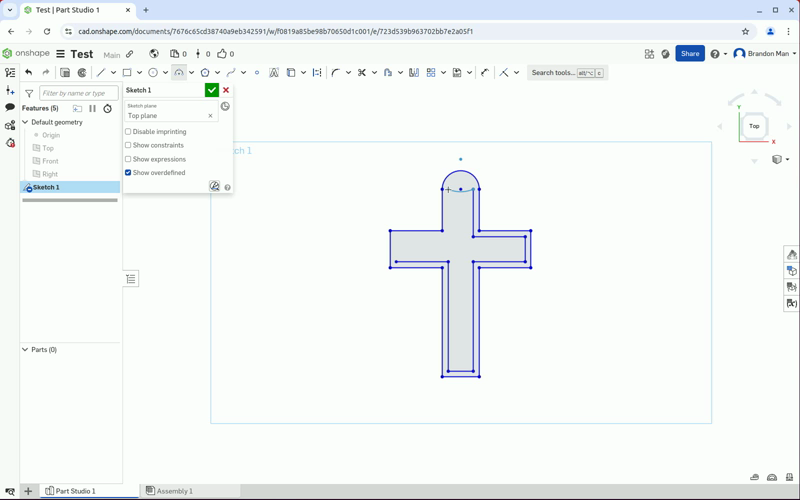
click(448, 189)
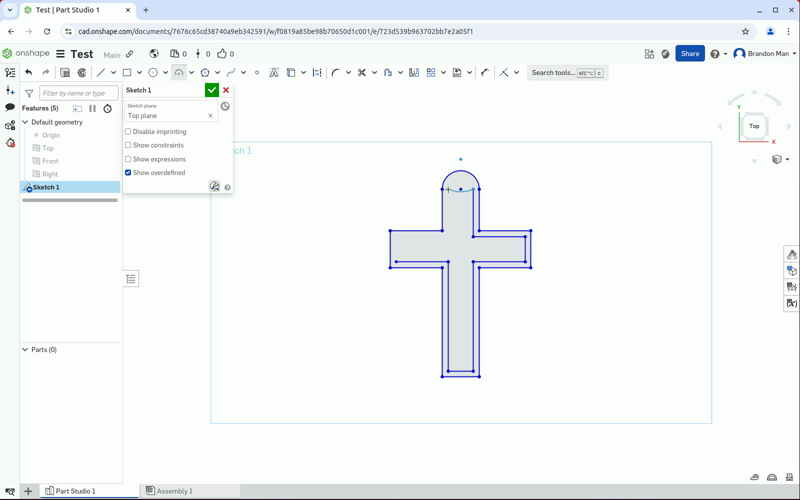
mouse_move(460, 176)
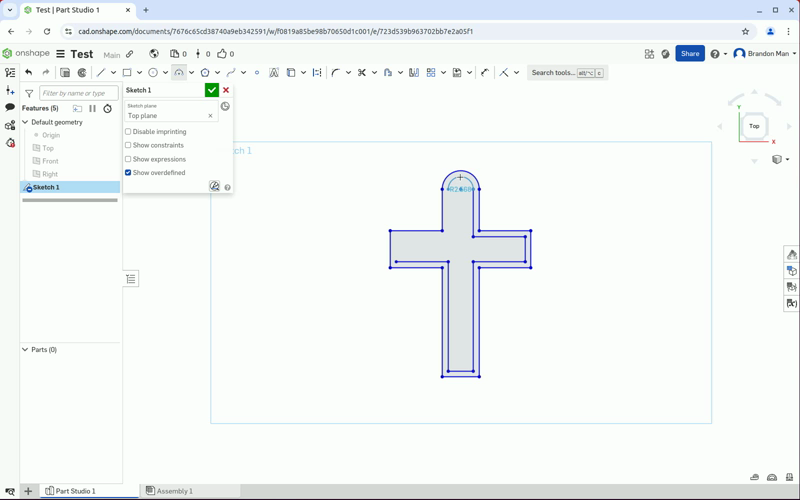
click(460, 176)
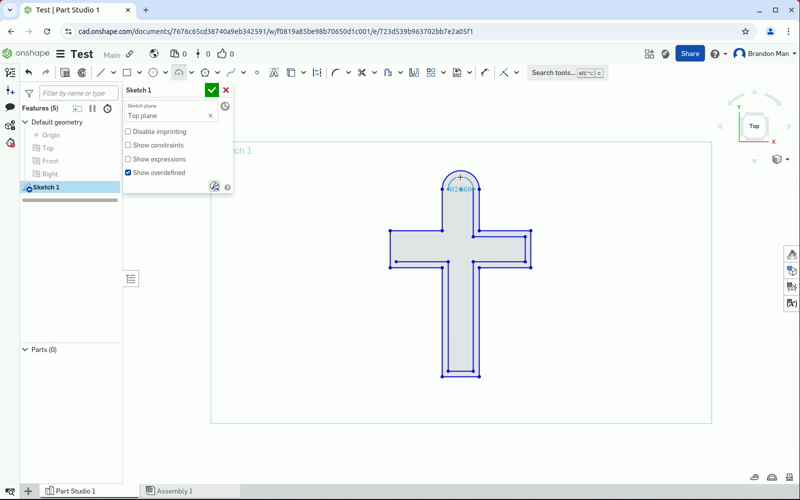
key_up(shift)
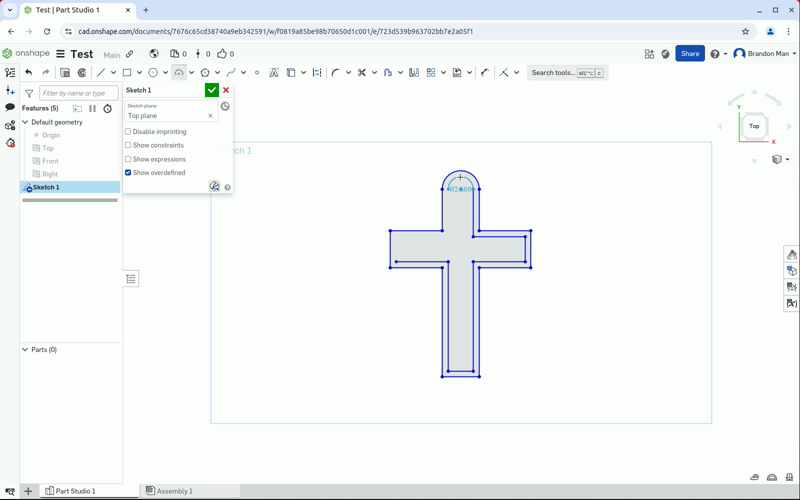
key(esc)
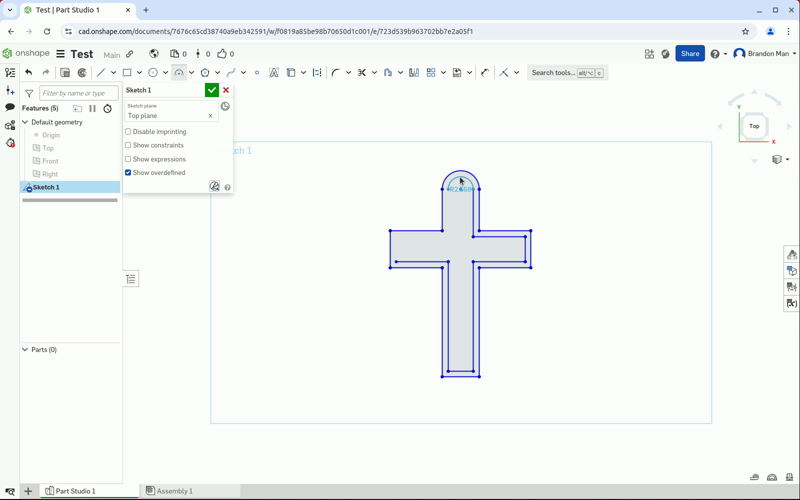
key(l)
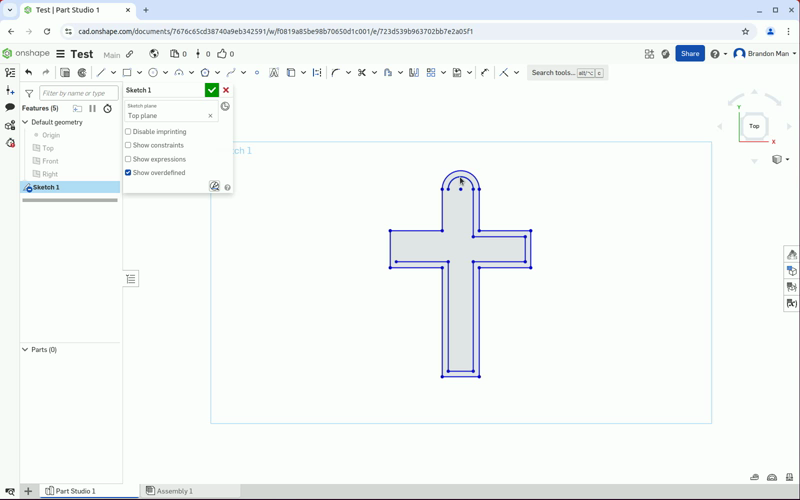
mouse_move(448, 189)
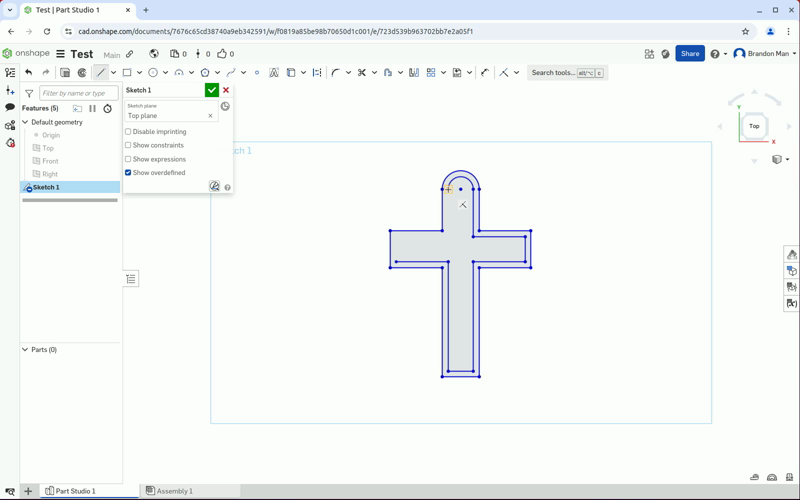
click(448, 189)
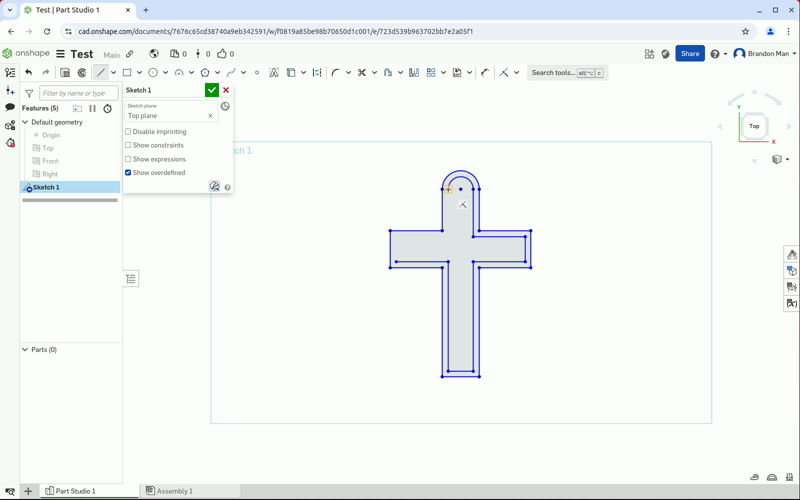
key_down(shift)
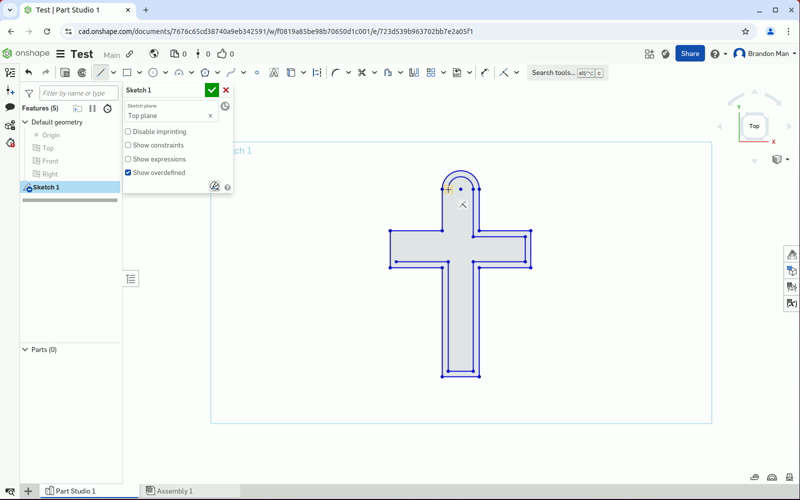
mouse_move(478, 189)
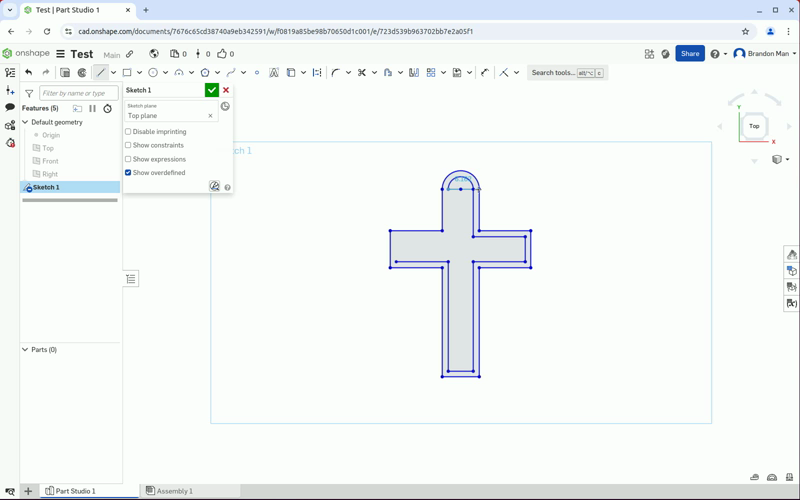
mouse_move(448, 236)
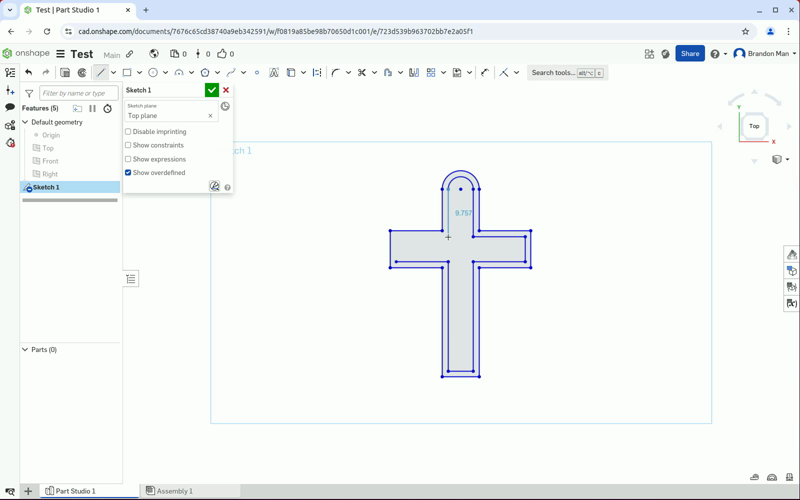
click(448, 236)
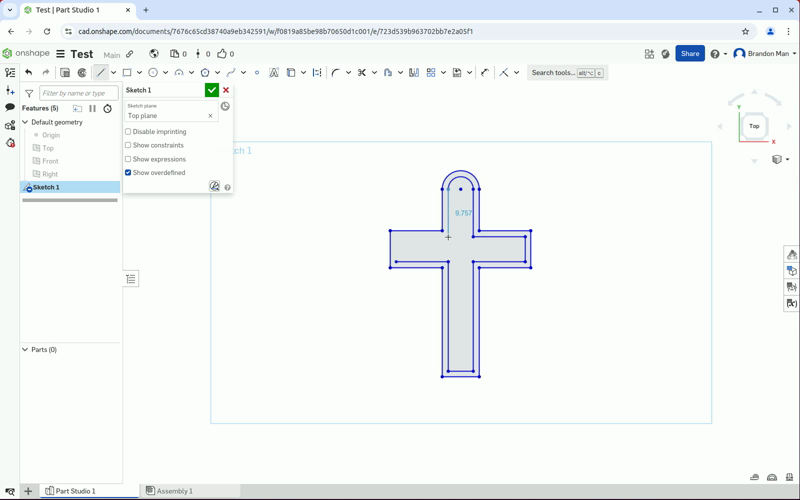
key_up(shift)
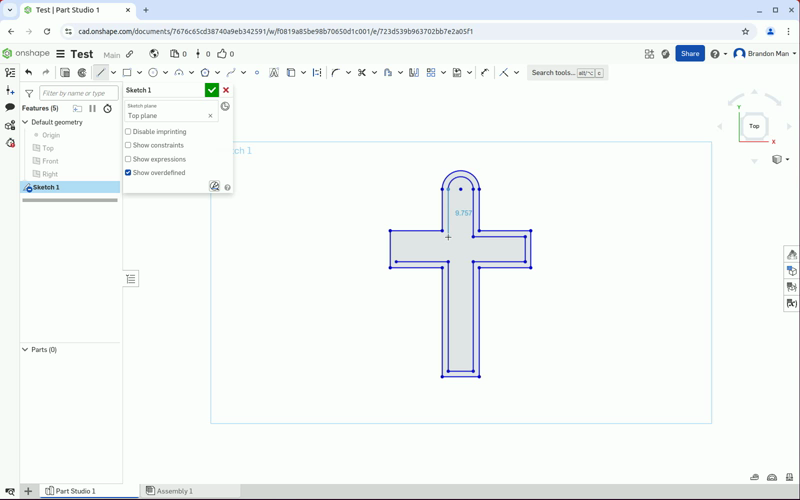
key_down(shift)
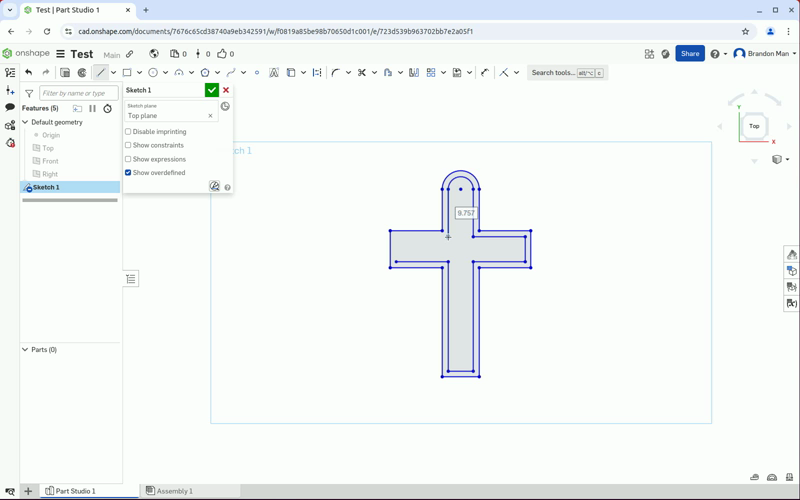
mouse_move(478, 236)
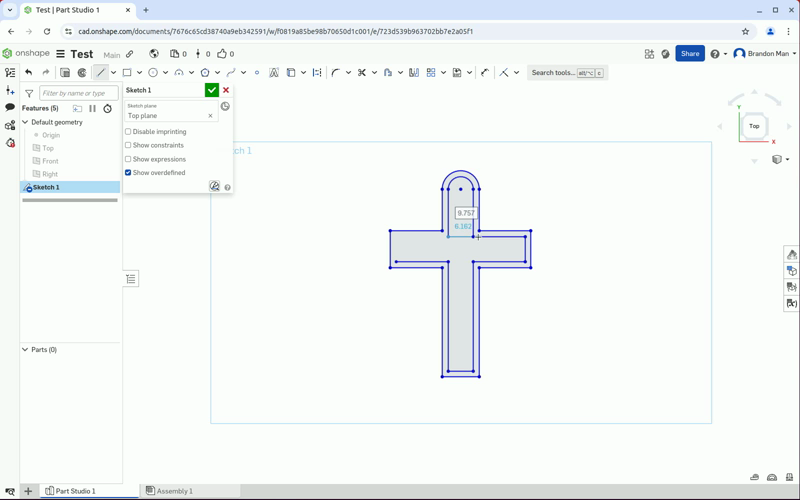
mouse_move(396, 236)
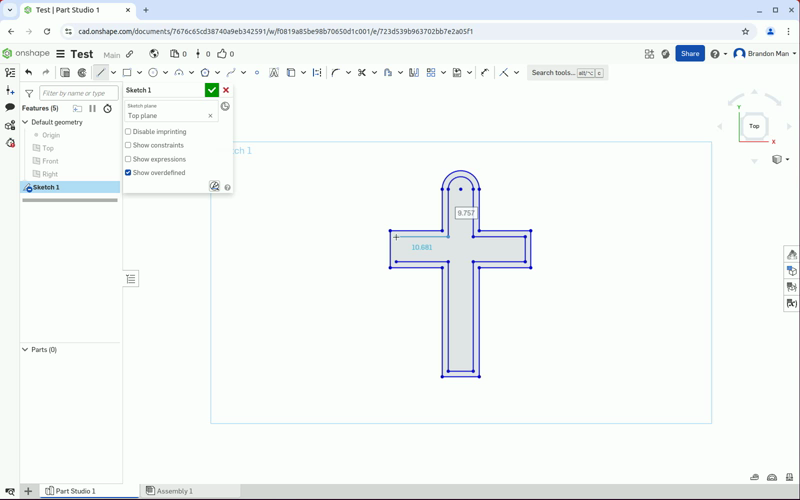
click(396, 236)
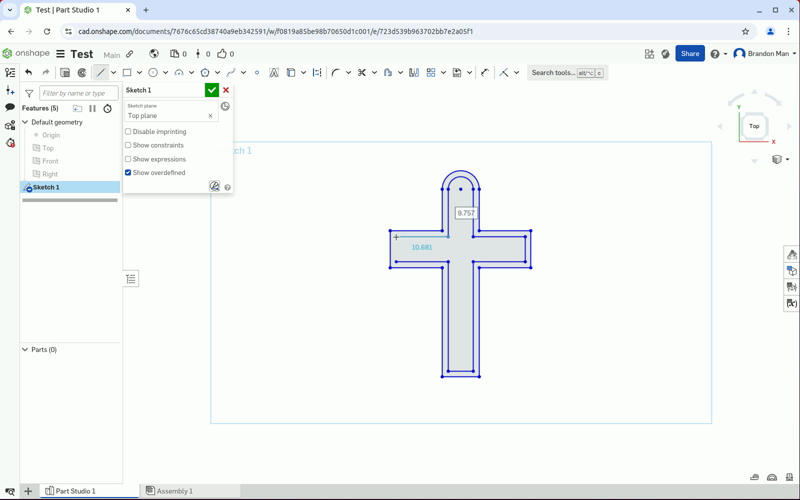
key_up(shift)
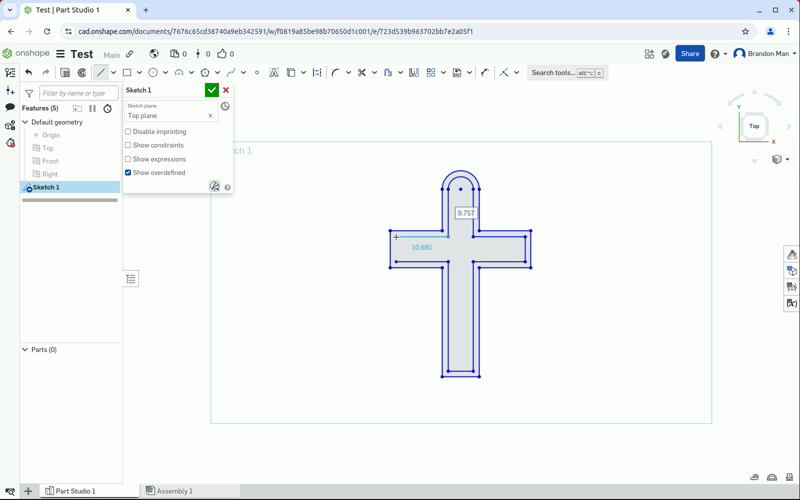
mouse_move(426, 236)
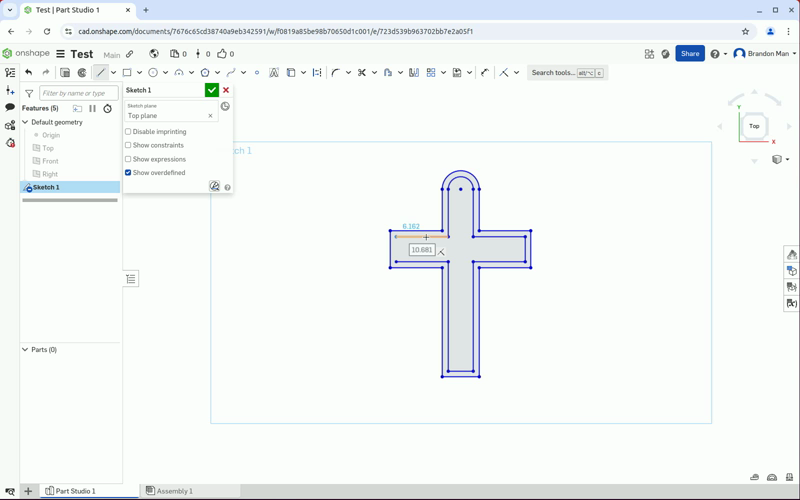
key_down(shift)
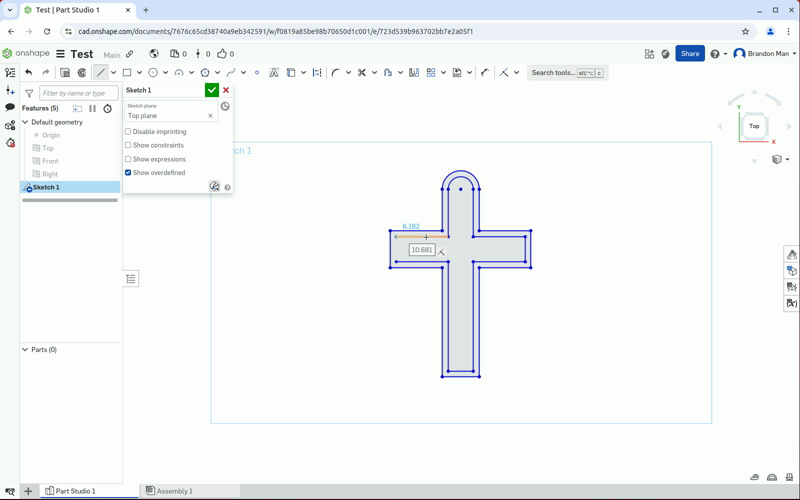
mouse_move(396, 261)
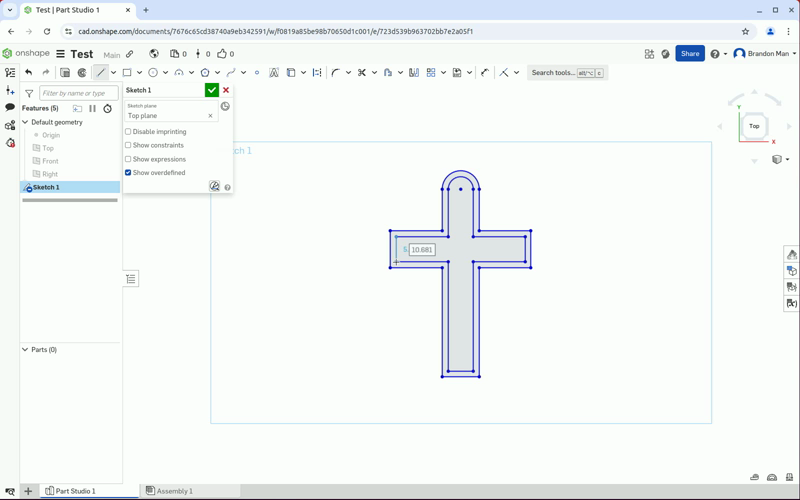
key_up(shift)
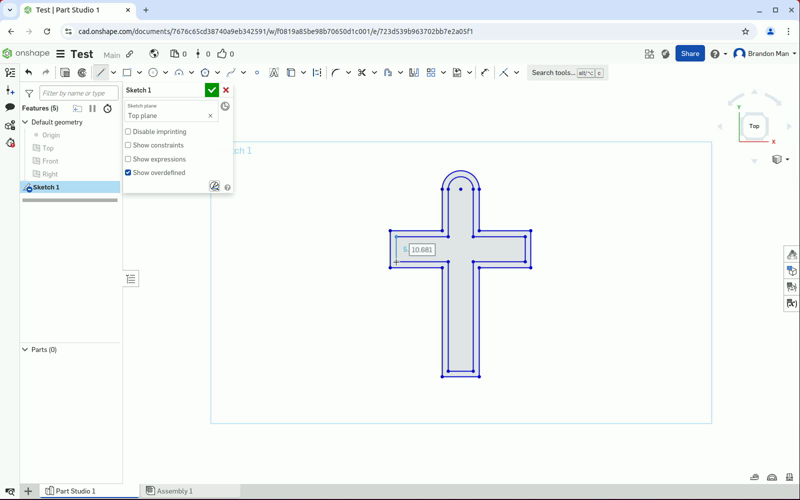
click(396, 261)
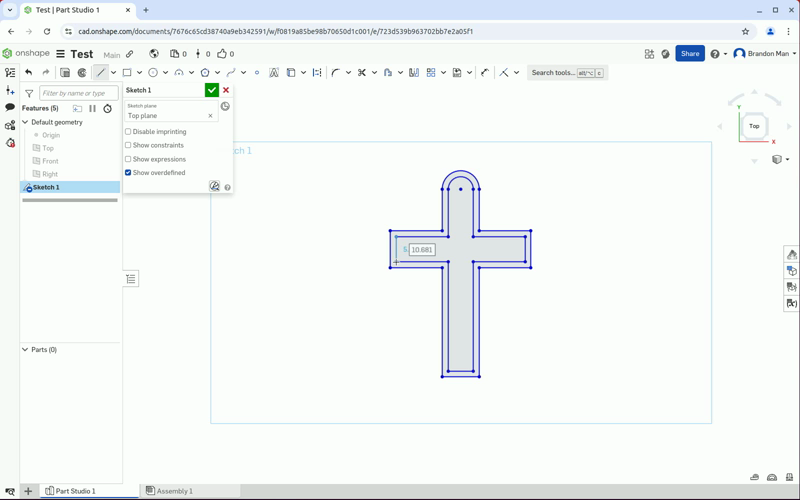
key(esc)
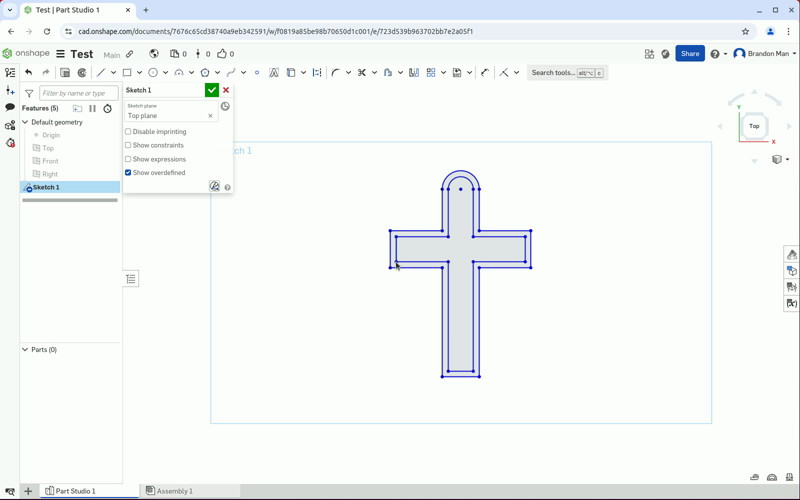
mouse_move(486, 234)
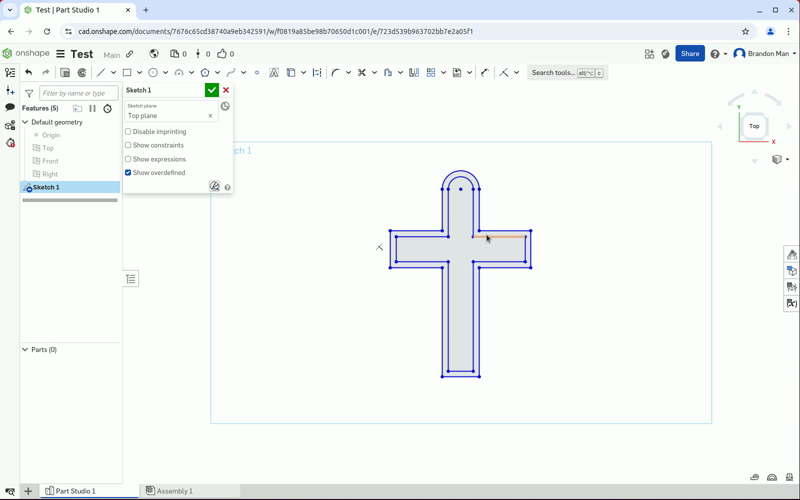
click(486, 234)
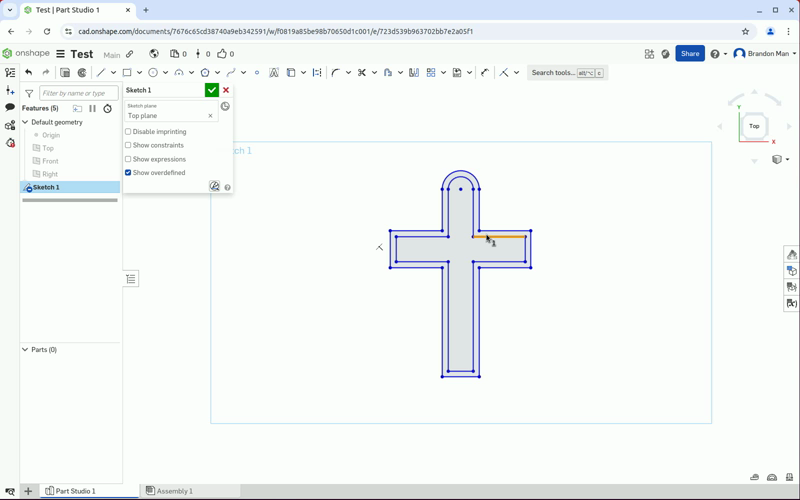
mouse_move(73, 352)
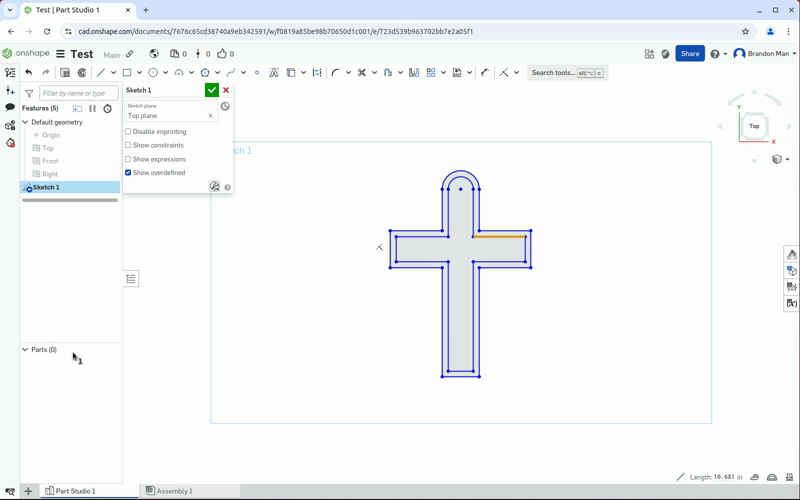
key(shift+y)
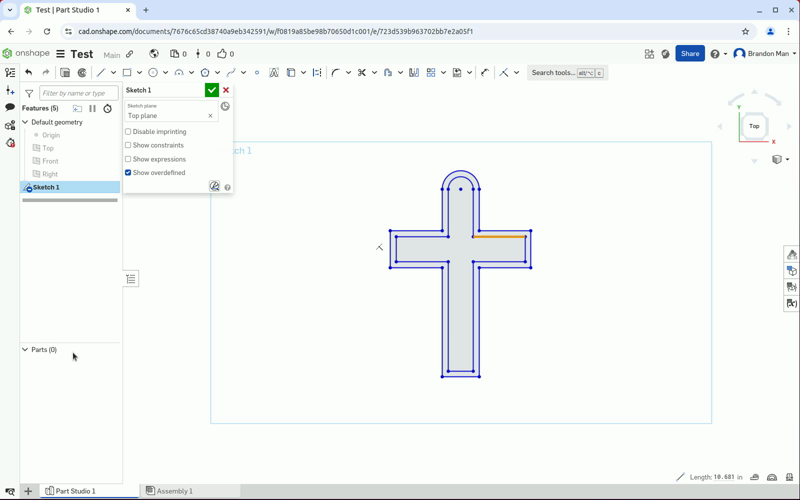
key(shift+e)
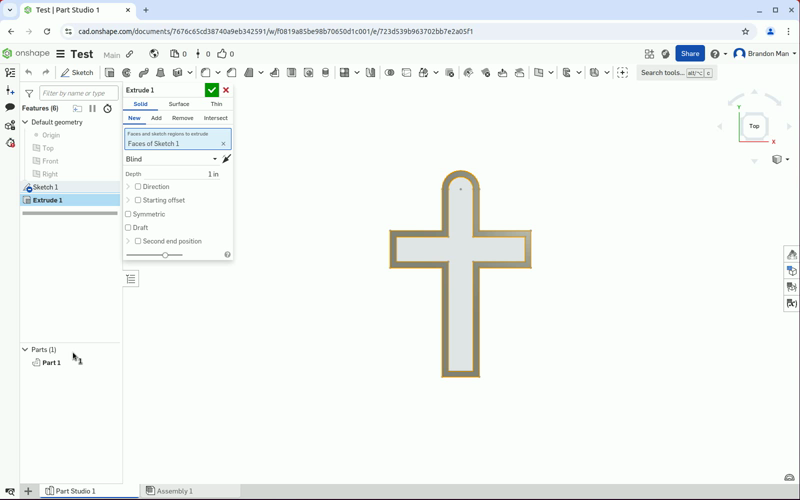
mouse_move(143, 106)
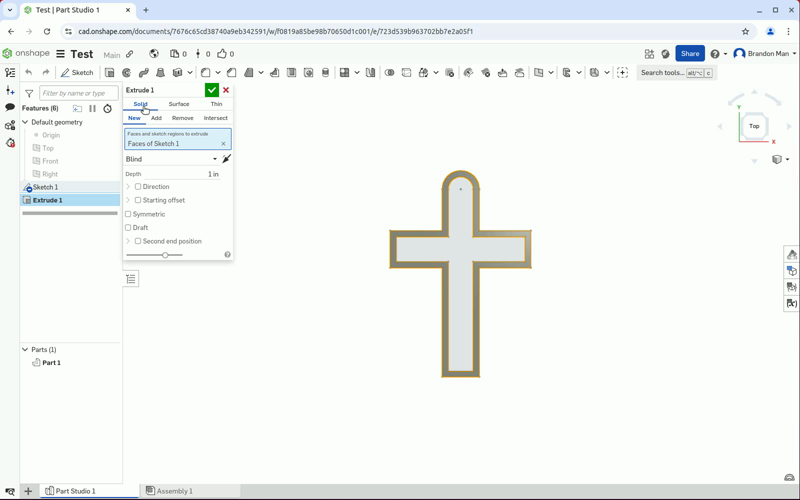
click(143, 106)
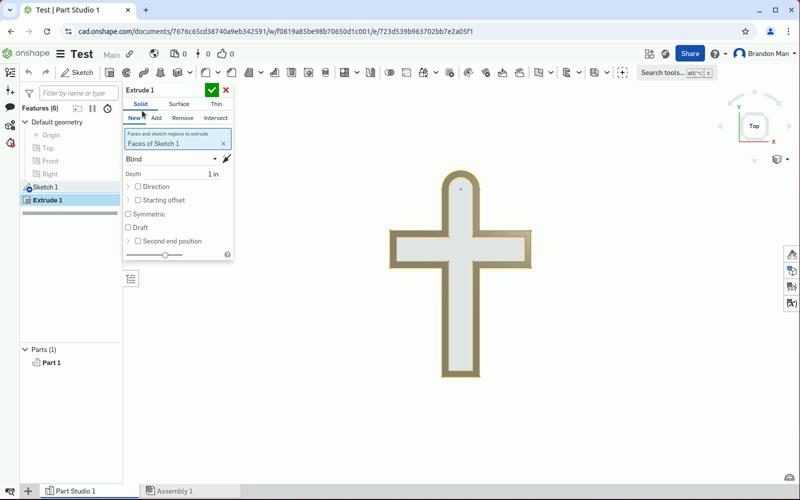
mouse_move(137, 120)
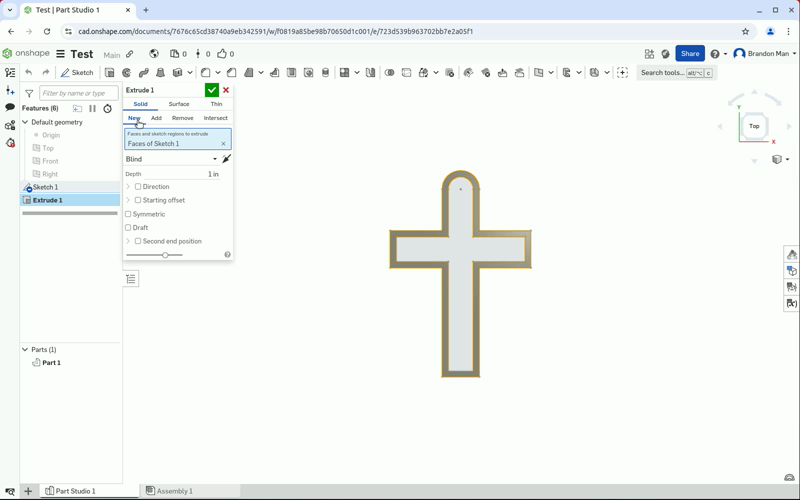
click(137, 120)
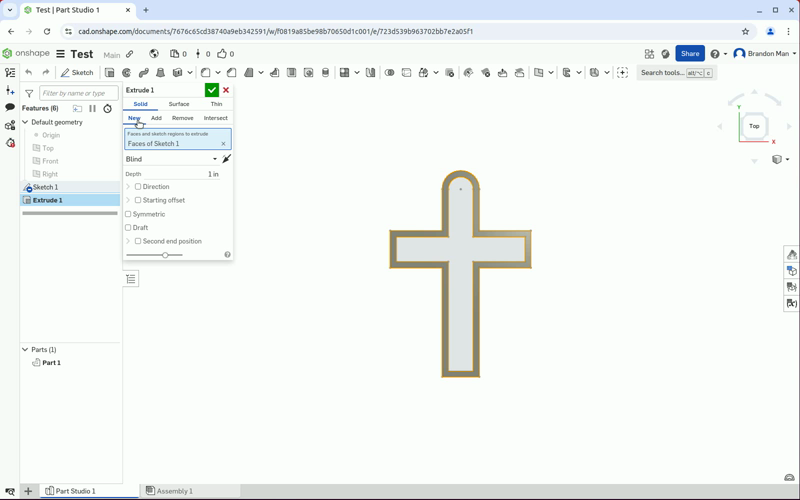
key(tab, 4)
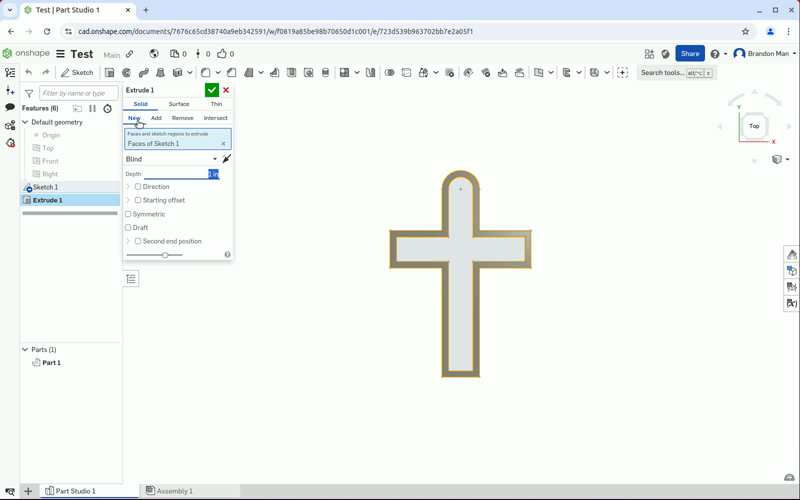
text(3.851)
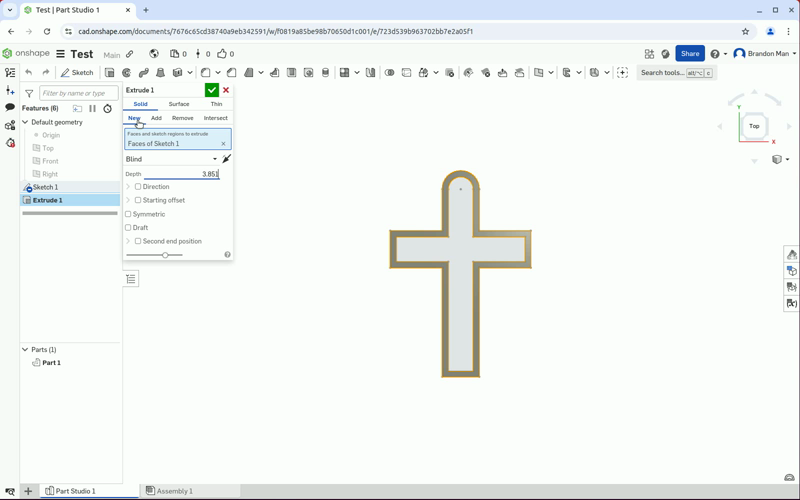
key(enter)
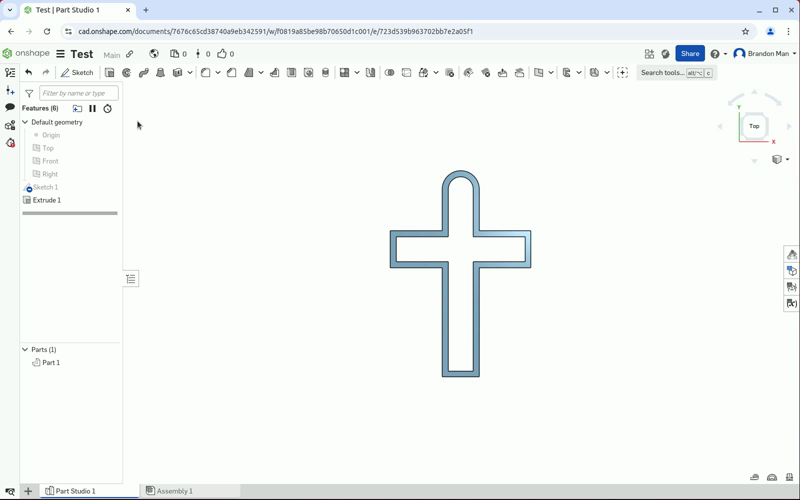
key(shift+h)
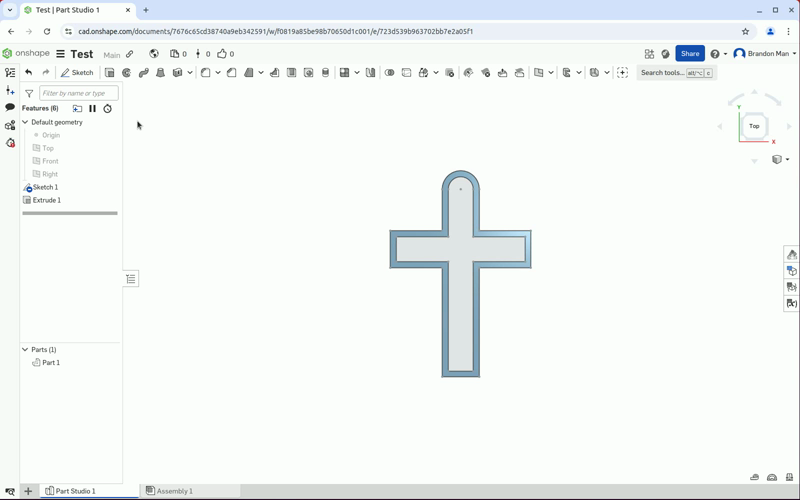
key(shift+h)
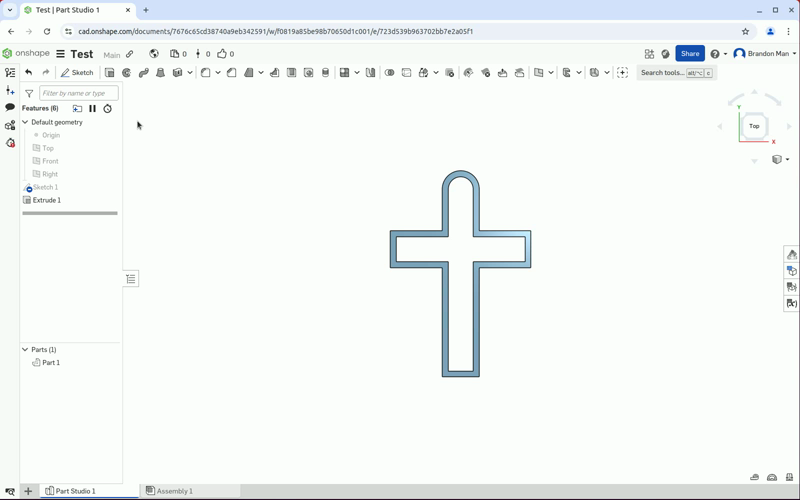
mouse_move(73, 189)
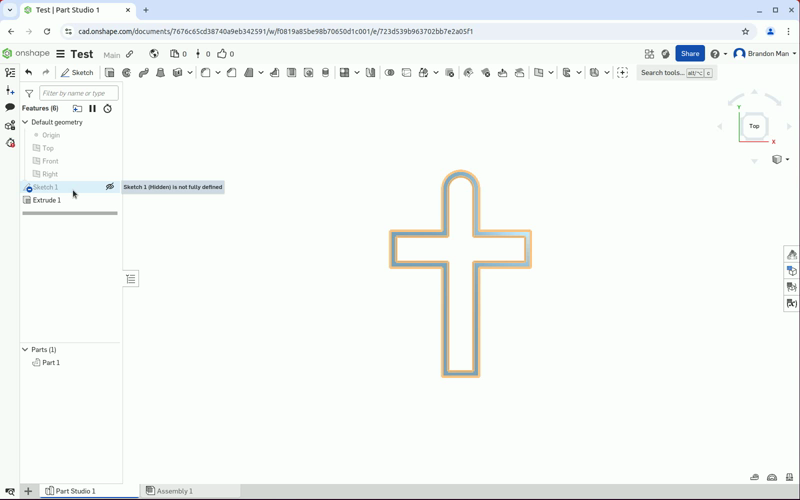
click(73, 189)
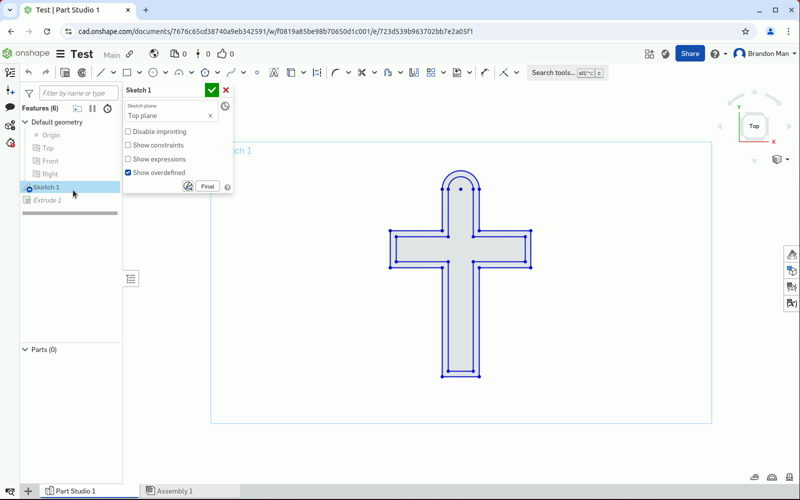
mouse_move(229, 92)
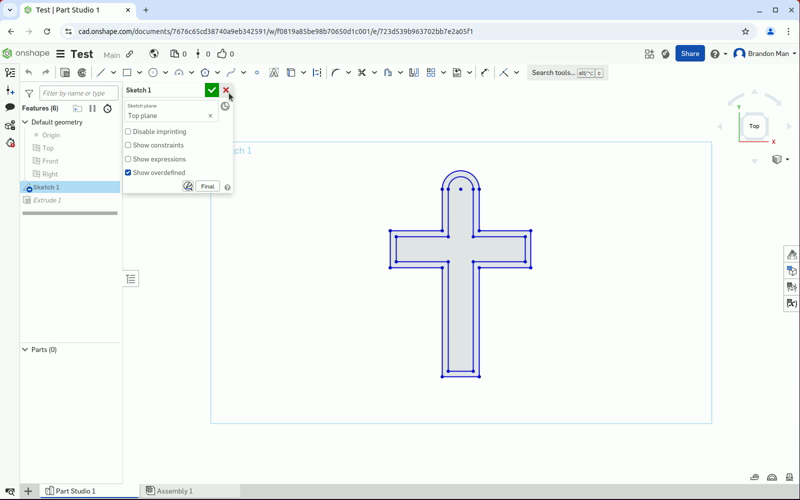
click(229, 92)
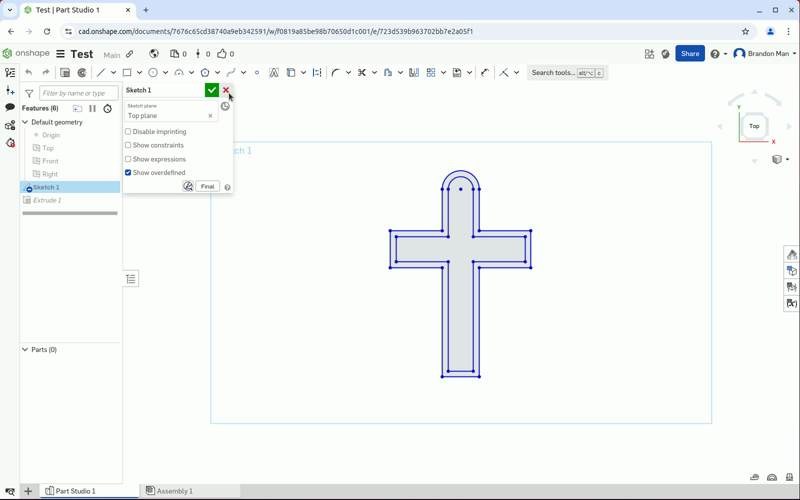
key(shift+s)
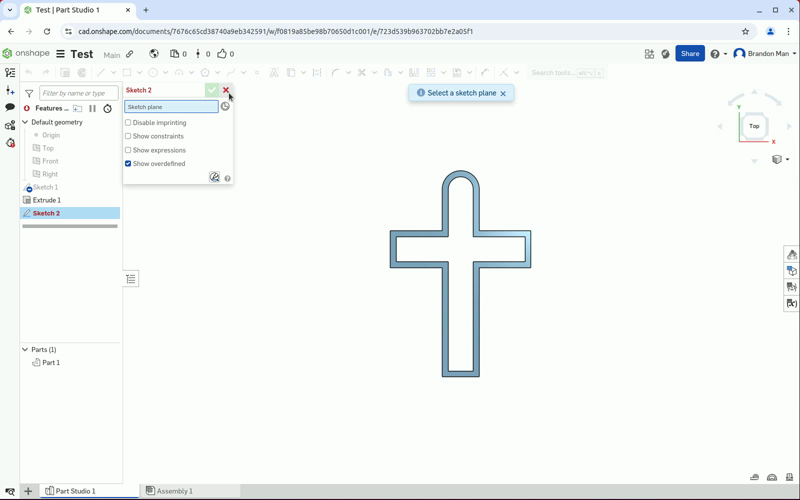
mouse_move(73, 150)
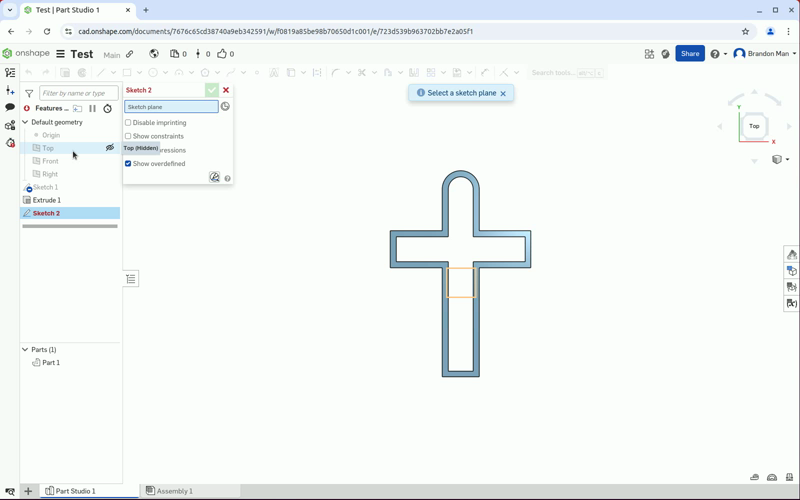
click(73, 150)
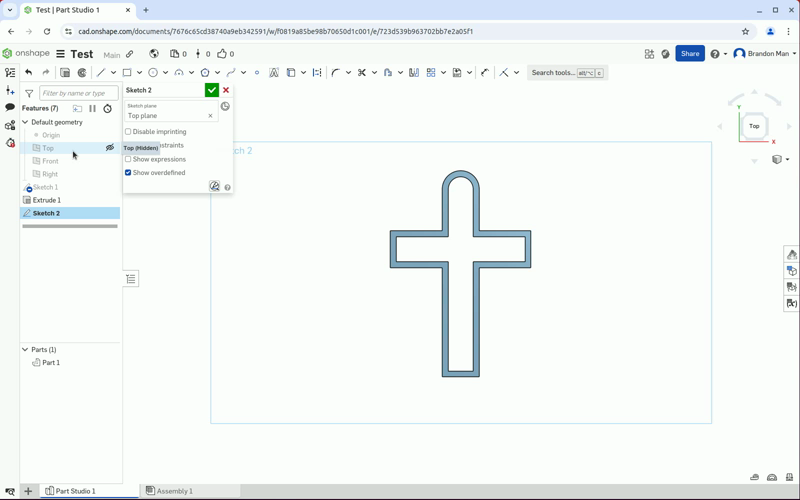
mouse_move(73, 352)
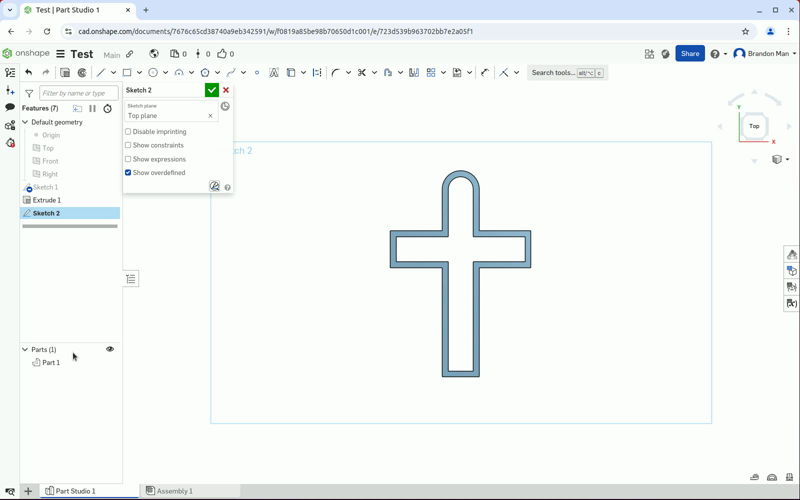
key(y)
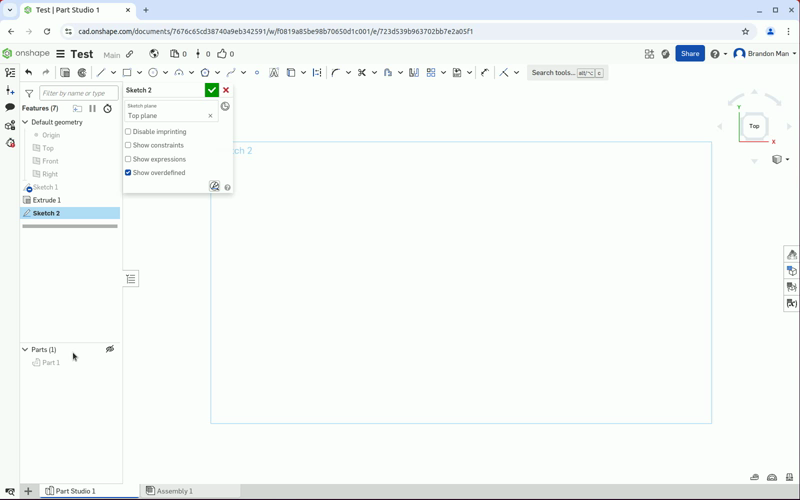
key(l)
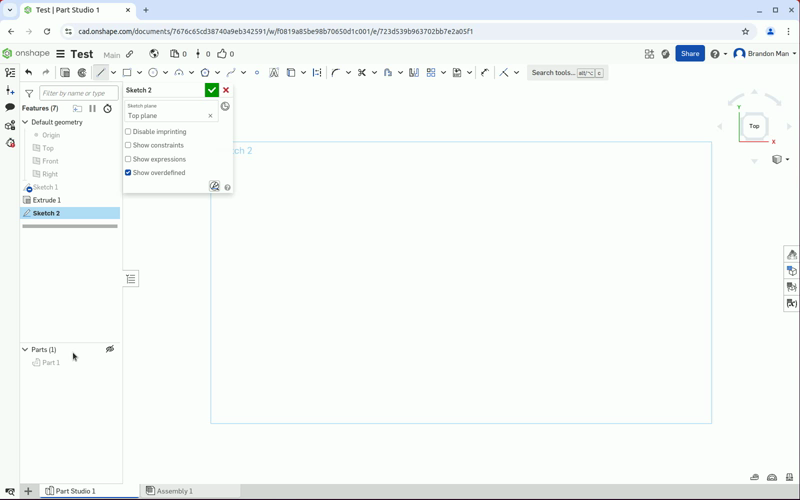
key_down(shift)
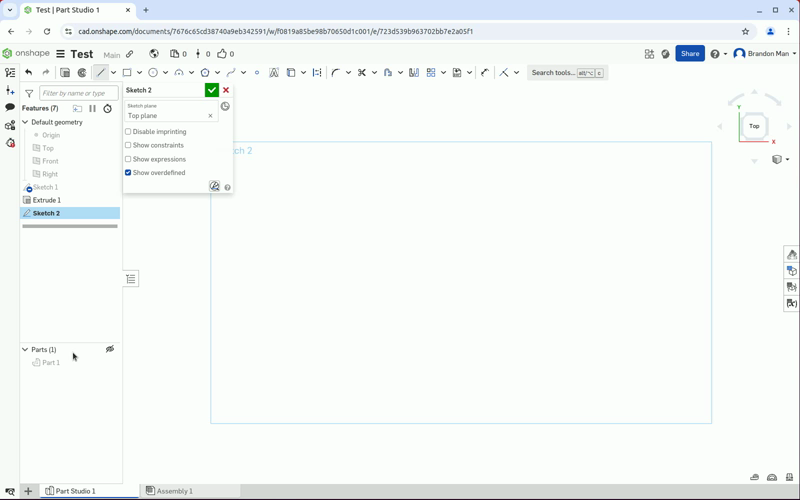
mouse_move(396, 261)
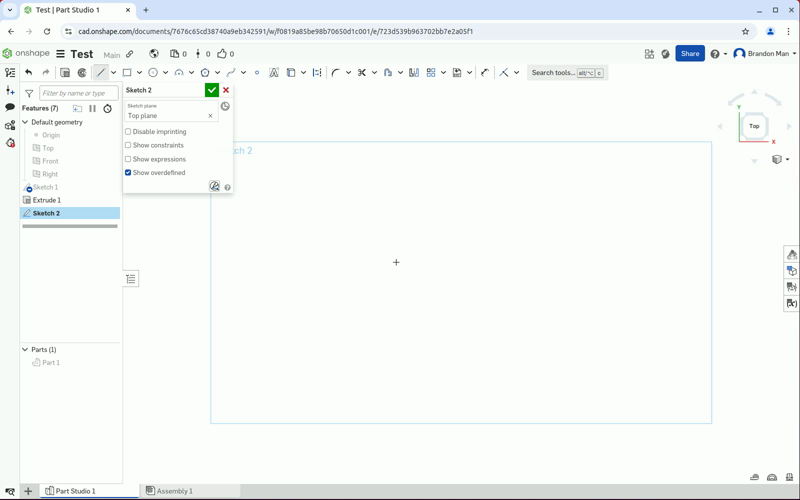
click(396, 261)
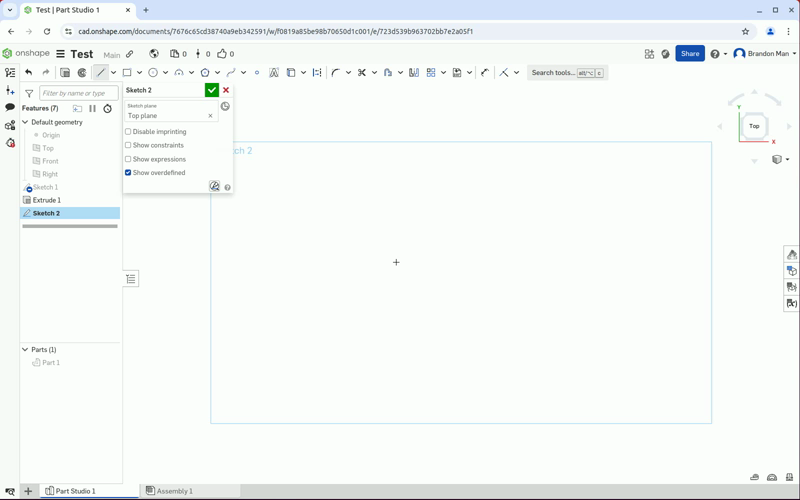
key_up(shift)
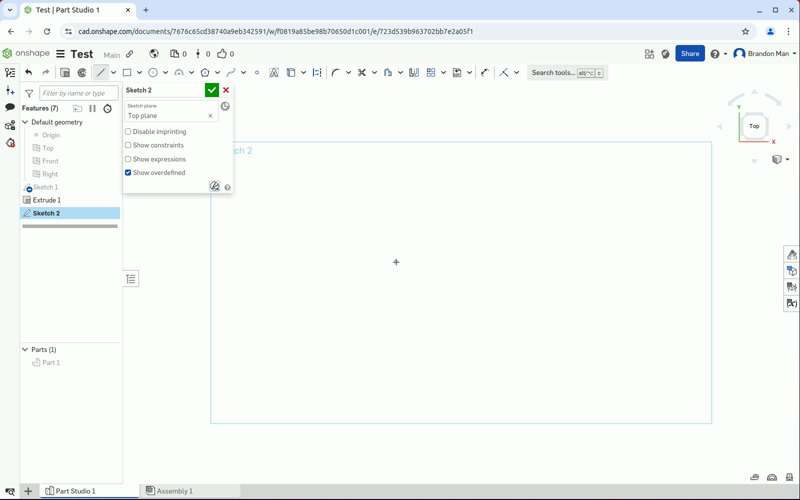
key_down(shift)
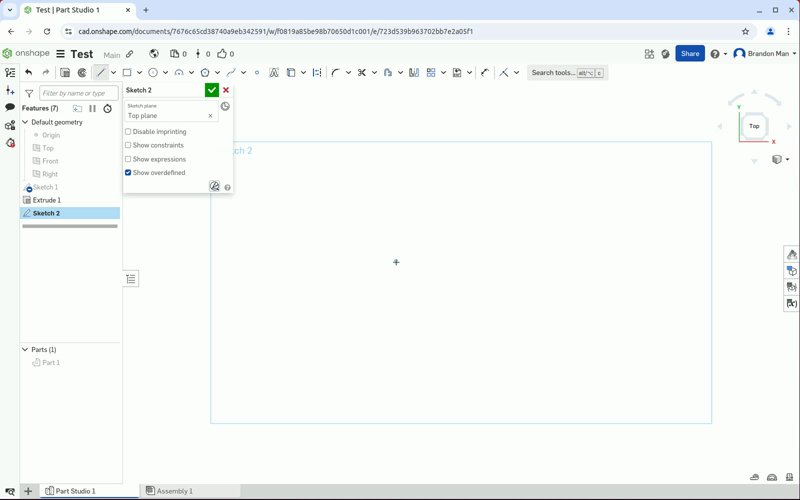
mouse_move(426, 261)
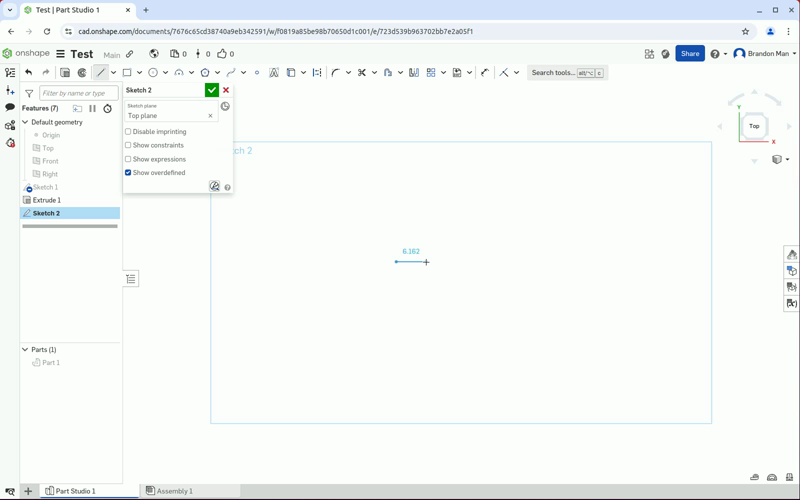
mouse_move(447, 261)
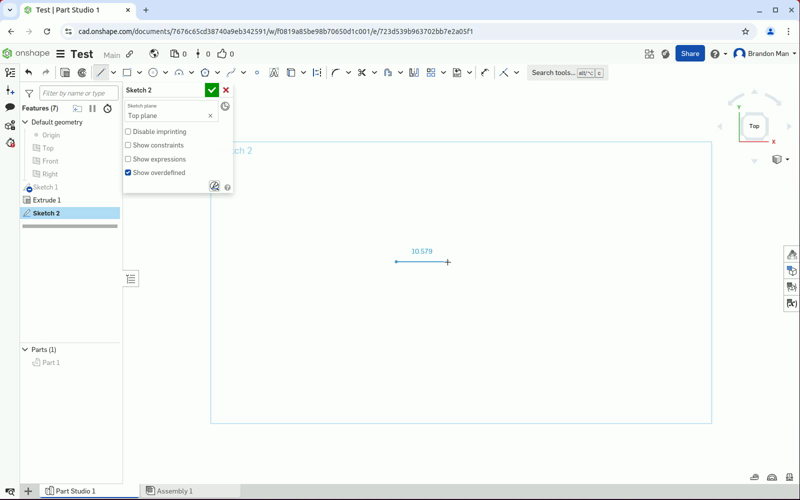
click(447, 261)
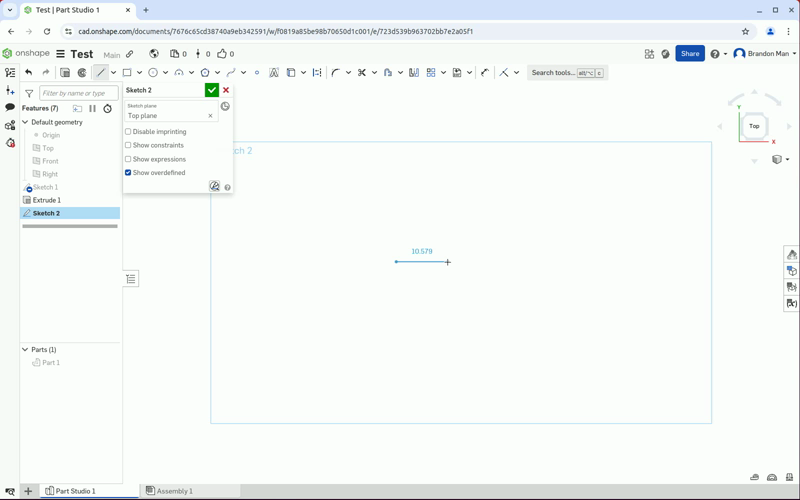
key_up(shift)
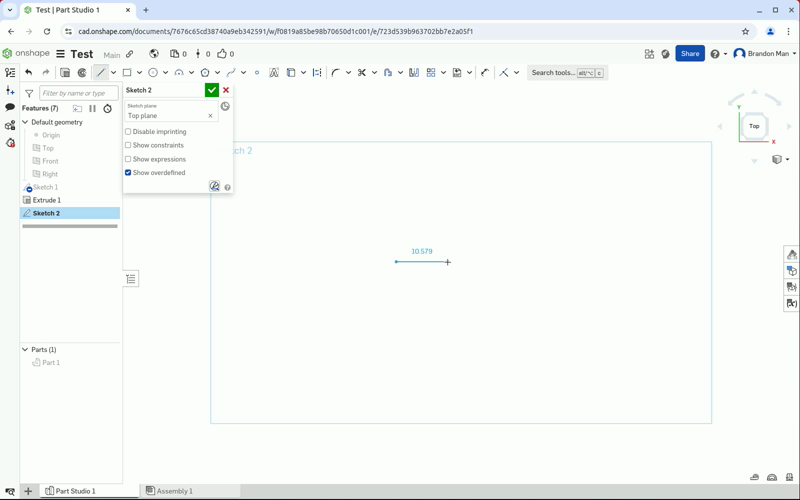
key_down(shift)
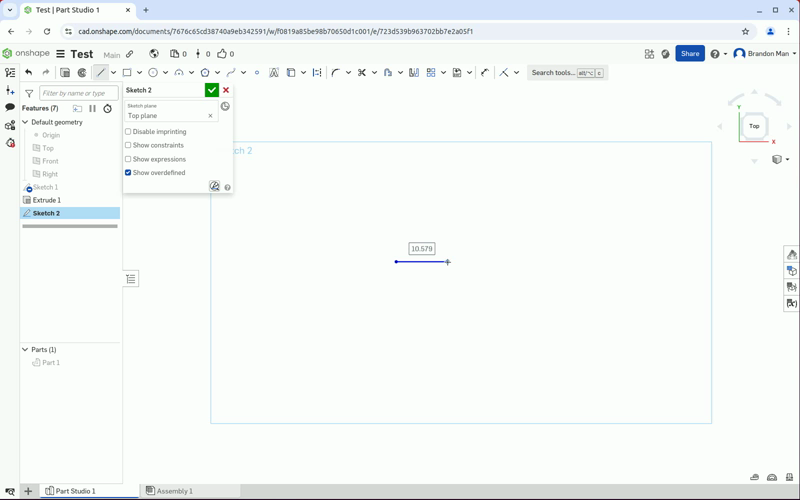
mouse_move(447, 370)
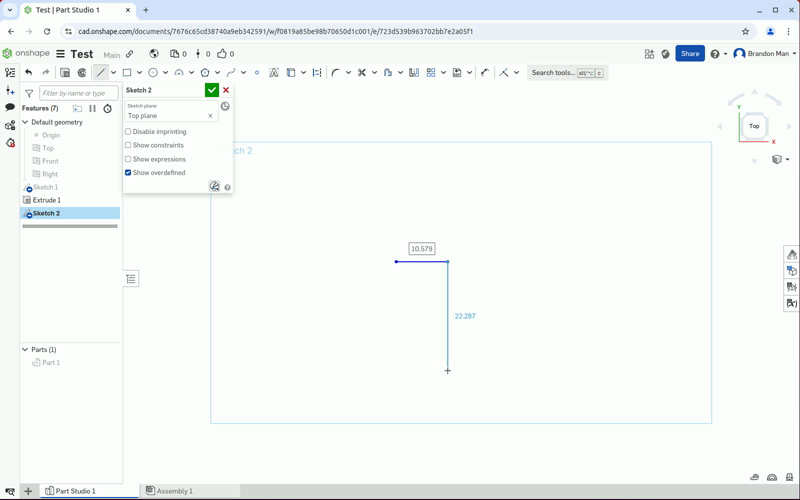
click(447, 370)
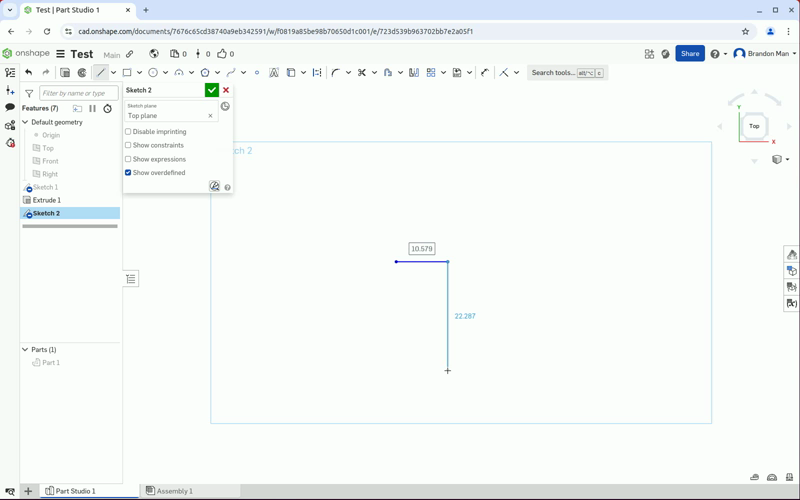
key_up(shift)
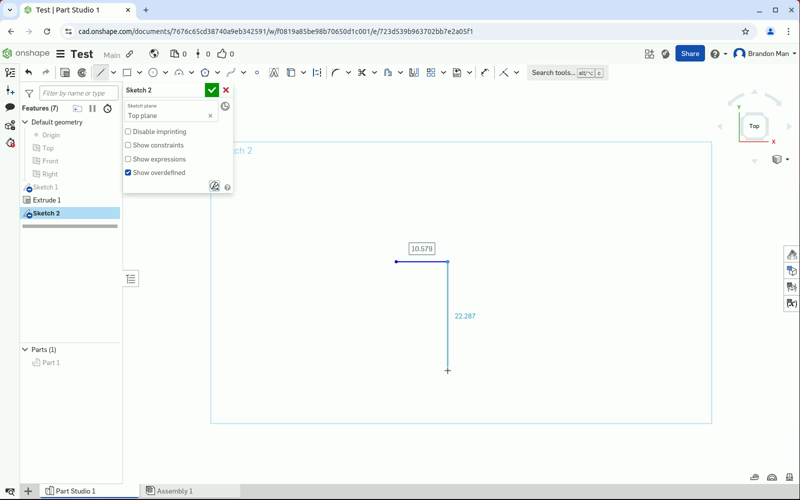
key_down(shift)
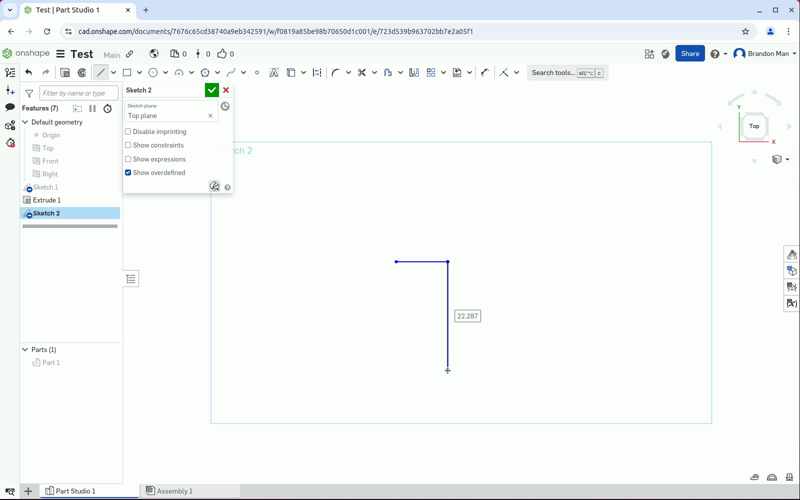
mouse_move(477, 370)
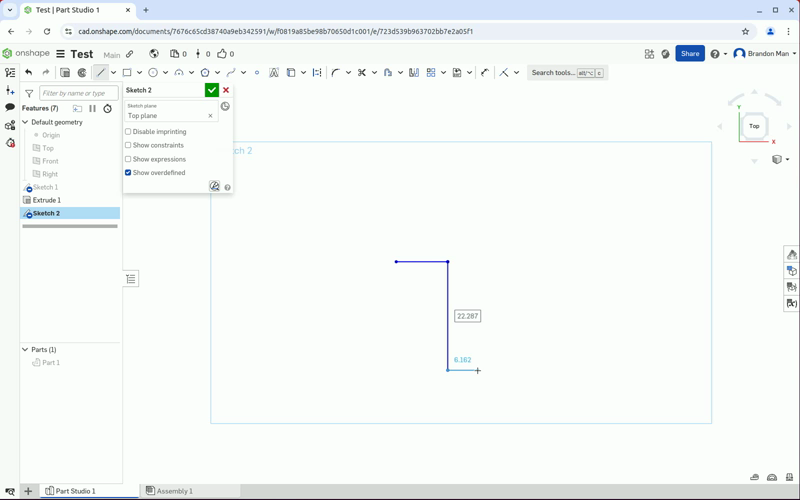
mouse_move(473, 370)
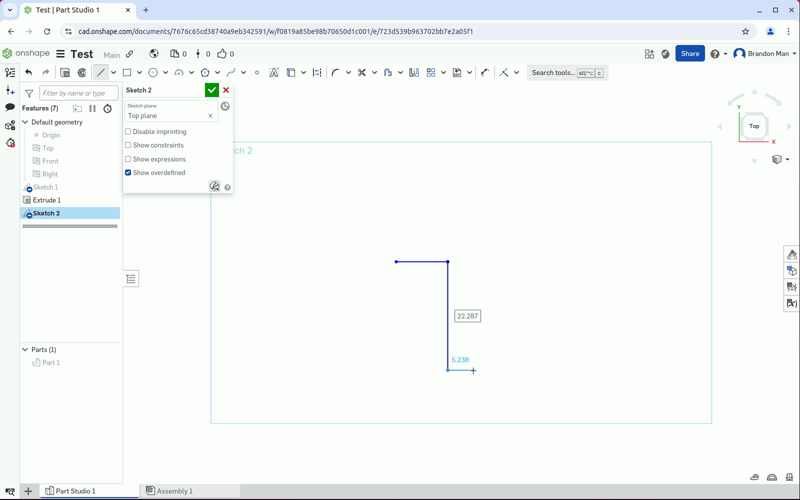
click(473, 370)
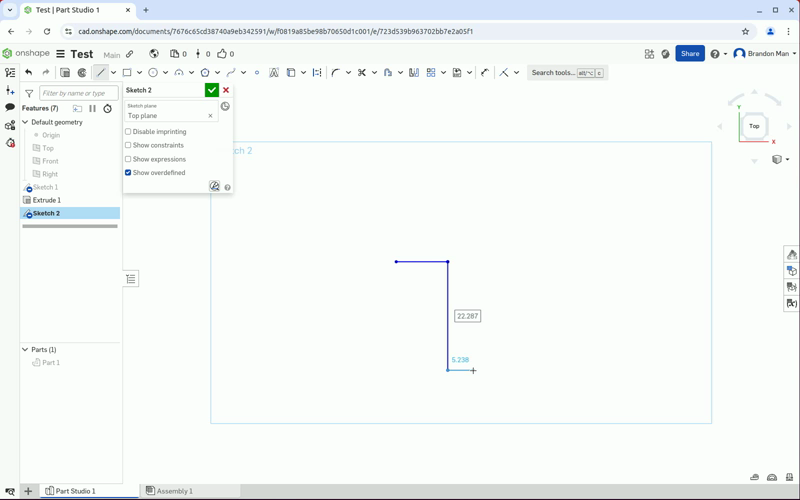
key_up(shift)
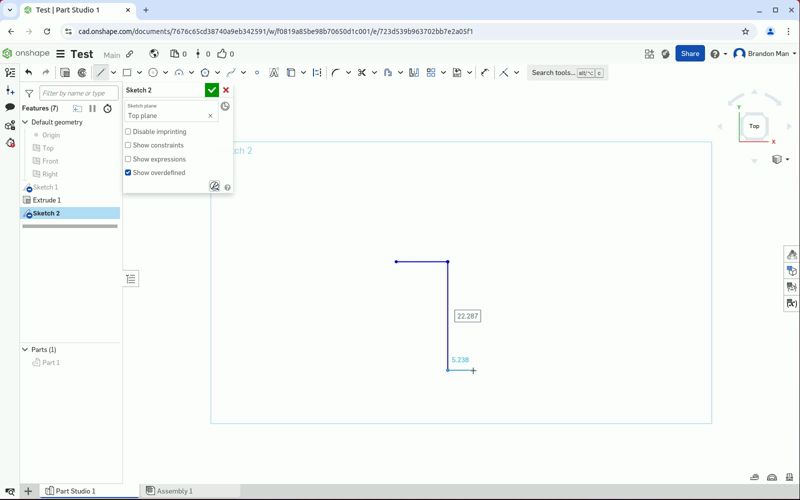
key_down(shift)
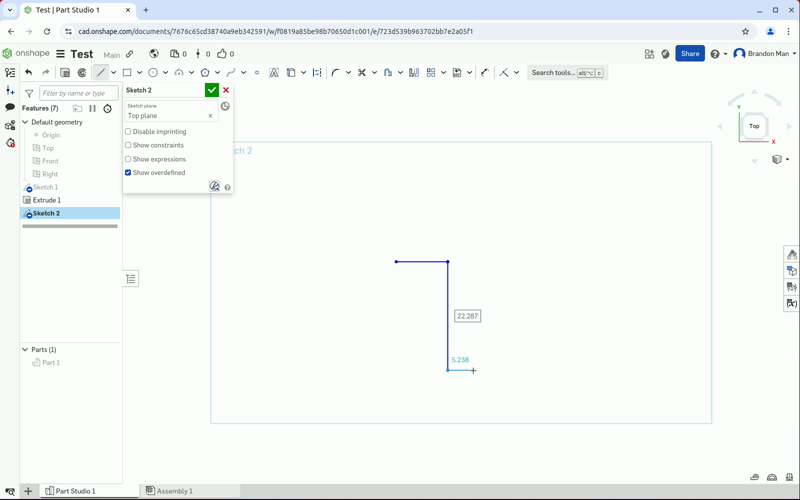
mouse_move(473, 261)
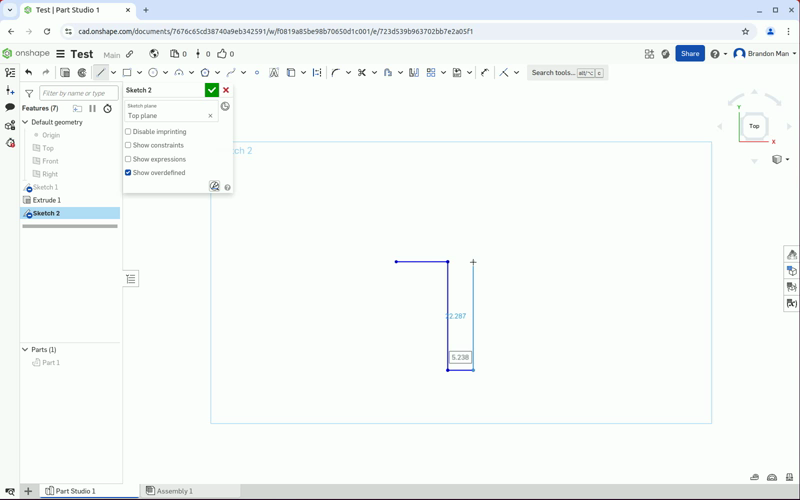
click(473, 261)
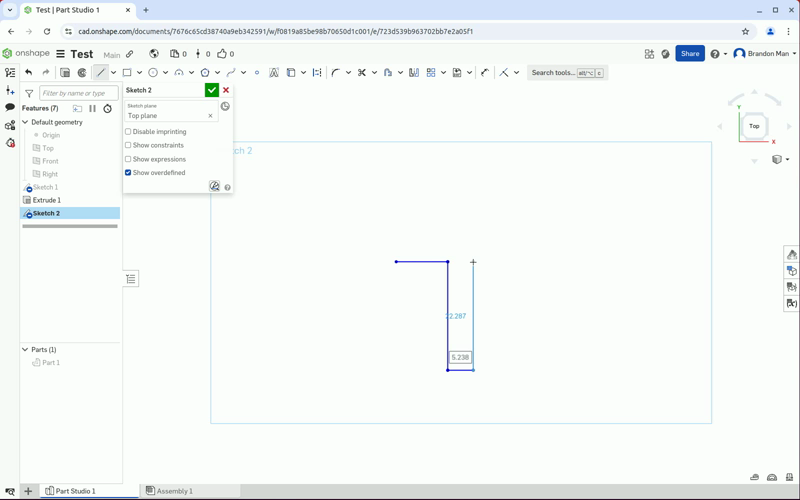
key_up(shift)
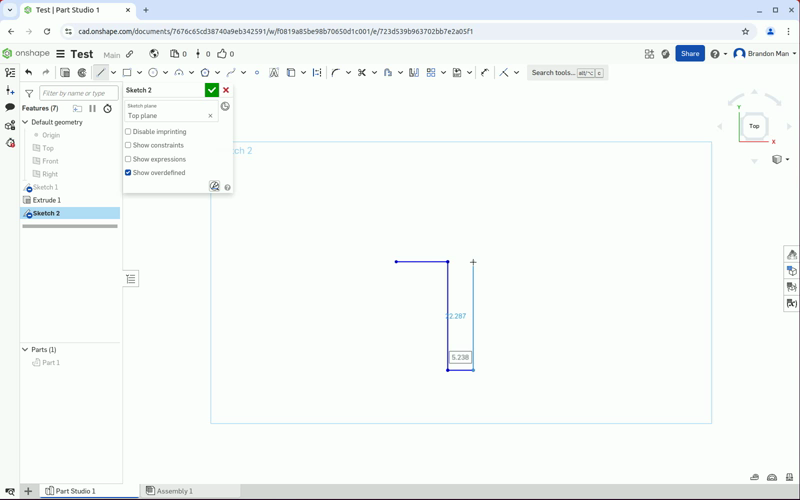
key_down(shift)
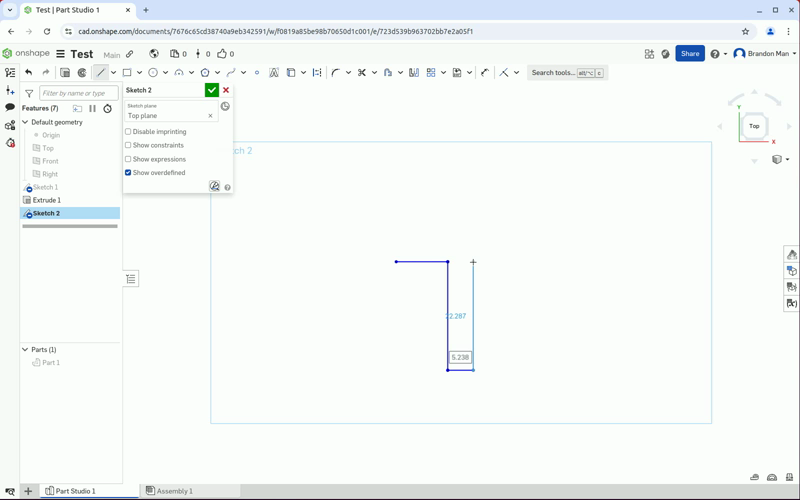
mouse_move(503, 261)
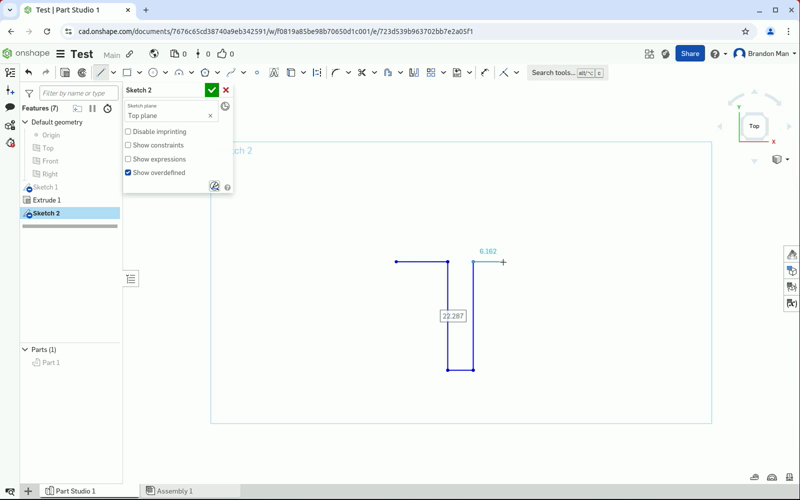
mouse_move(525, 261)
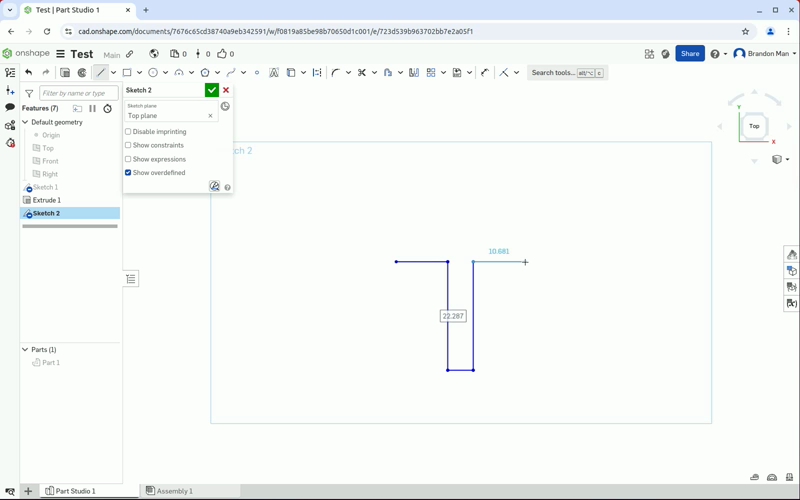
click(525, 261)
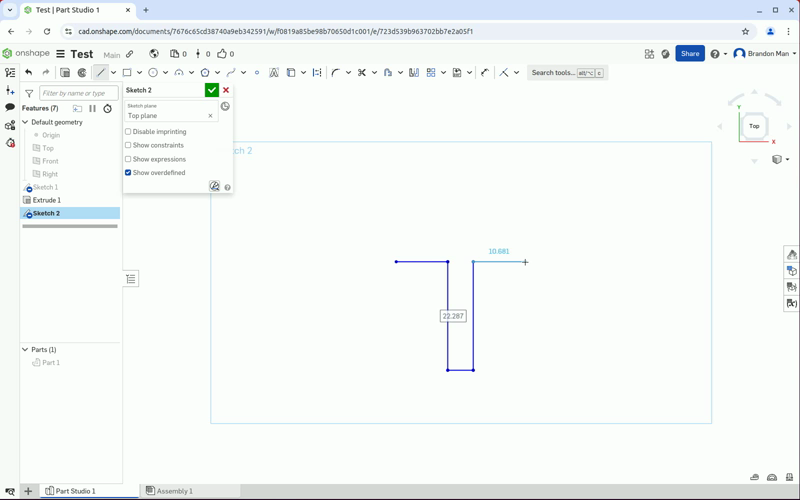
key_up(shift)
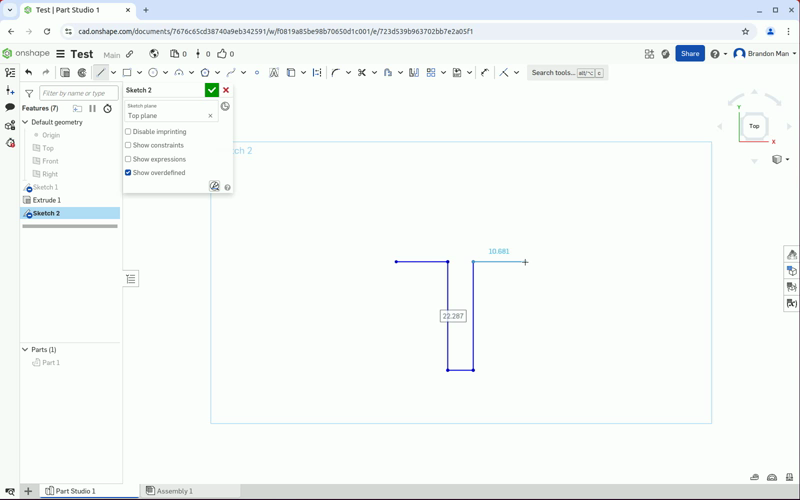
key_down(shift)
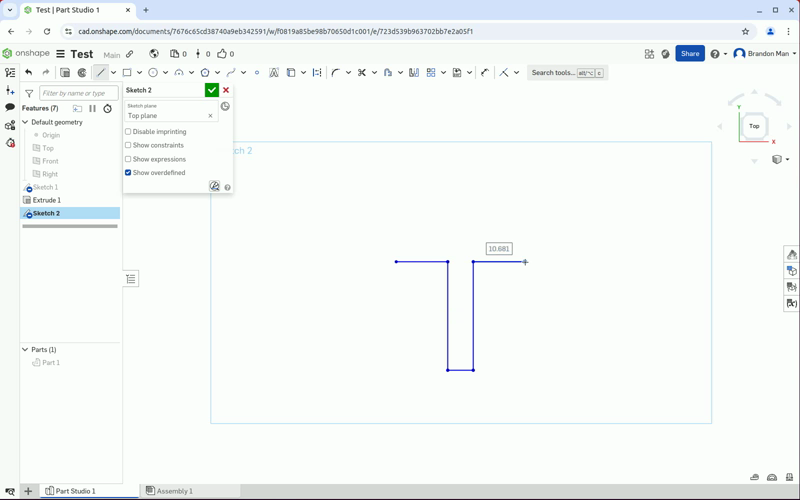
mouse_move(555, 261)
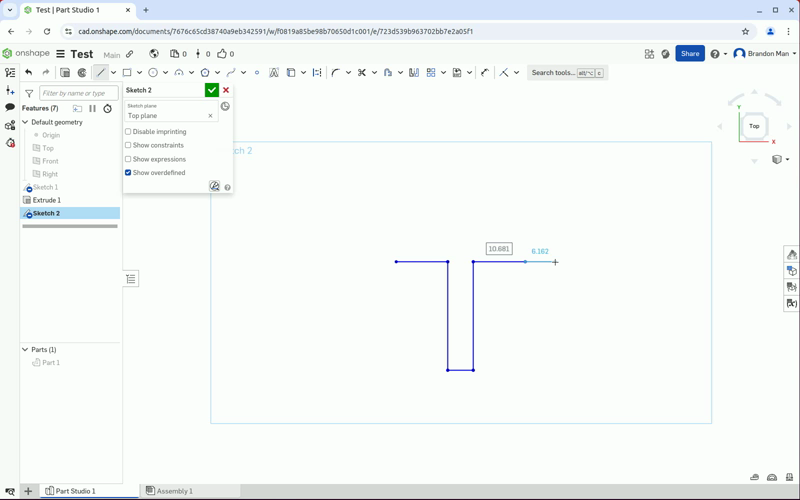
mouse_move(525, 236)
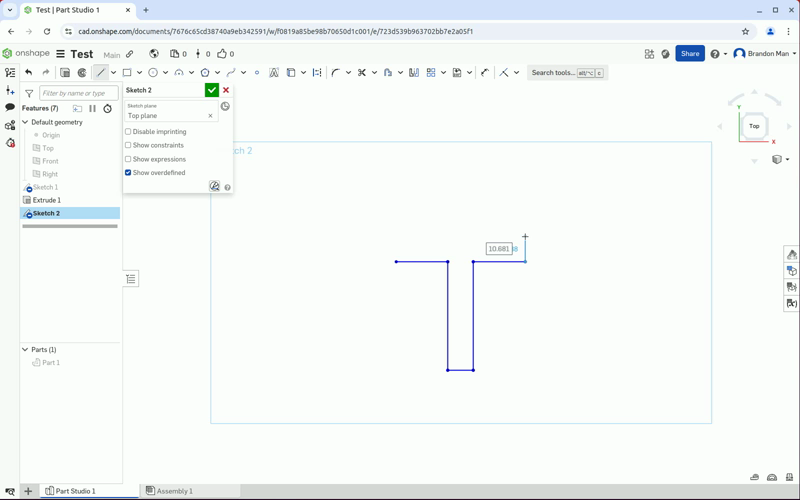
click(525, 236)
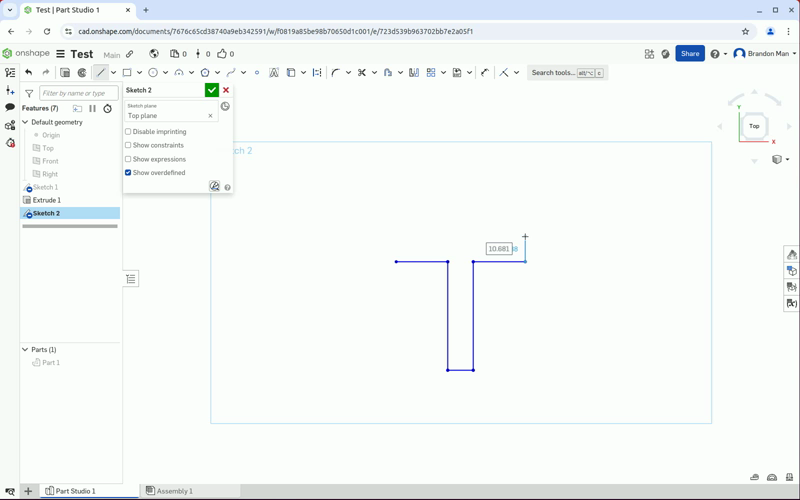
key_up(shift)
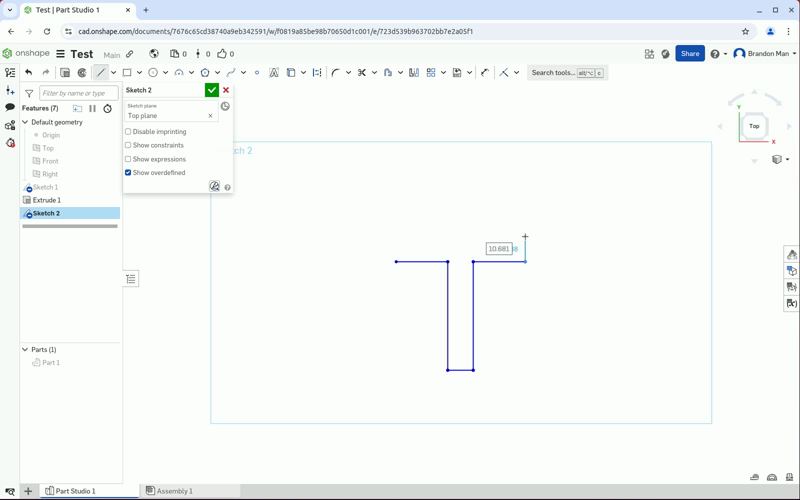
key_down(shift)
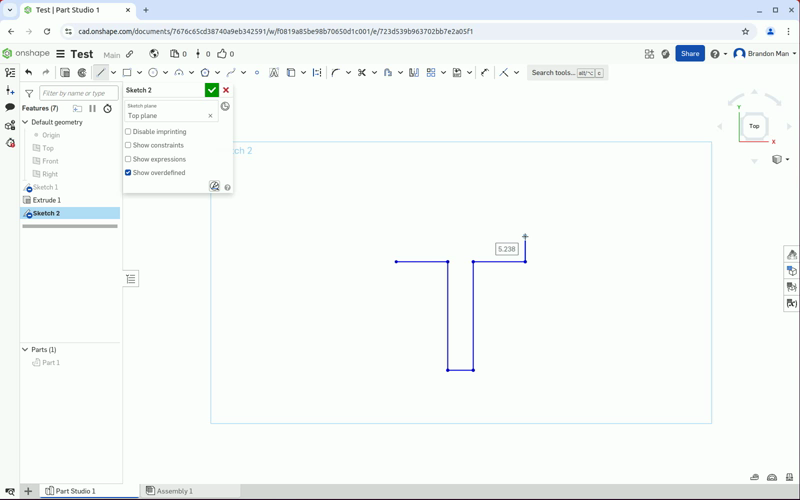
mouse_move(555, 236)
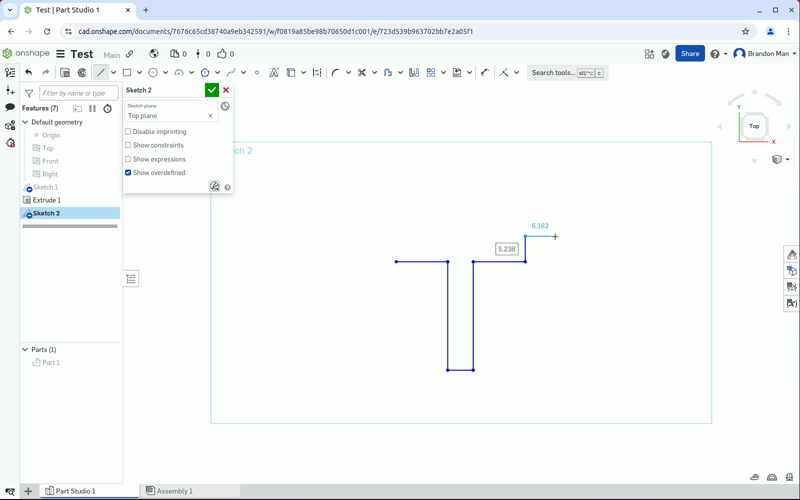
mouse_move(473, 236)
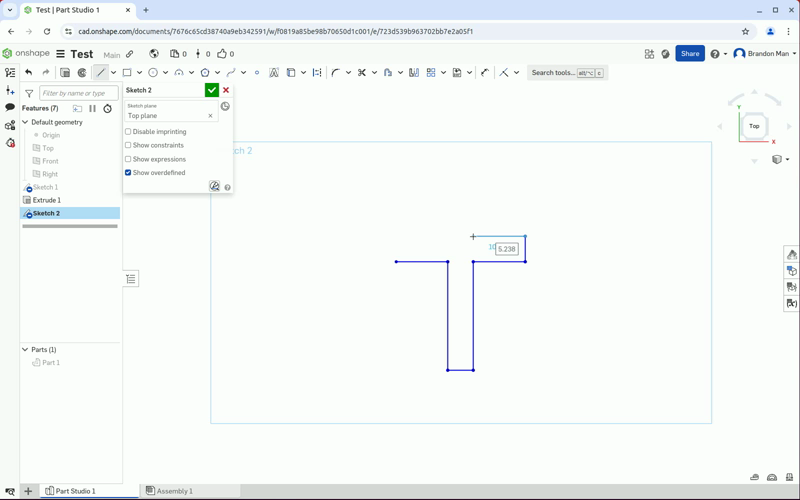
click(473, 236)
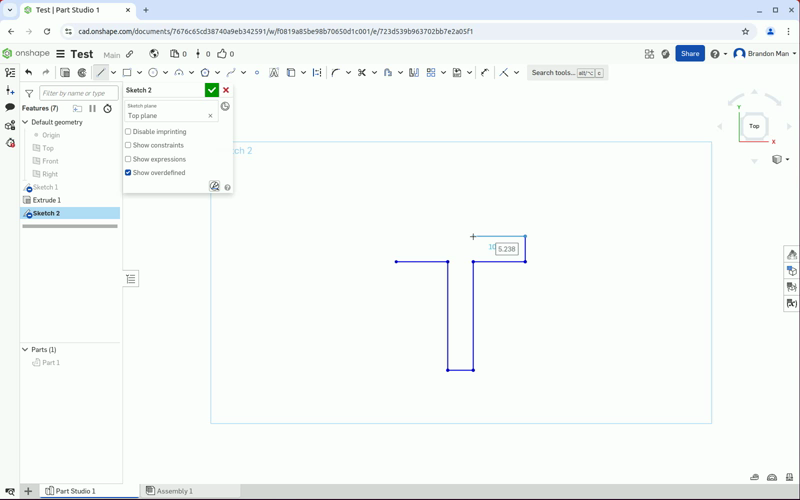
key_up(shift)
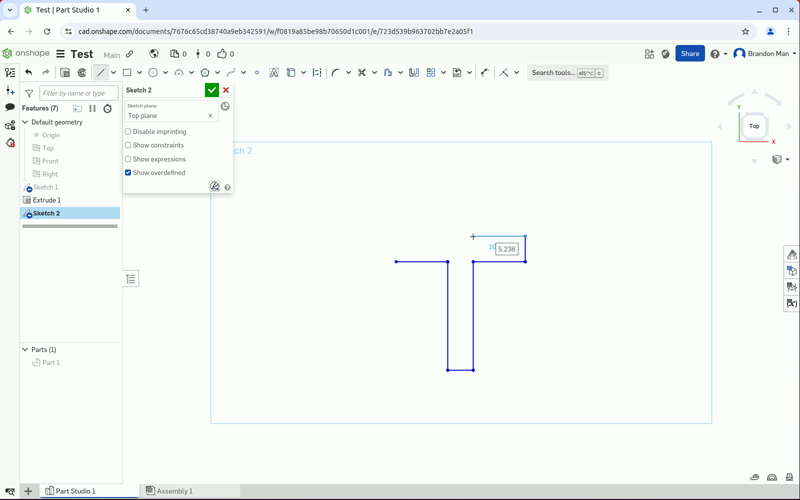
key_down(shift)
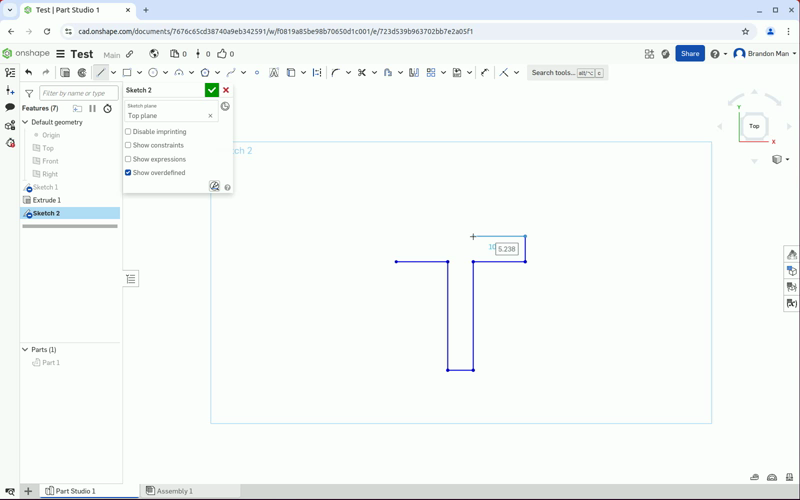
mouse_move(503, 236)
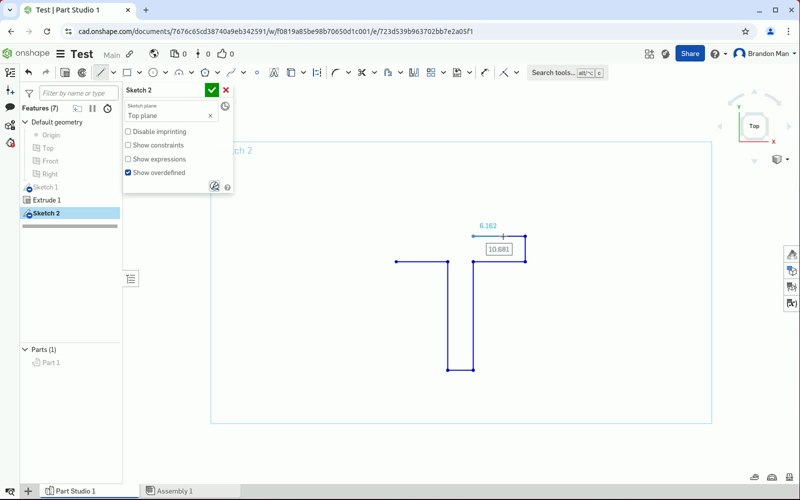
mouse_move(473, 188)
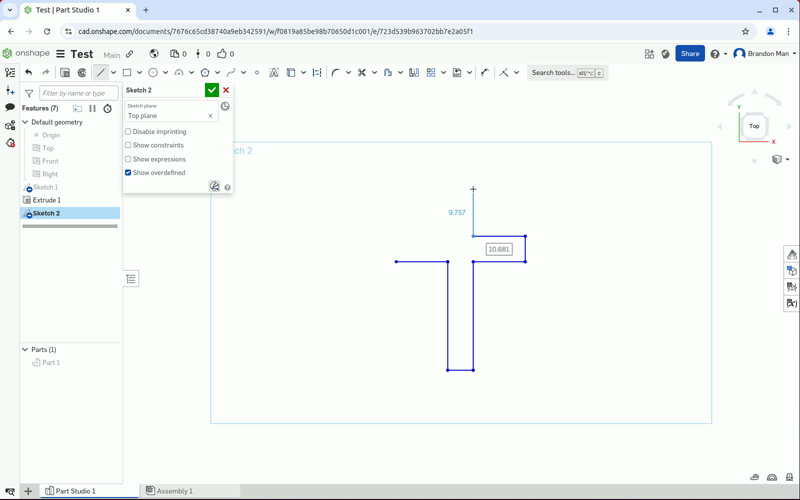
click(473, 188)
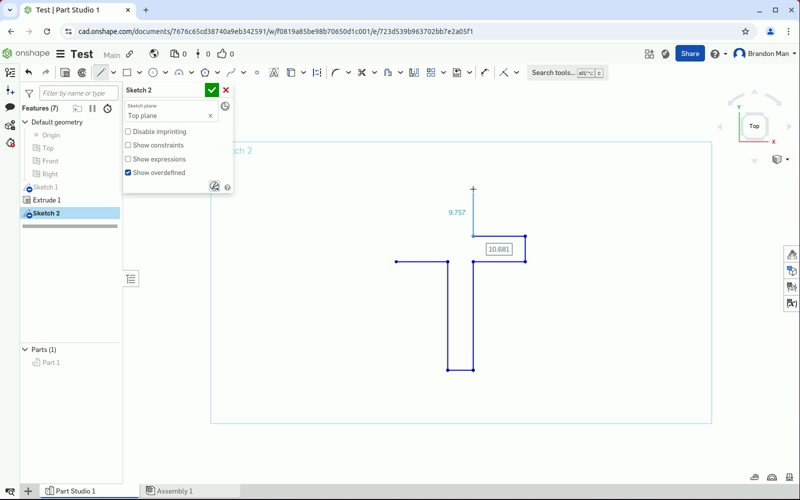
key_up(shift)
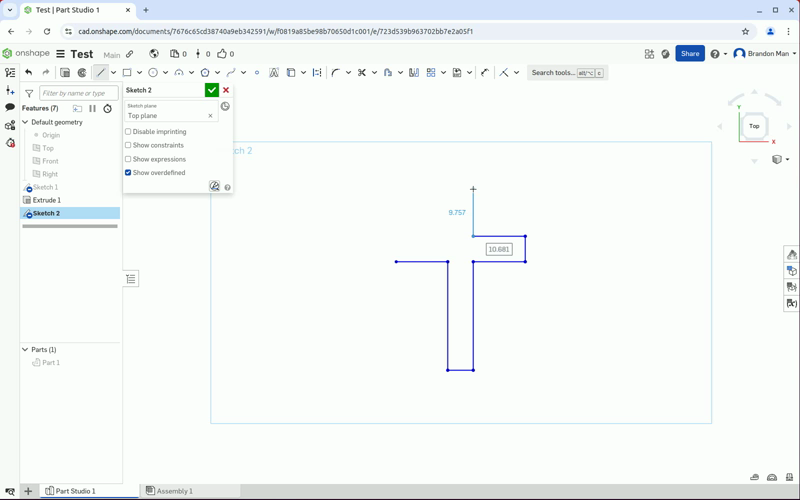
key(esc)
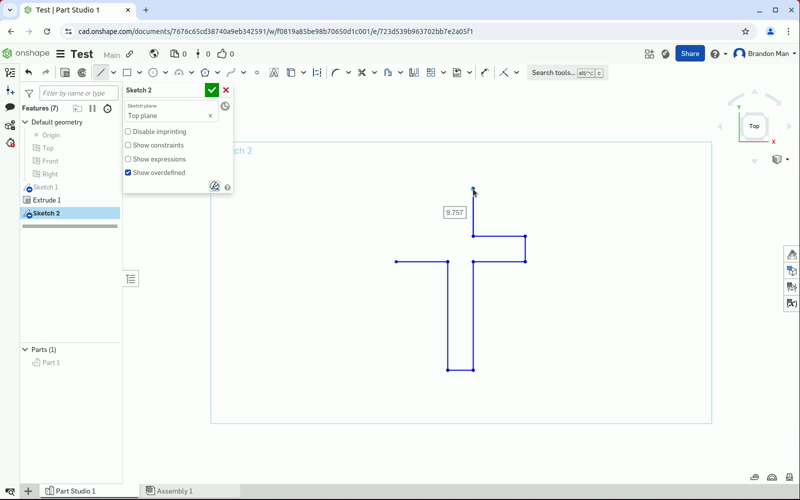
key(a)
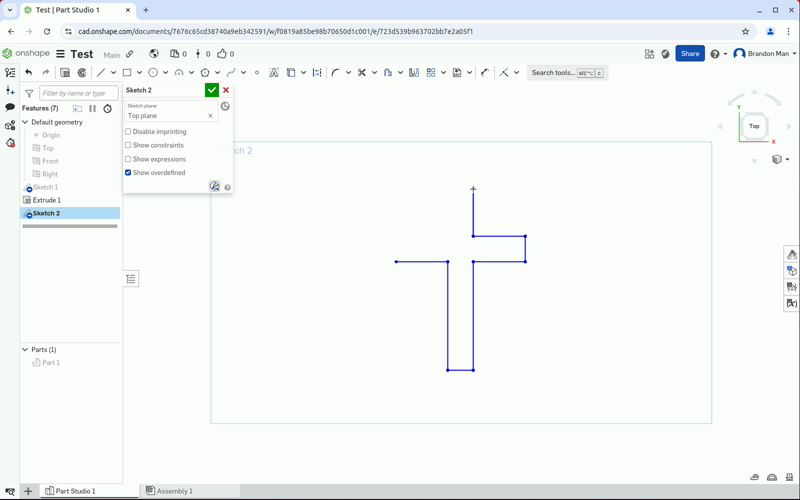
mouse_move(473, 188)
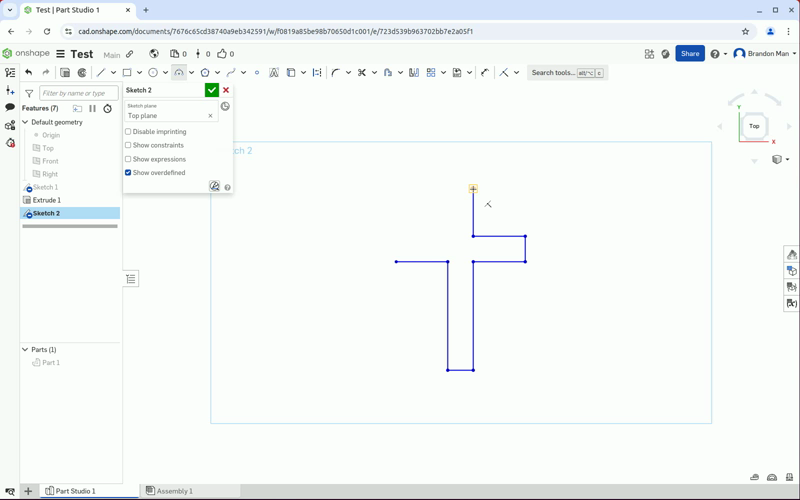
click(473, 188)
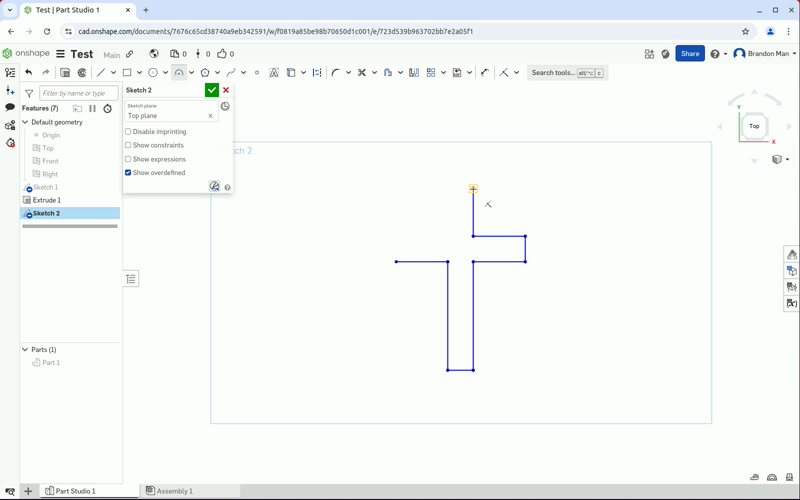
key_down(shift)
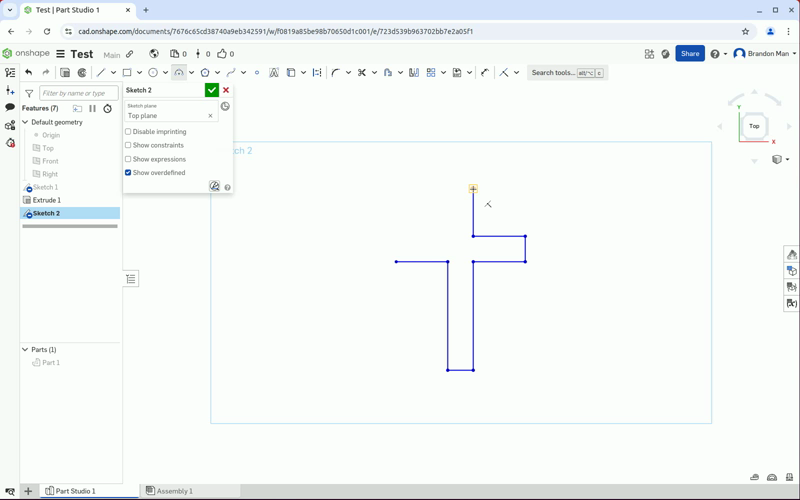
mouse_move(447, 188)
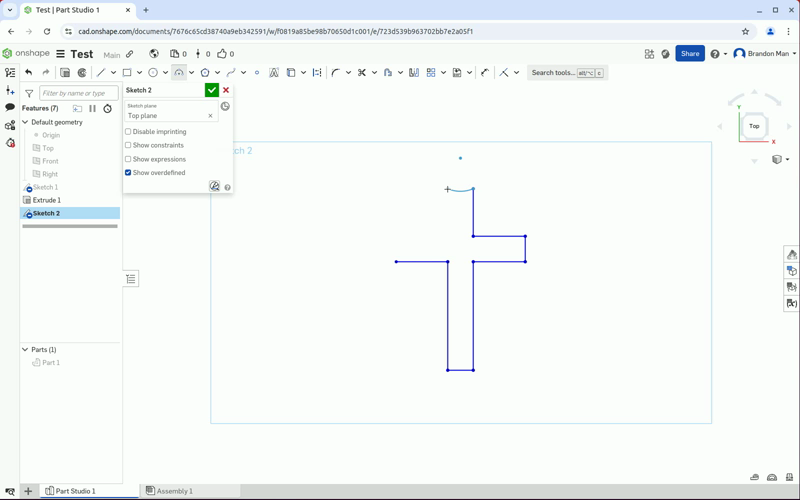
click(447, 188)
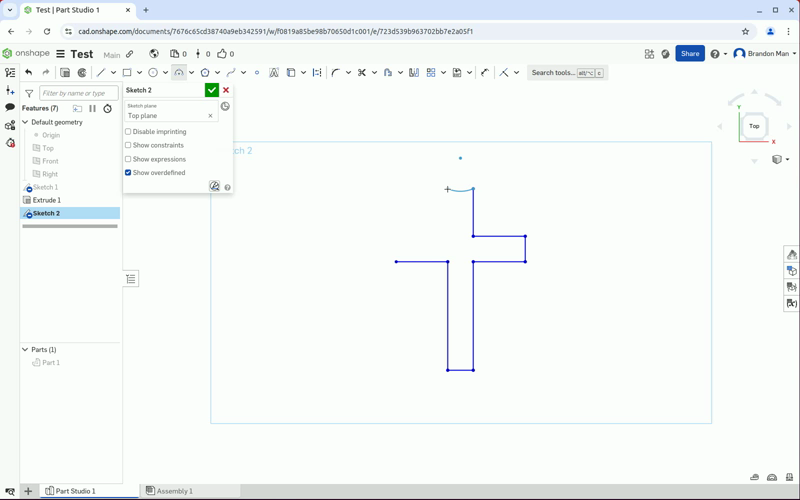
mouse_move(460, 175)
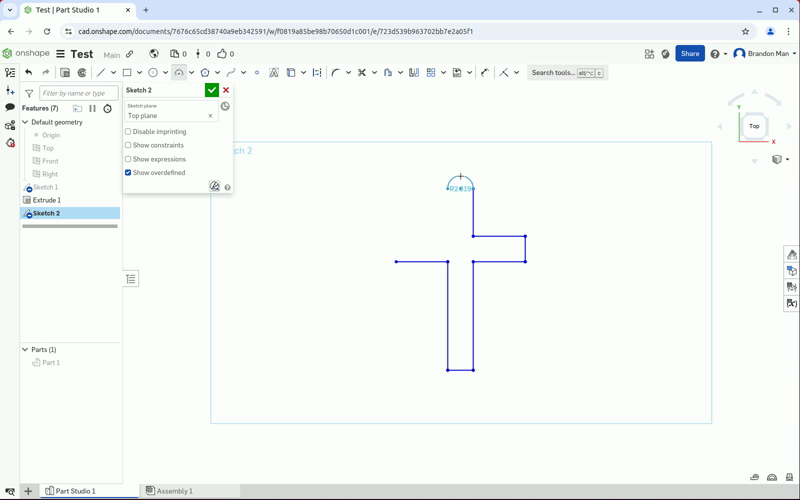
click(460, 175)
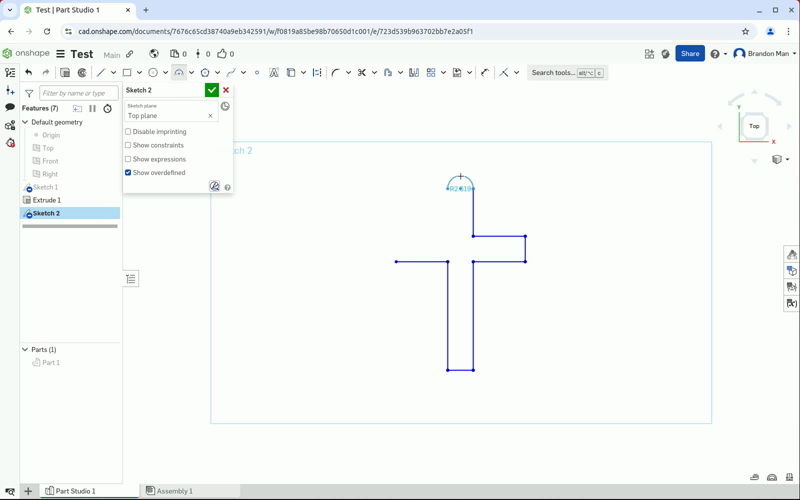
key_up(shift)
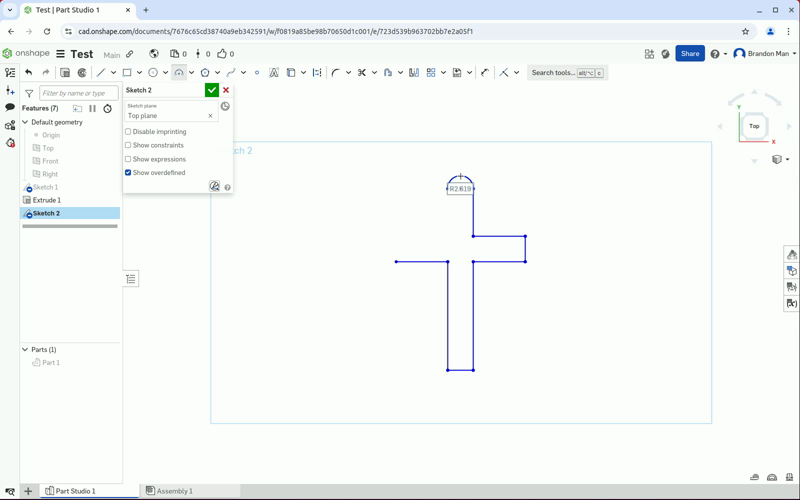
key(esc)
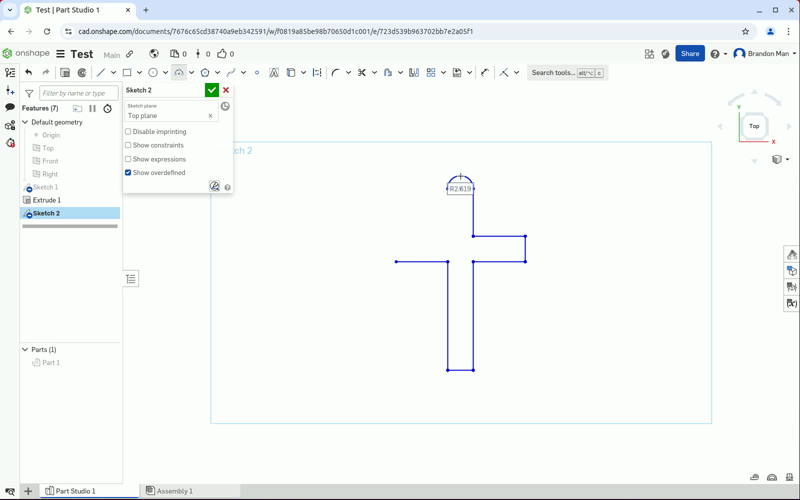
key(l)
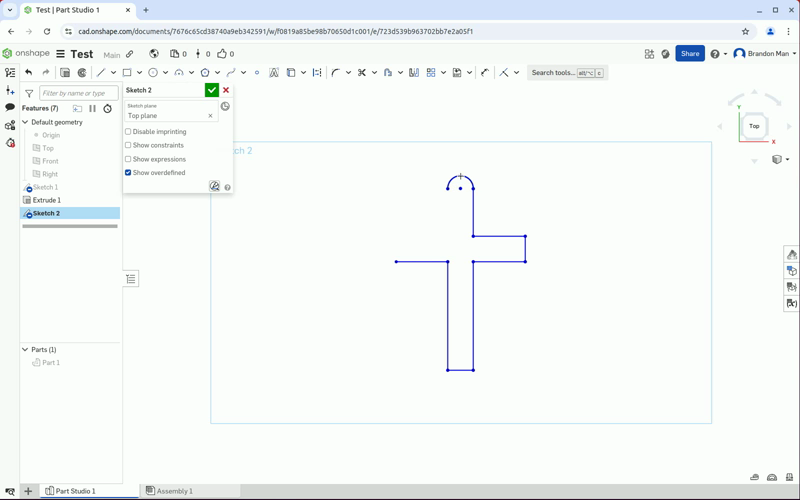
mouse_move(447, 188)
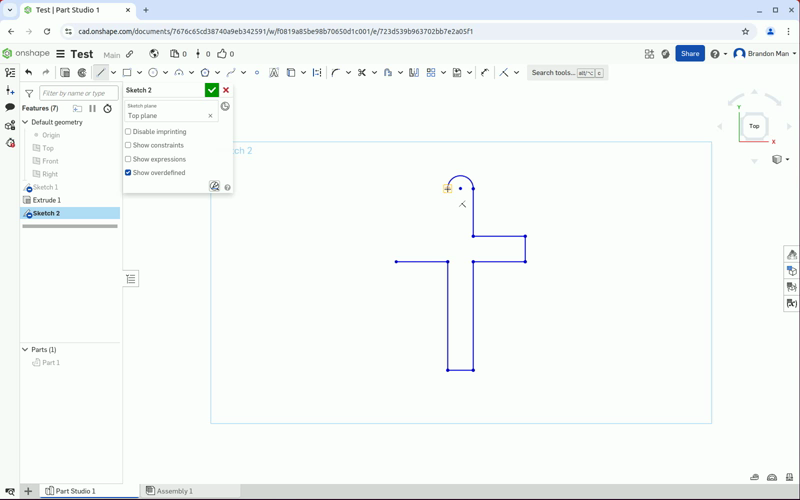
click(447, 188)
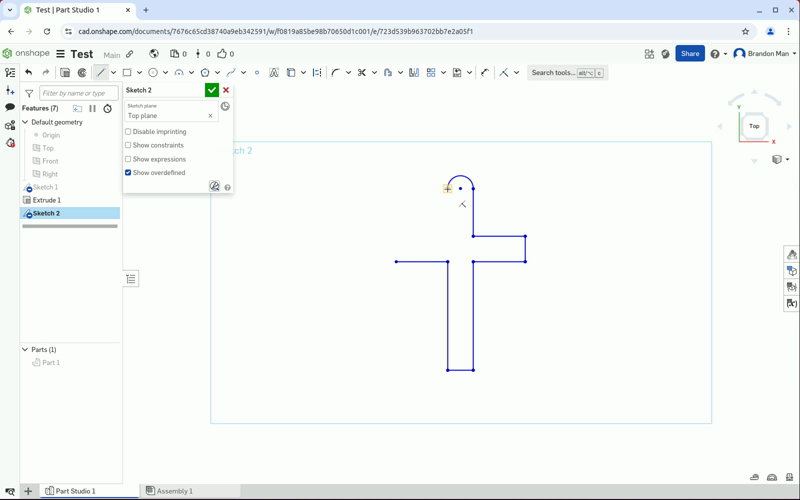
key_down(shift)
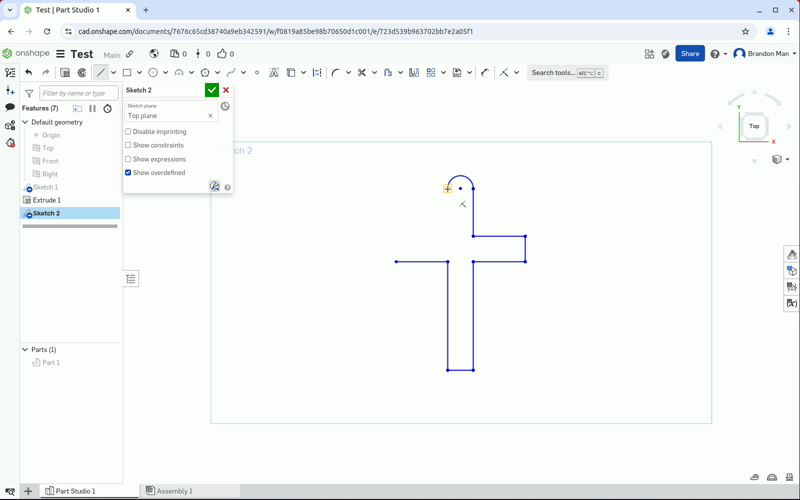
mouse_move(477, 188)
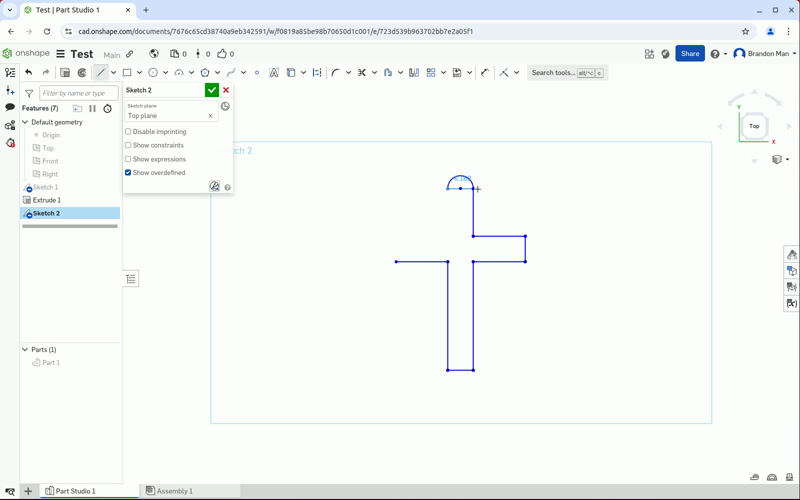
mouse_move(447, 236)
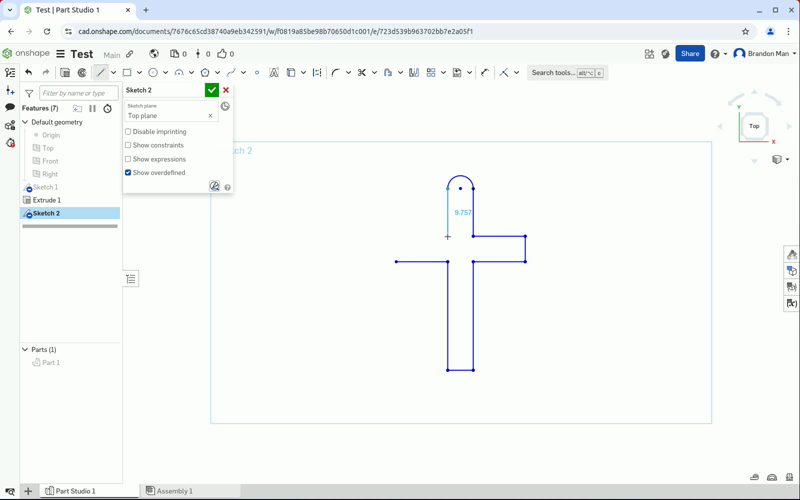
click(447, 236)
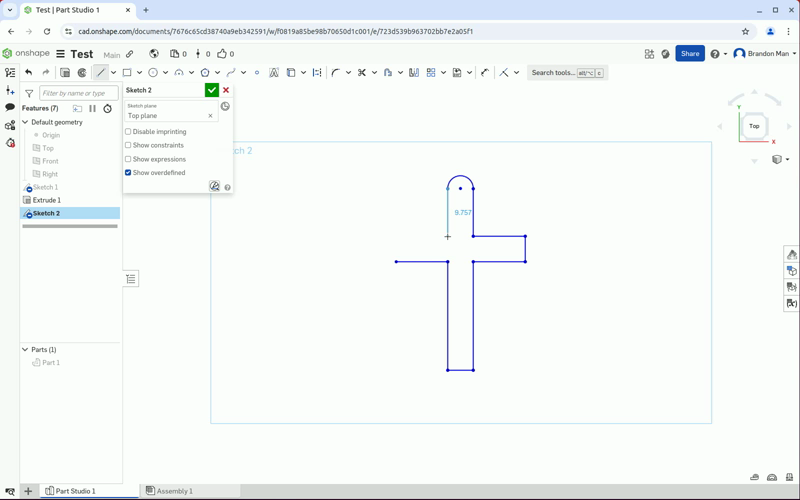
key_up(shift)
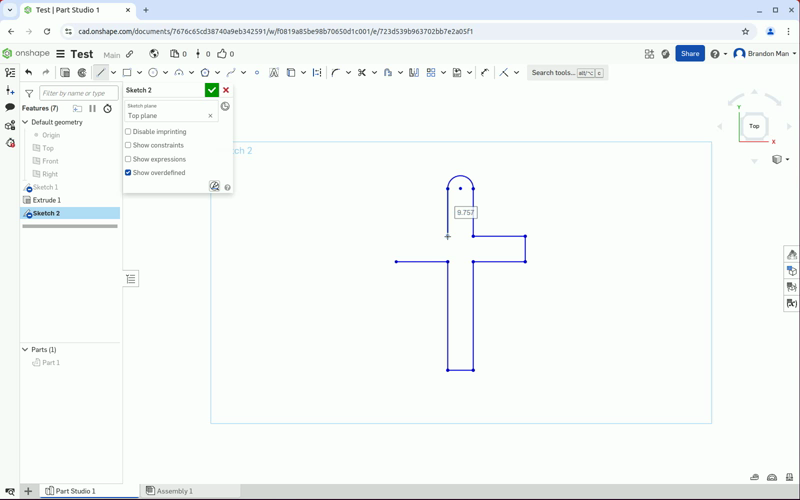
key_down(shift)
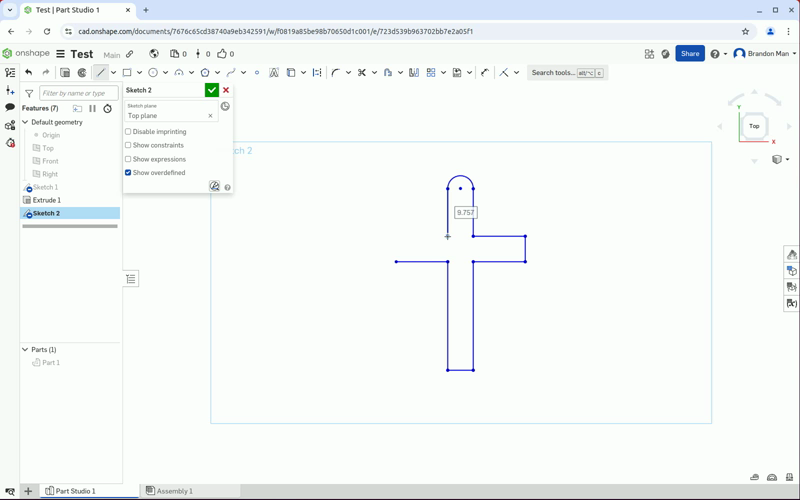
mouse_move(477, 236)
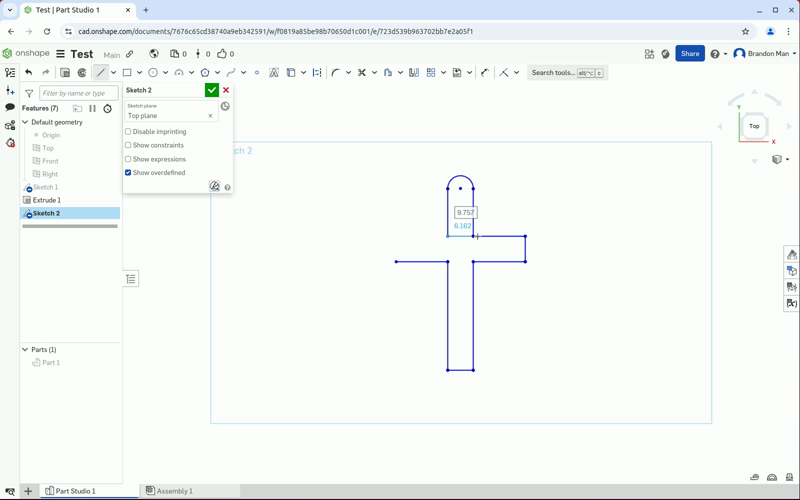
mouse_move(396, 236)
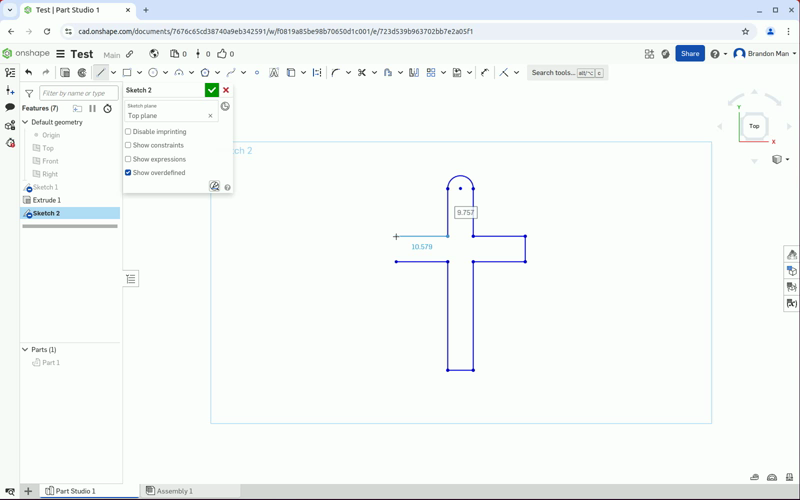
click(396, 236)
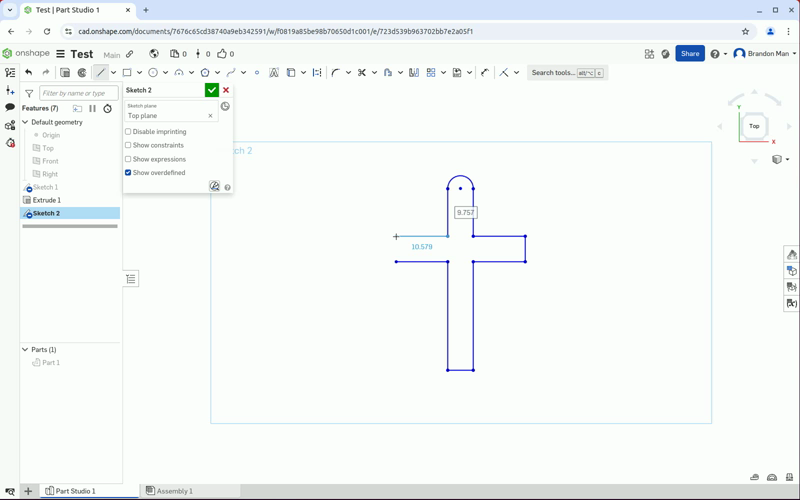
key_up(shift)
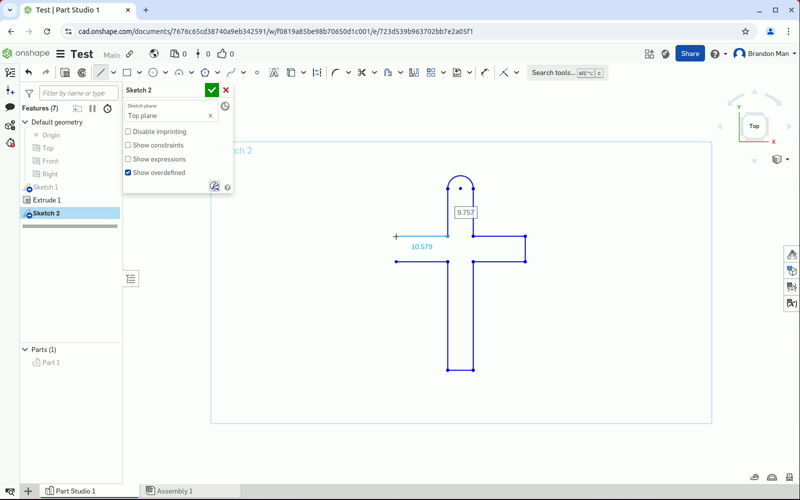
mouse_move(426, 236)
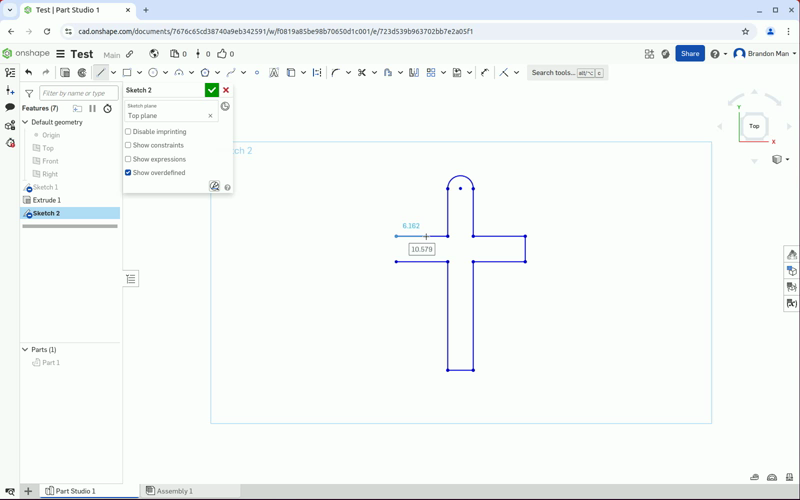
key_down(shift)
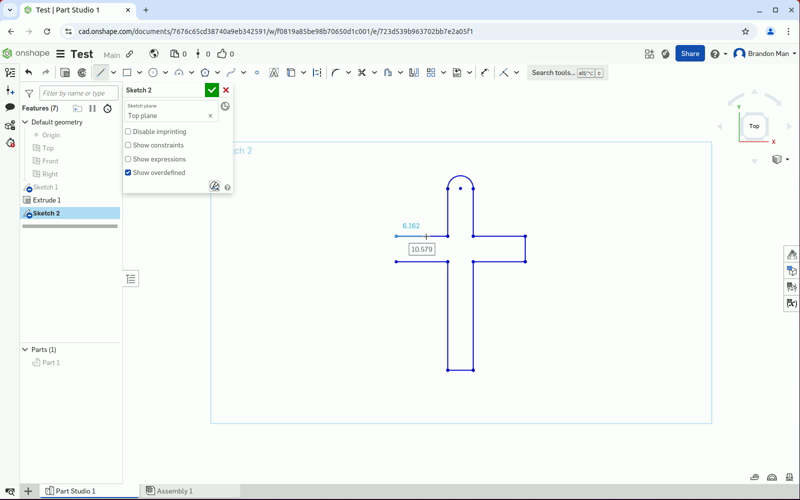
mouse_move(396, 261)
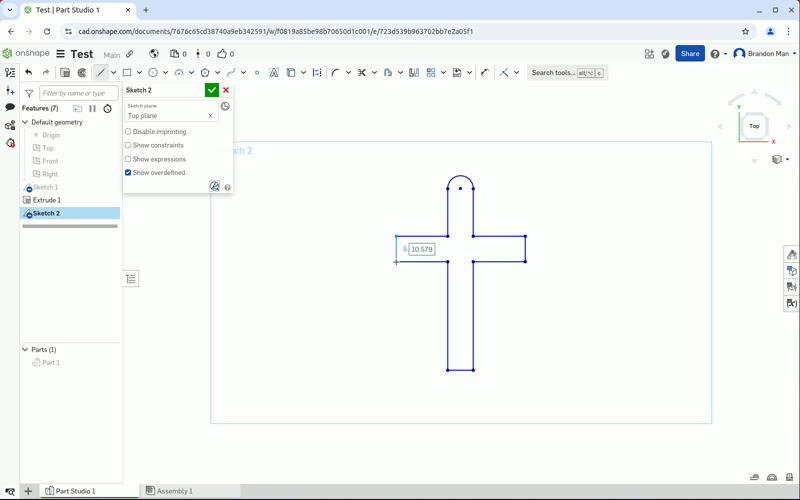
key_up(shift)
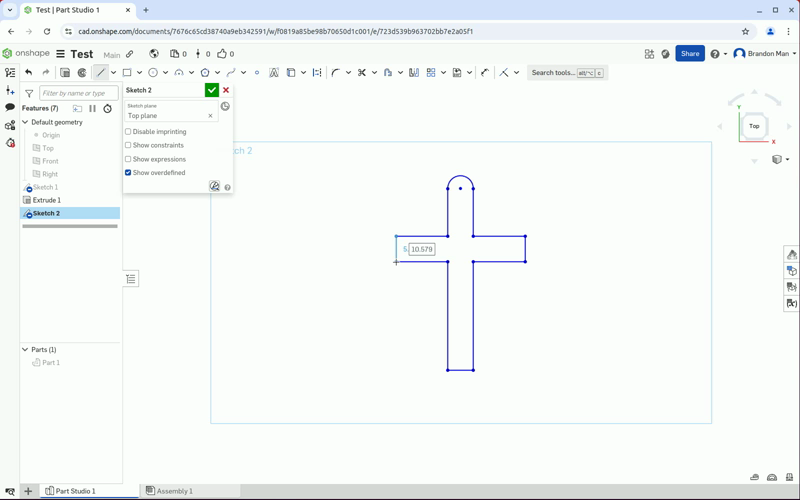
click(396, 261)
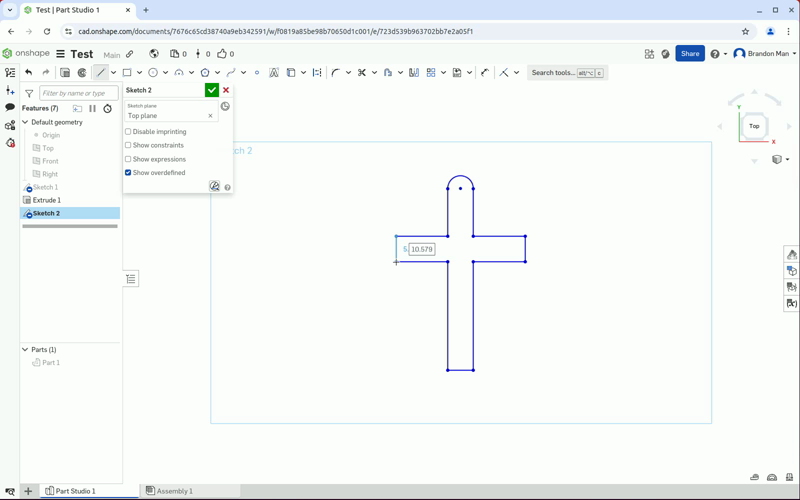
key(esc)
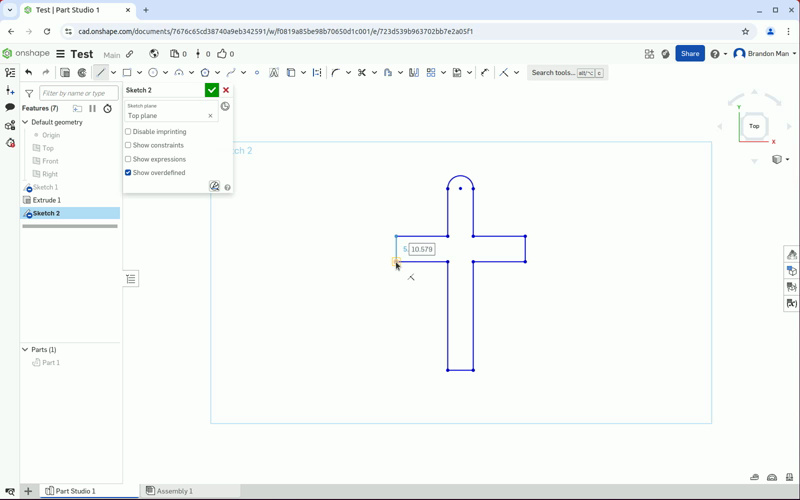
key(c)
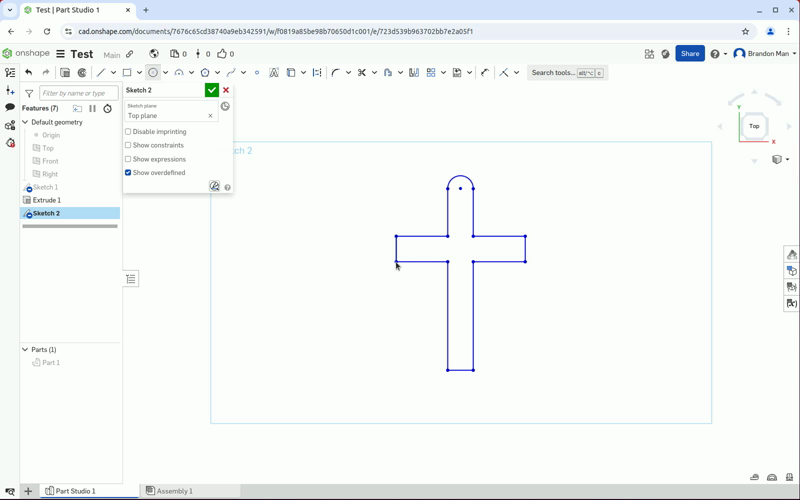
key_down(shift)
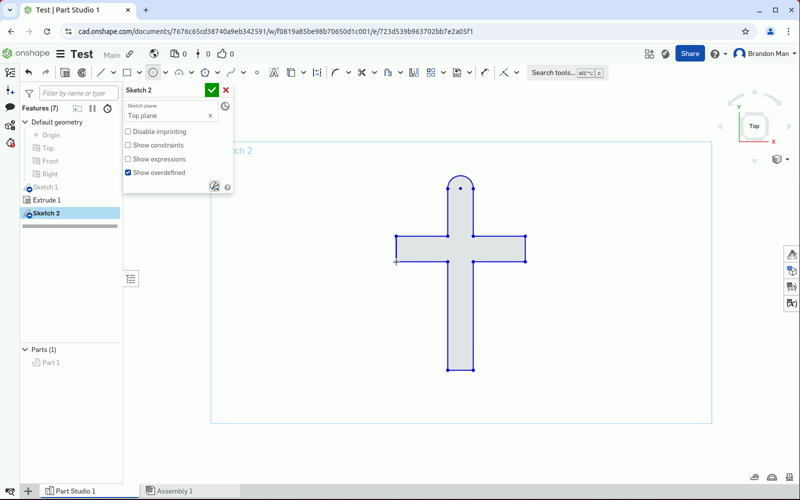
mouse_move(461, 188)
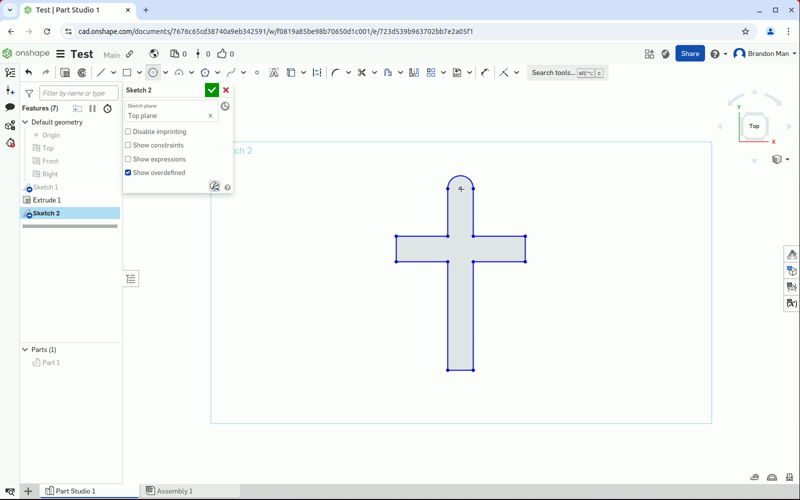
scroll(6)
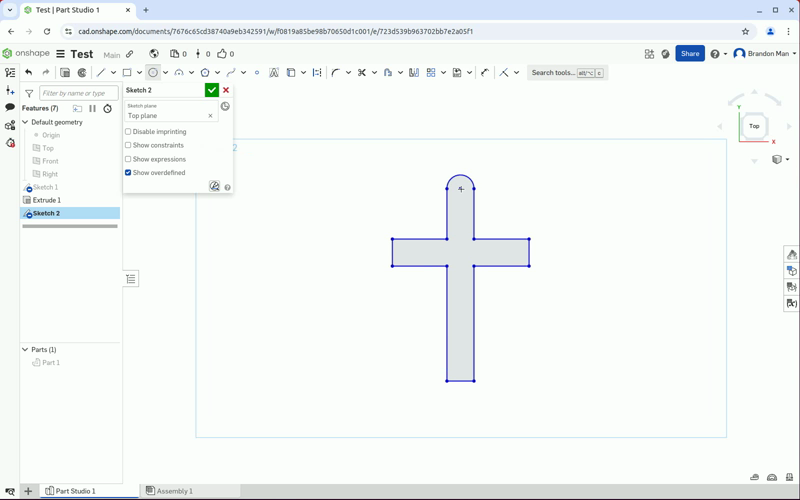
scroll(6)
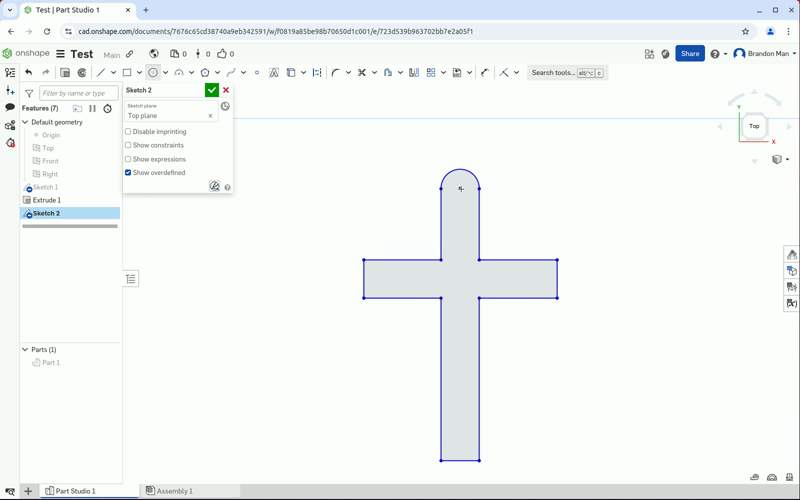
scroll(6)
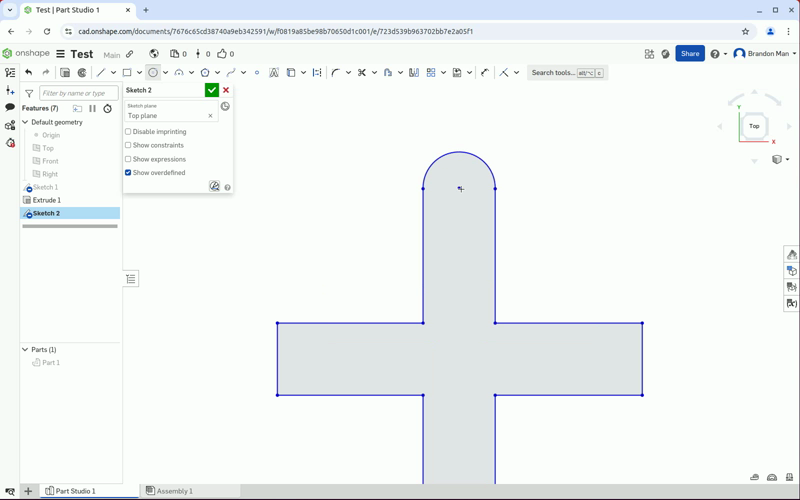
scroll(6)
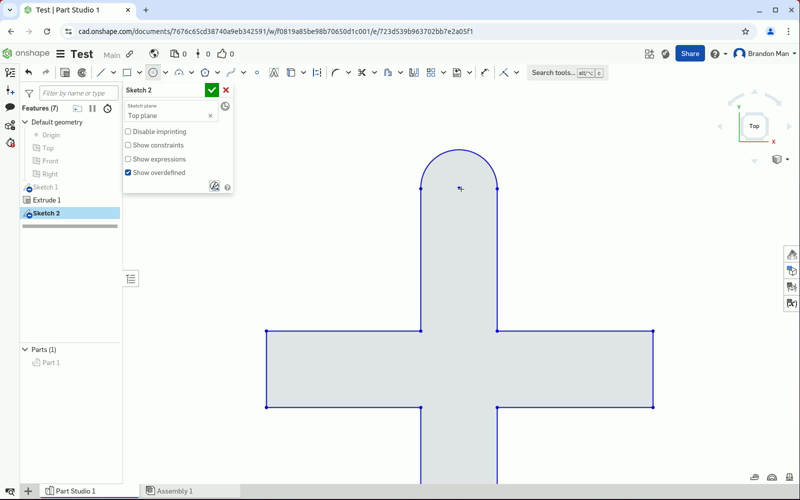
scroll(6)
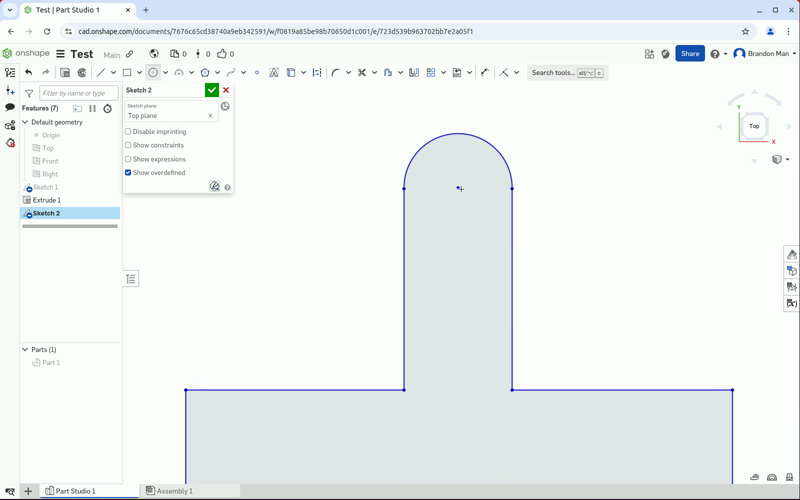
scroll(6)
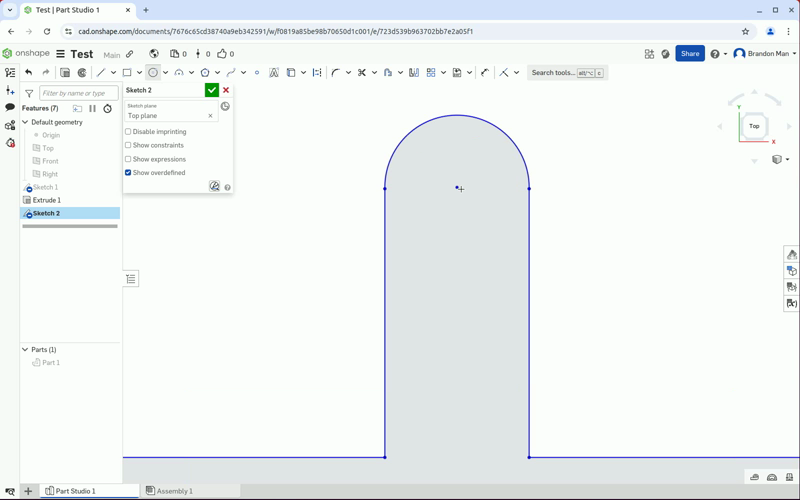
scroll(6)
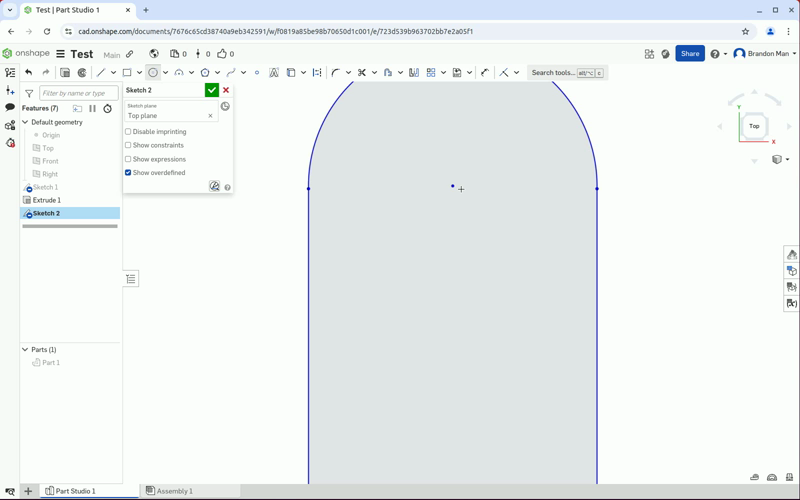
click(461, 188)
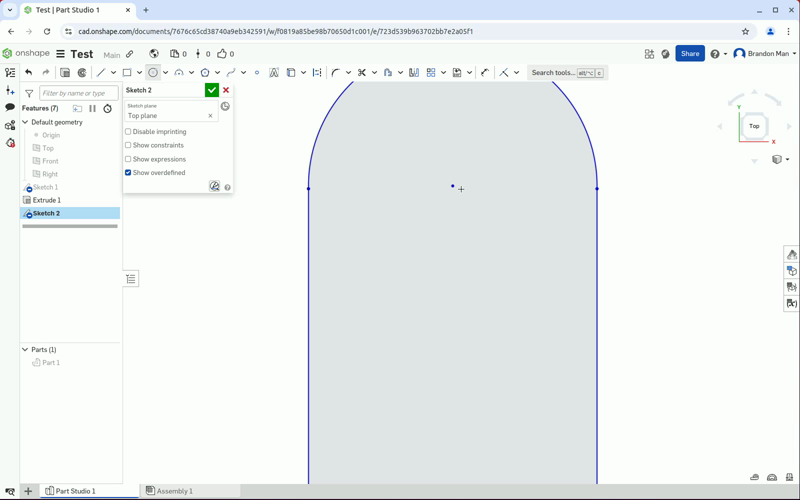
scroll(-6)
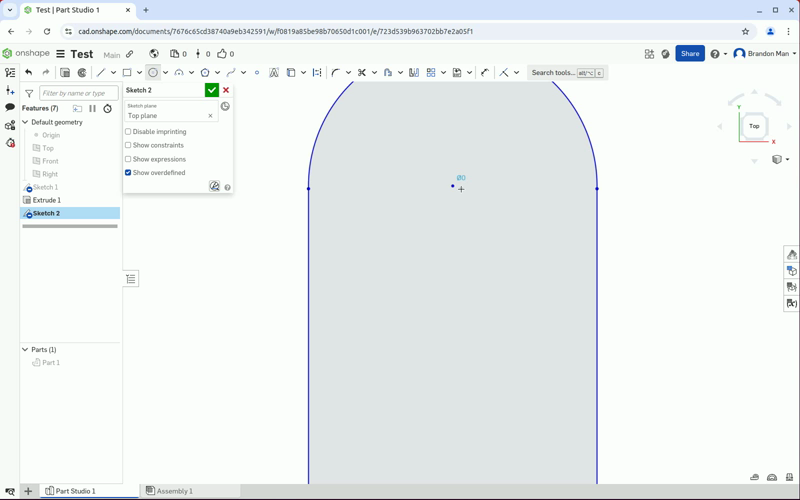
scroll(-6)
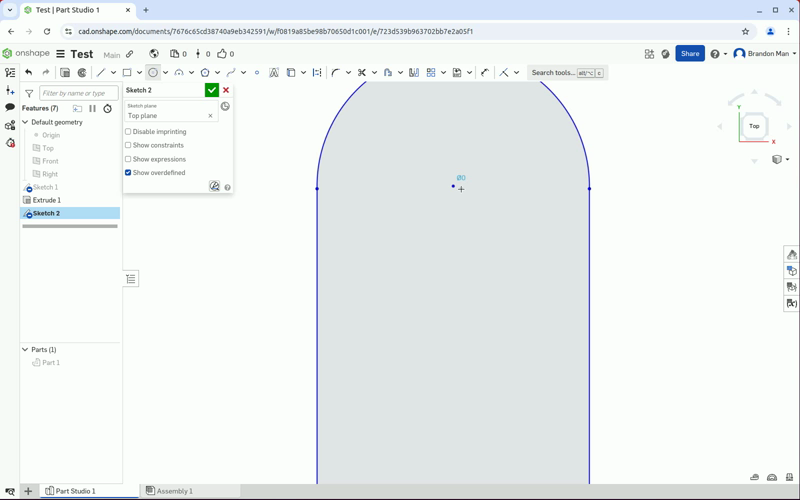
scroll(-6)
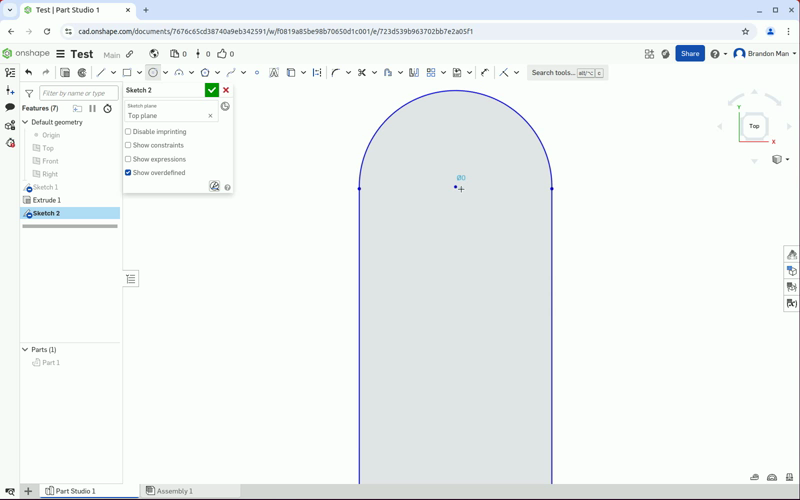
scroll(-6)
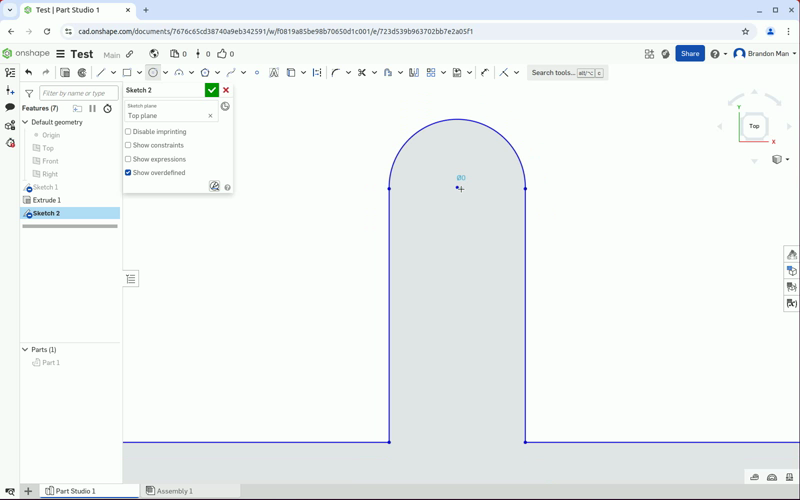
scroll(-6)
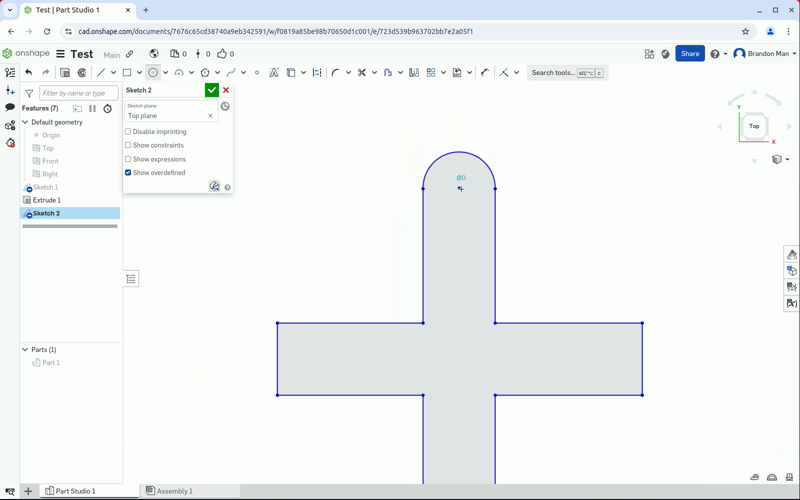
scroll(-6)
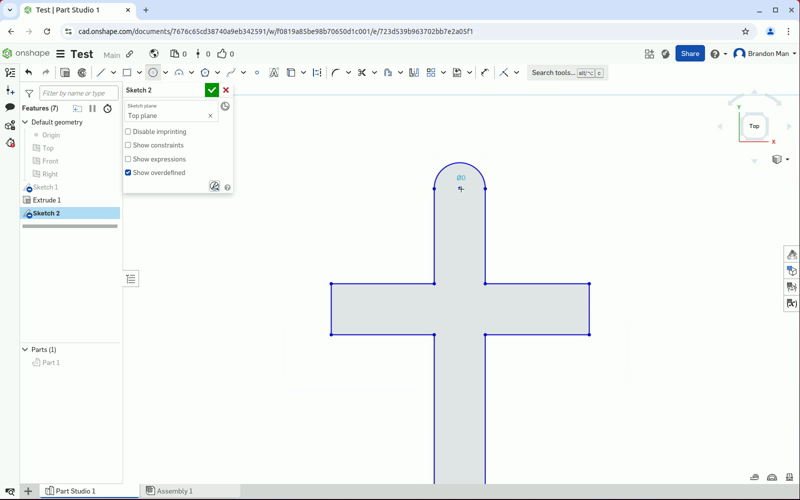
scroll(-6)
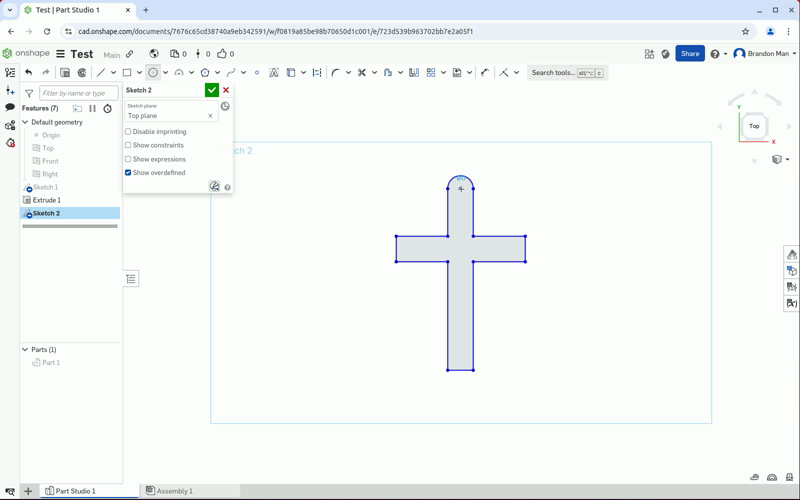
key_up(shift)
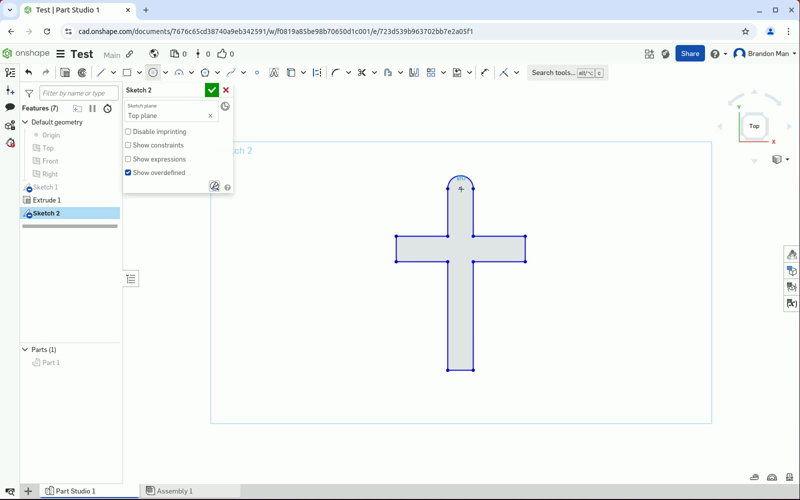
mouse_move(469, 188)
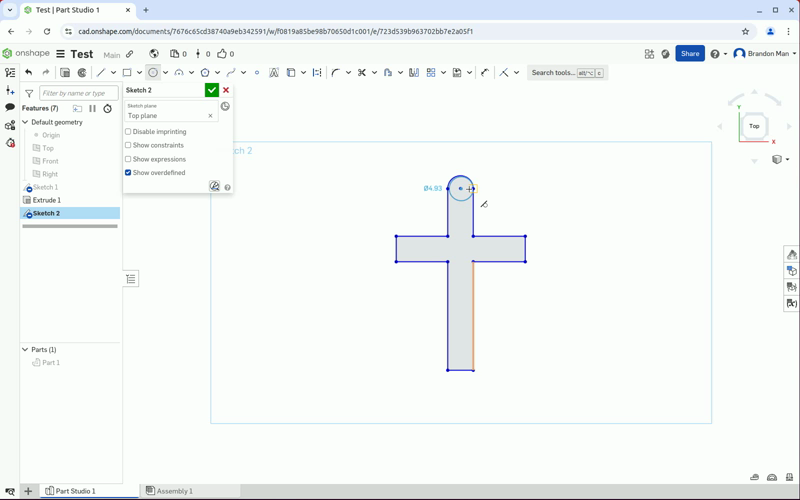
scroll(6)
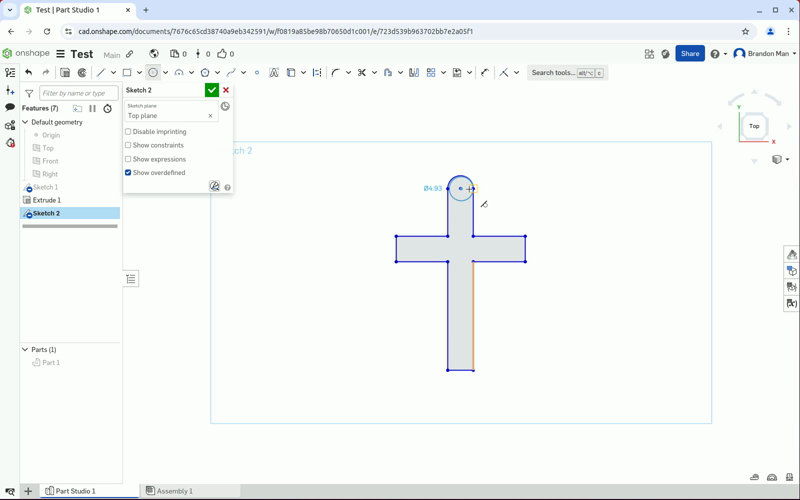
scroll(6)
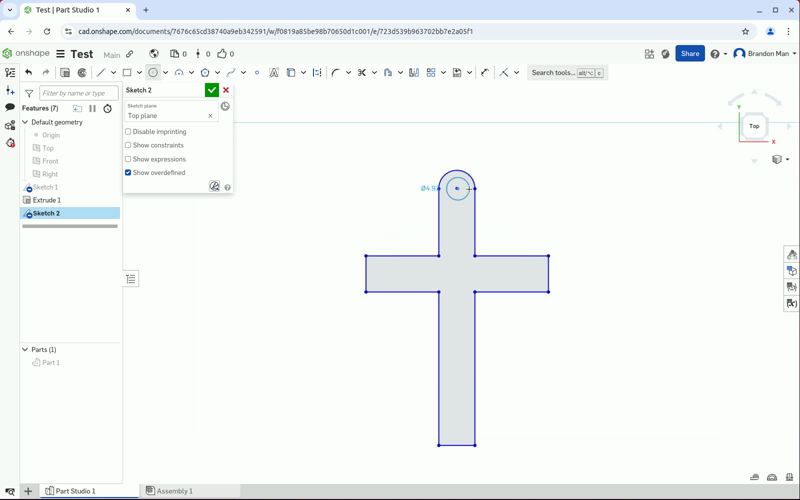
scroll(6)
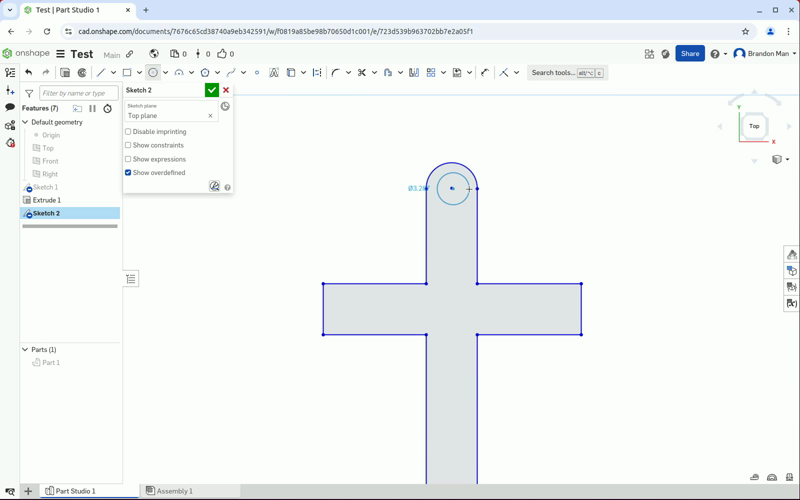
scroll(6)
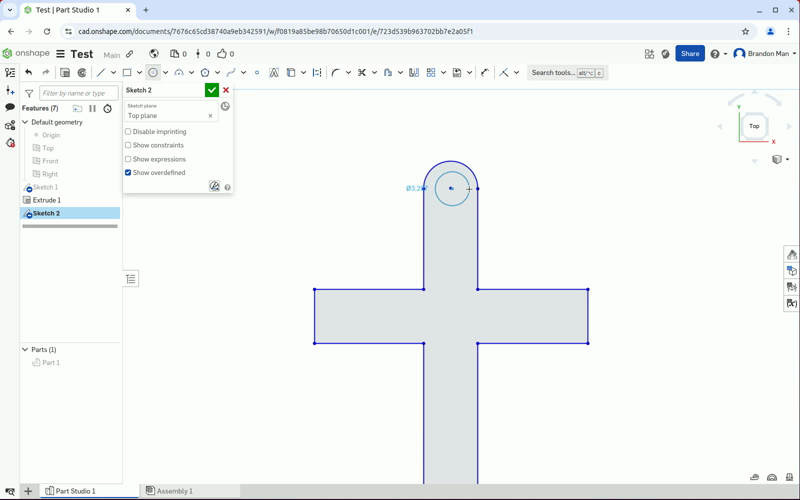
scroll(6)
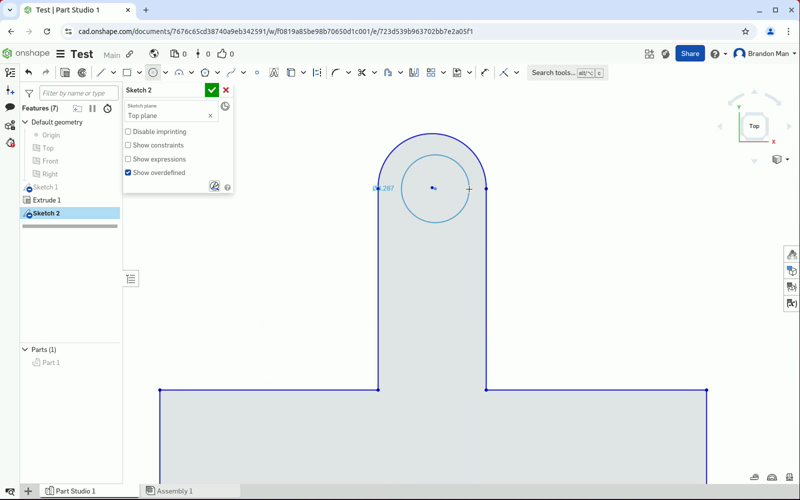
scroll(6)
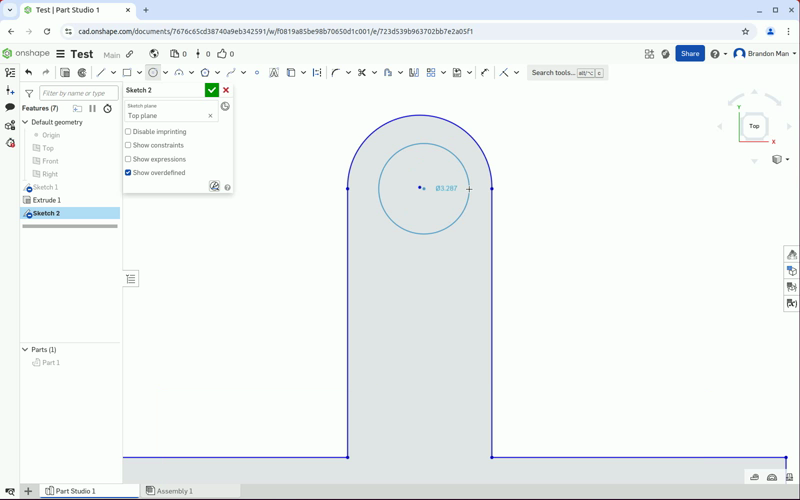
scroll(6)
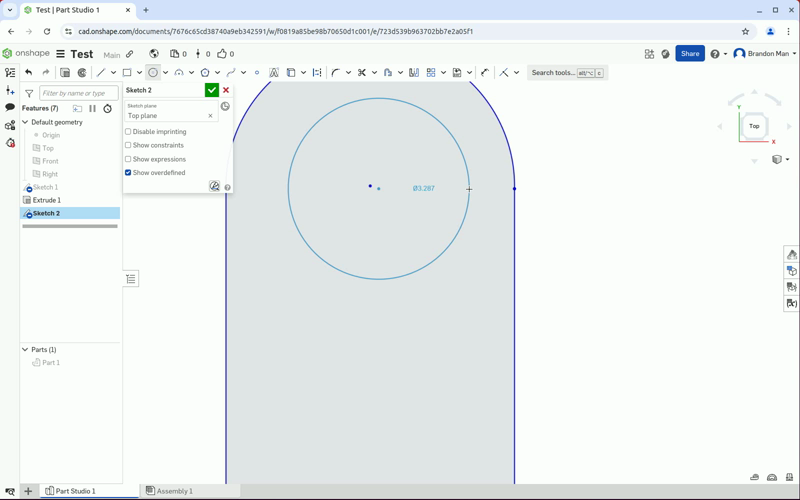
click(469, 188)
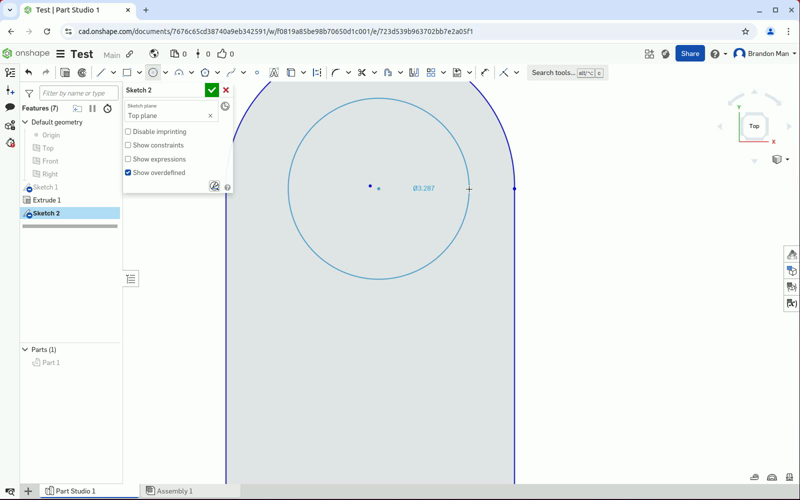
scroll(-6)
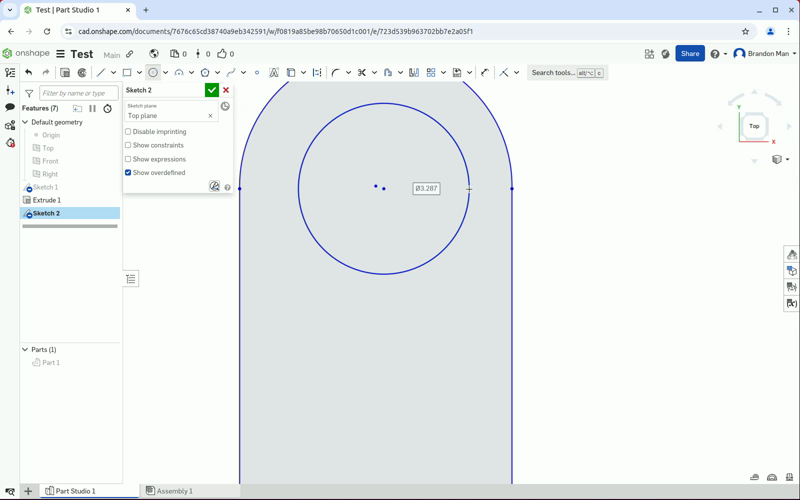
scroll(-6)
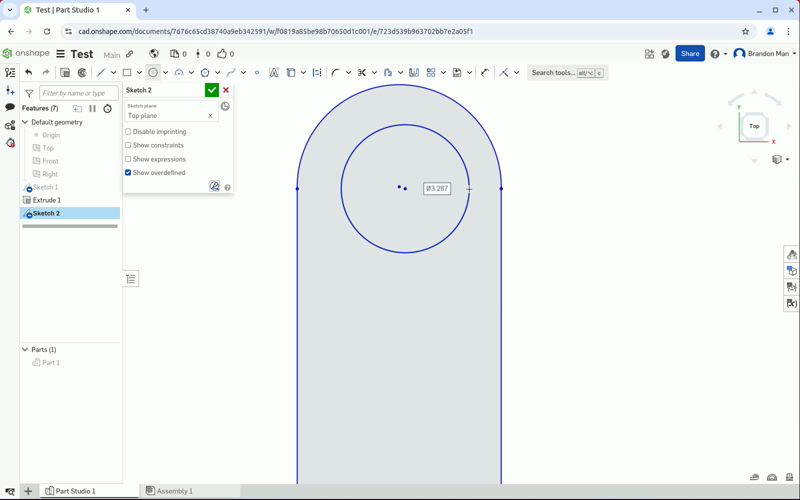
scroll(-6)
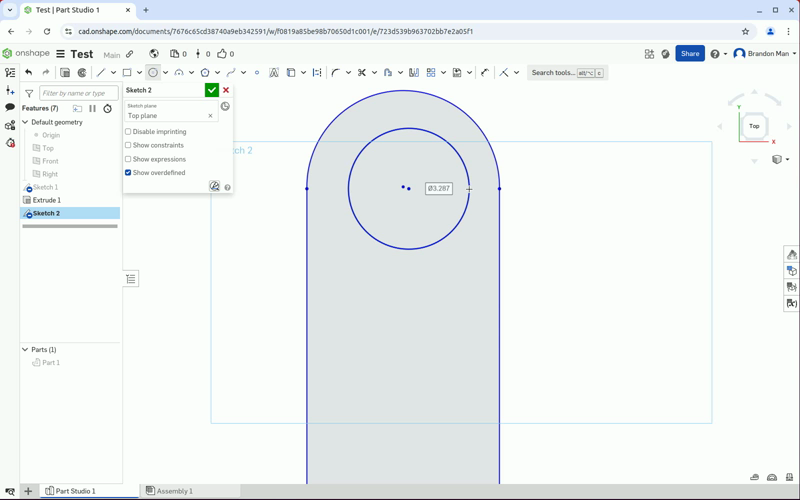
scroll(-6)
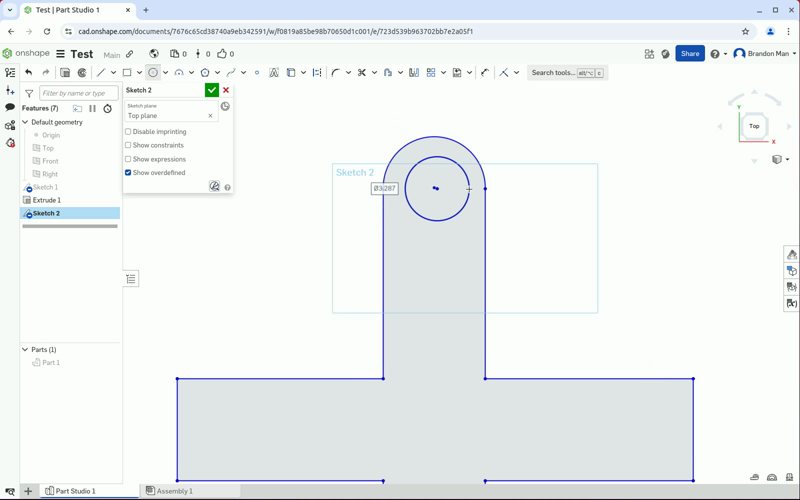
scroll(-6)
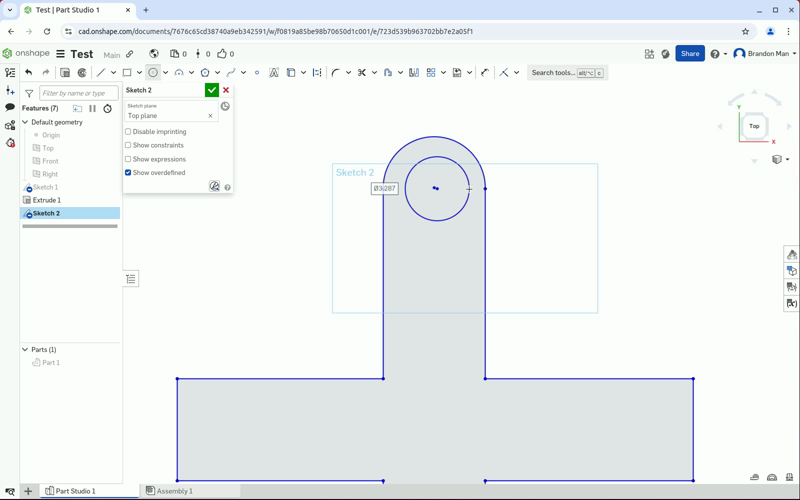
scroll(-6)
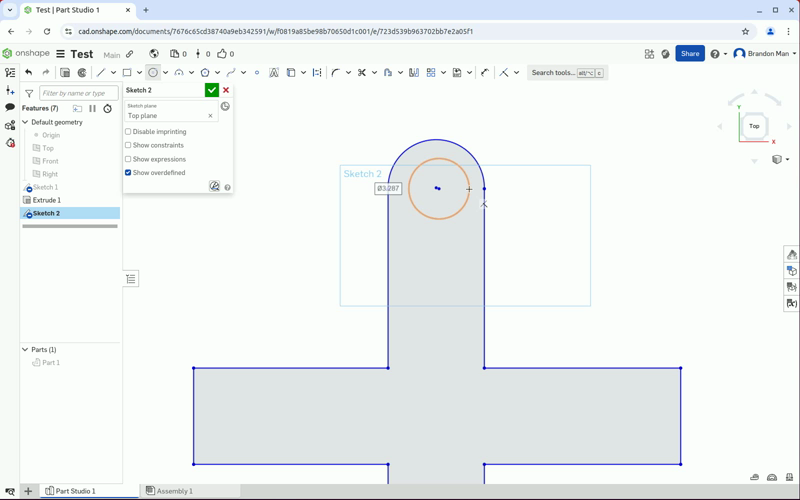
scroll(-6)
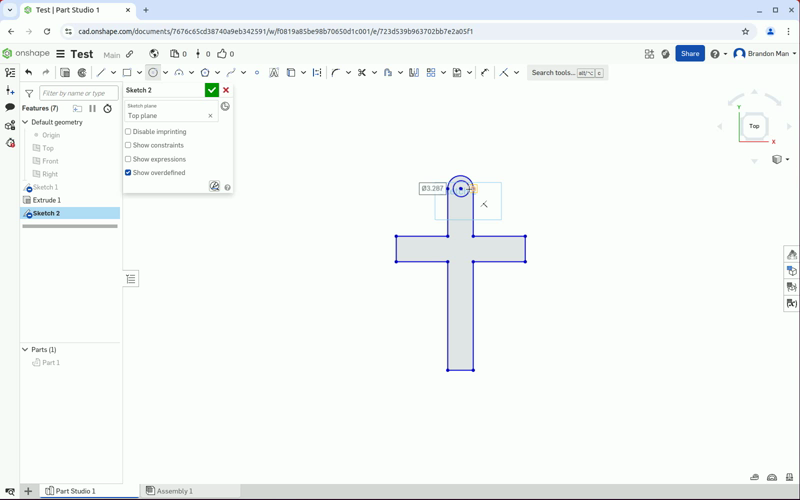
key(esc)
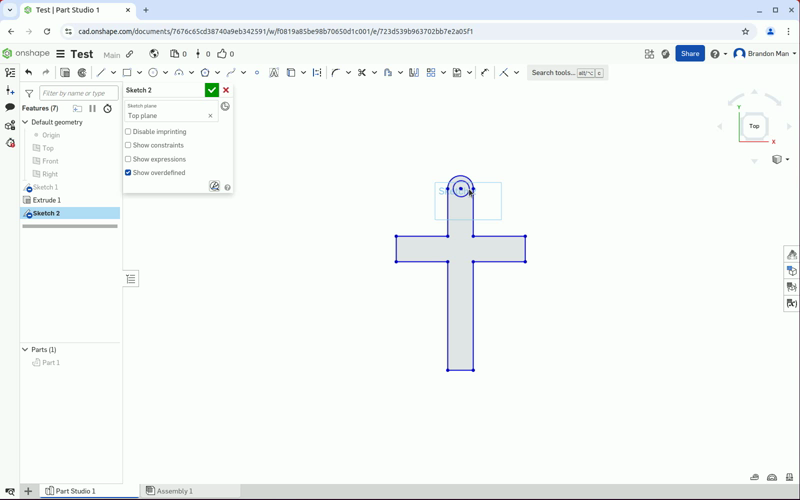
mouse_move(461, 286)
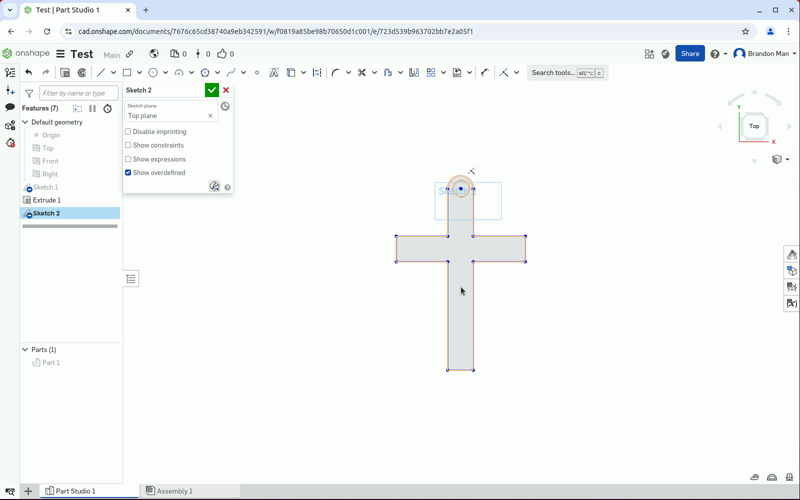
click(461, 286)
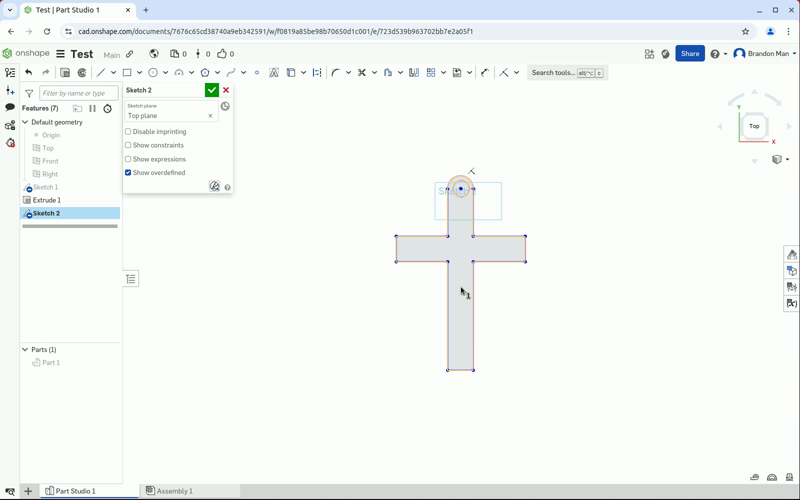
mouse_move(73, 352)
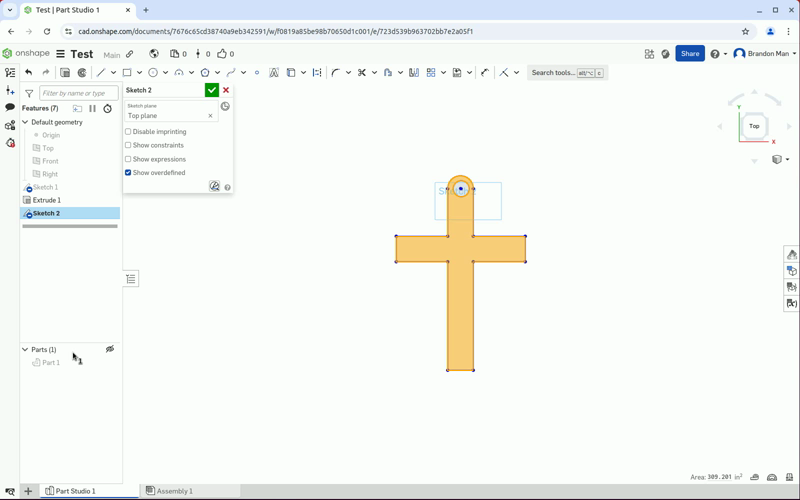
key(shift+y)
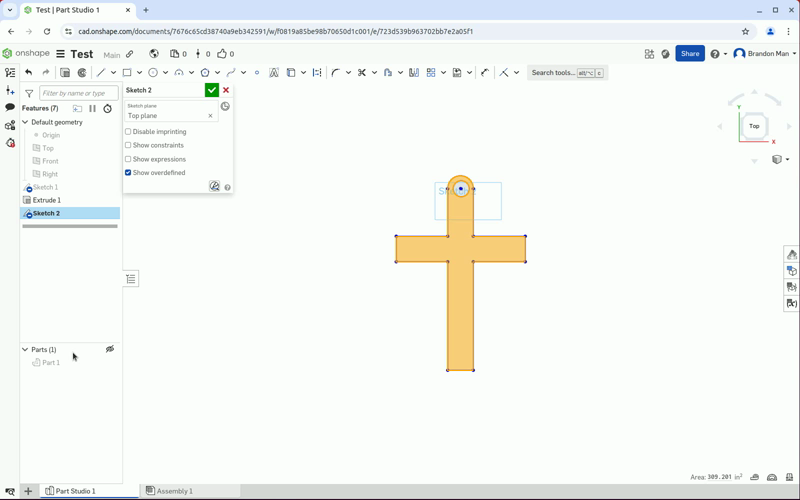
key(shift+e)
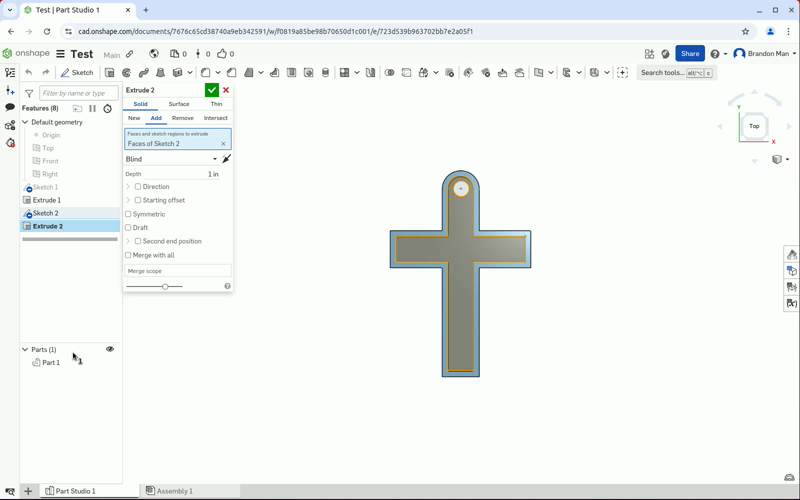
mouse_move(143, 106)
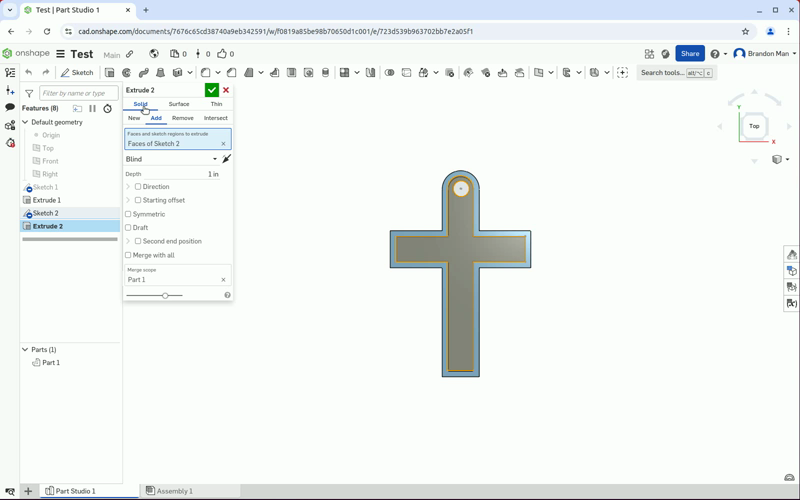
click(143, 106)
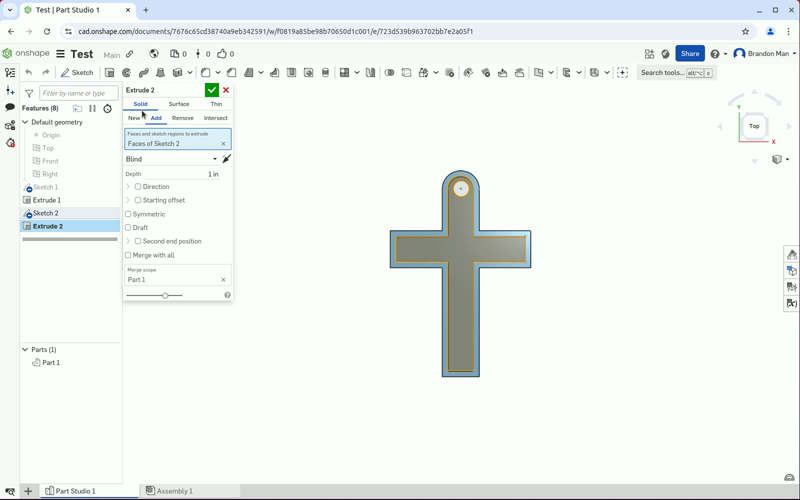
mouse_move(137, 120)
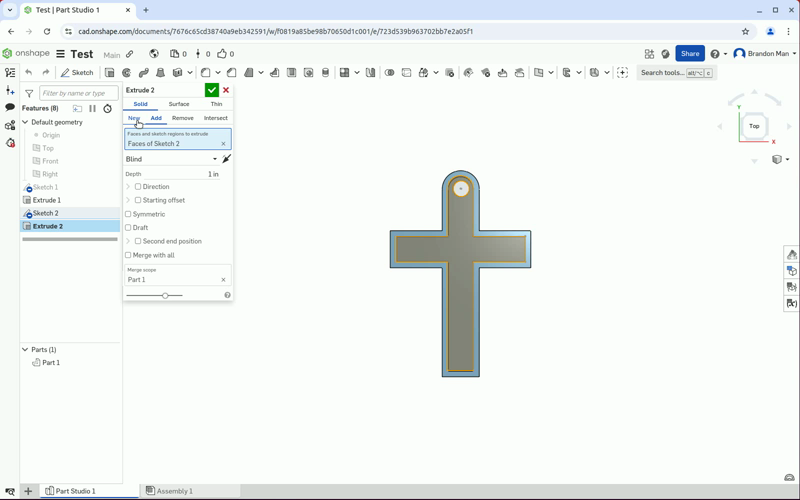
click(137, 120)
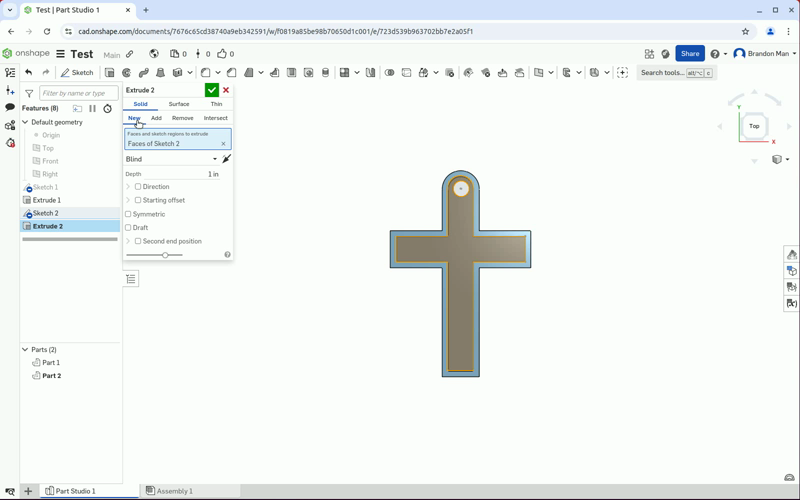
key(tab, 4)
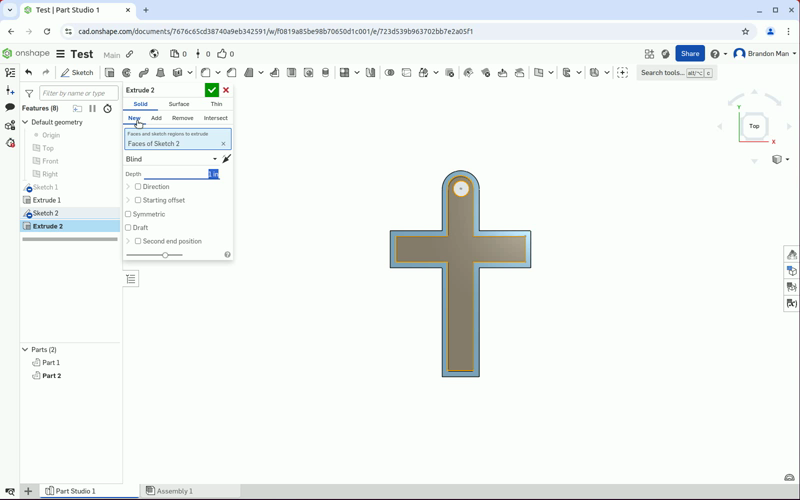
text(3.851)
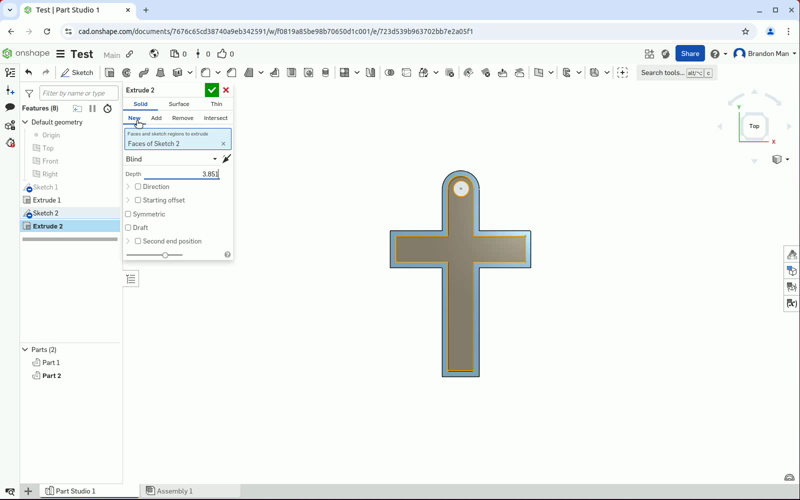
key(enter)
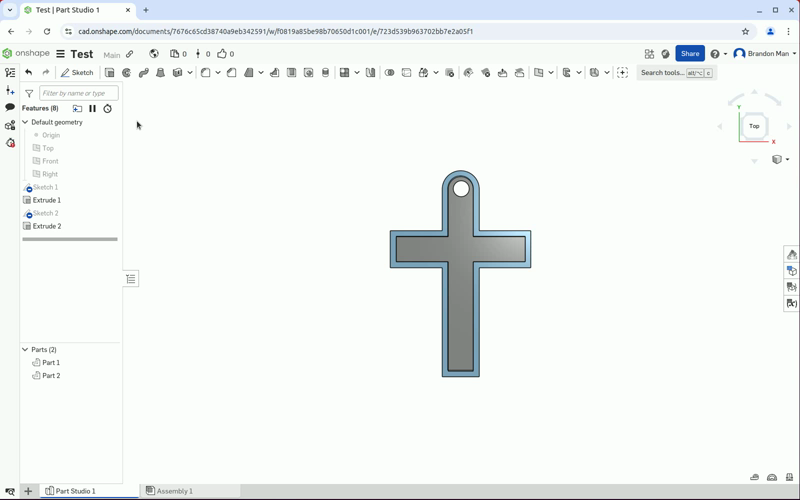
key(shift+h)
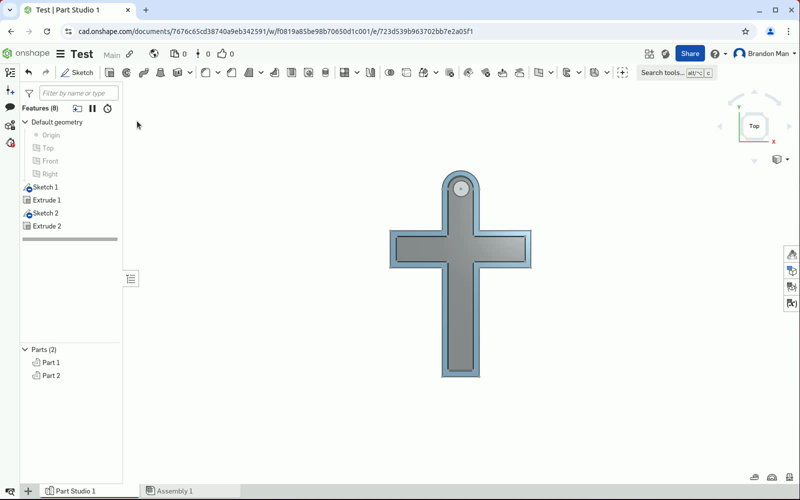
key(shift+h)
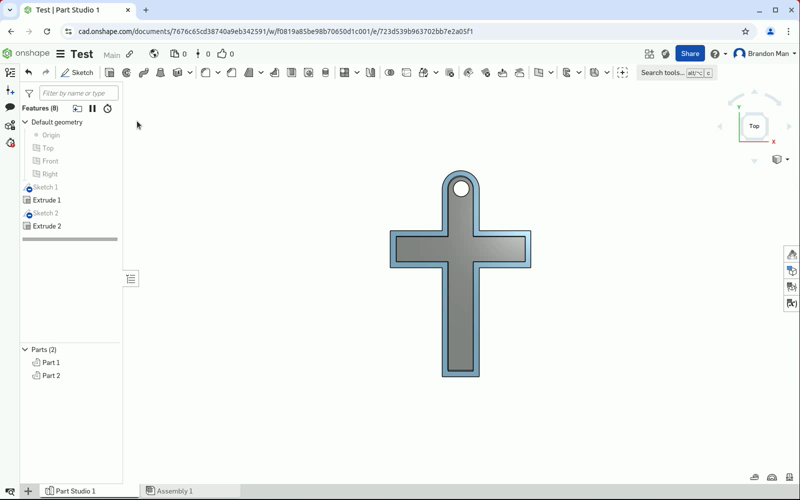
mouse_move(73, 189)
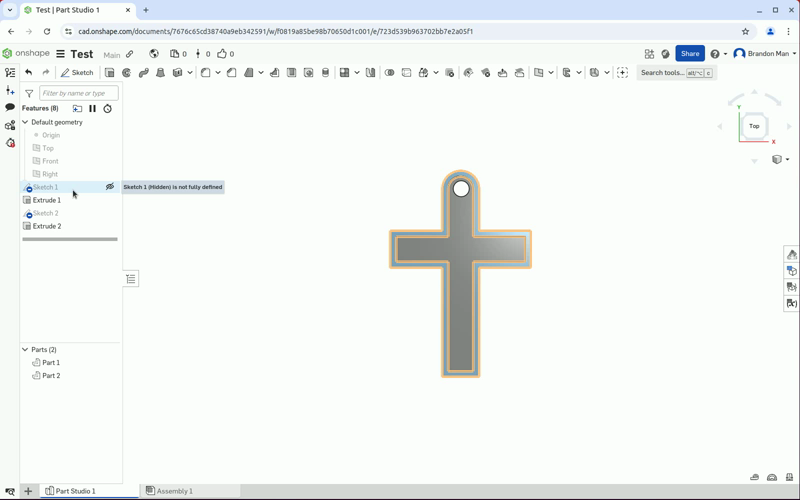
click(73, 189)
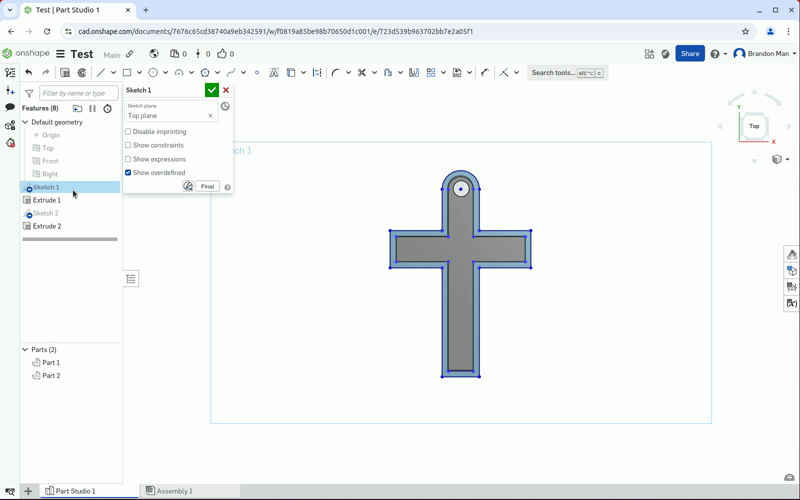
mouse_move(229, 92)
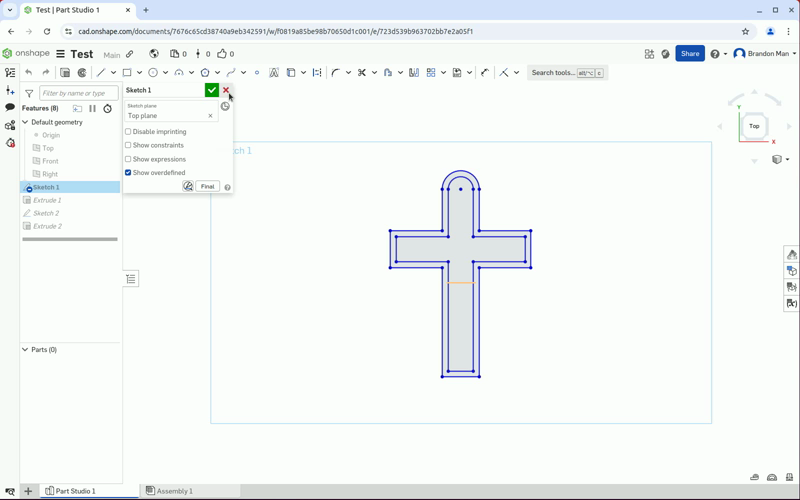
click(229, 92)
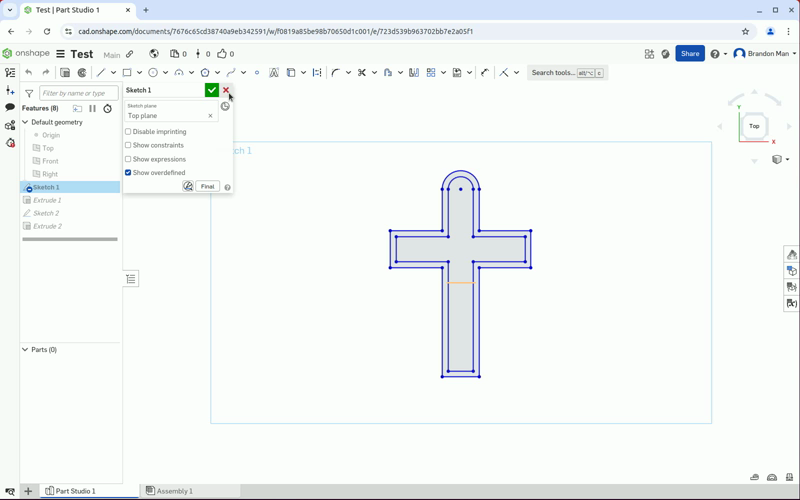
key(shift+s)
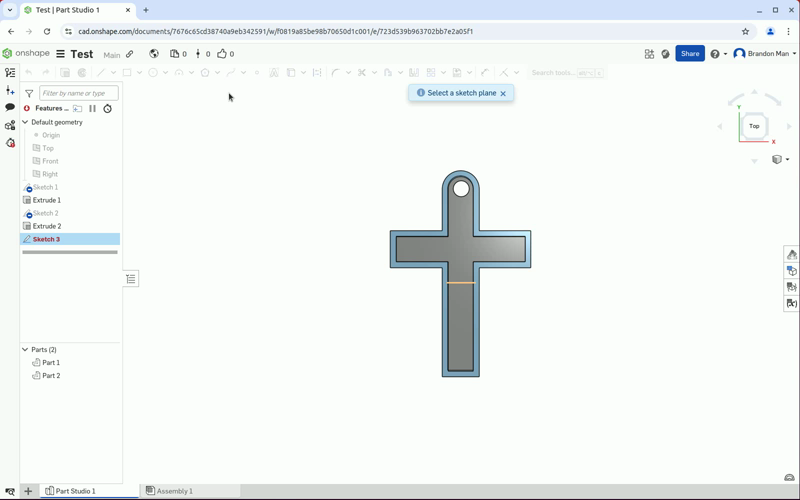
mouse_move(73, 150)
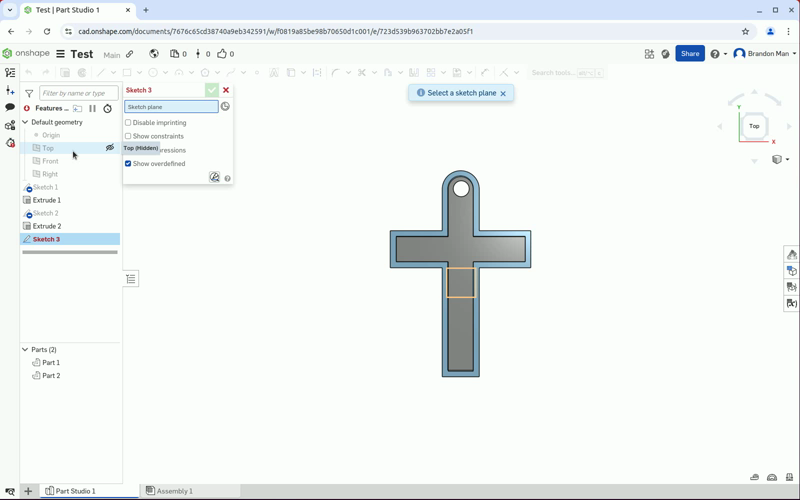
click(73, 150)
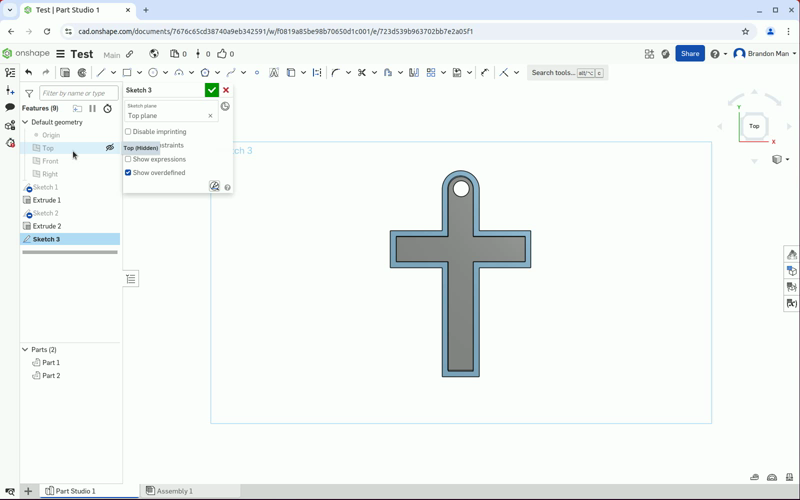
mouse_move(73, 352)
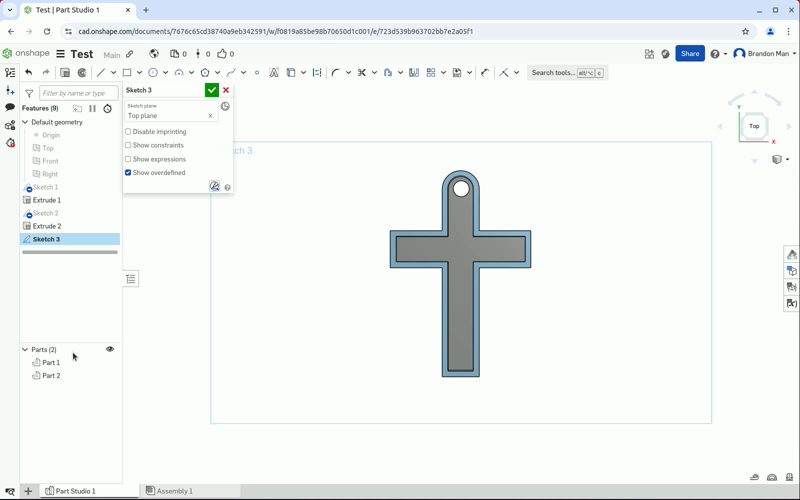
key(y)
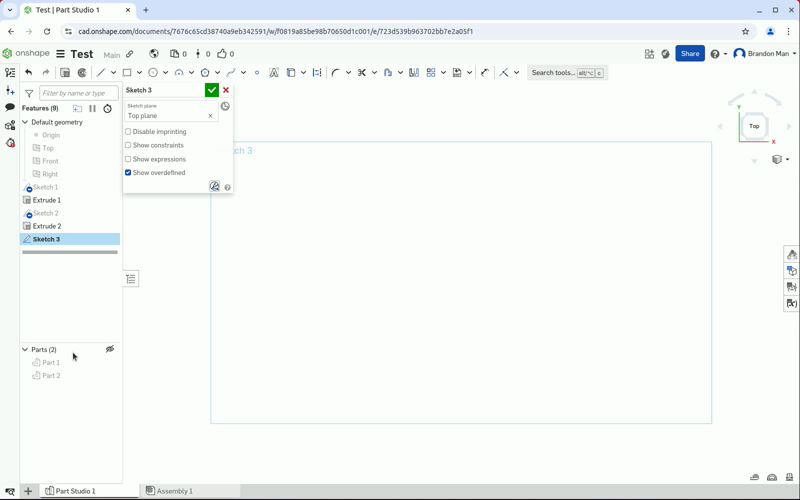
key(l)
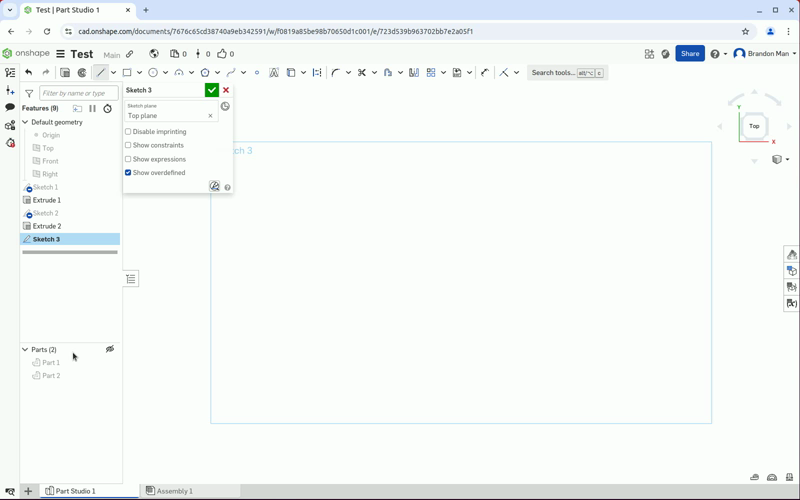
key_down(shift)
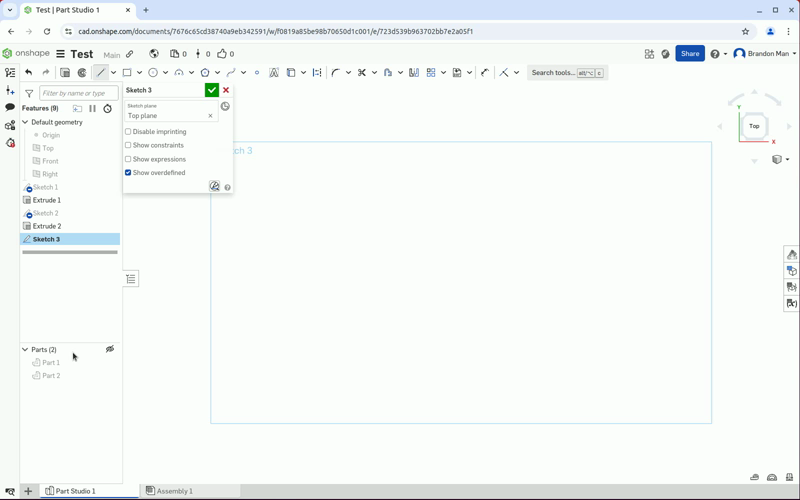
mouse_move(396, 261)
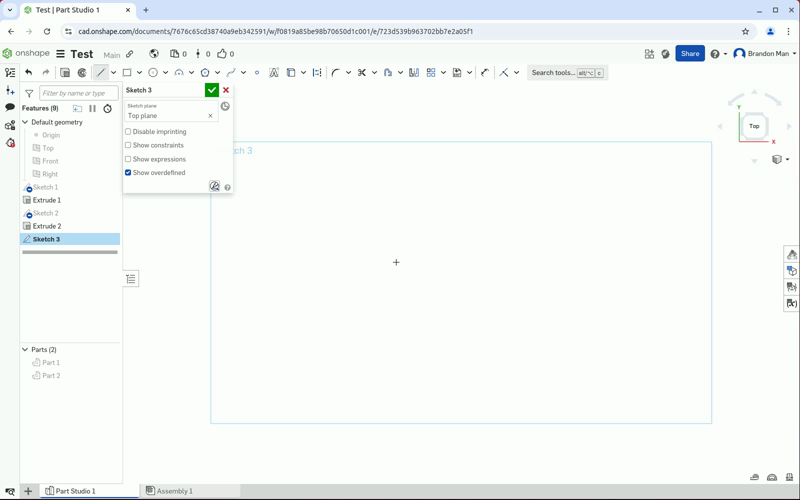
click(396, 261)
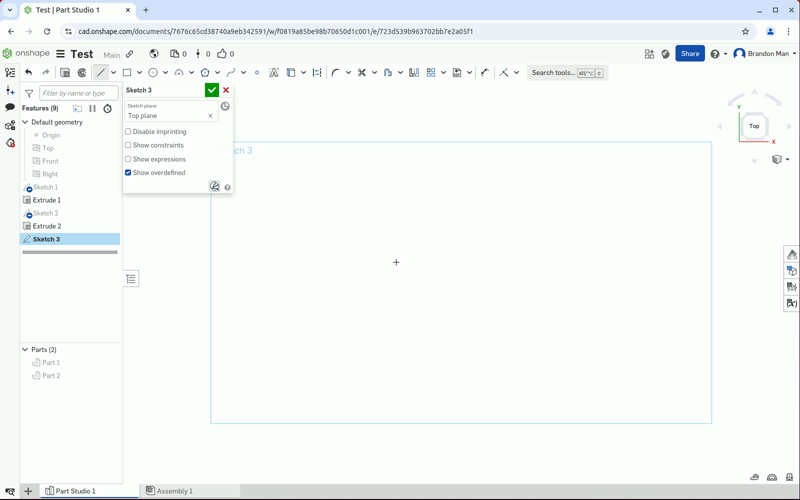
key_up(shift)
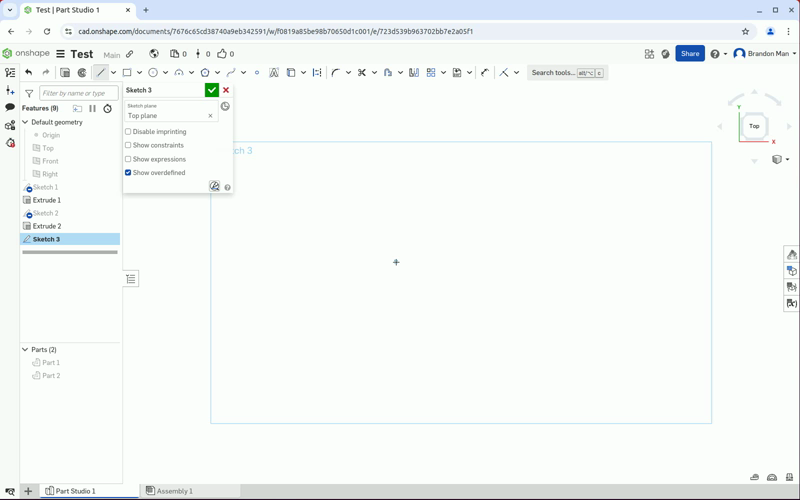
key_down(shift)
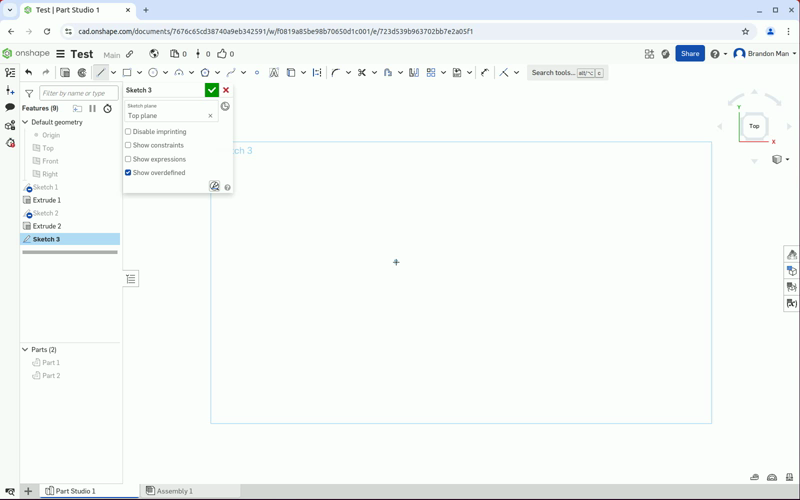
mouse_move(426, 261)
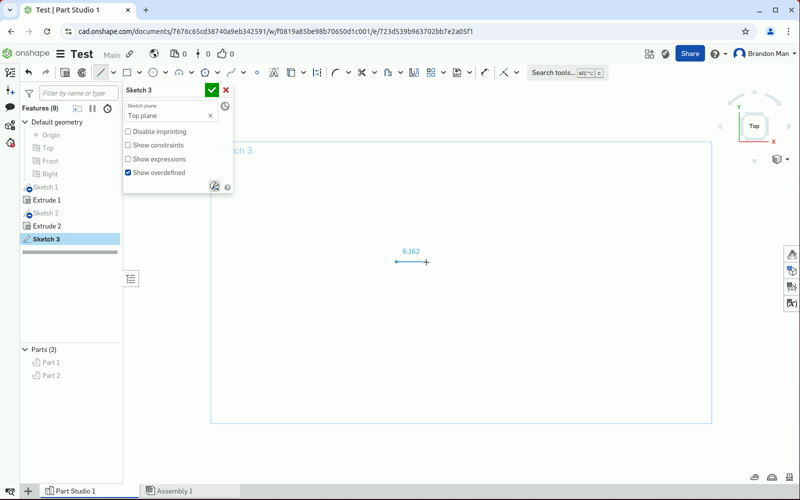
mouse_move(447, 261)
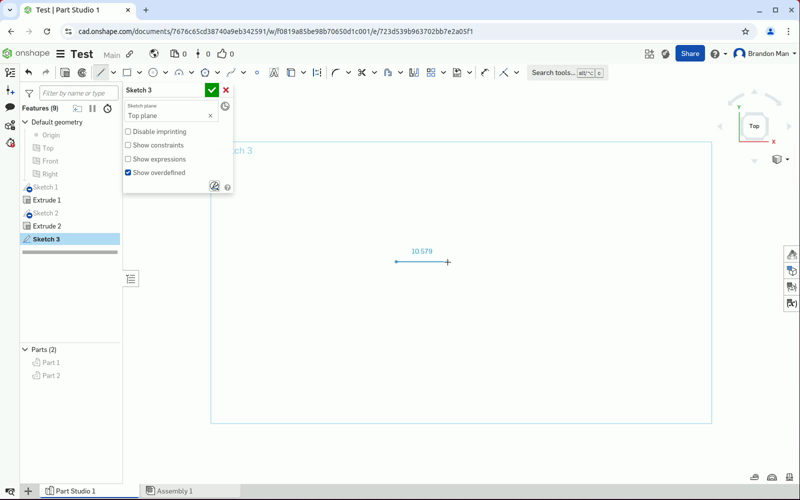
click(447, 261)
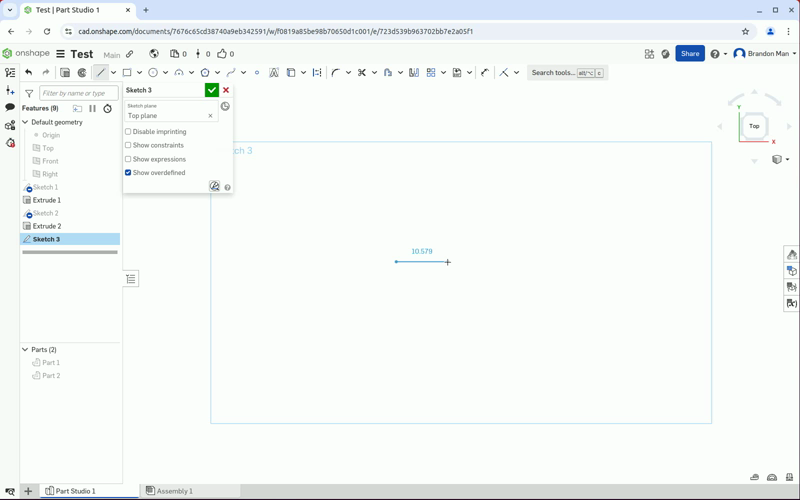
key_up(shift)
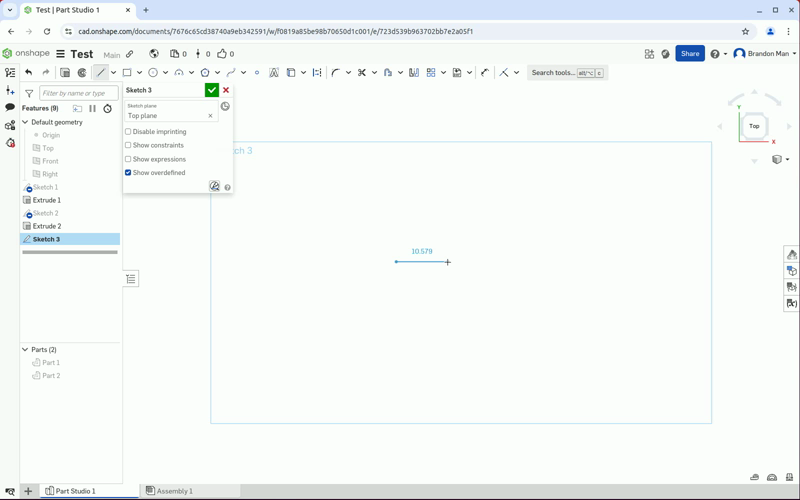
key_down(shift)
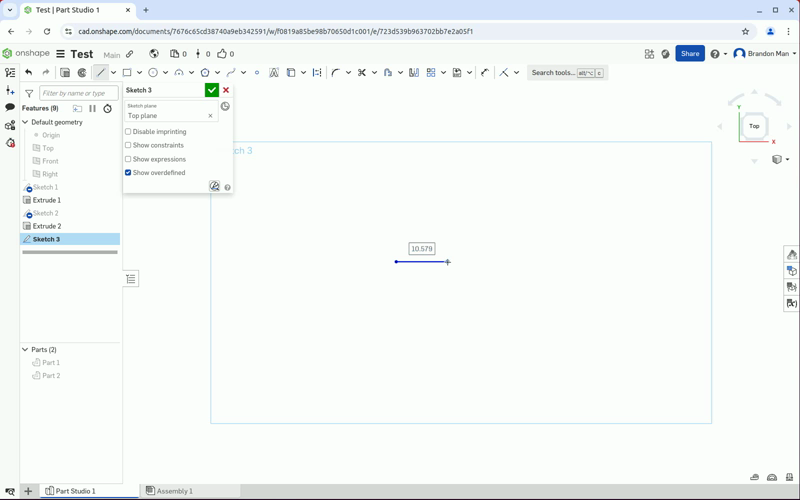
mouse_move(447, 370)
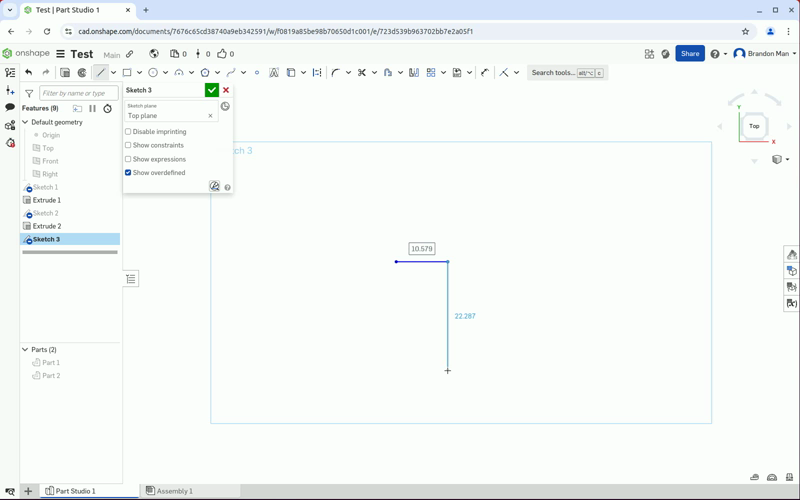
click(447, 370)
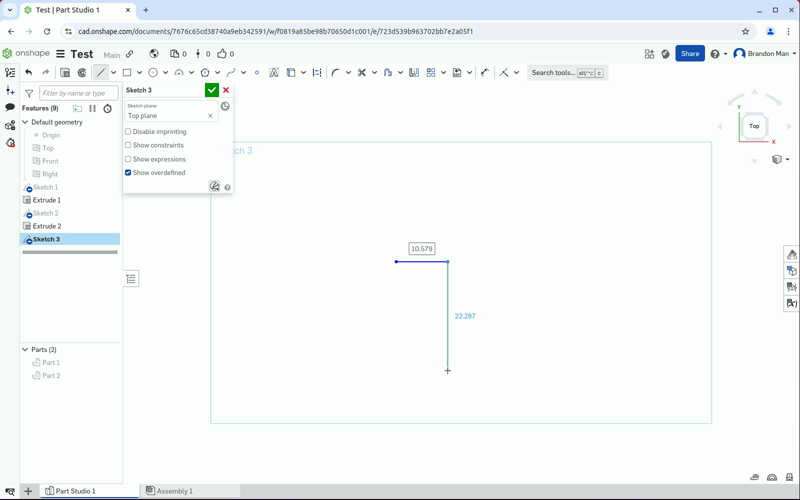
key_up(shift)
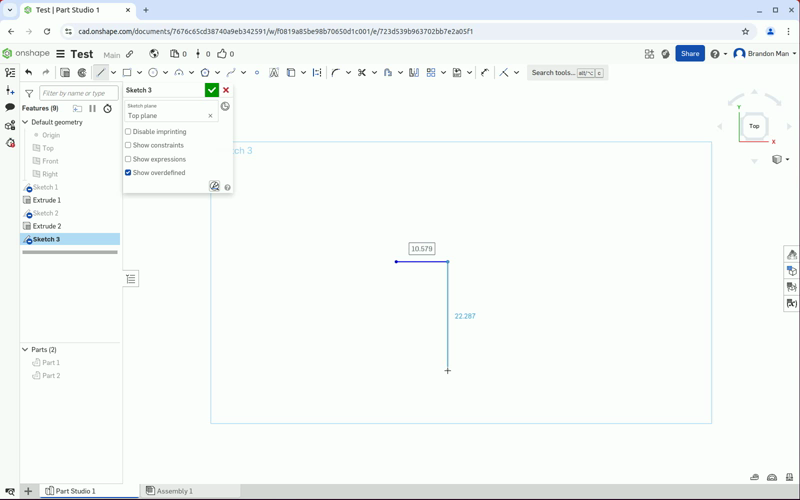
key_down(shift)
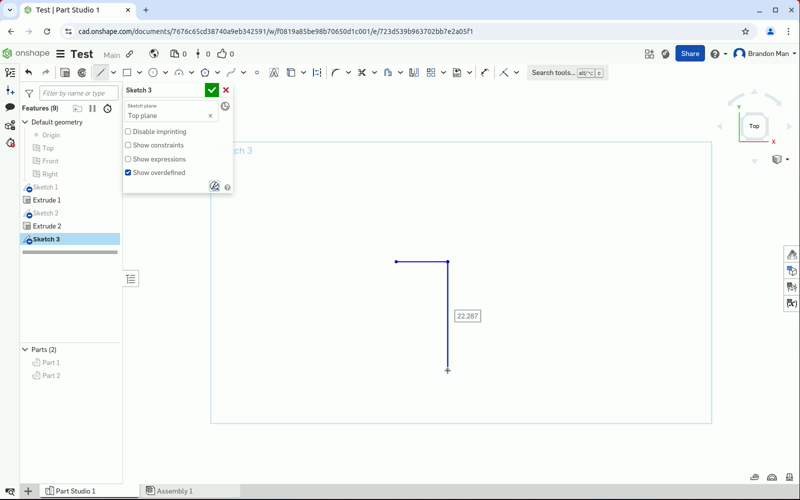
mouse_move(477, 370)
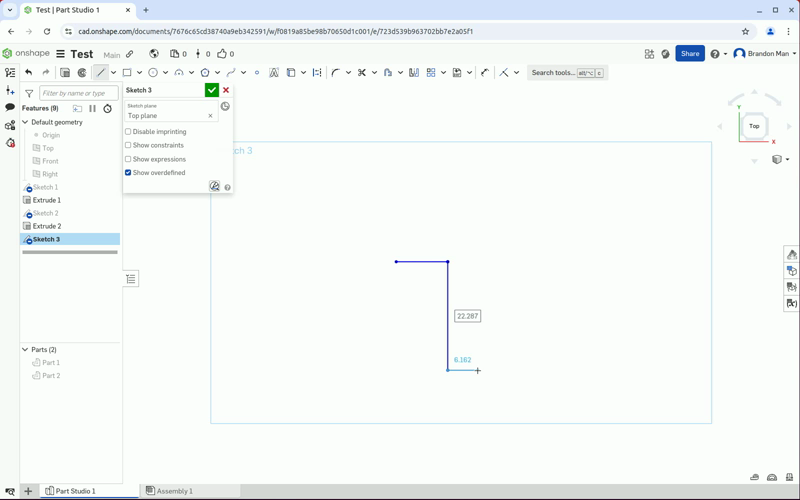
mouse_move(473, 370)
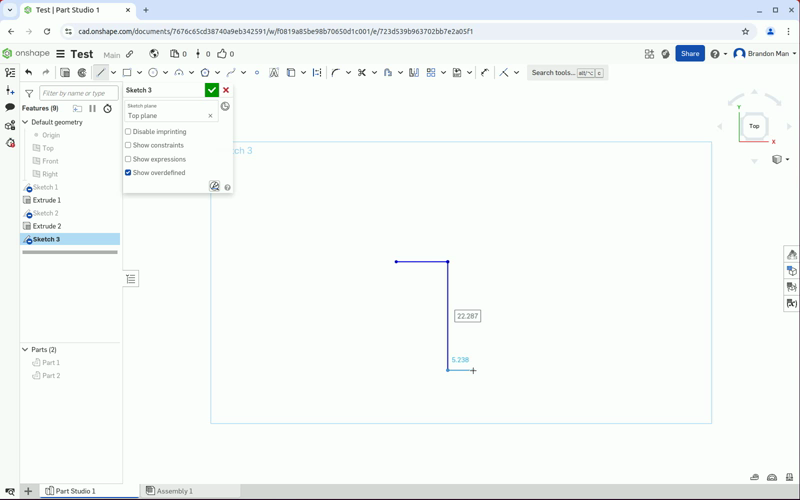
click(473, 370)
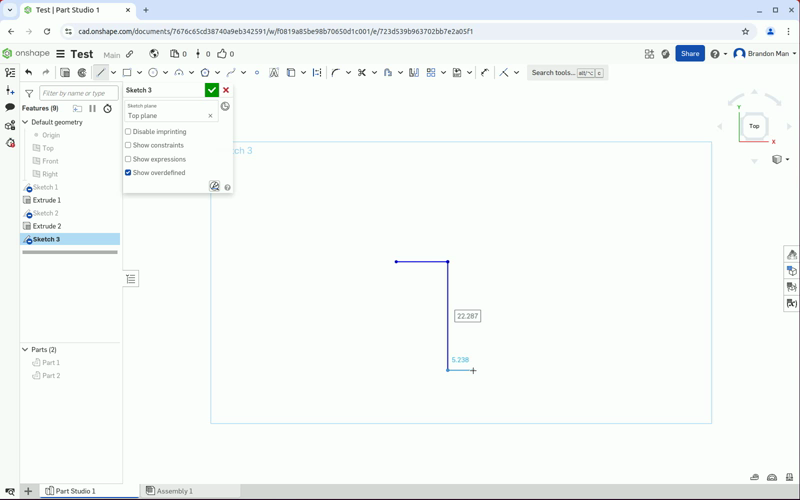
key_up(shift)
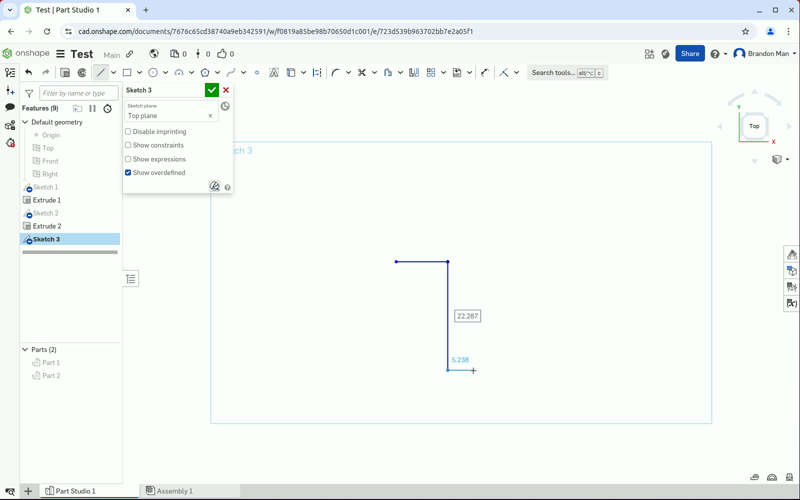
key_down(shift)
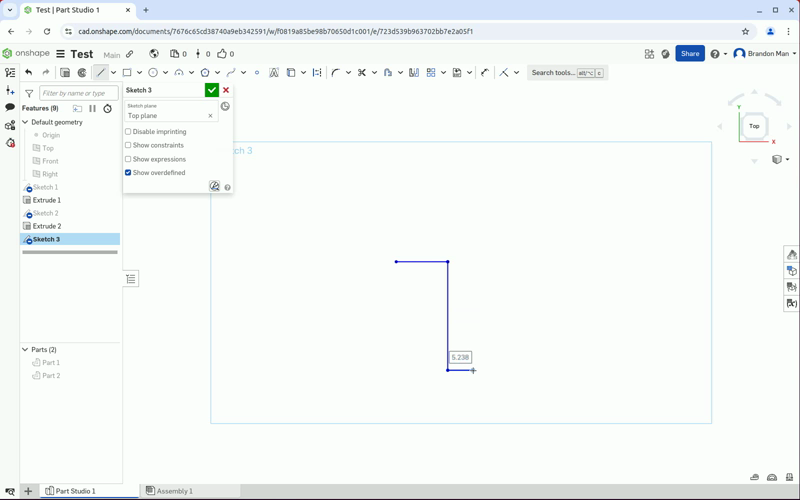
mouse_move(473, 261)
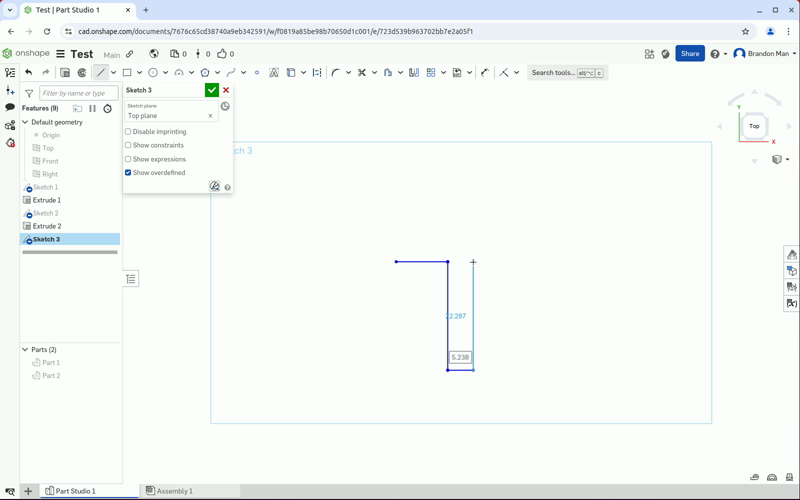
click(473, 261)
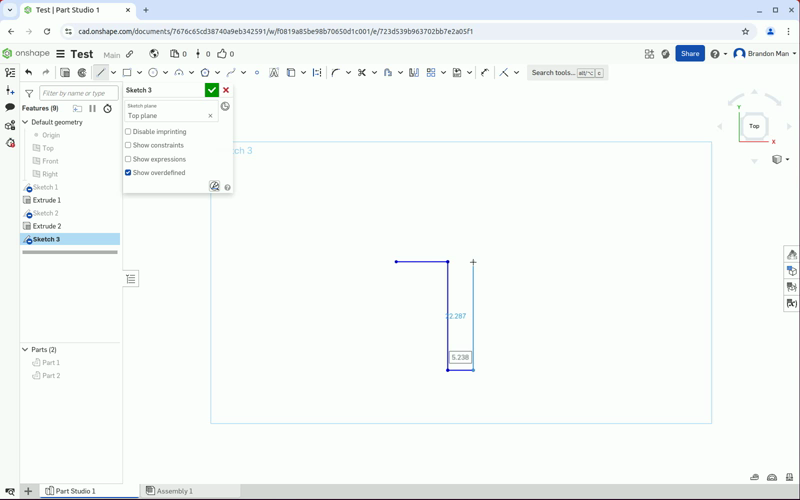
key_up(shift)
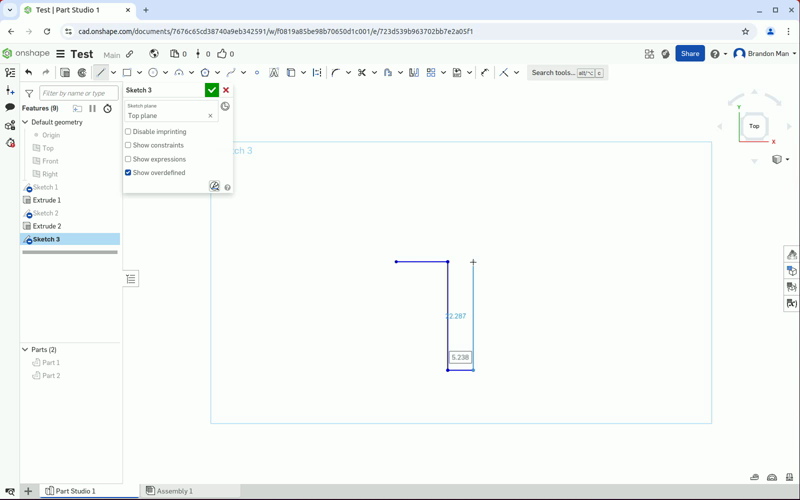
key_down(shift)
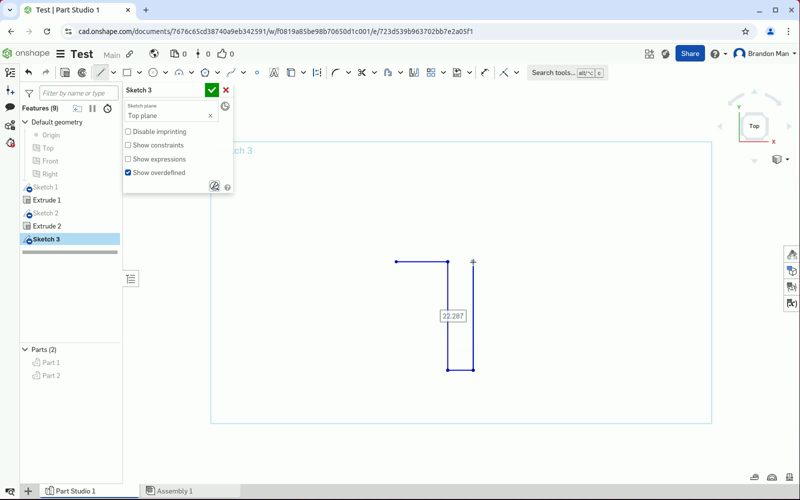
mouse_move(503, 261)
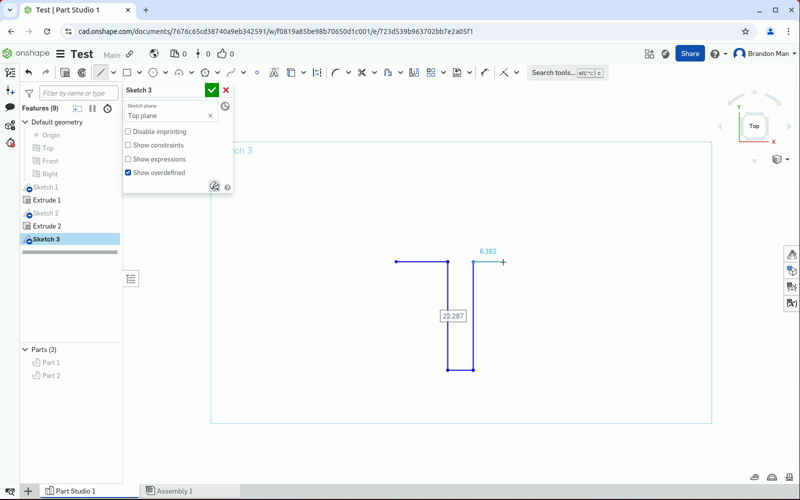
mouse_move(525, 261)
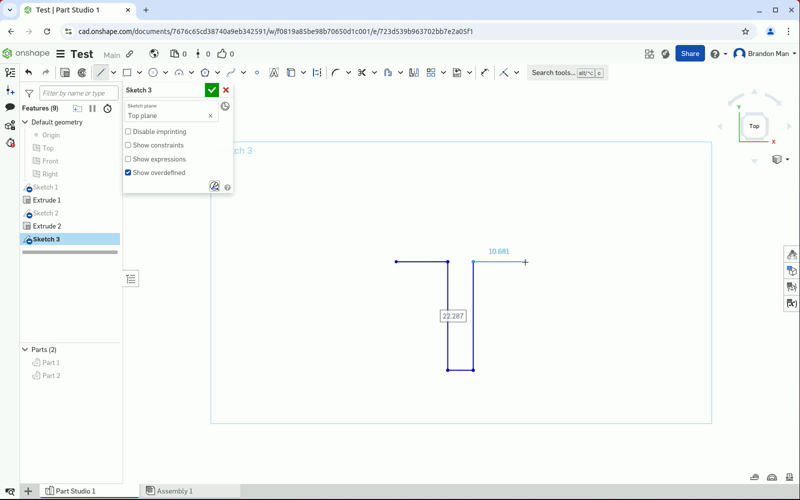
click(525, 261)
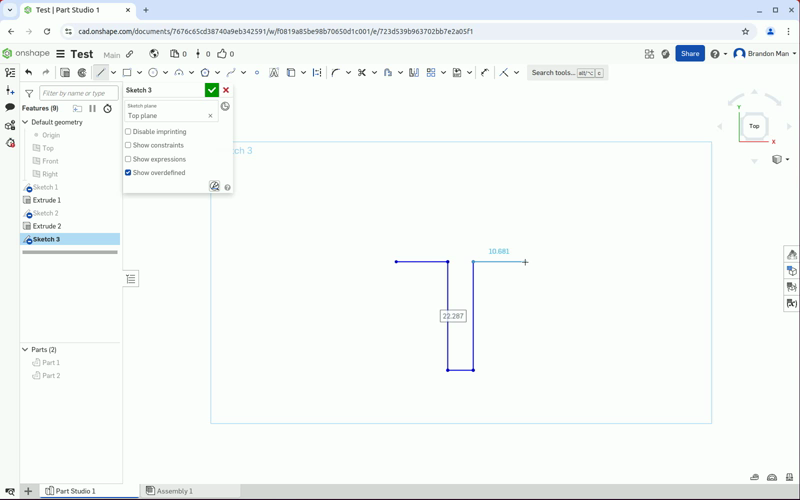
key_up(shift)
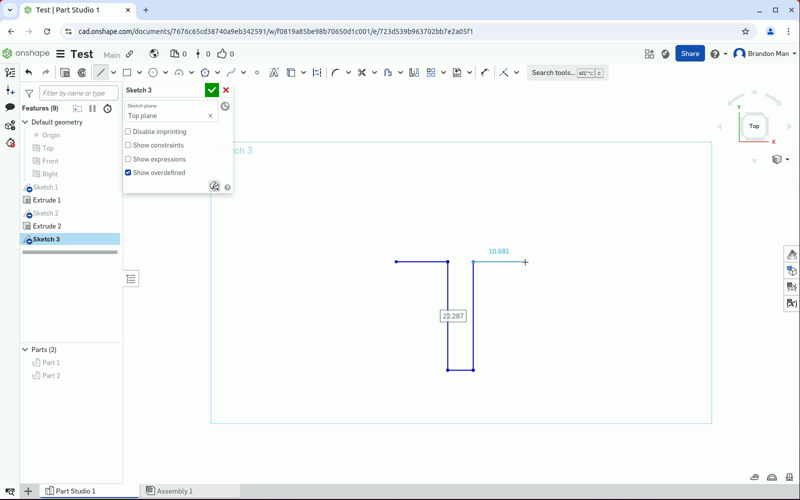
key_down(shift)
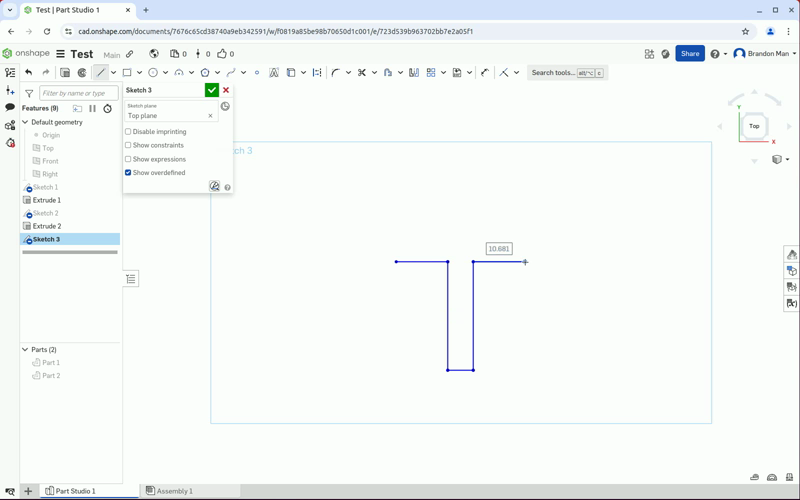
mouse_move(555, 261)
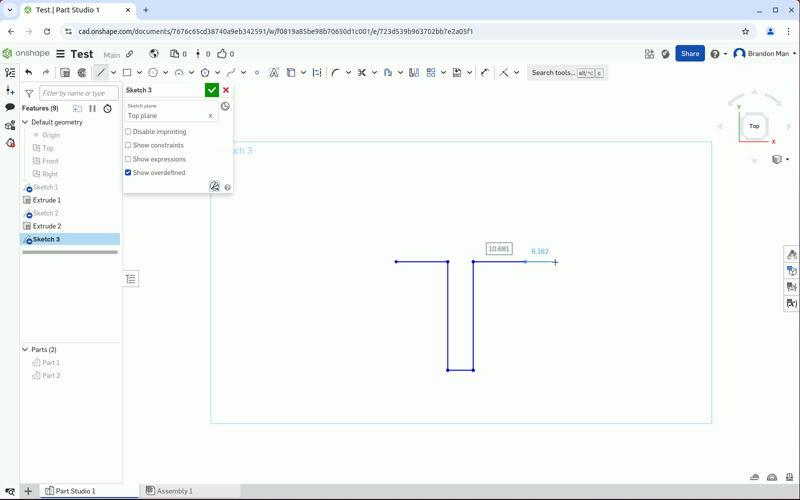
mouse_move(525, 236)
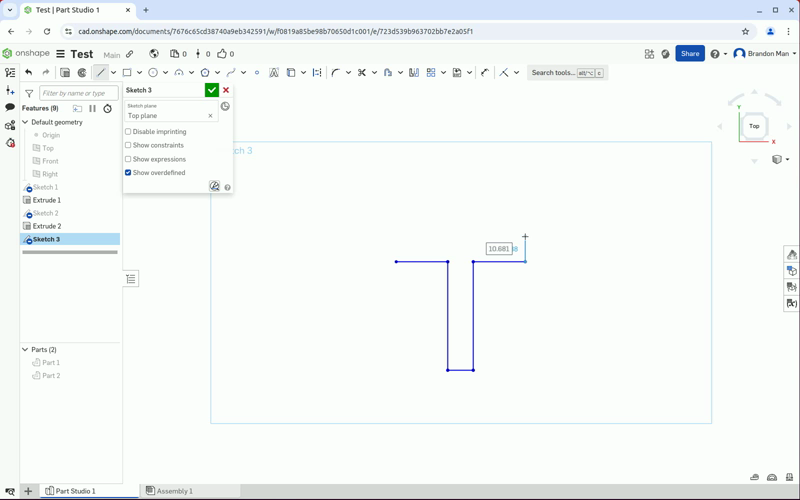
click(525, 236)
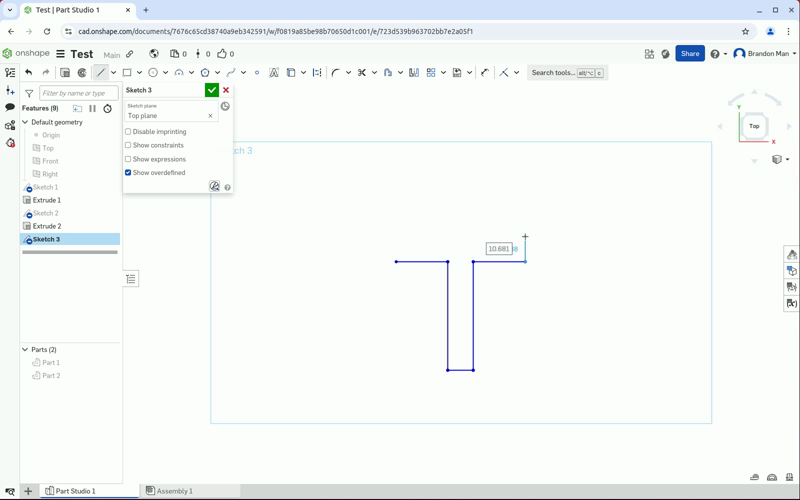
key_up(shift)
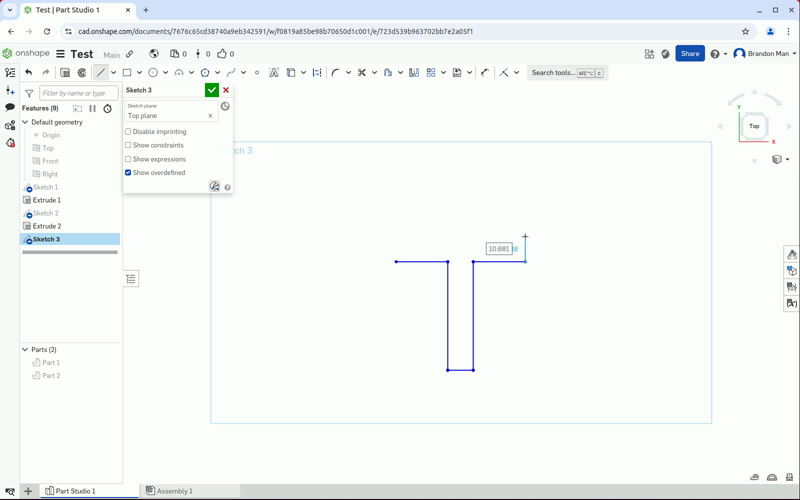
key_down(shift)
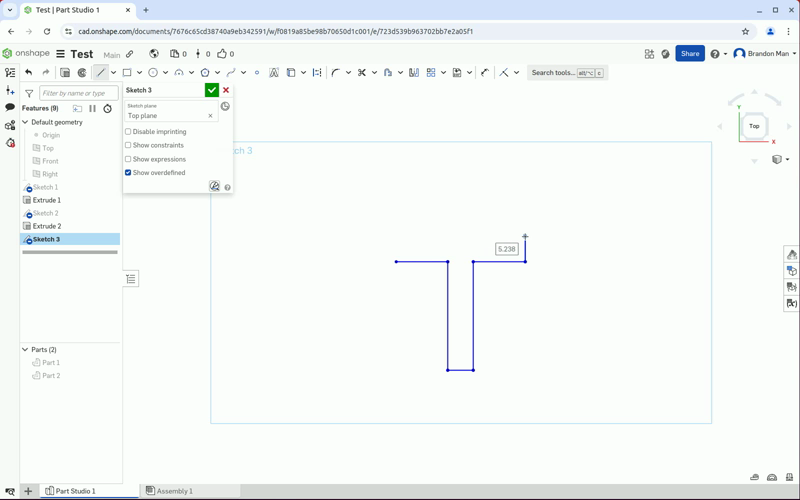
mouse_move(555, 236)
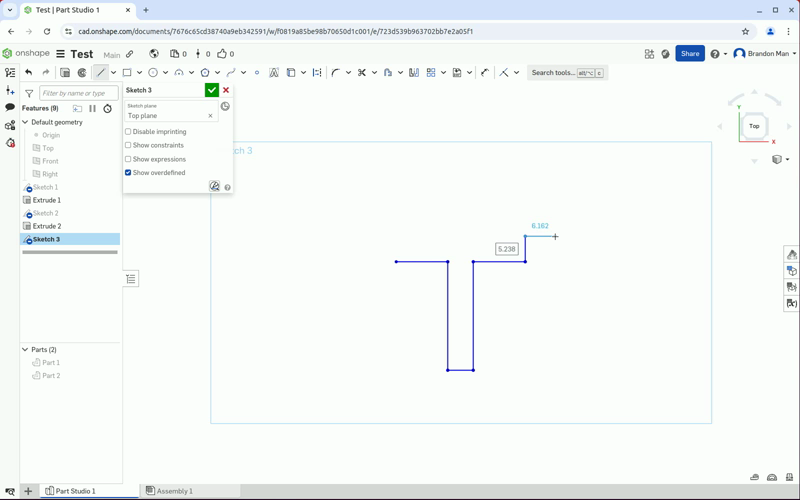
mouse_move(473, 236)
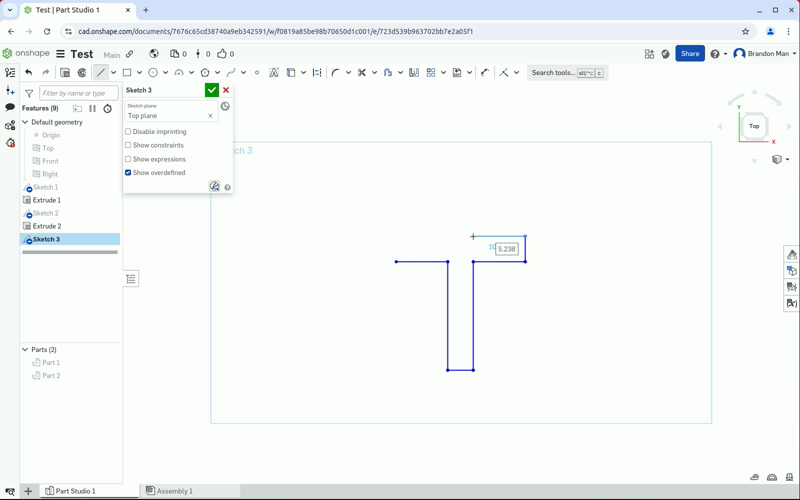
click(473, 236)
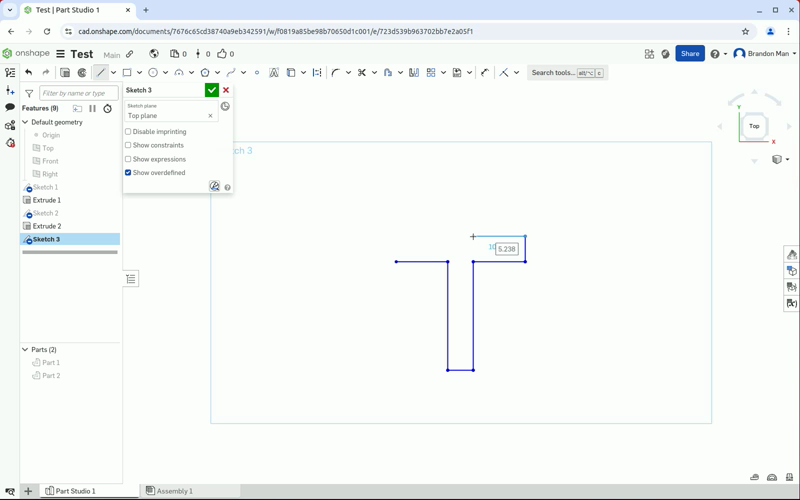
key_up(shift)
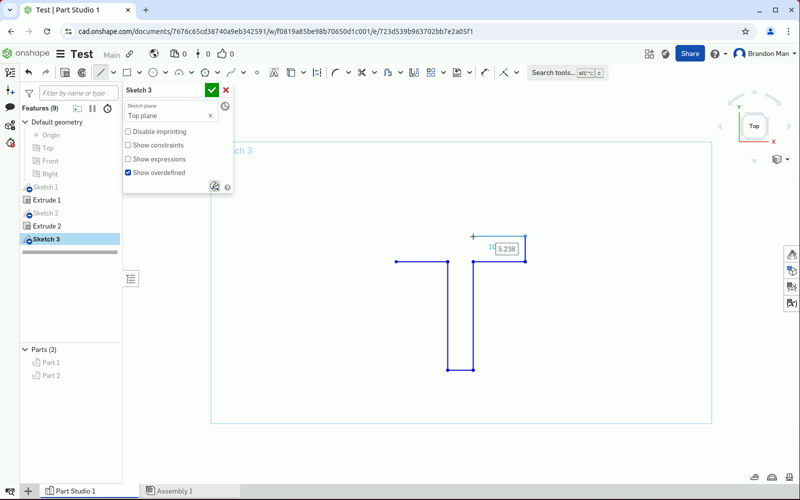
key_down(shift)
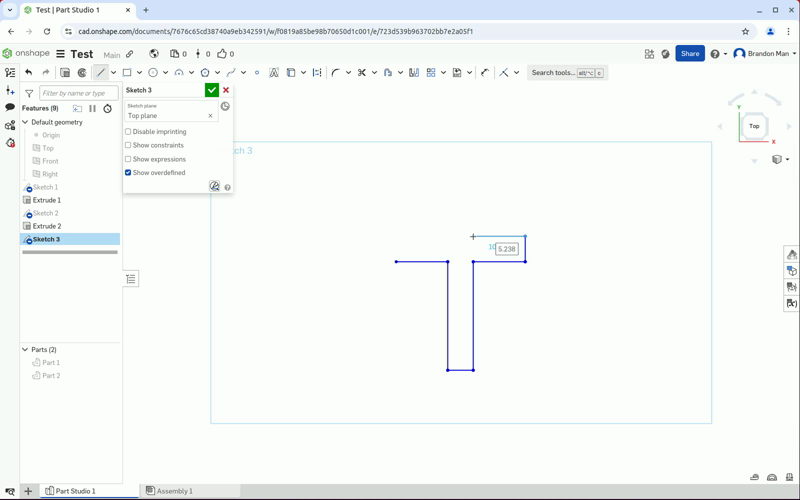
mouse_move(503, 236)
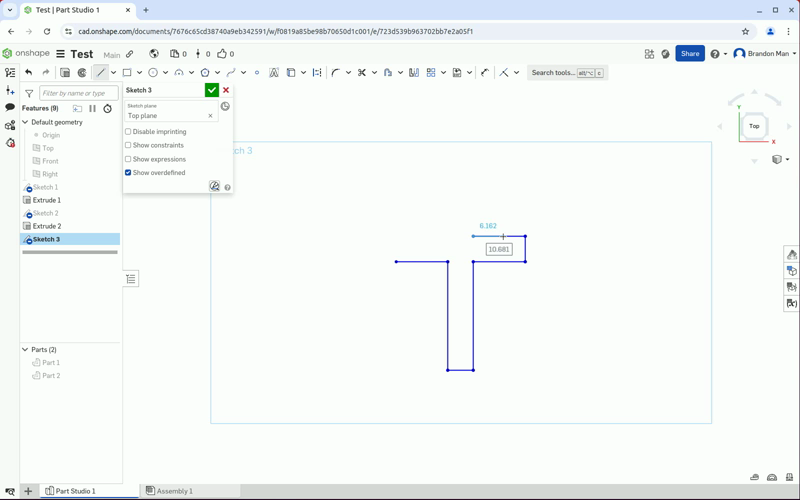
mouse_move(473, 188)
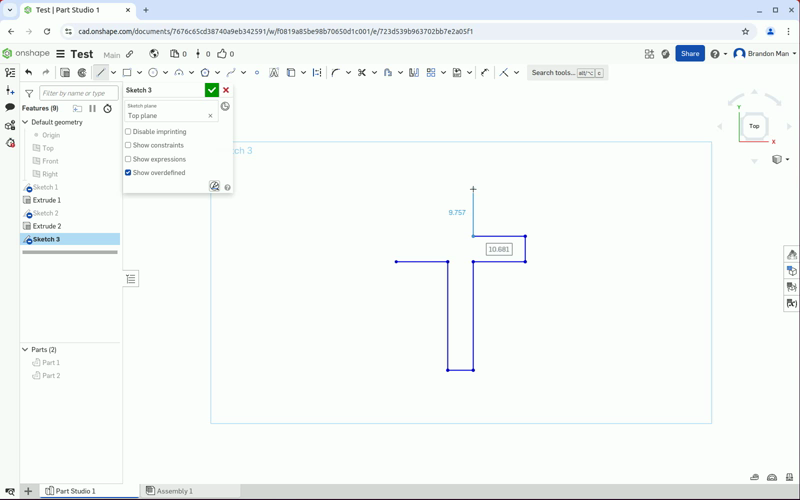
click(473, 188)
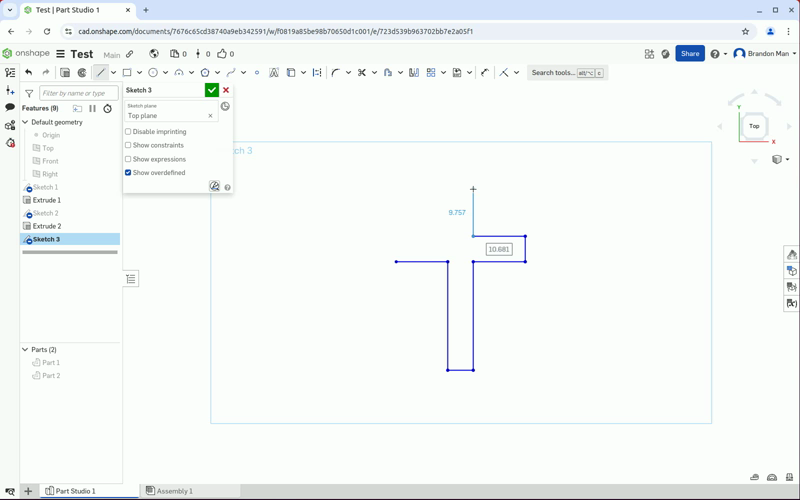
key_up(shift)
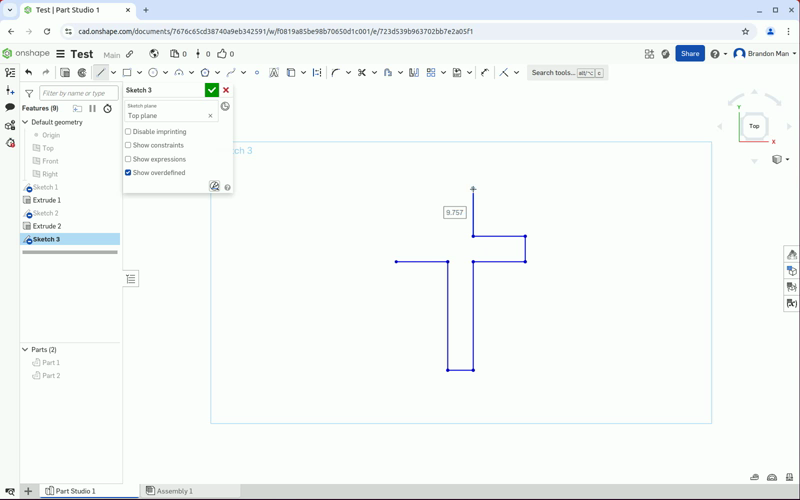
key(esc)
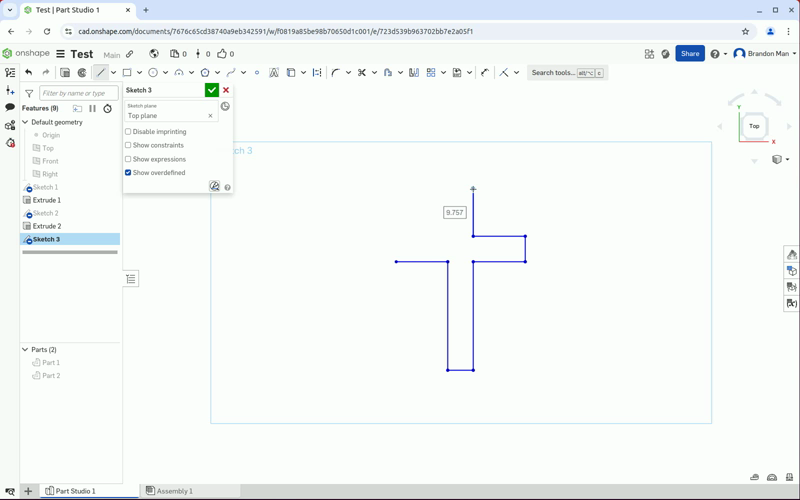
key(a)
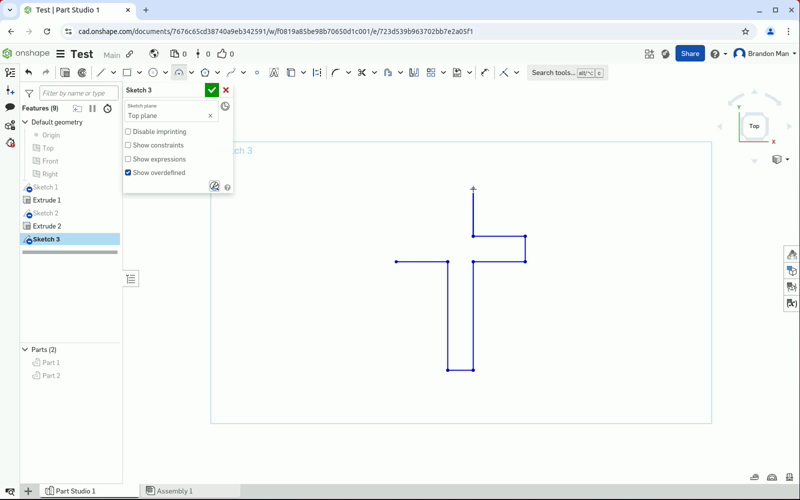
mouse_move(473, 188)
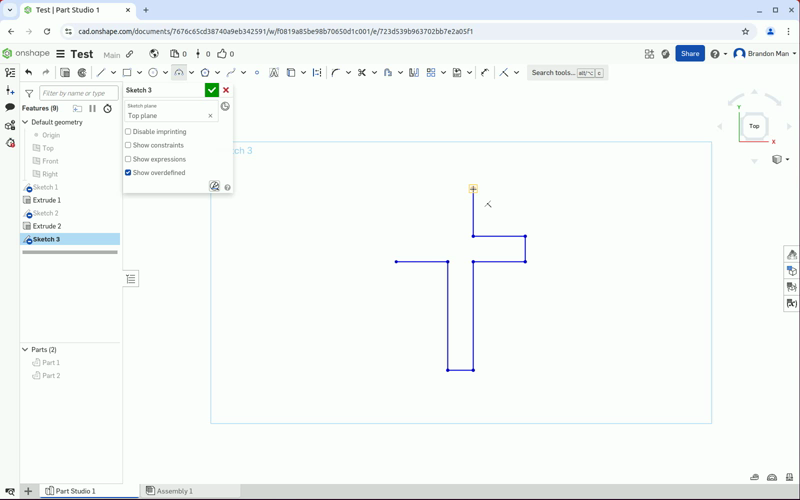
click(473, 188)
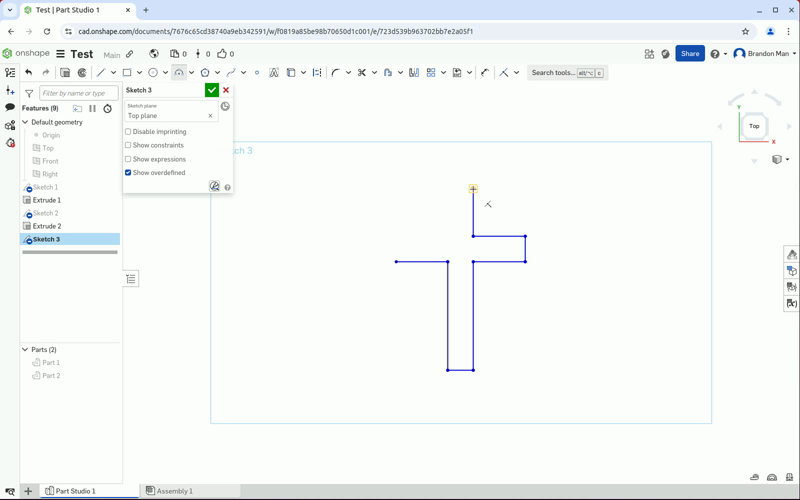
key_down(shift)
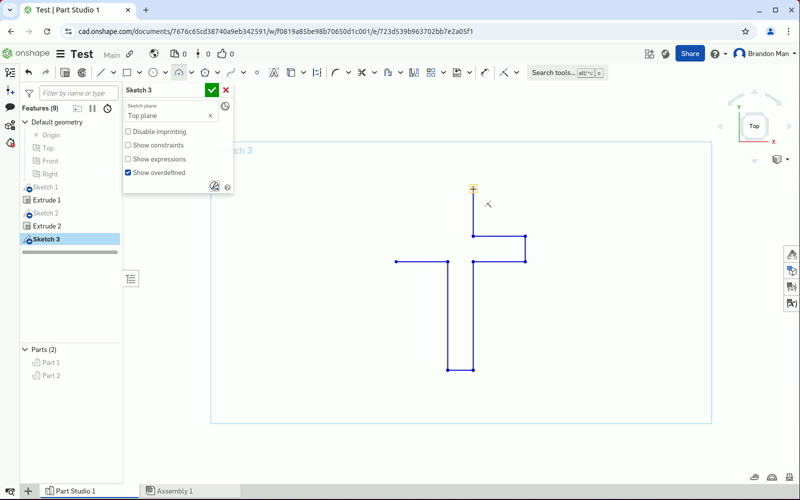
mouse_move(447, 188)
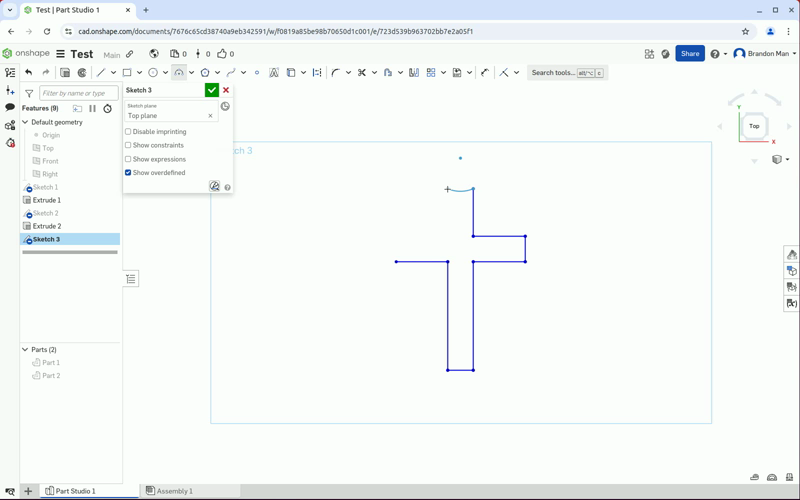
click(447, 188)
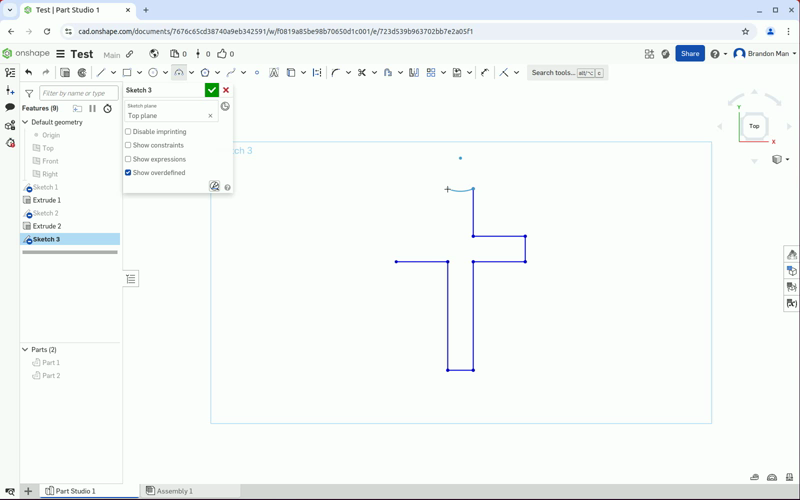
mouse_move(460, 175)
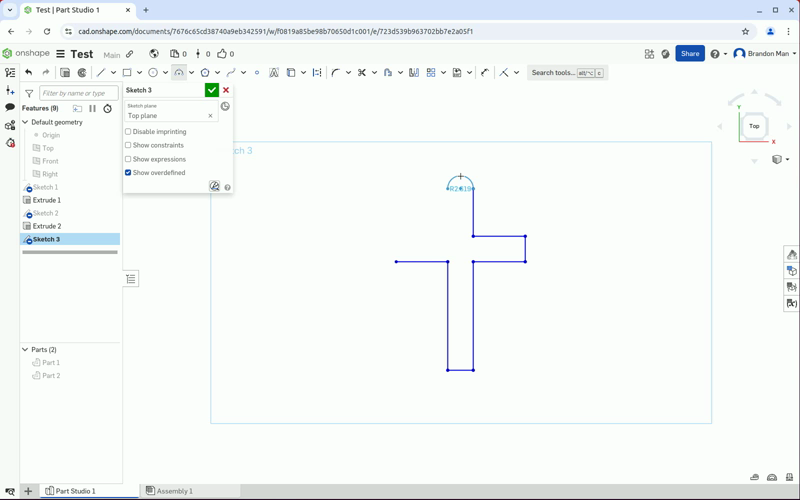
click(460, 175)
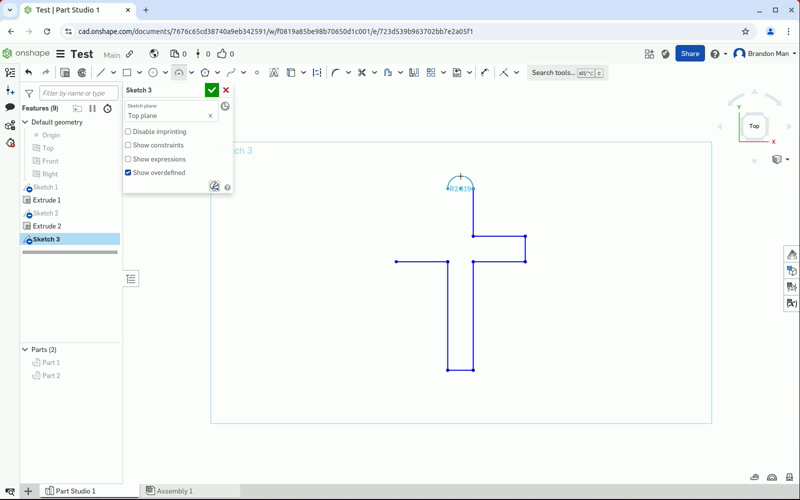
key_up(shift)
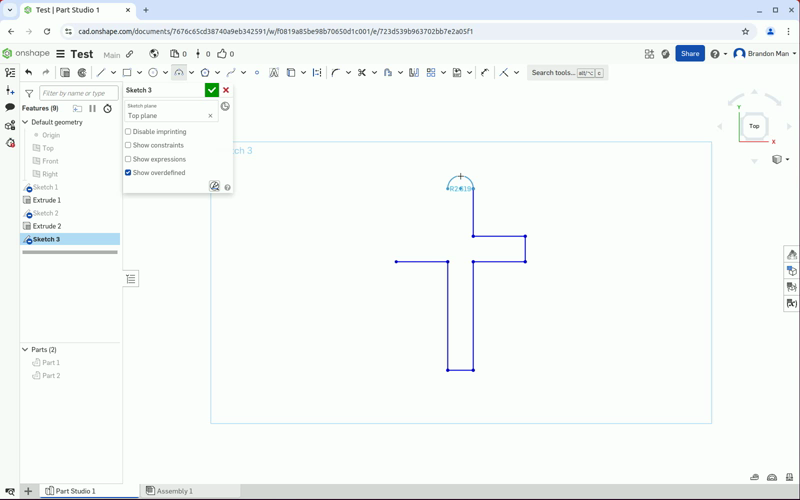
key(esc)
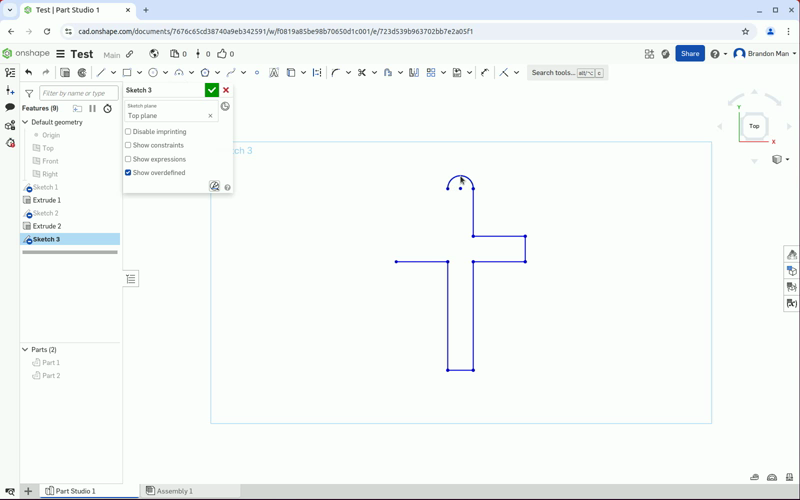
key(l)
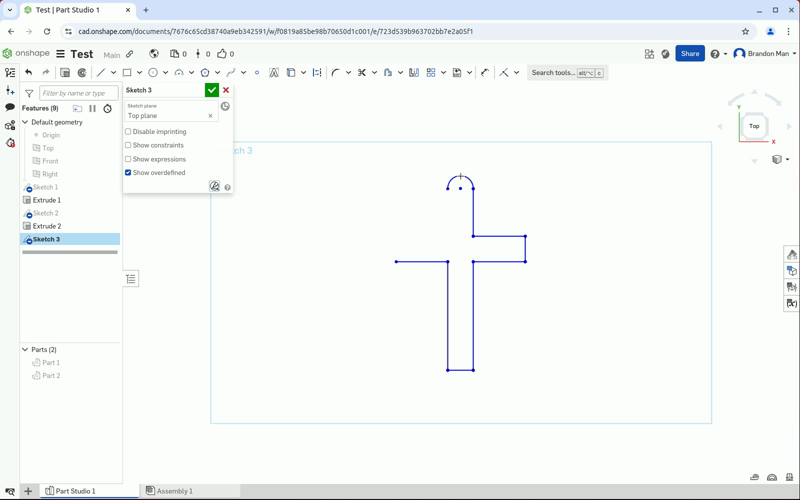
mouse_move(447, 188)
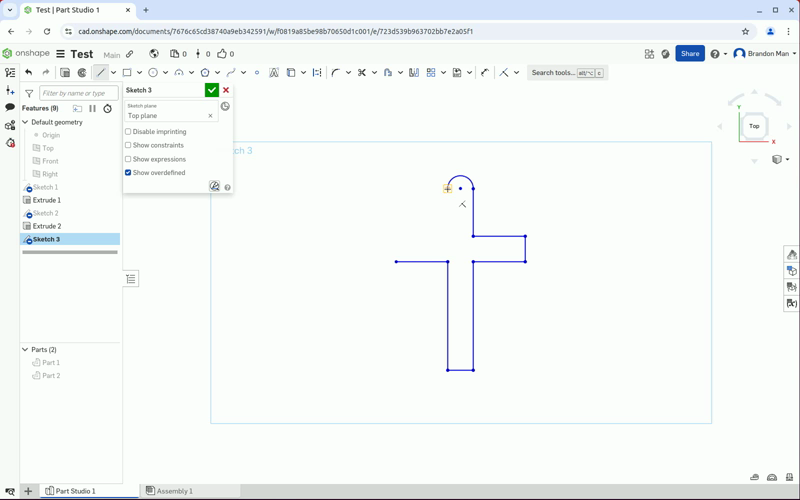
click(447, 188)
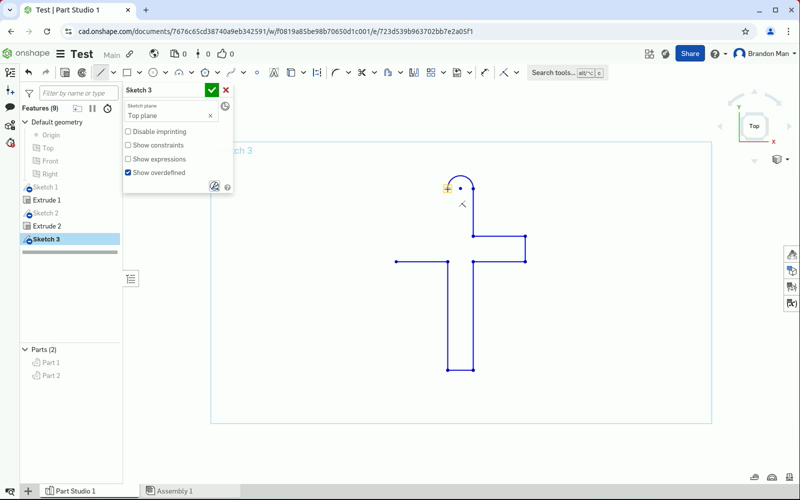
key_down(shift)
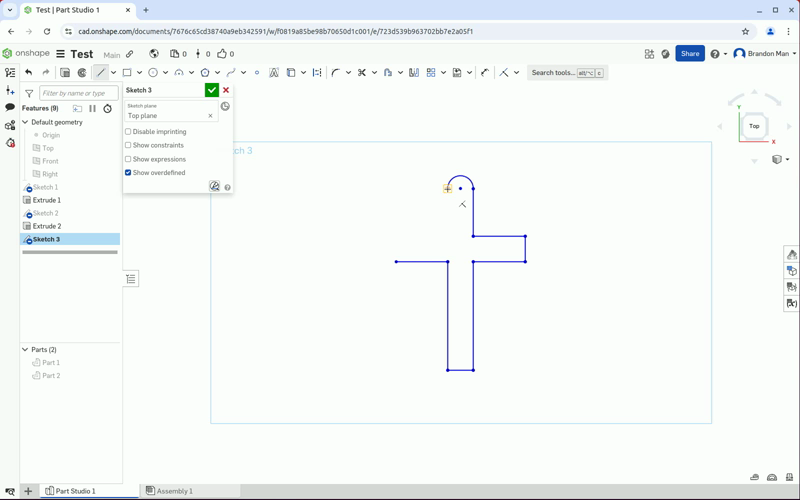
mouse_move(477, 188)
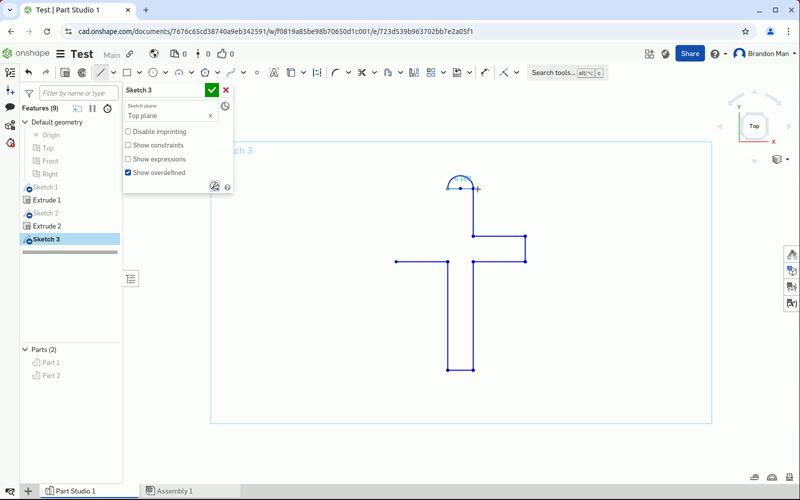
mouse_move(447, 236)
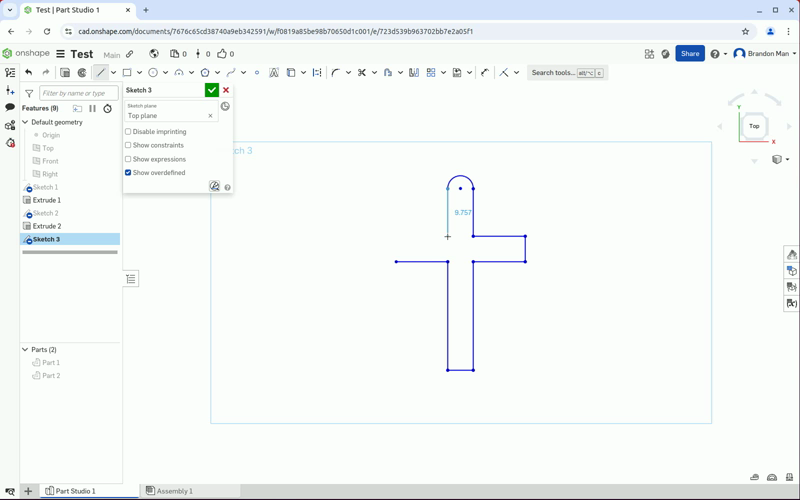
click(447, 236)
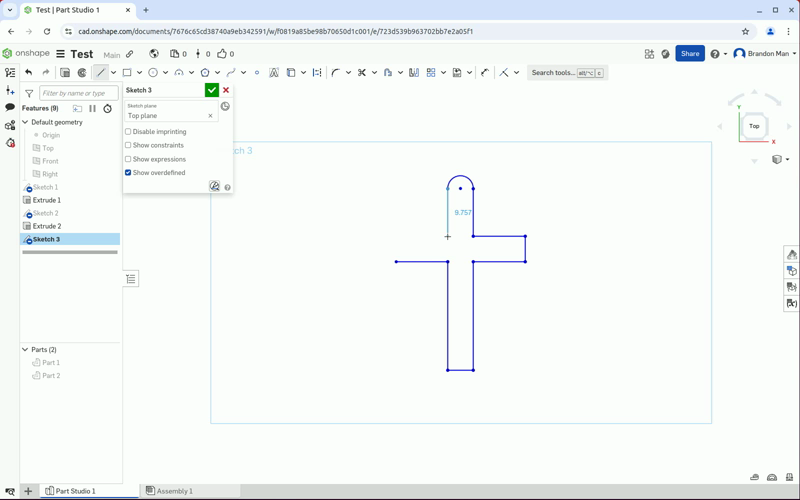
key_up(shift)
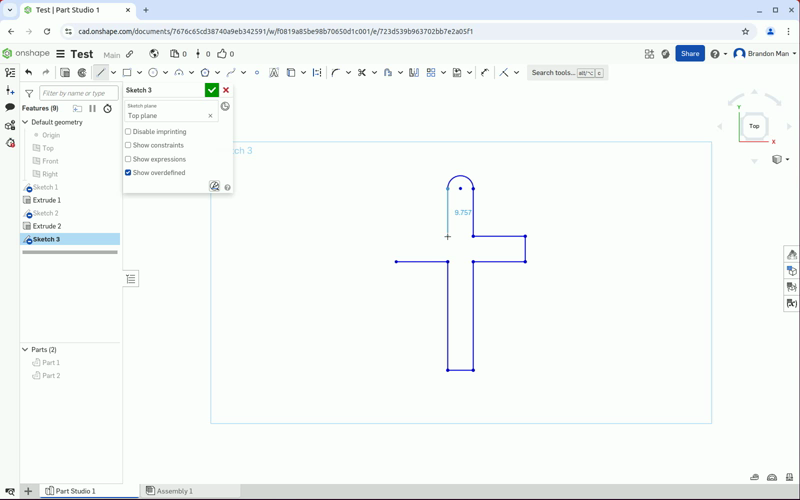
key_down(shift)
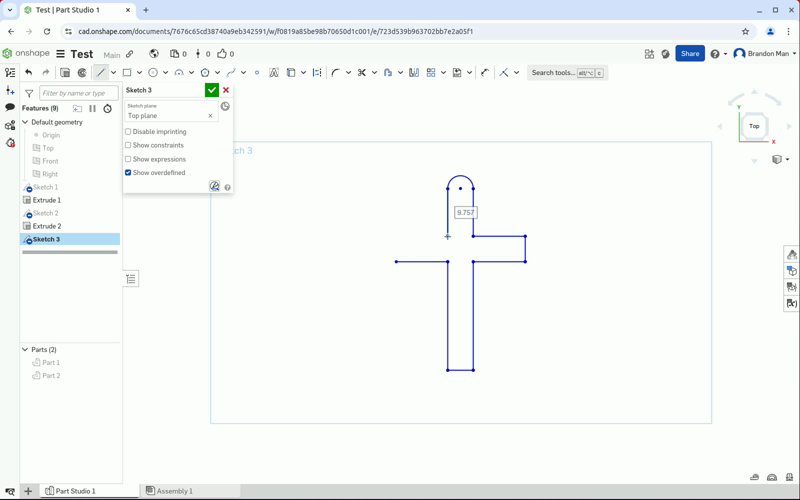
mouse_move(477, 236)
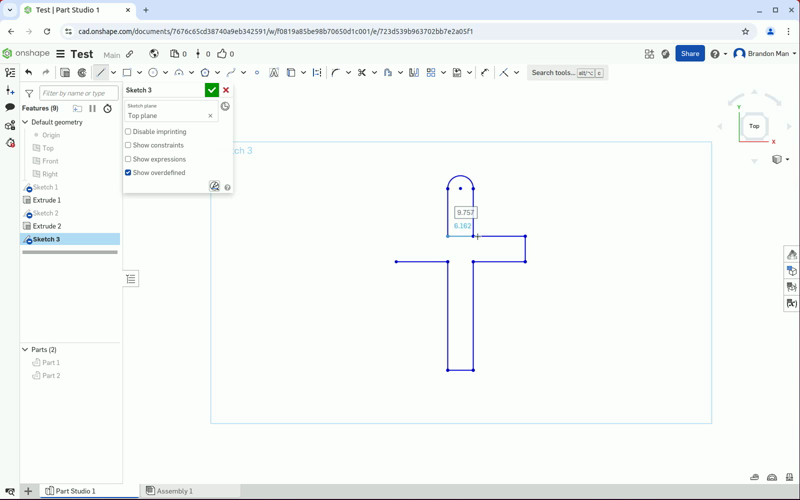
mouse_move(396, 236)
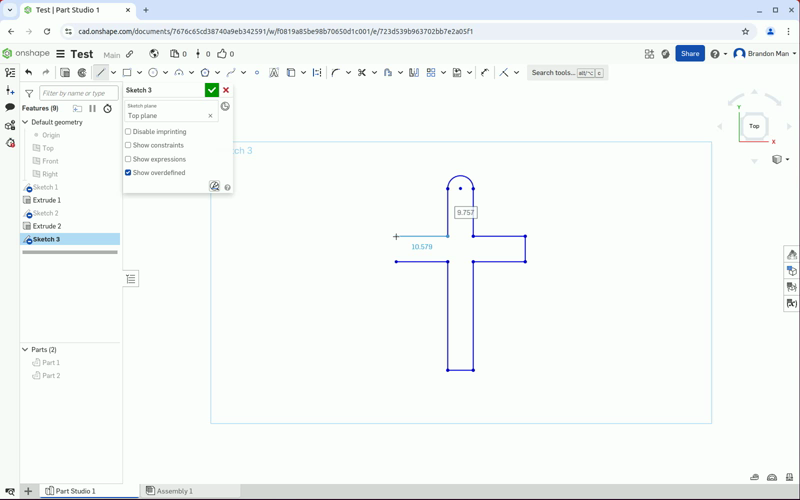
click(396, 236)
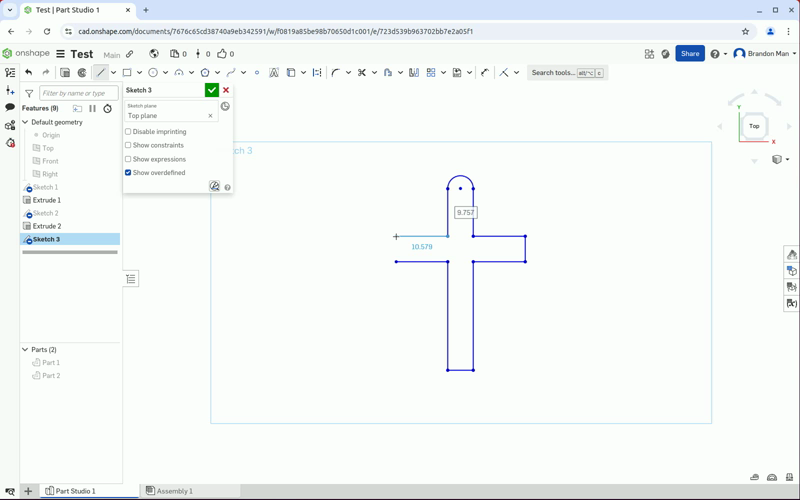
key_up(shift)
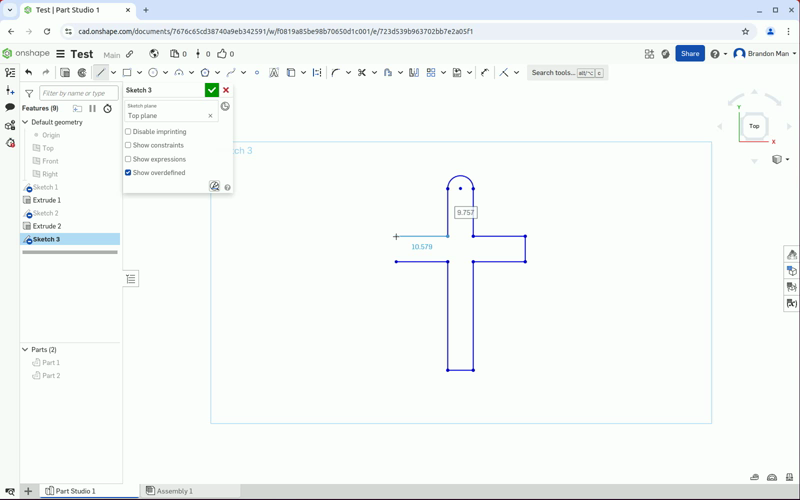
mouse_move(426, 236)
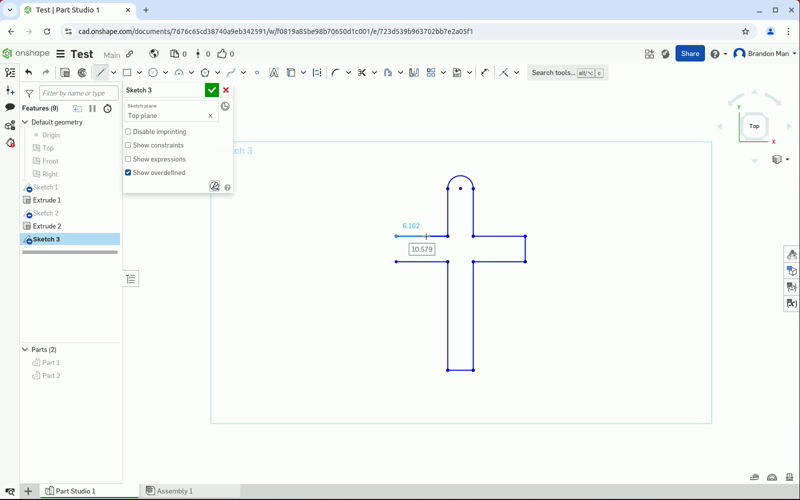
key_down(shift)
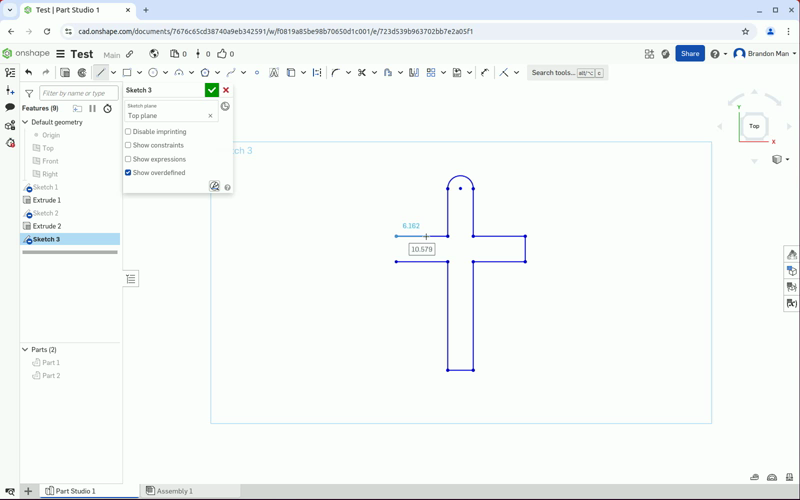
mouse_move(396, 261)
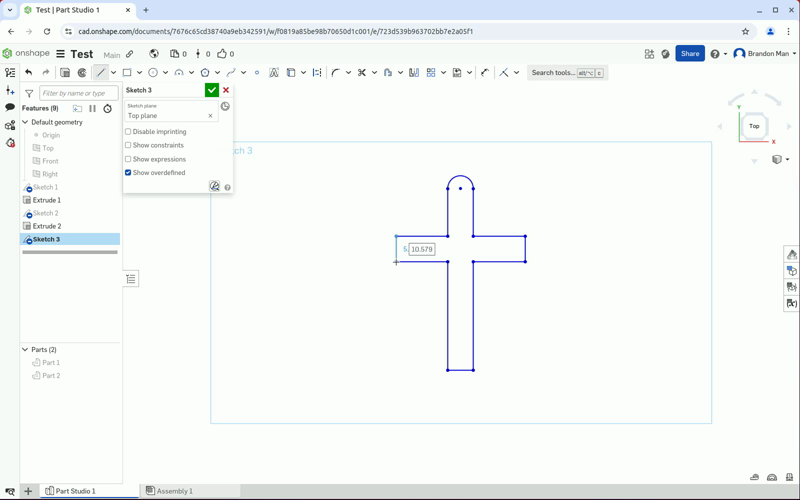
key_up(shift)
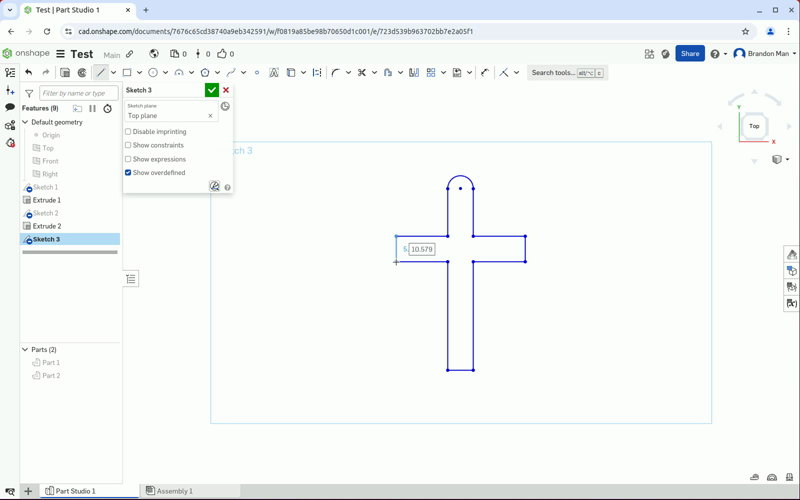
click(396, 261)
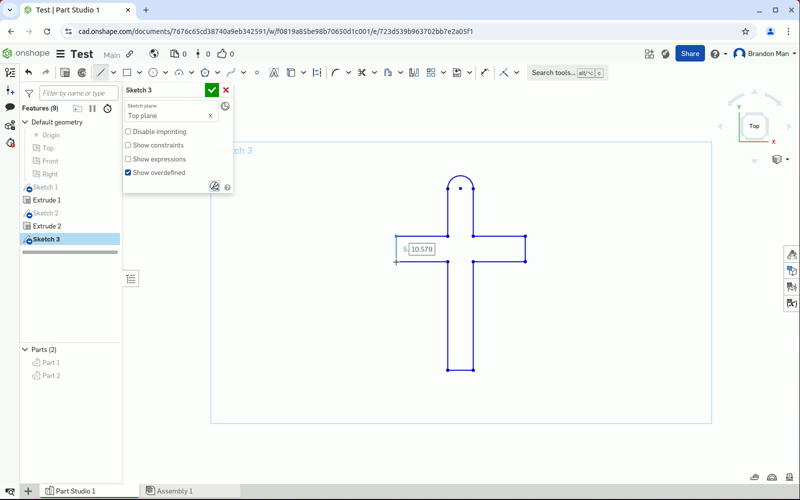
key(esc)
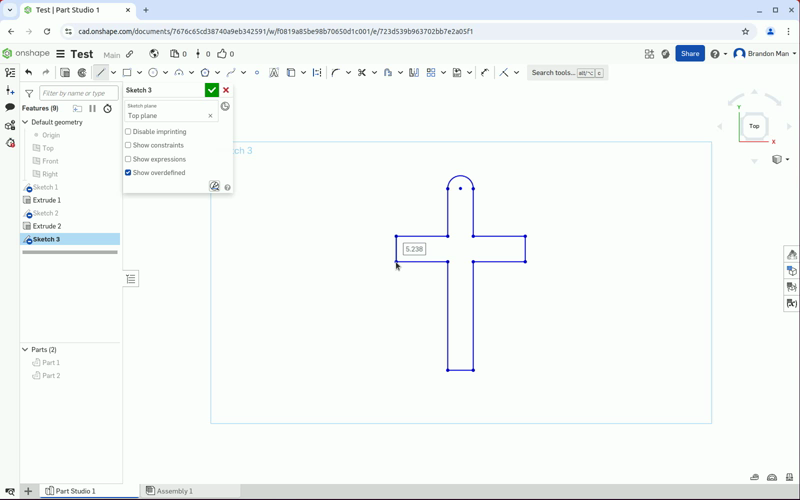
key(c)
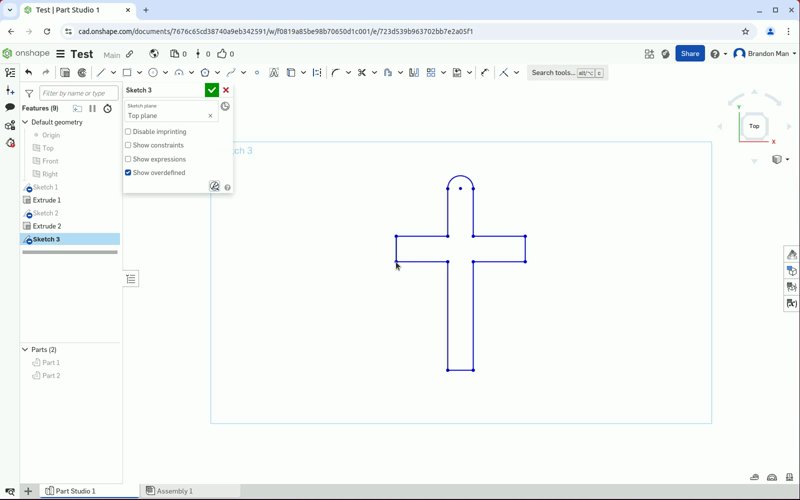
key_down(shift)
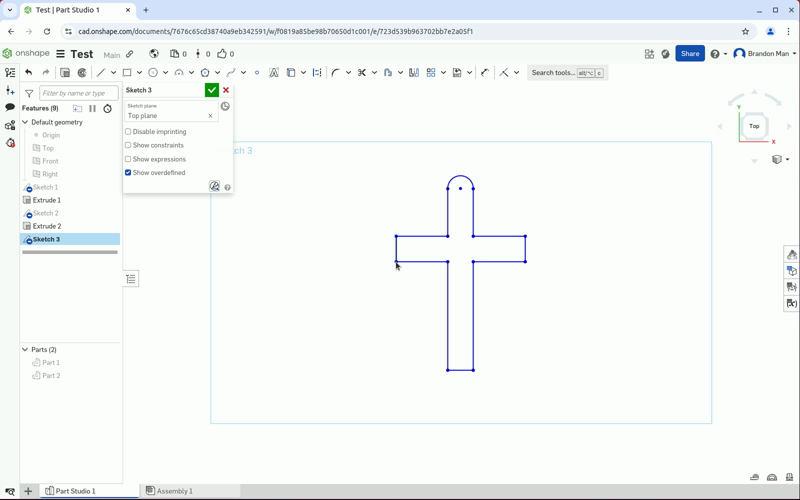
mouse_move(461, 188)
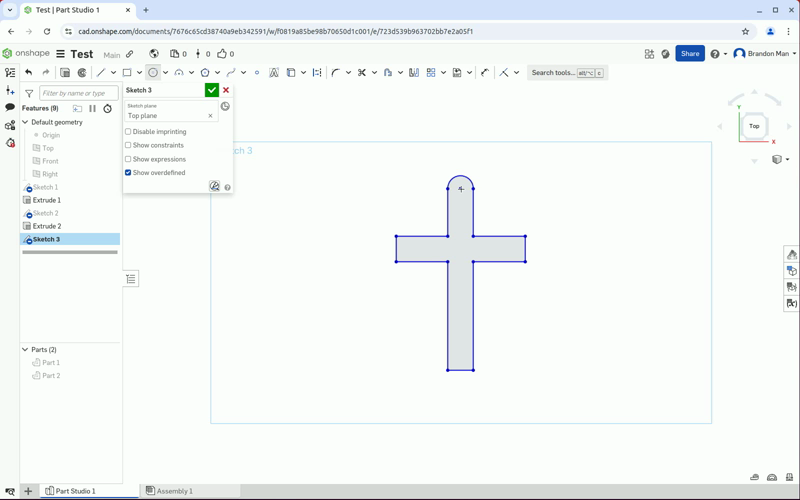
scroll(6)
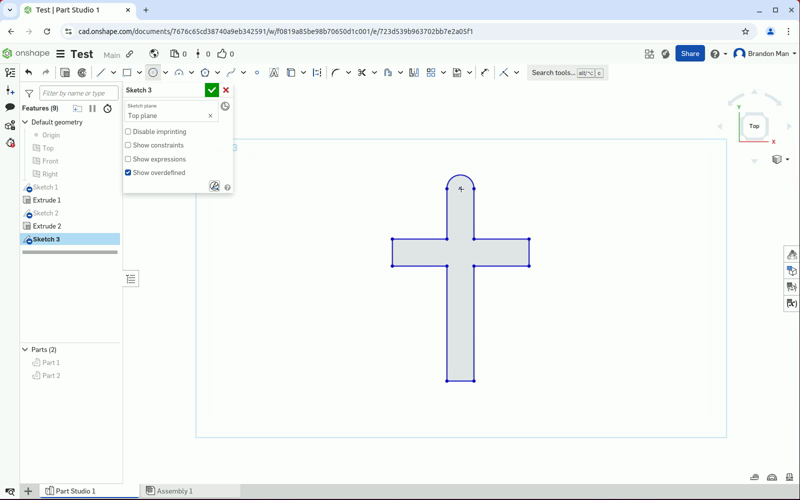
scroll(6)
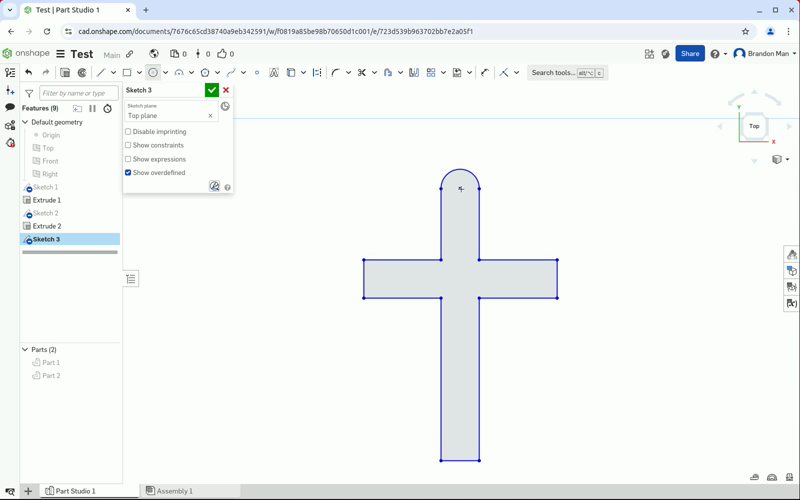
scroll(6)
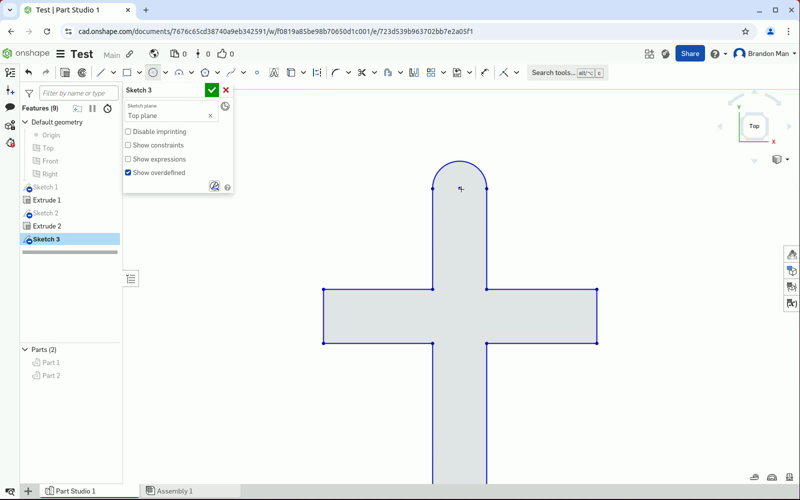
scroll(6)
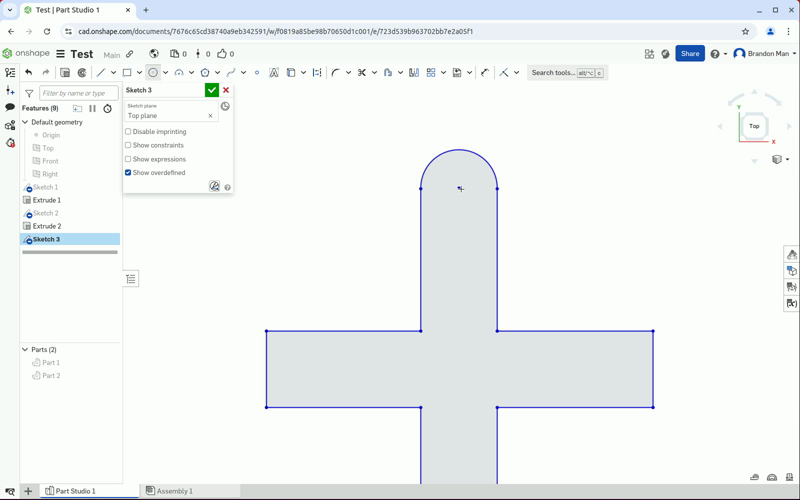
scroll(6)
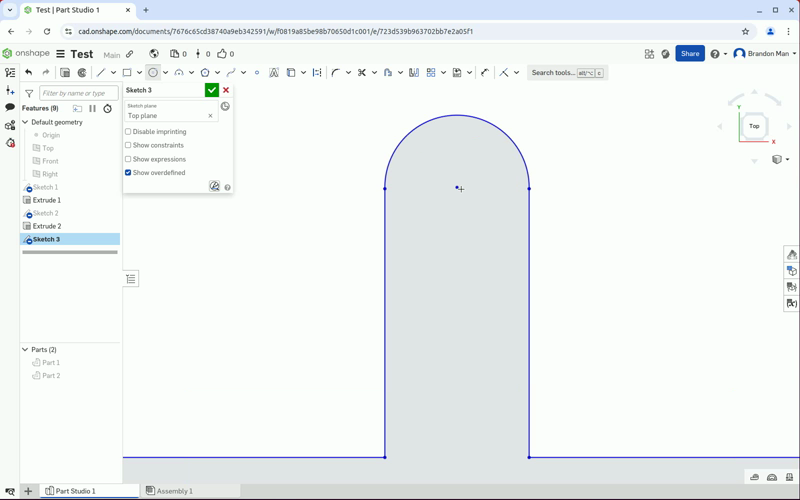
scroll(6)
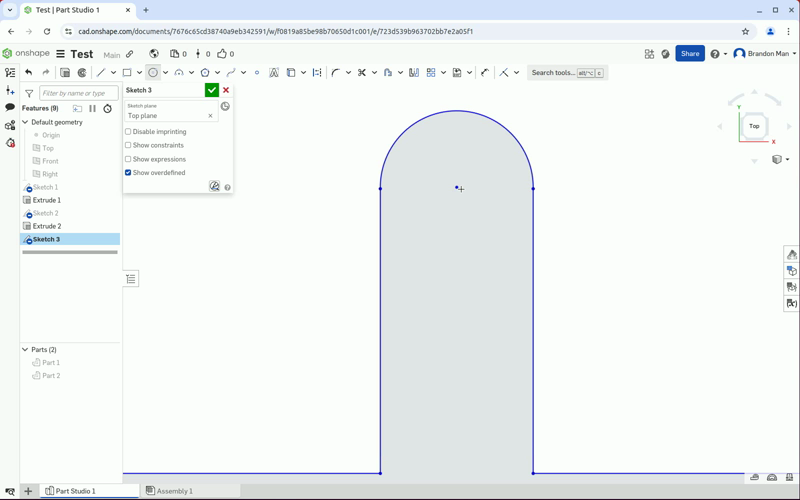
scroll(6)
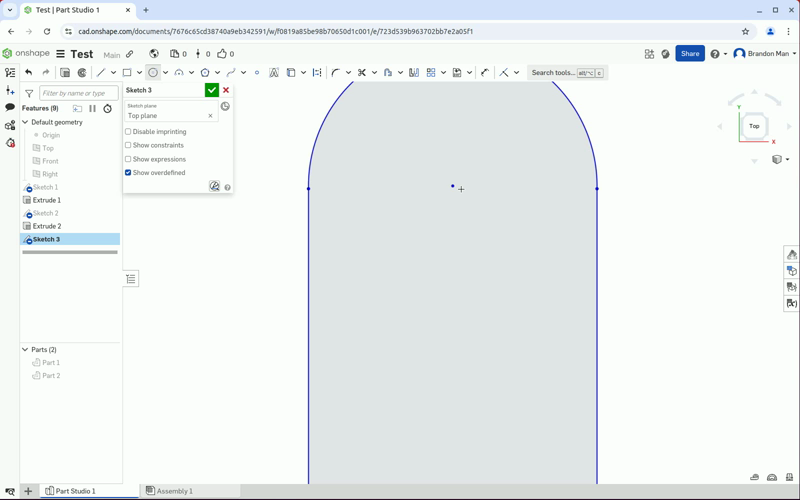
click(461, 188)
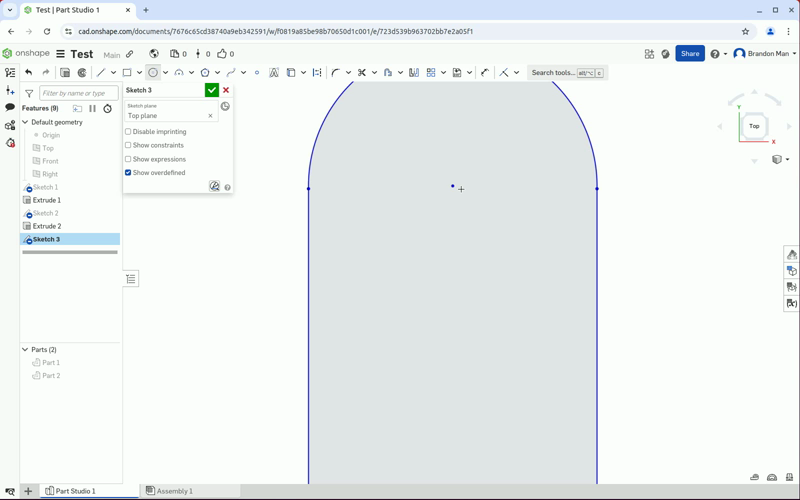
scroll(-6)
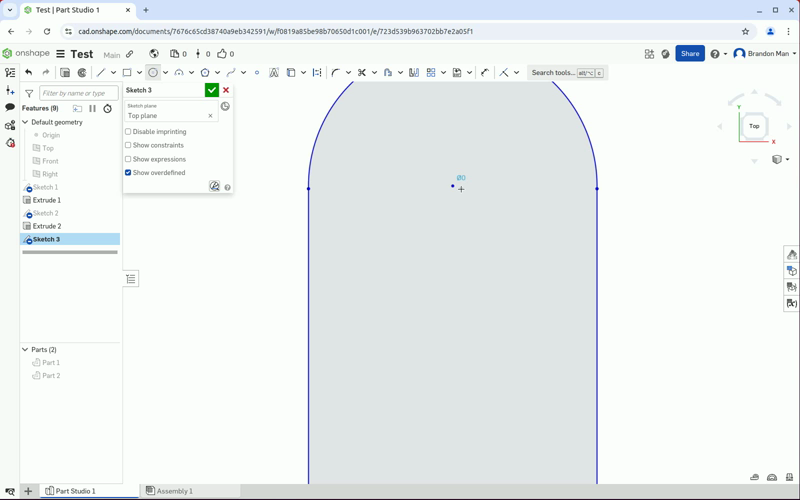
scroll(-6)
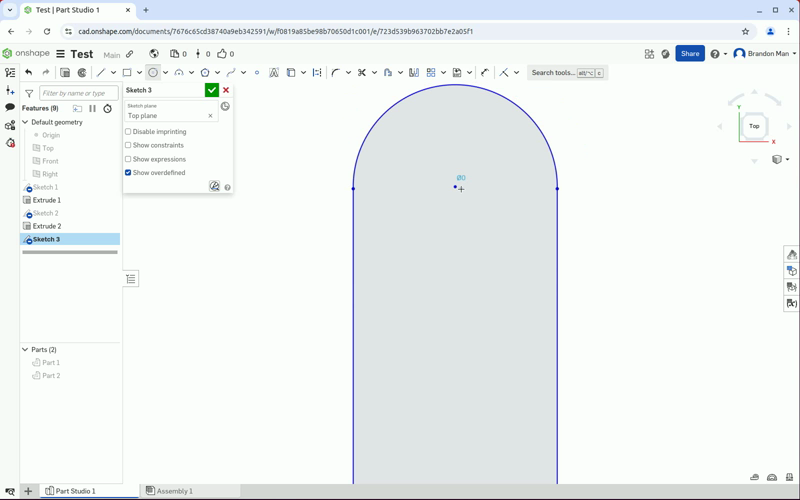
scroll(-6)
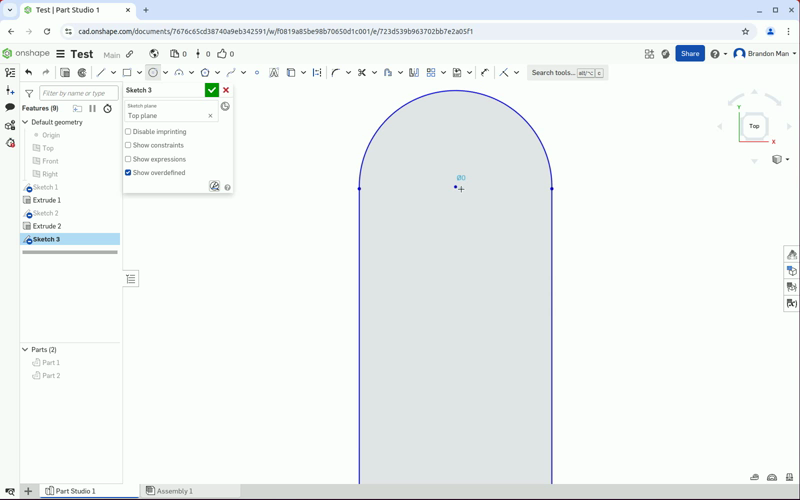
scroll(-6)
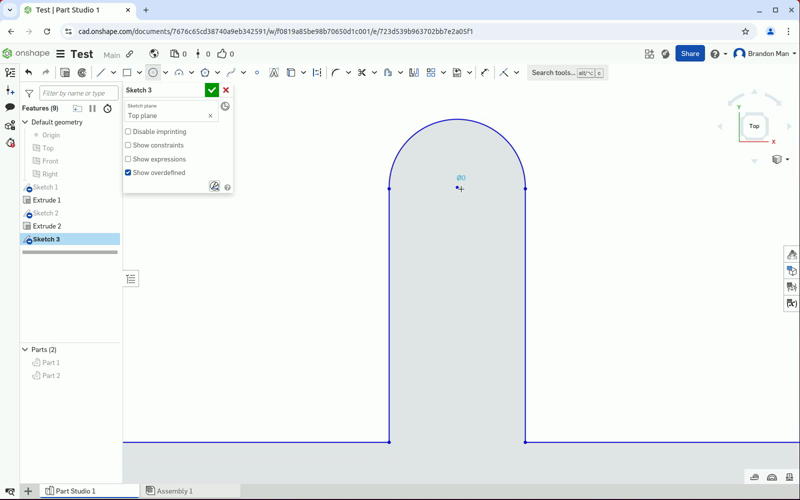
scroll(-6)
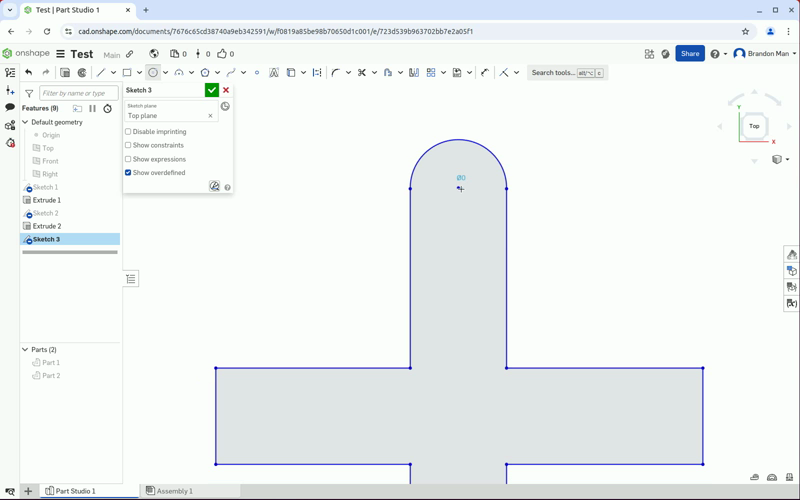
scroll(-6)
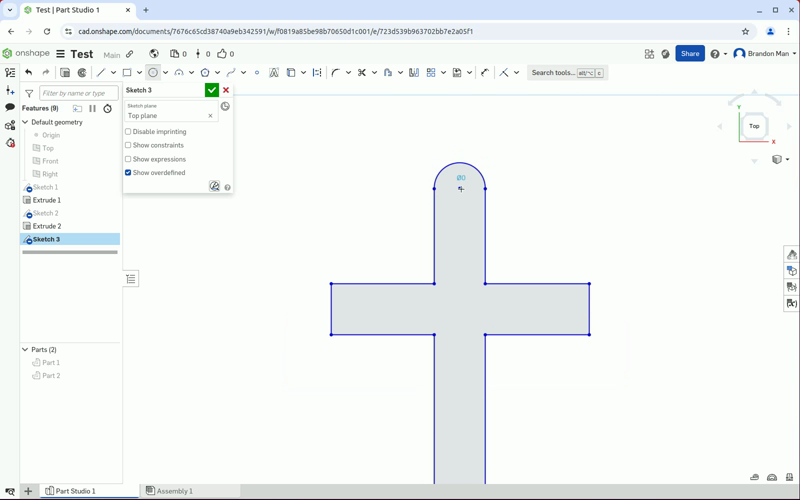
scroll(-6)
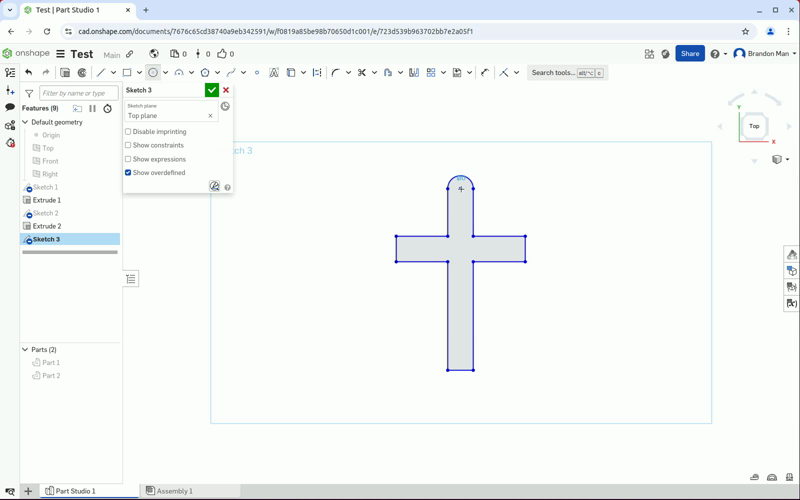
key_up(shift)
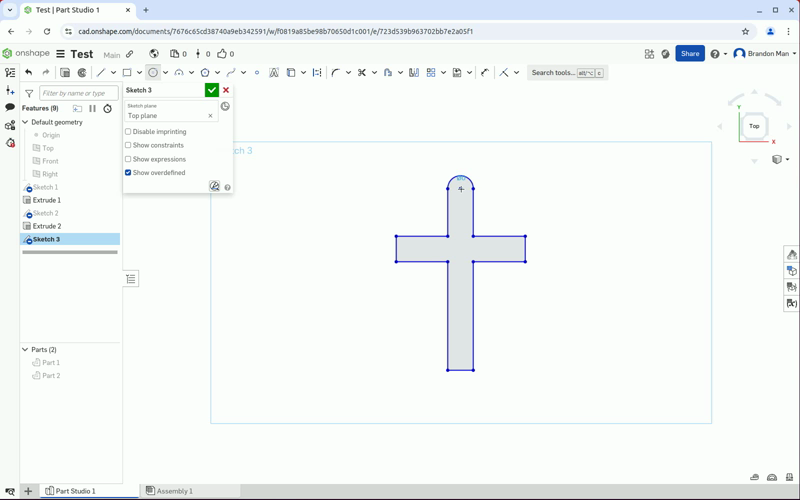
mouse_move(469, 188)
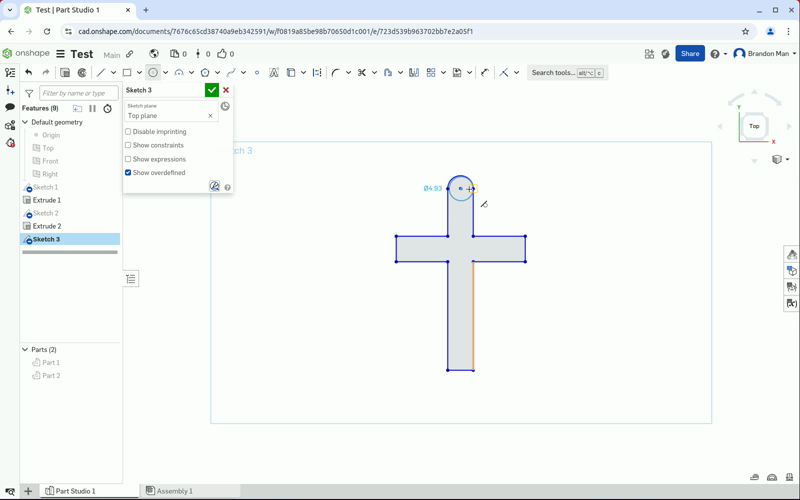
scroll(6)
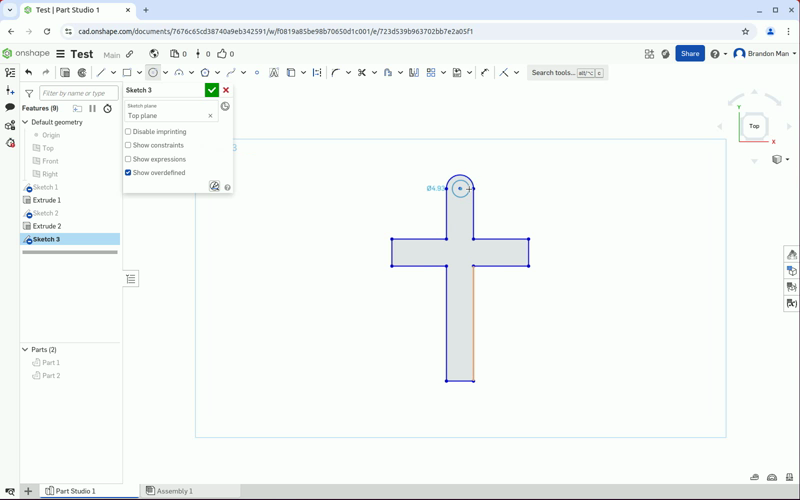
scroll(6)
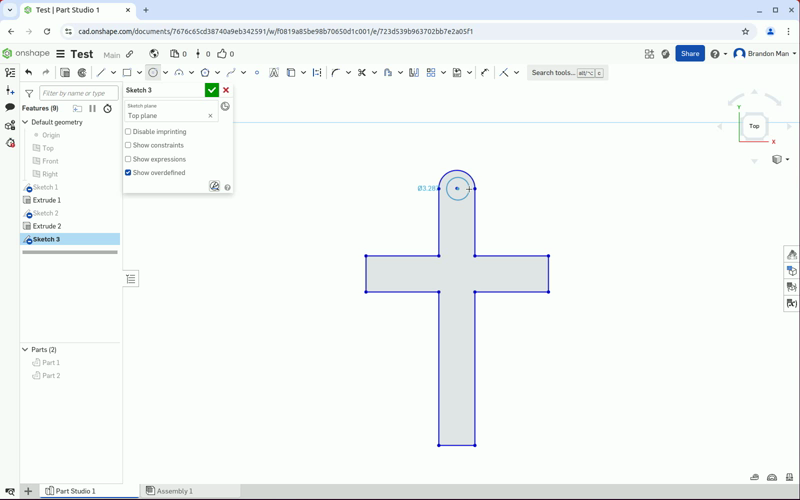
scroll(6)
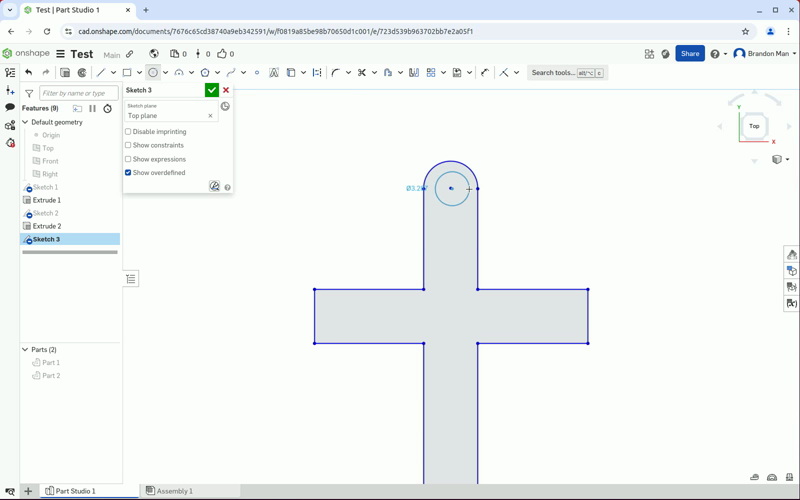
scroll(6)
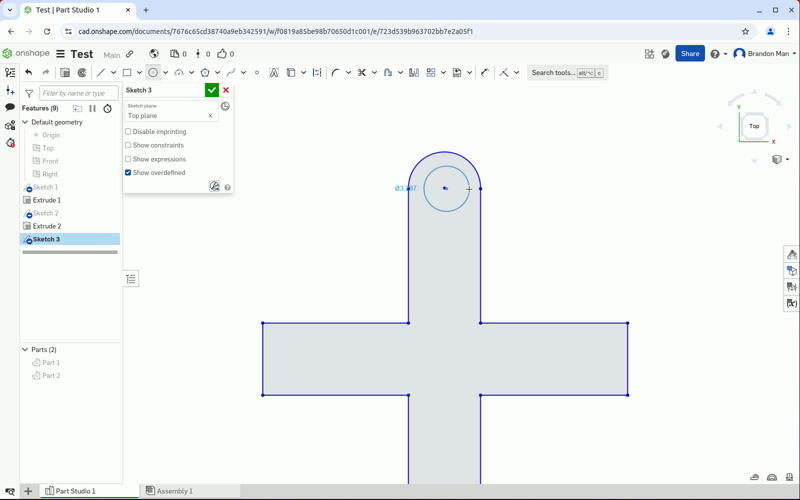
scroll(6)
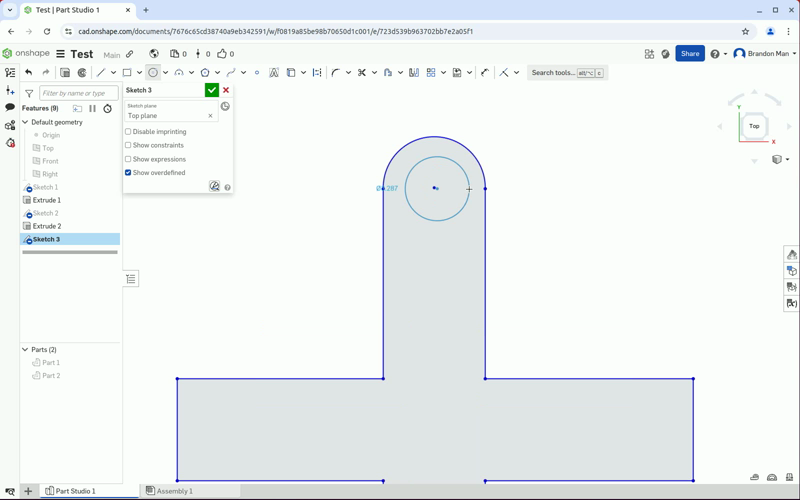
scroll(6)
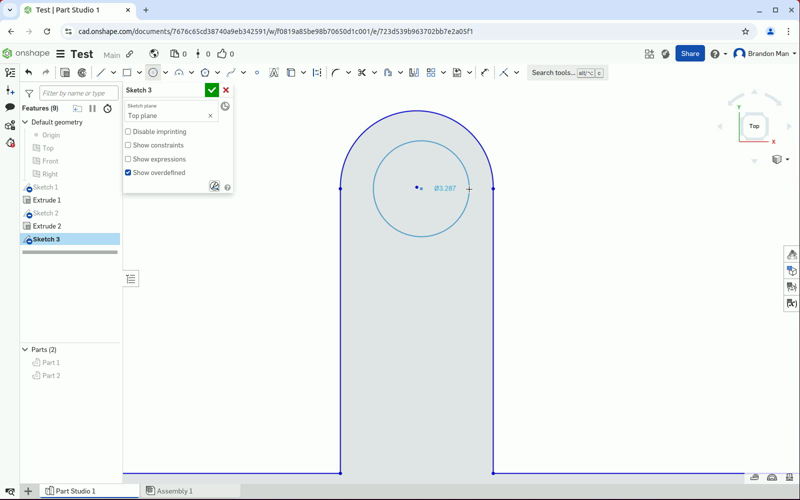
scroll(6)
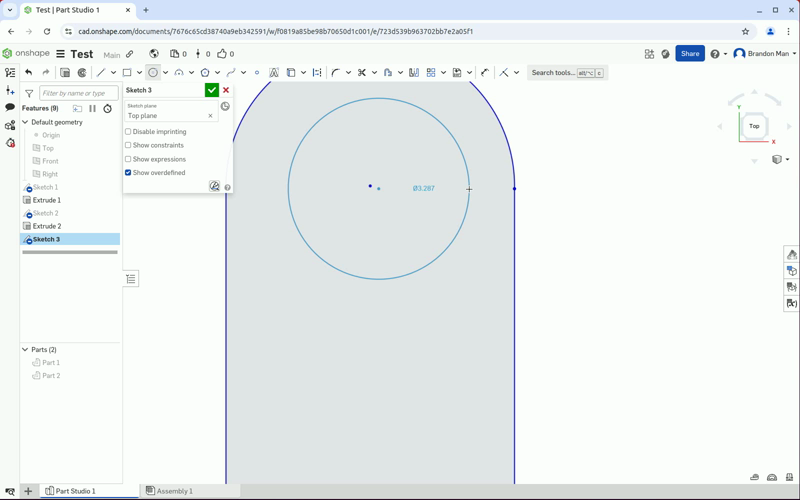
click(469, 188)
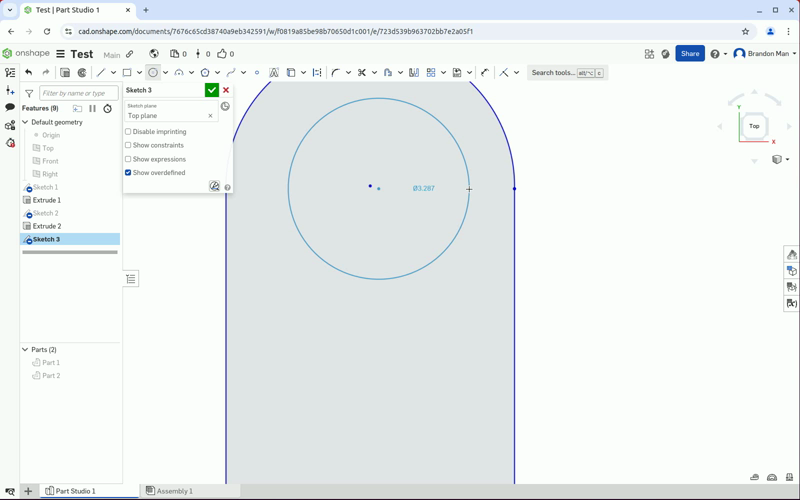
scroll(-6)
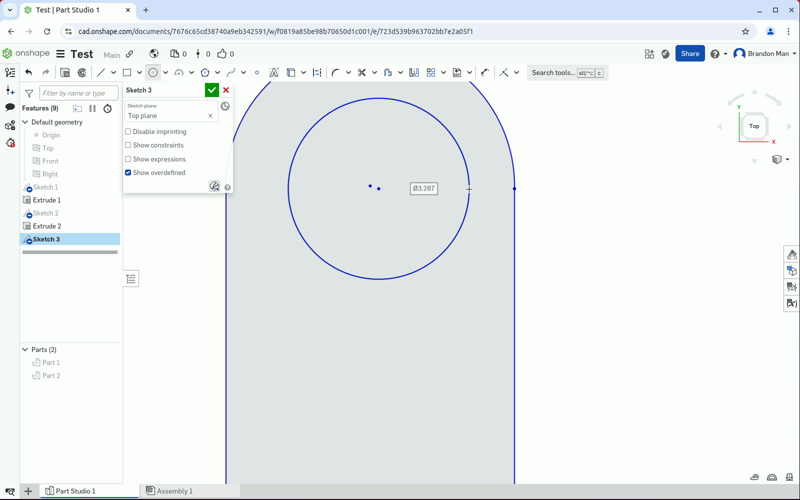
scroll(-6)
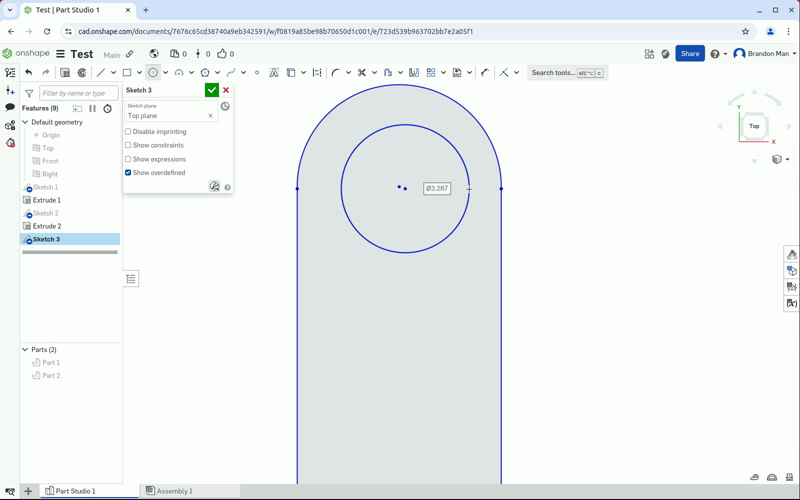
scroll(-6)
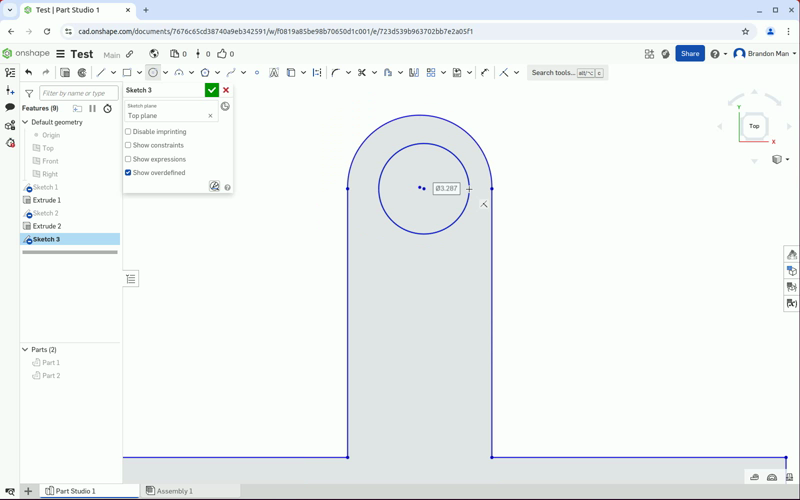
scroll(-6)
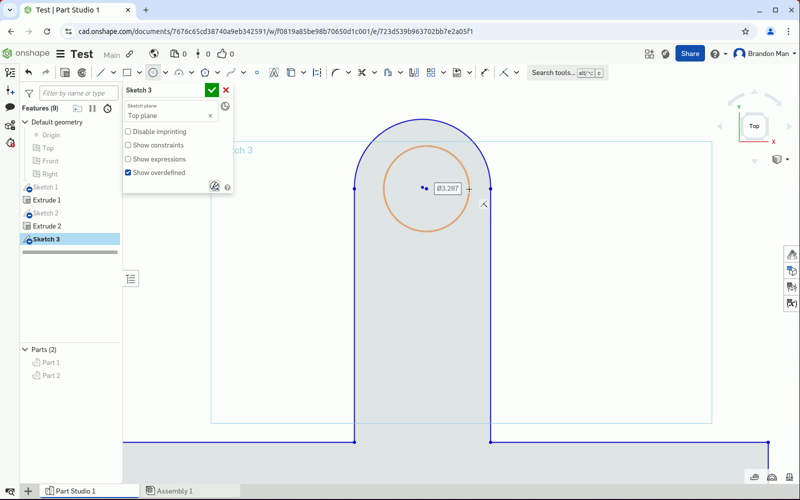
scroll(-6)
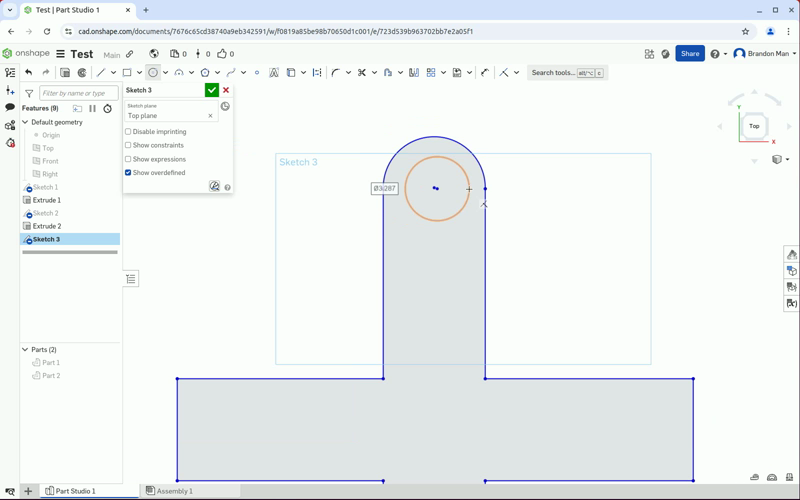
scroll(-6)
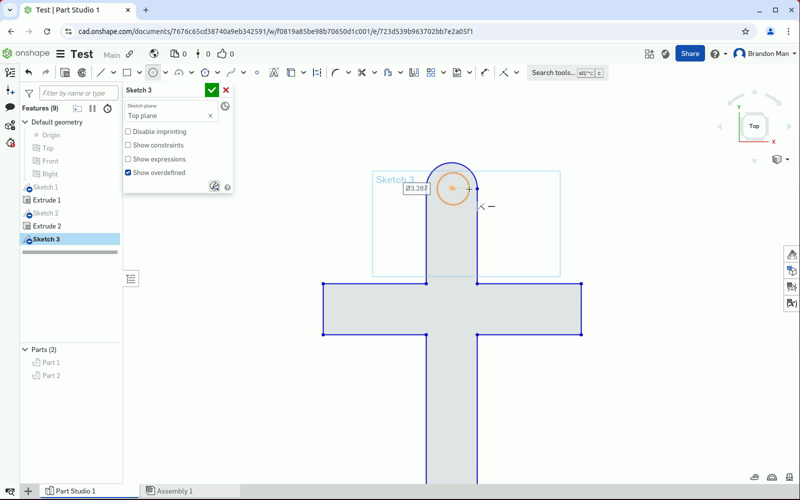
scroll(-6)
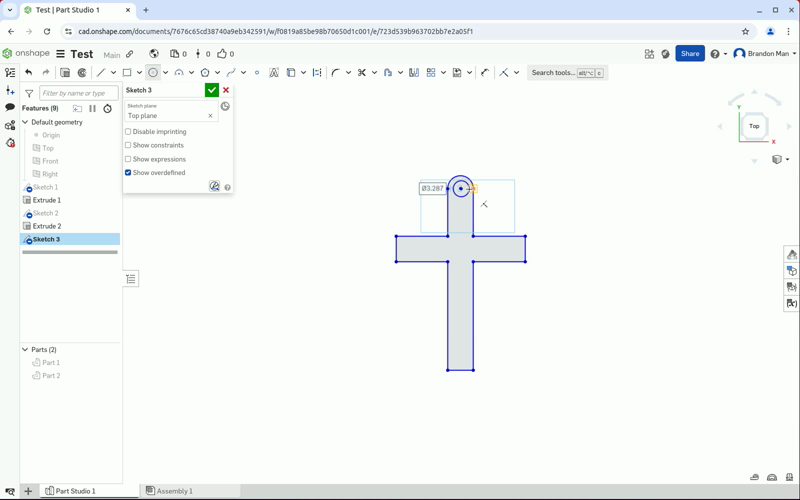
key(esc)
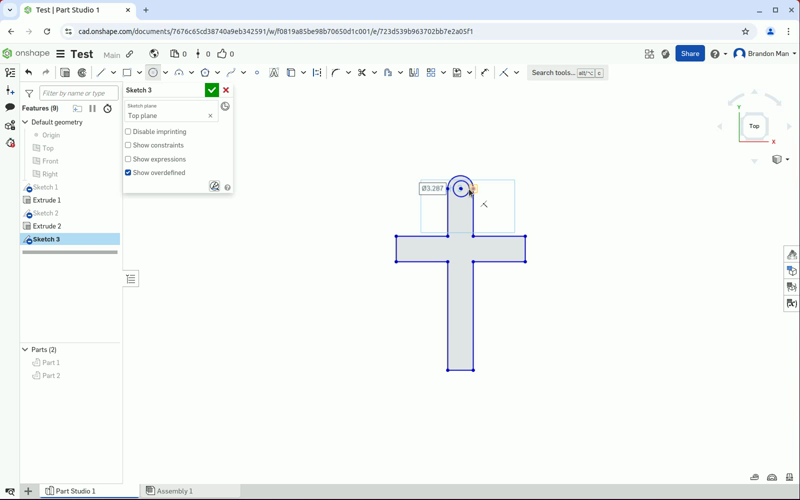
mouse_move(448, 257)
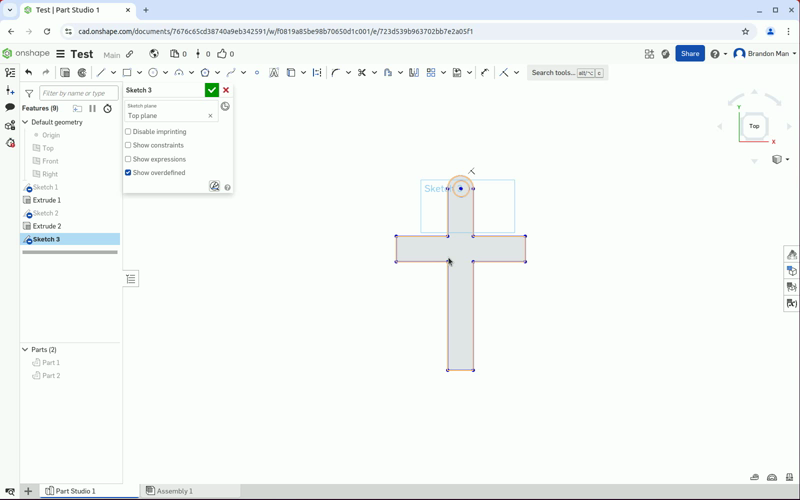
click(448, 257)
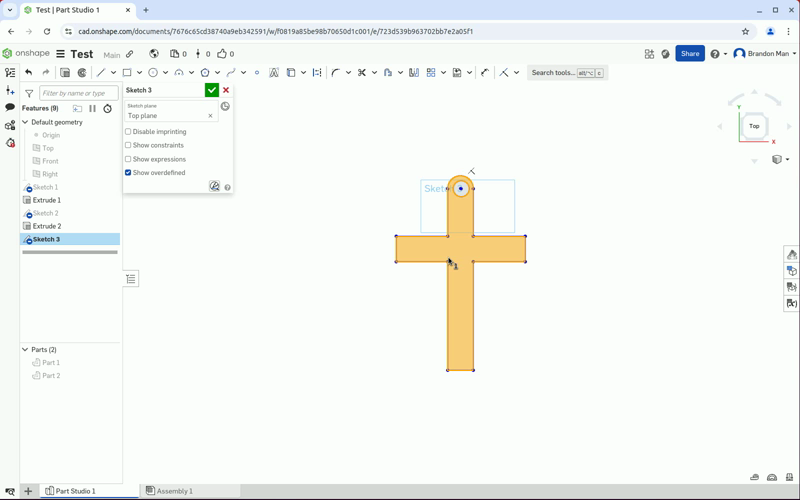
mouse_move(73, 352)
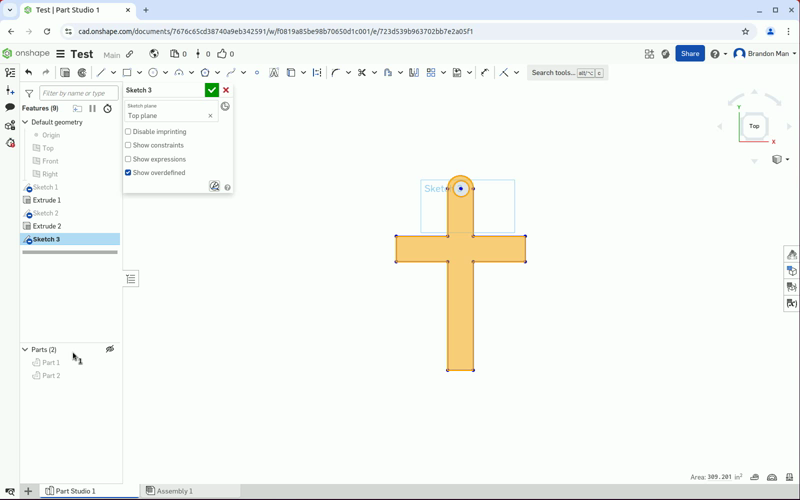
key(shift+y)
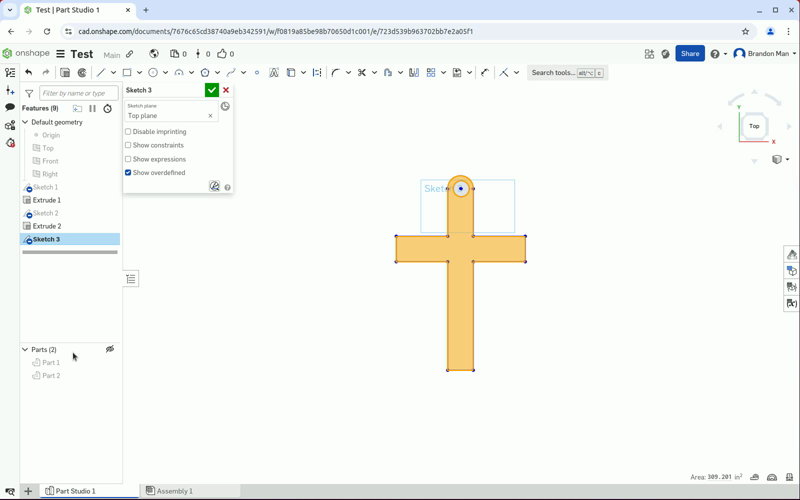
key(shift+e)
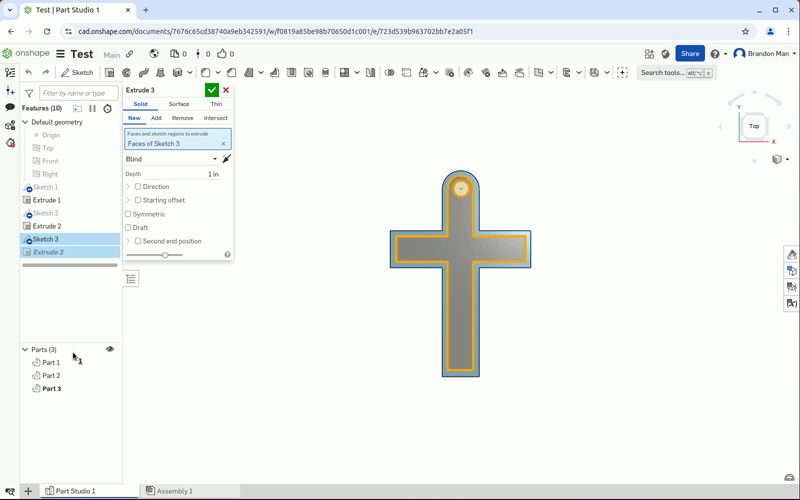
mouse_move(143, 106)
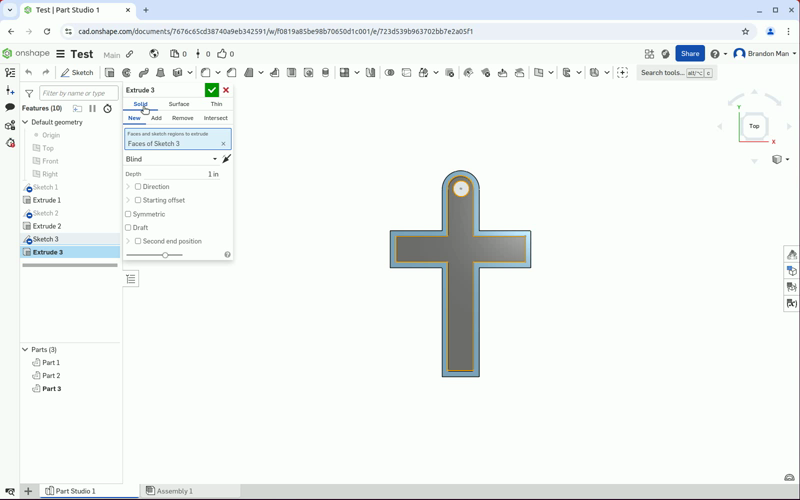
click(143, 106)
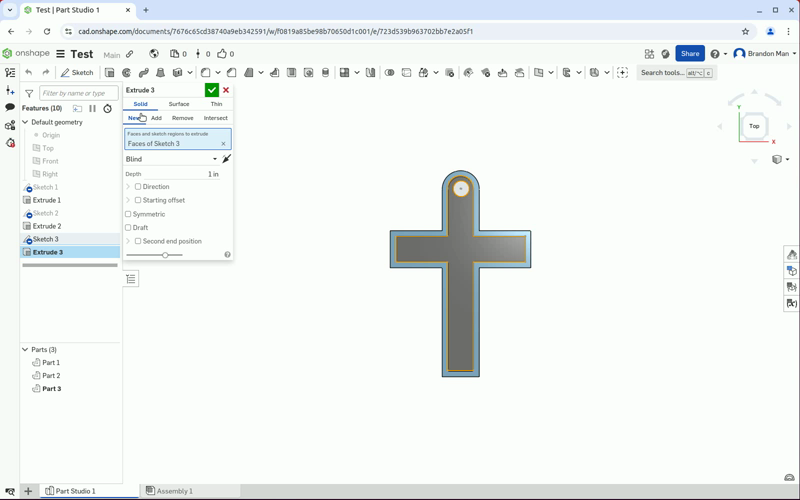
mouse_move(137, 120)
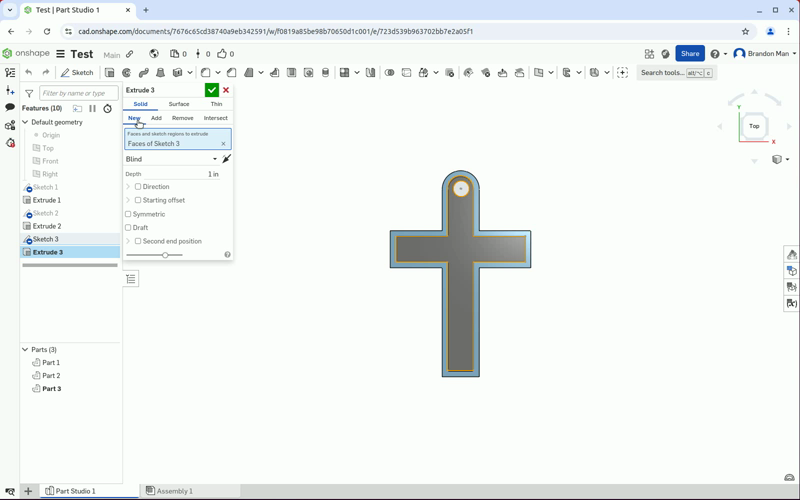
click(137, 120)
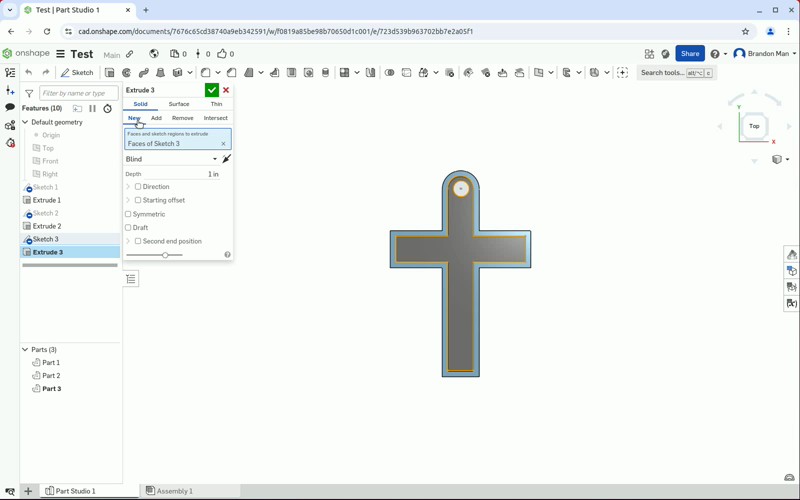
key(tab, 4)
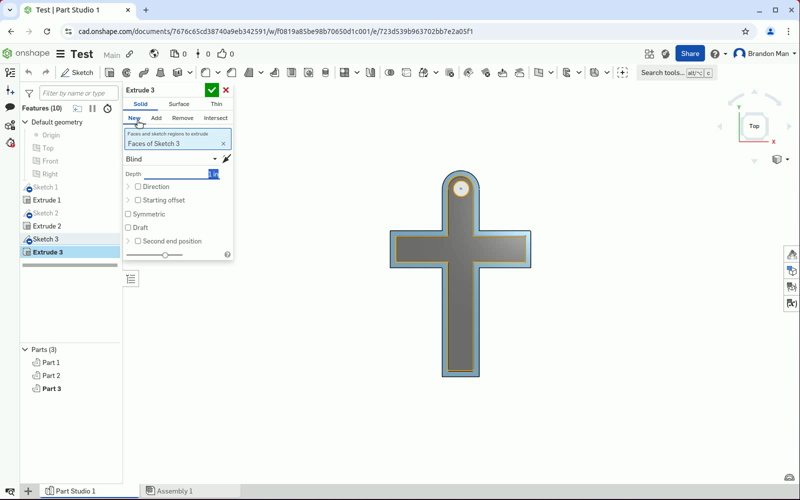
text(5.777)
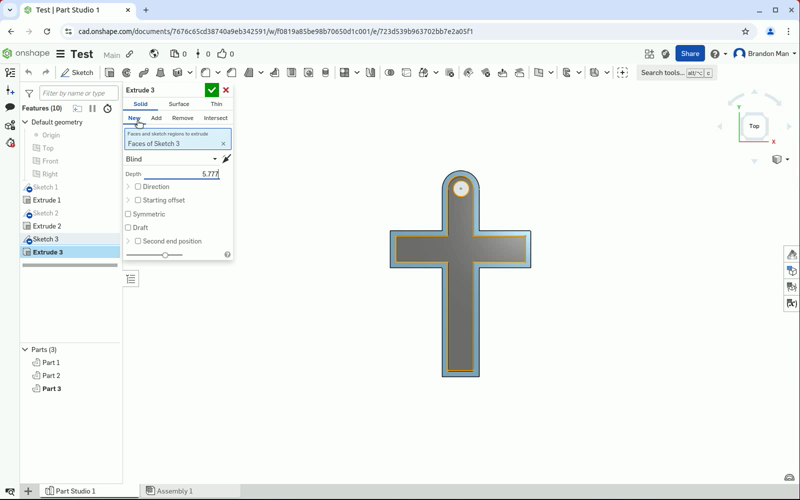
key(enter)
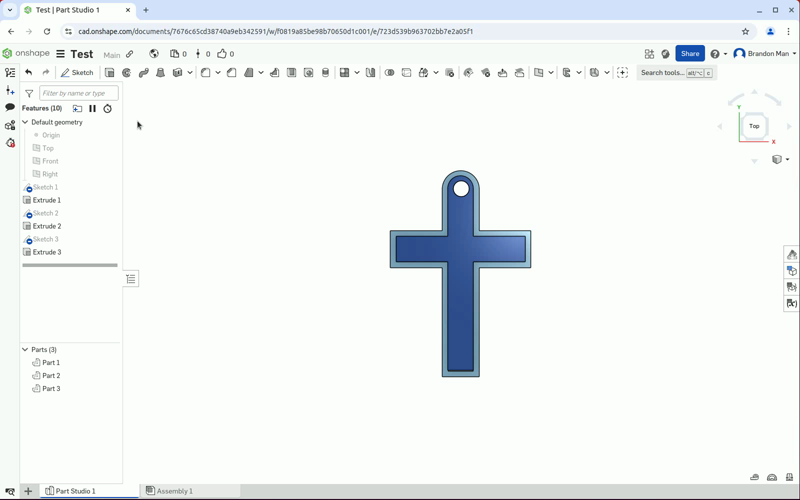
key(shift+h)
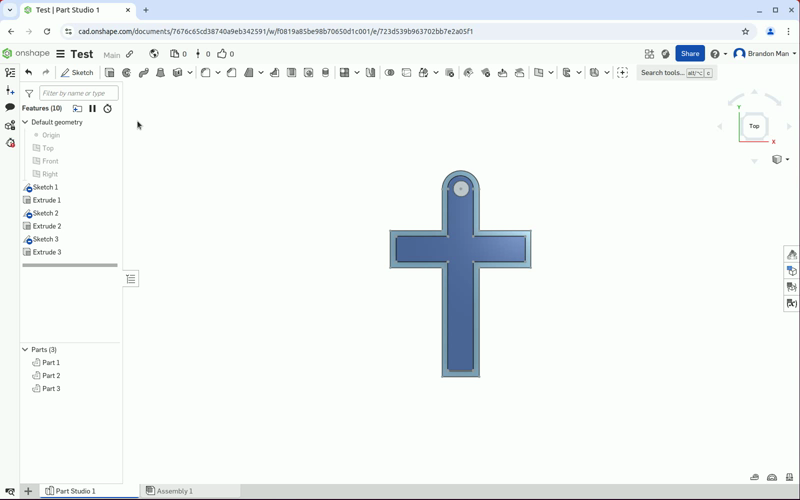
key(shift+h)
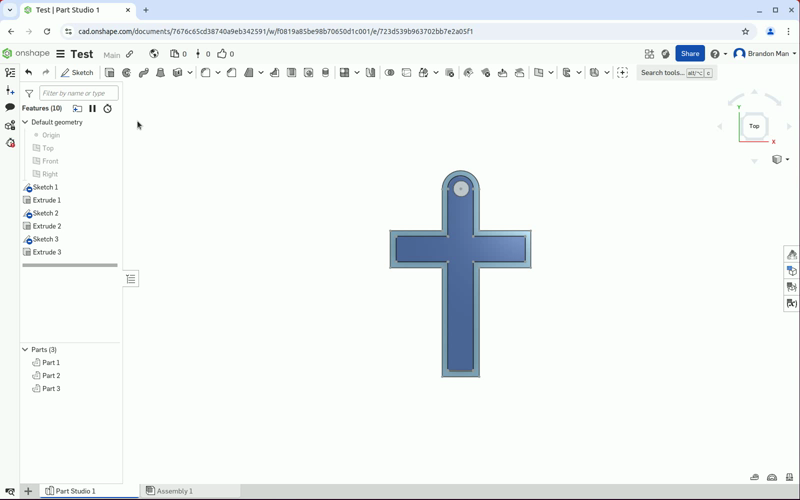
key(shift+7)
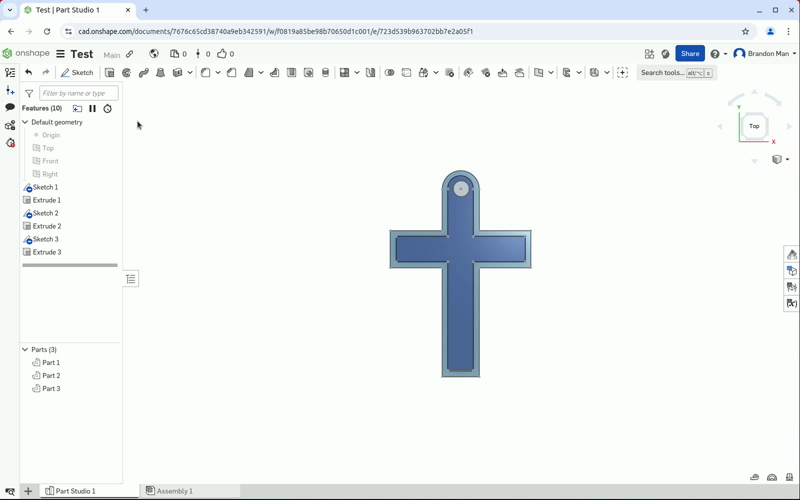
key(up, 3)
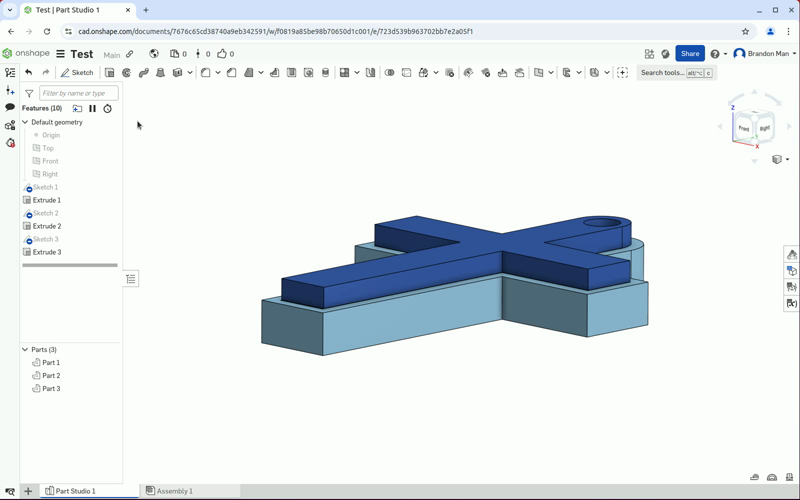
key(left, 3)
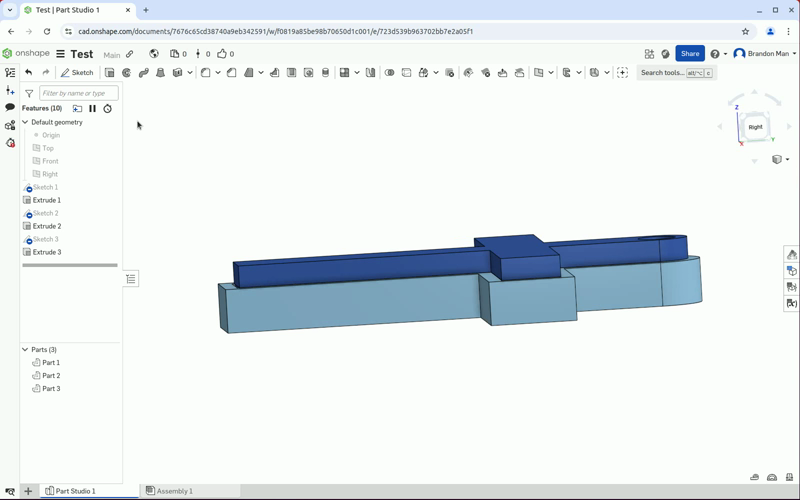
key(right, 3)
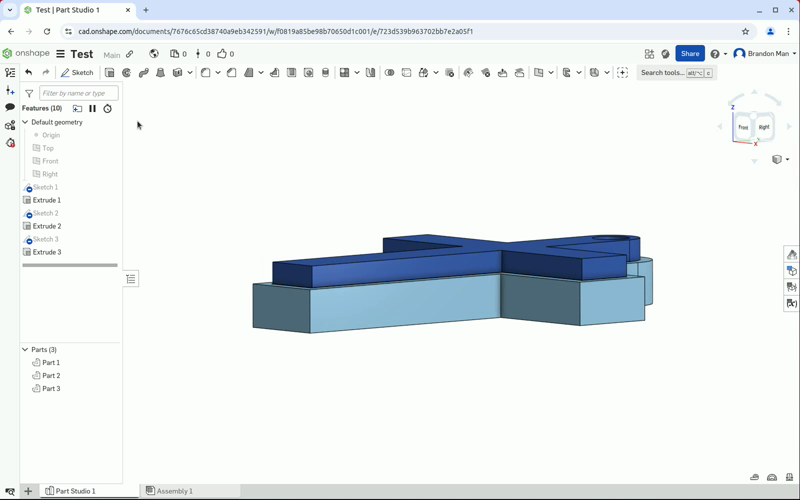
key(down, 3)
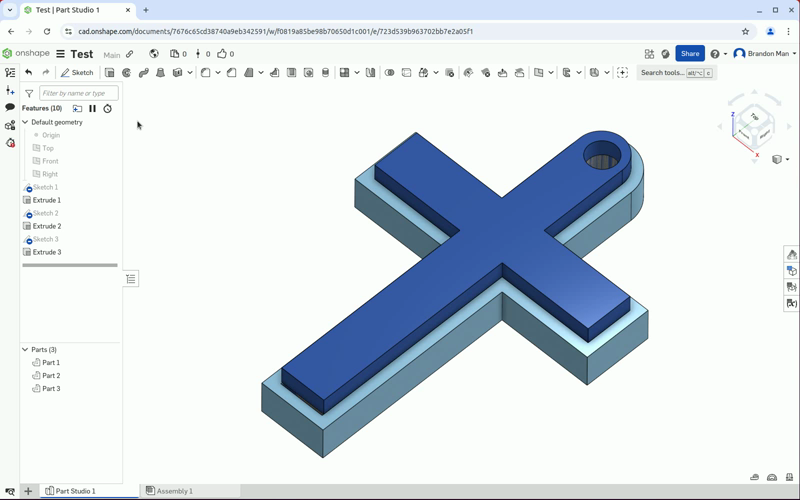
mouse_move(73, 189)
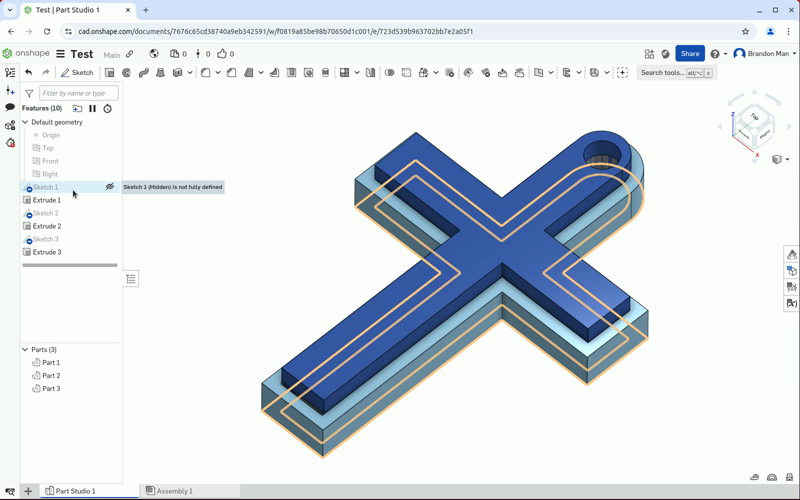
click(73, 189)